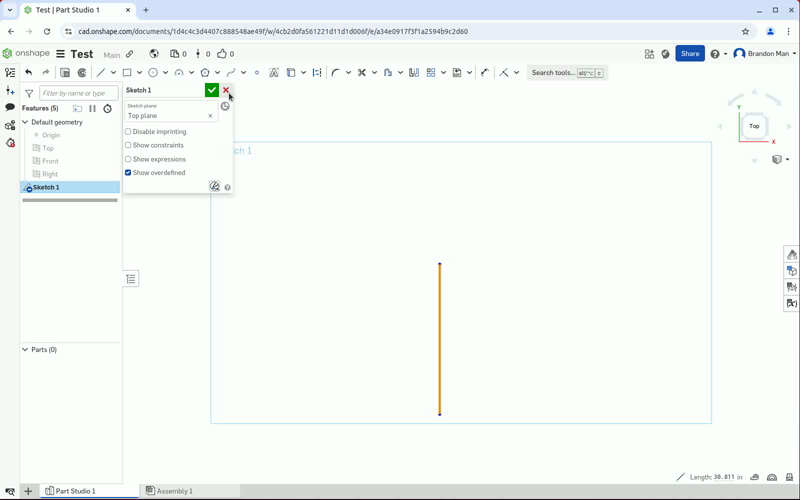
key(shift+h)
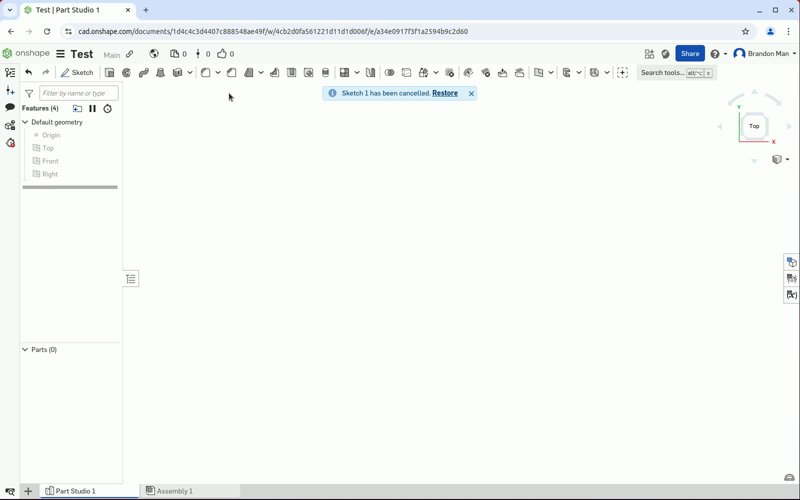
mouse_move(73, 352)
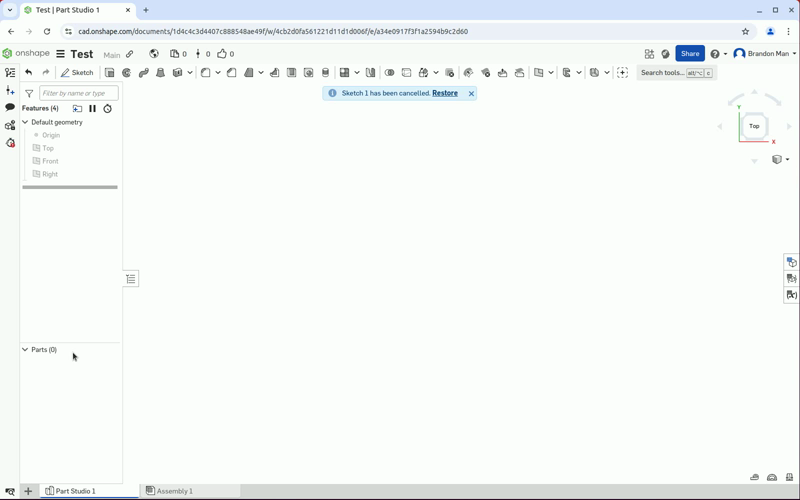
key(y)
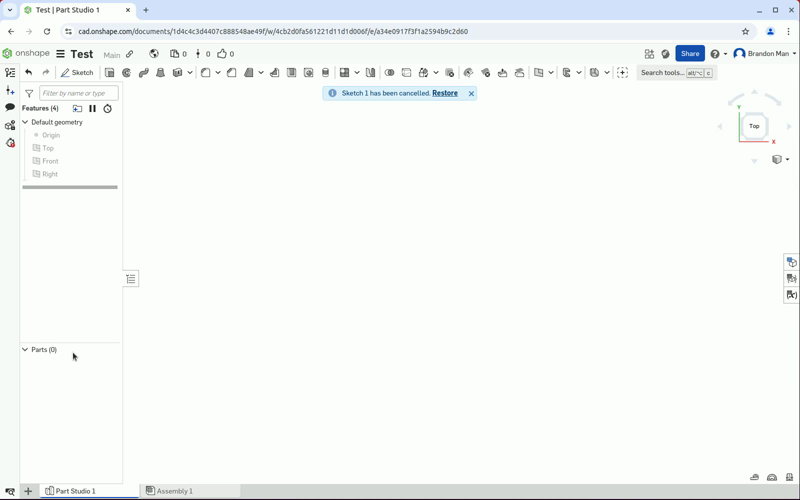
key(shift+p)
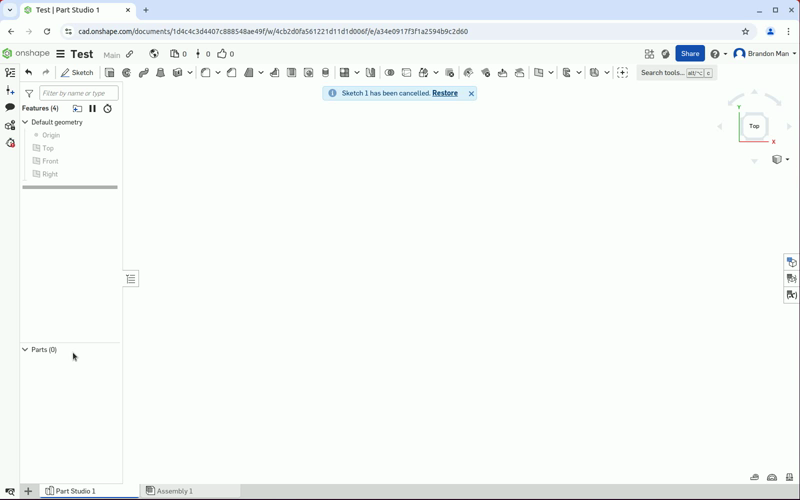
key(space)
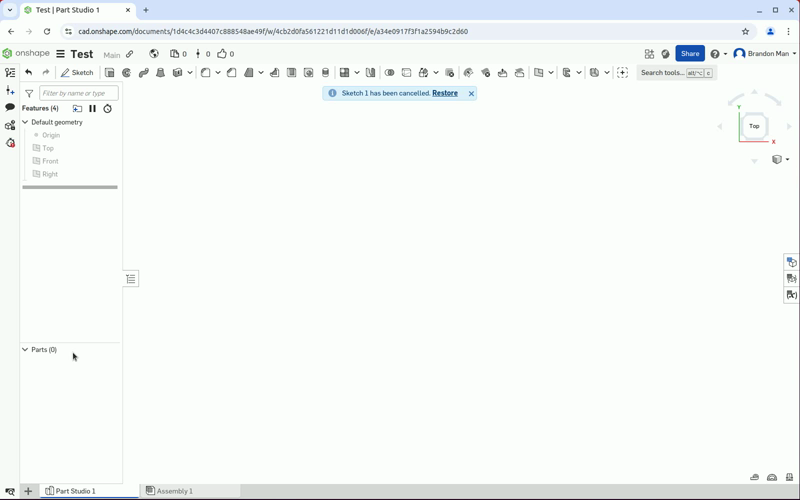
key_down(shift)
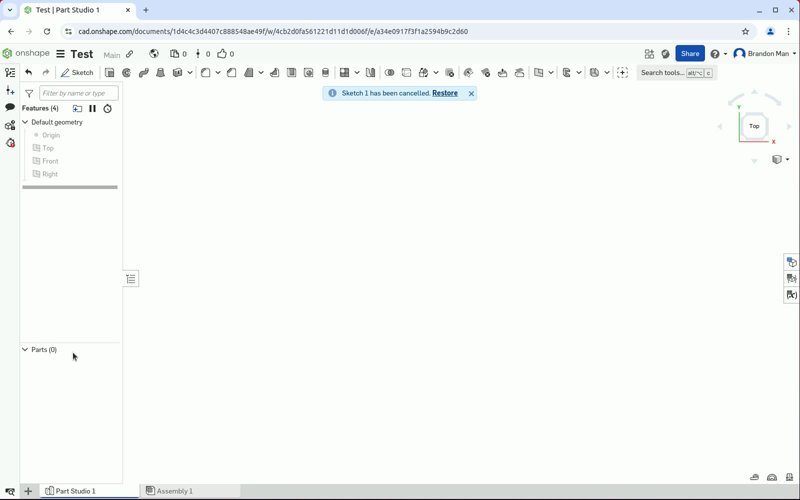
key(up)
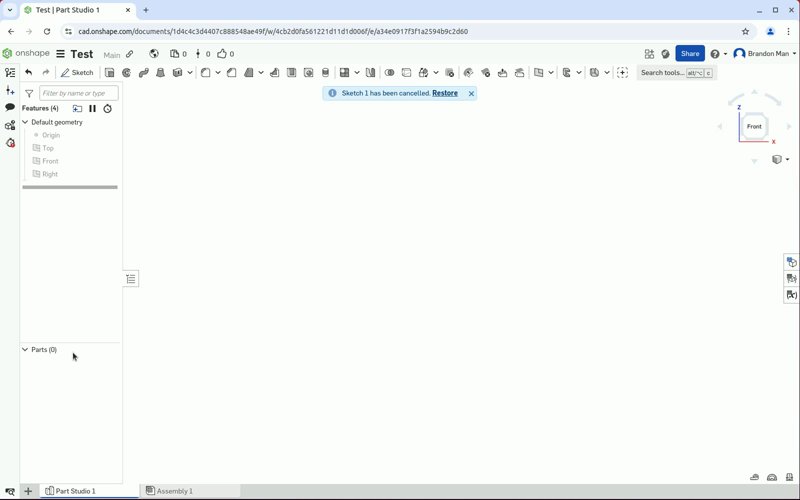
key_up(shift)
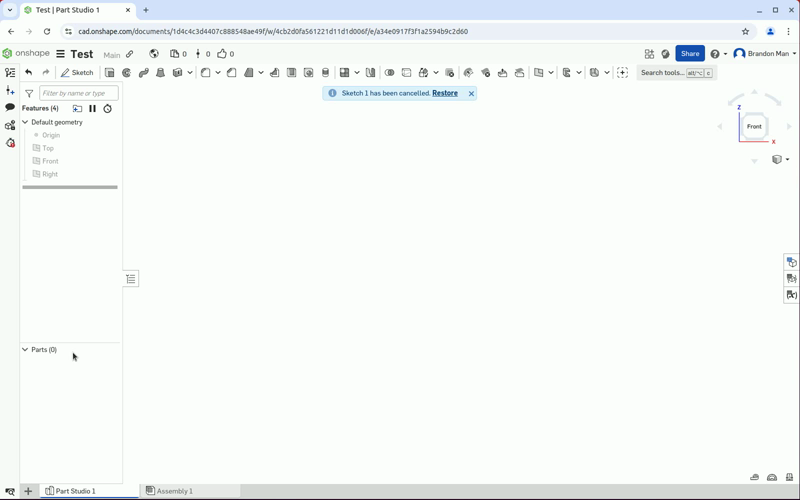
mouse_move(73, 352)
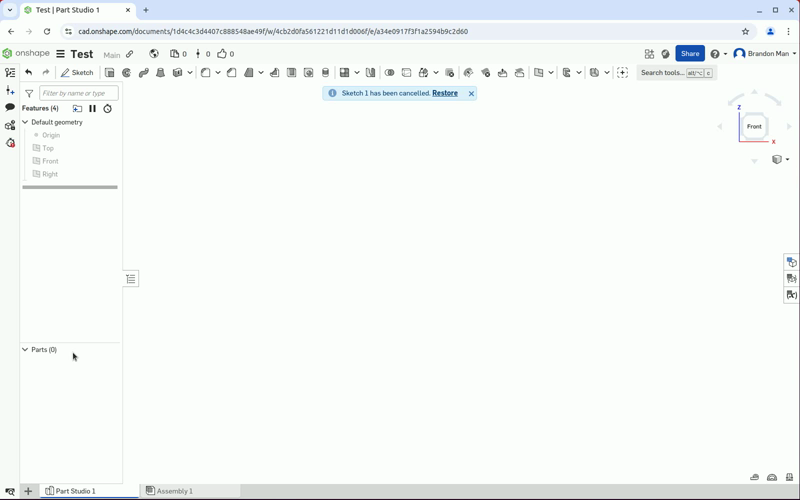
key(shift+y)
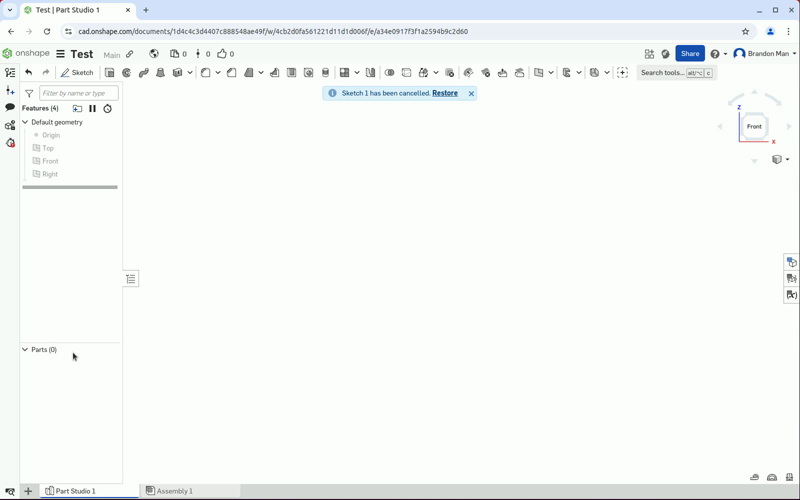
key(shift+s)
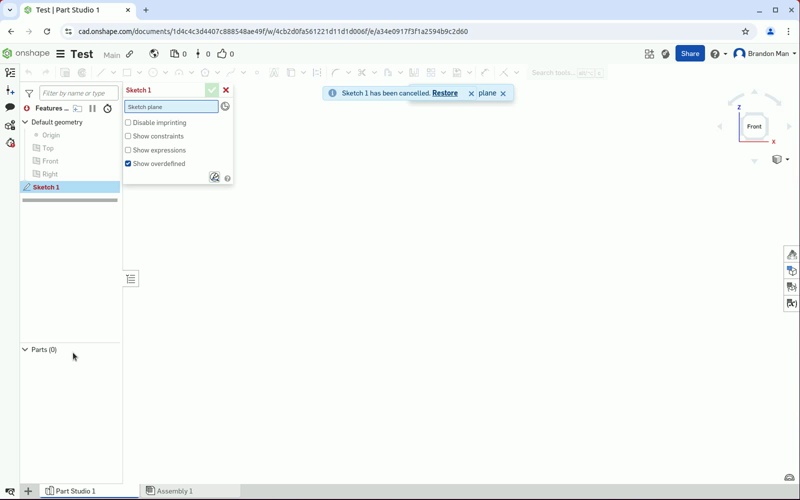
mouse_move(73, 163)
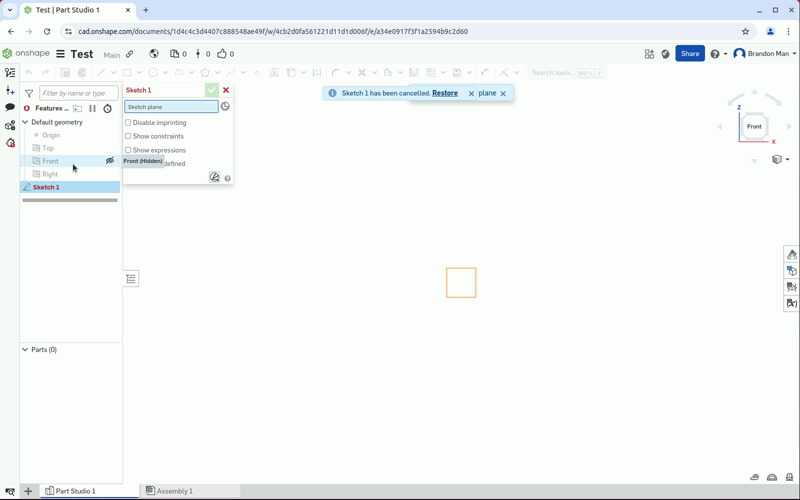
click(73, 163)
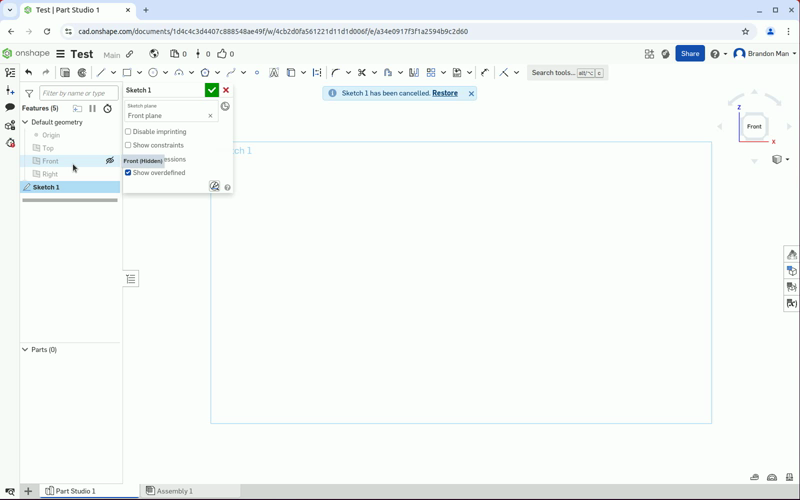
mouse_move(73, 352)
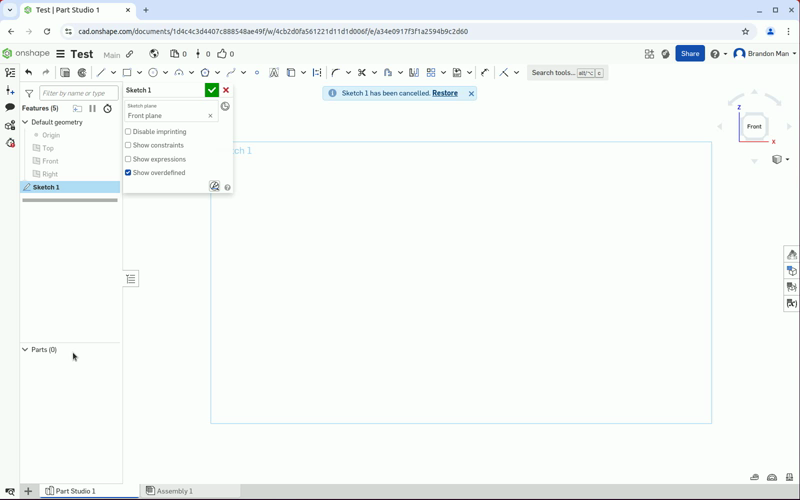
key(y)
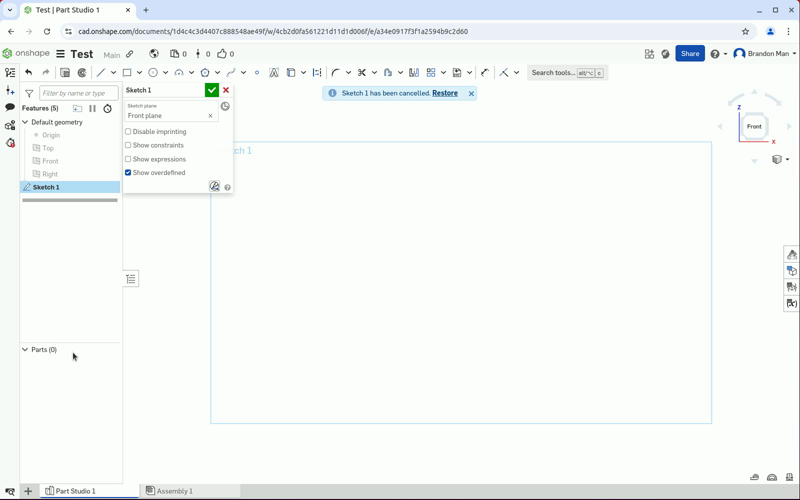
key(c)
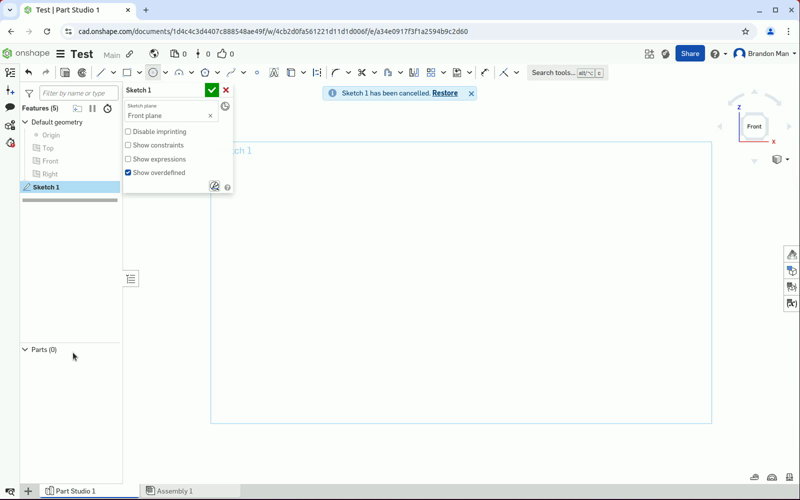
key_down(shift)
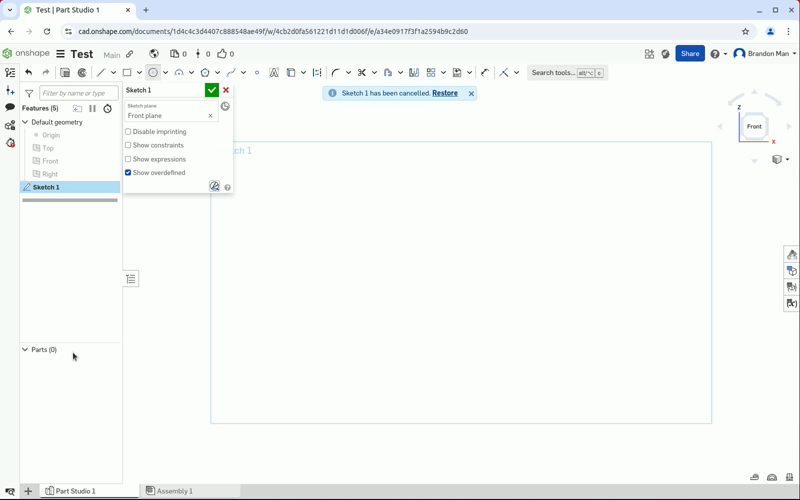
mouse_move(461, 282)
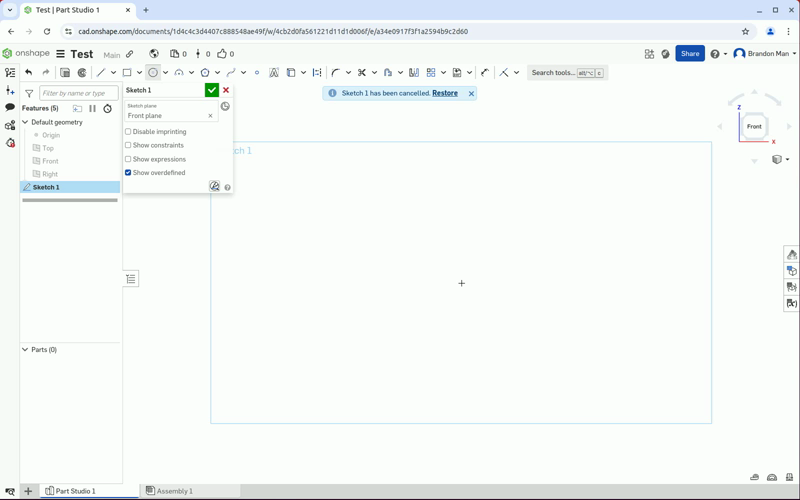
click(461, 282)
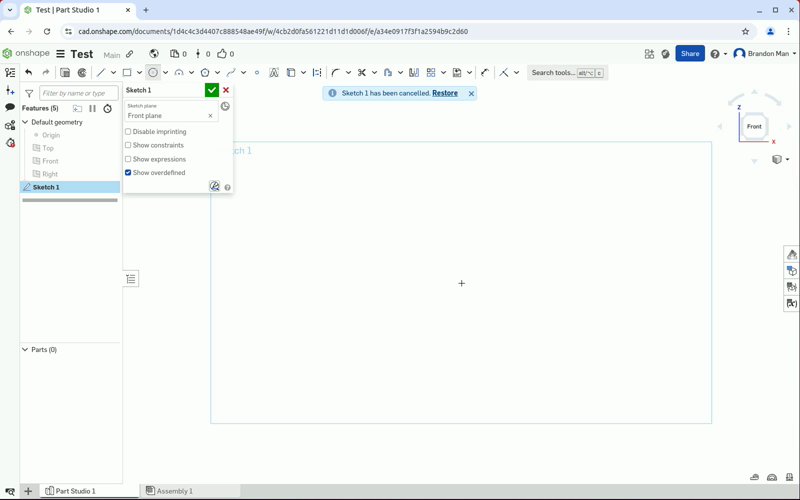
key_up(shift)
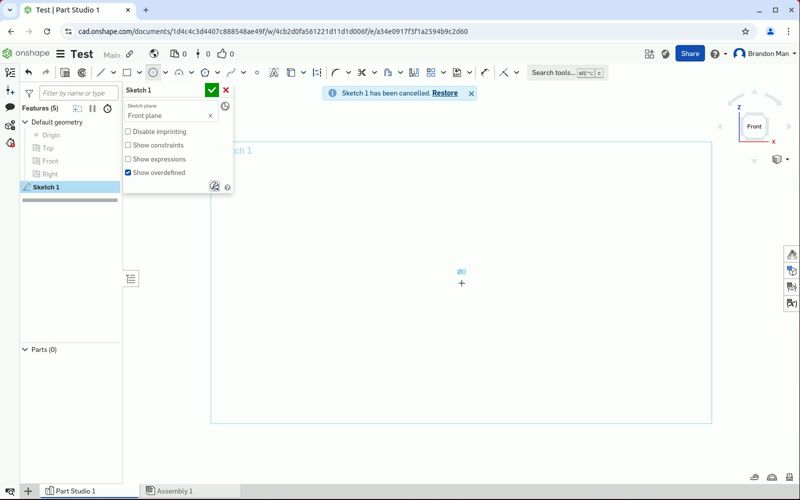
mouse_move(485, 282)
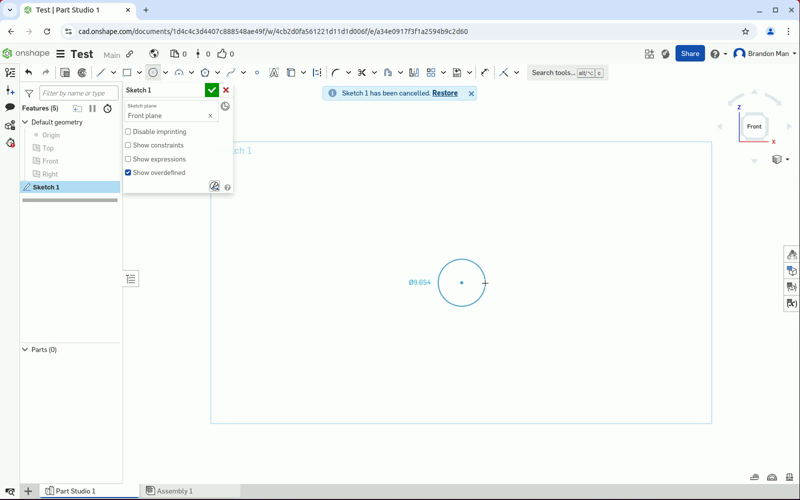
click(485, 282)
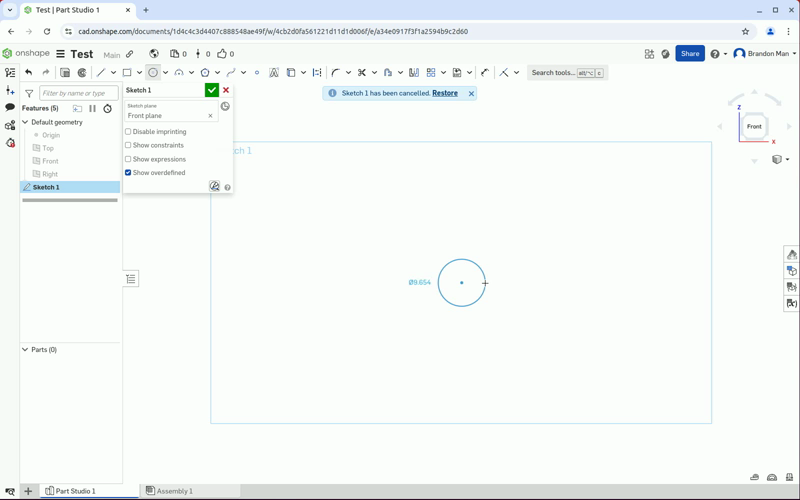
key(esc)
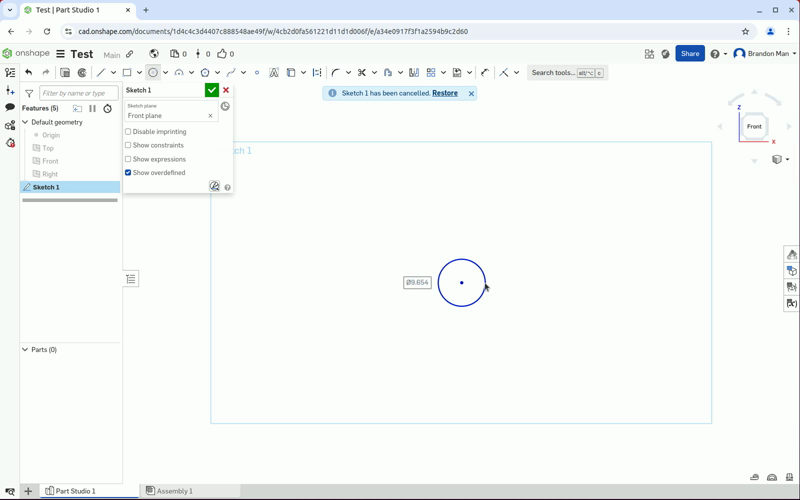
key(l)
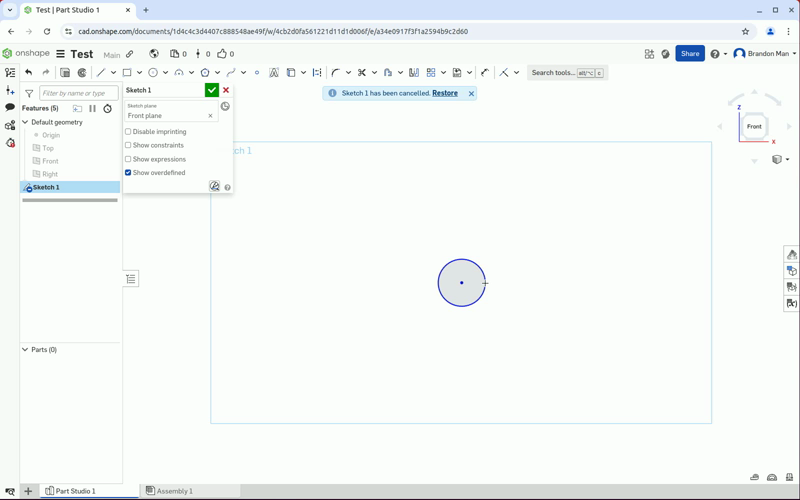
key_down(shift)
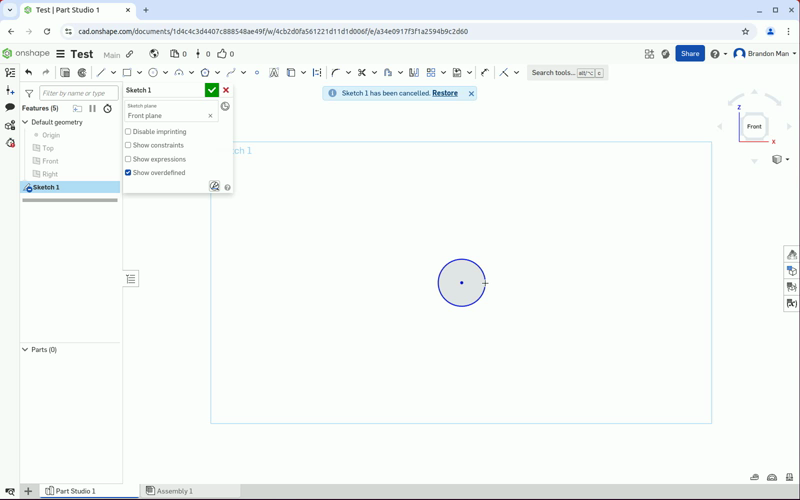
mouse_move(444, 282)
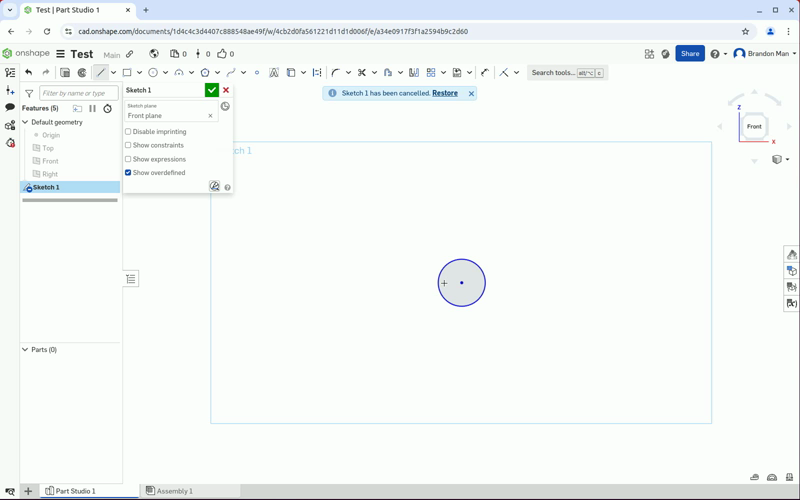
click(444, 282)
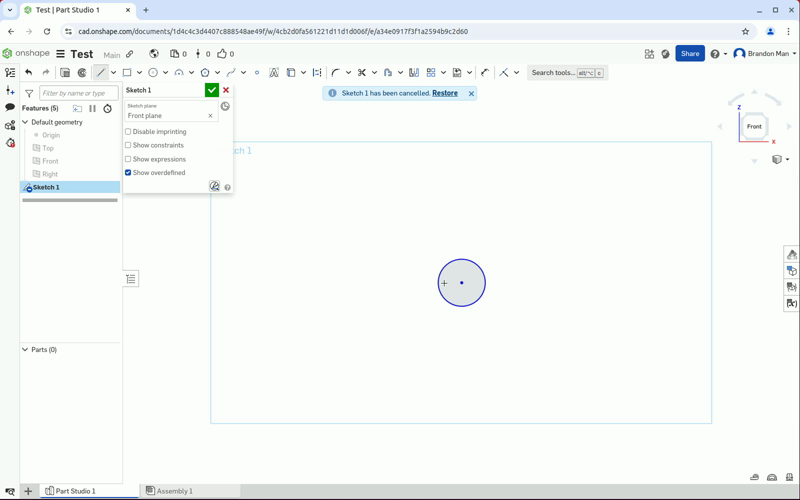
key_up(shift)
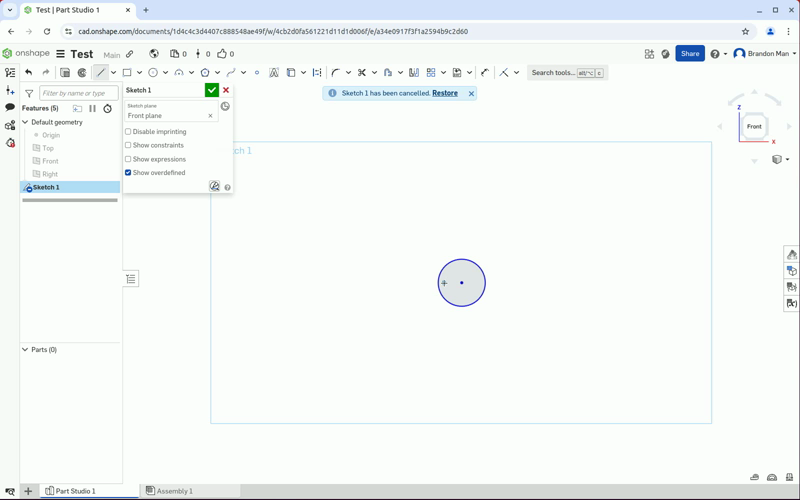
key_down(shift)
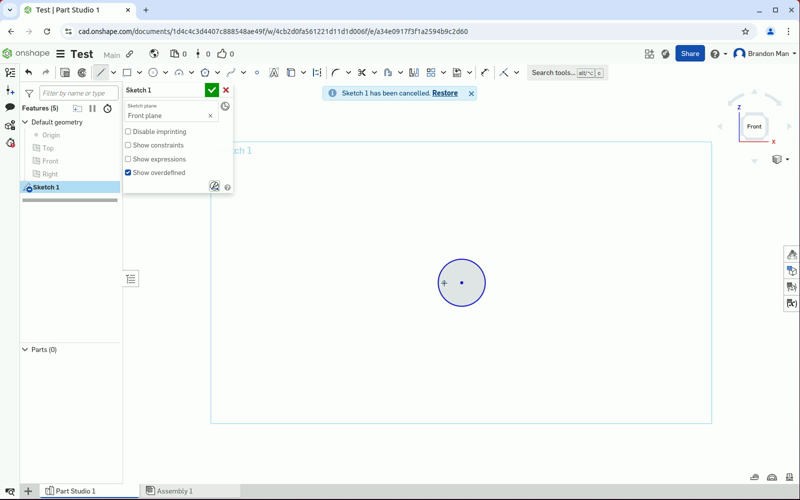
mouse_move(474, 282)
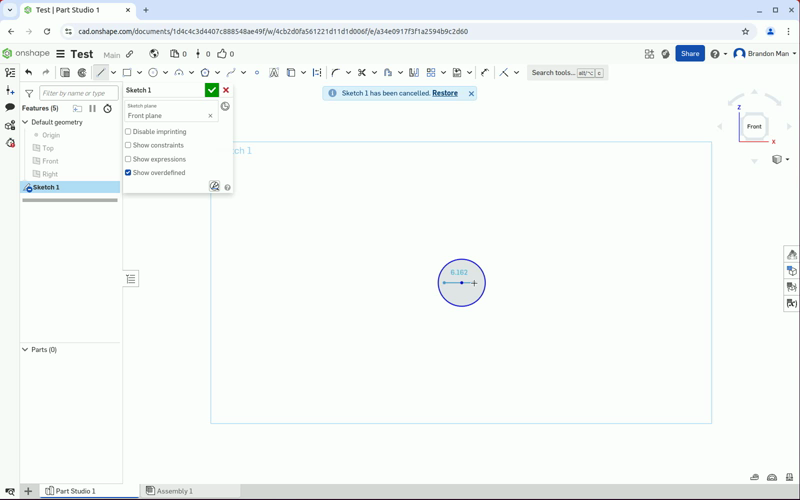
mouse_move(452, 298)
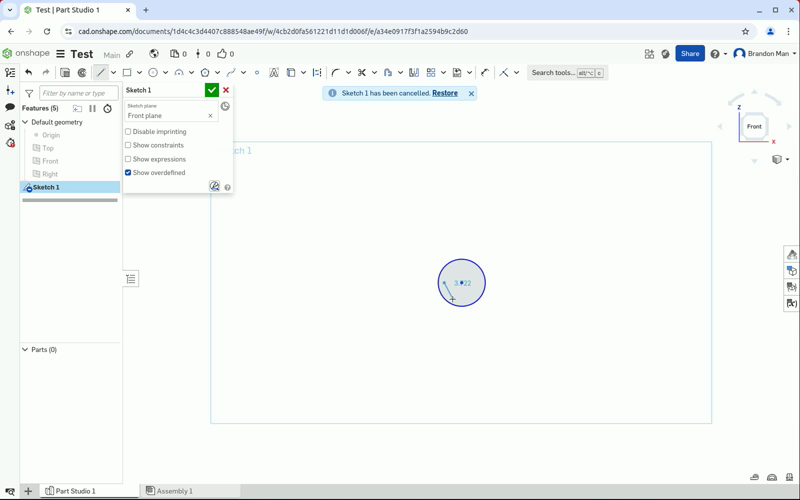
click(452, 298)
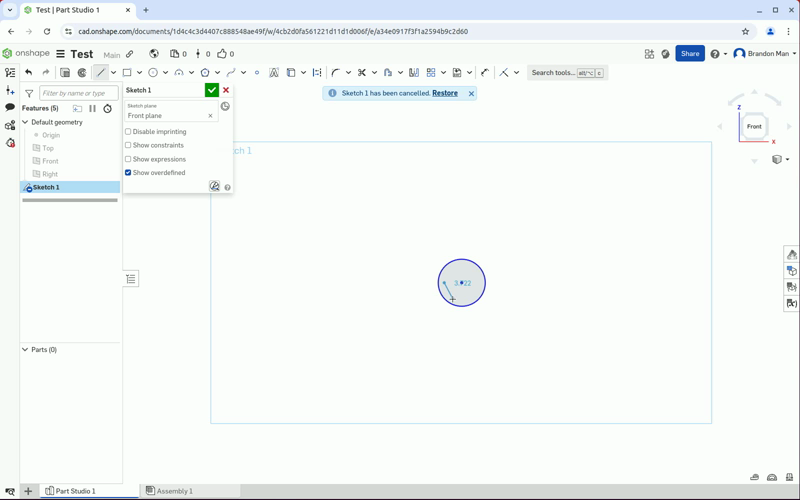
key_up(shift)
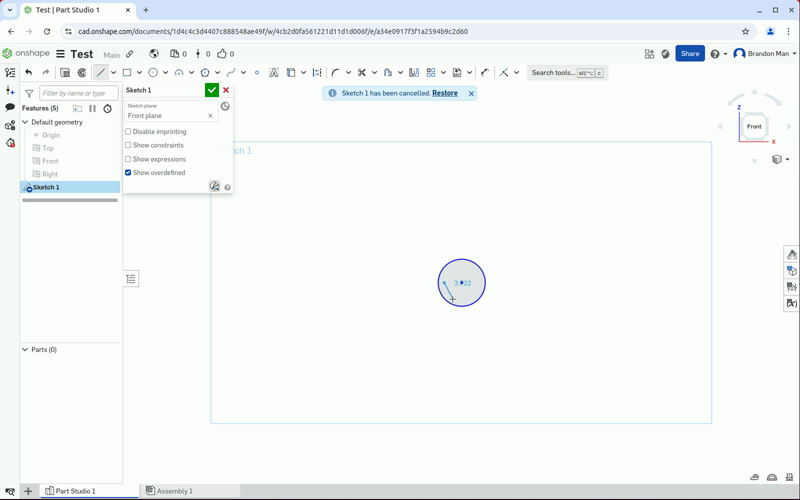
key_down(shift)
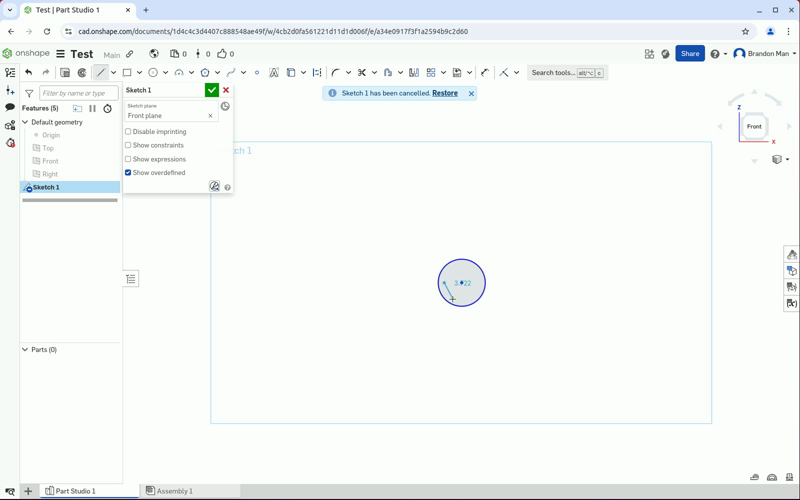
mouse_move(482, 298)
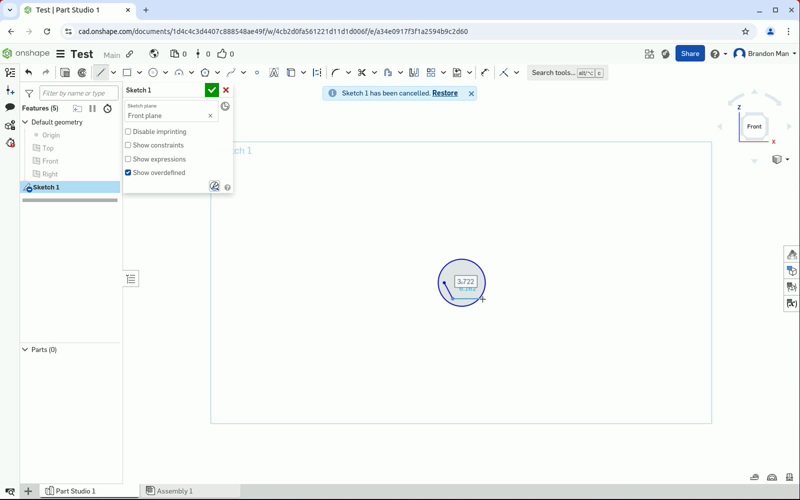
mouse_move(470, 298)
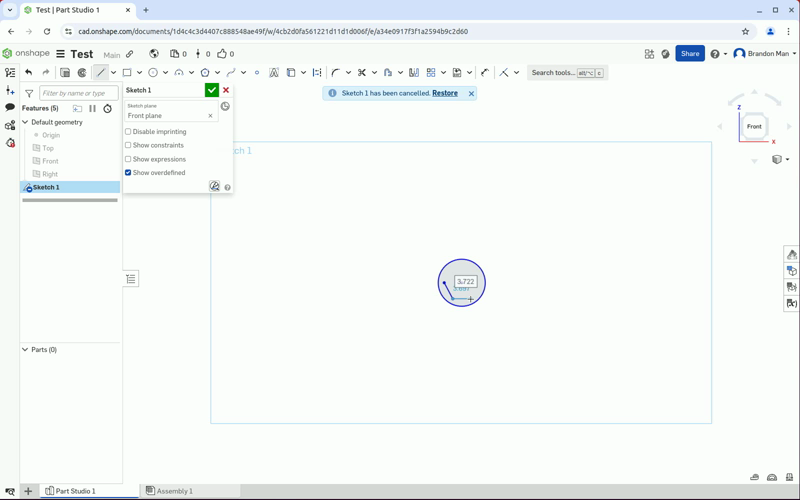
click(470, 298)
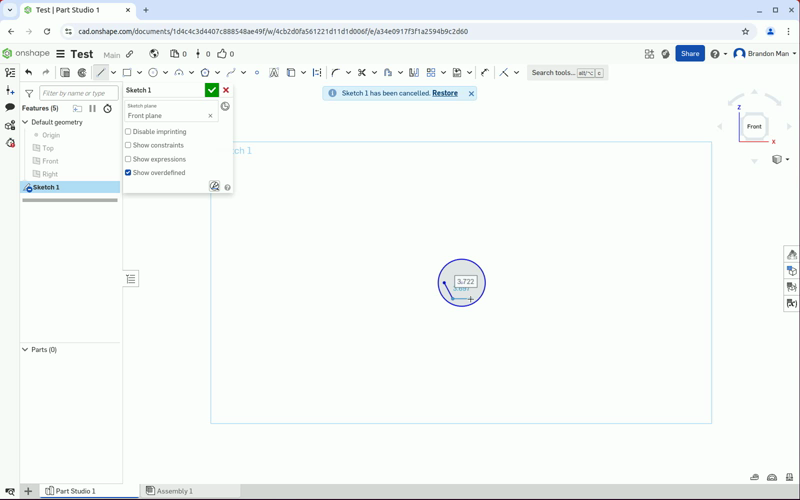
key_up(shift)
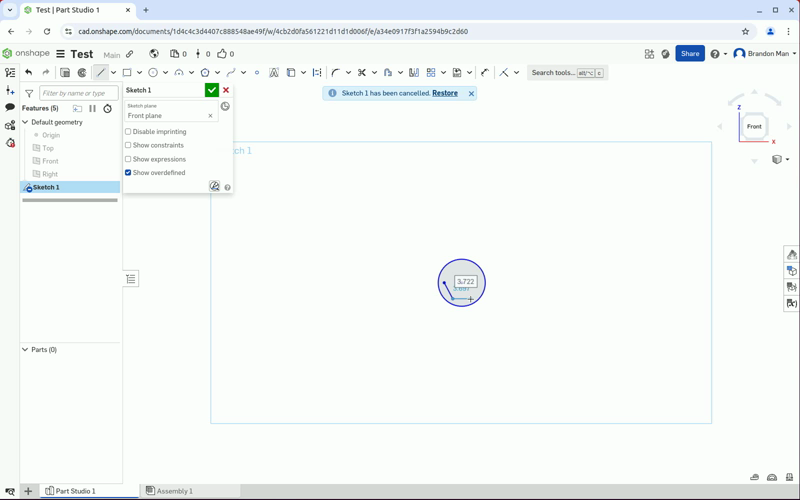
key_down(shift)
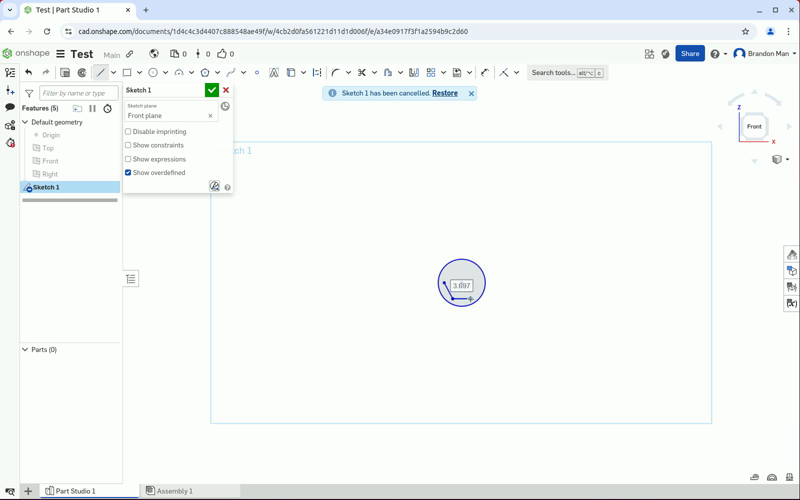
mouse_move(500, 298)
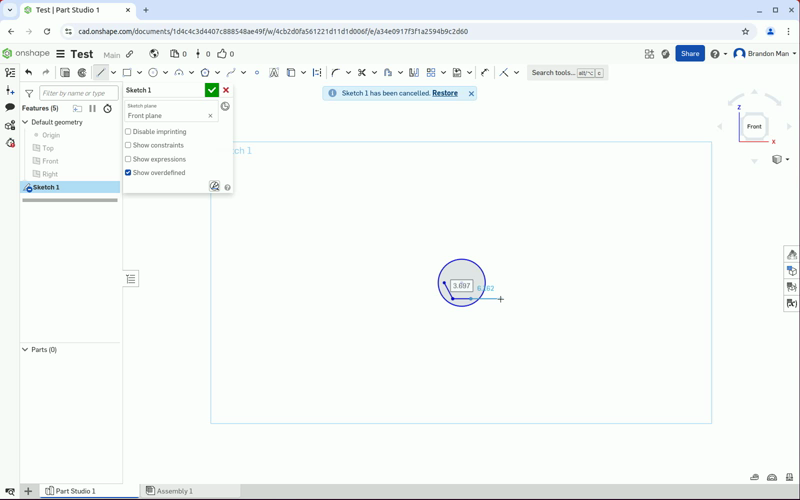
mouse_move(479, 282)
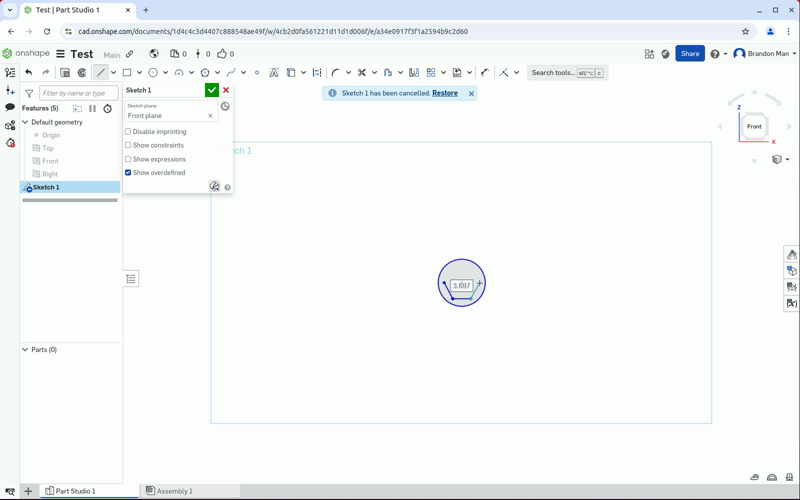
click(479, 282)
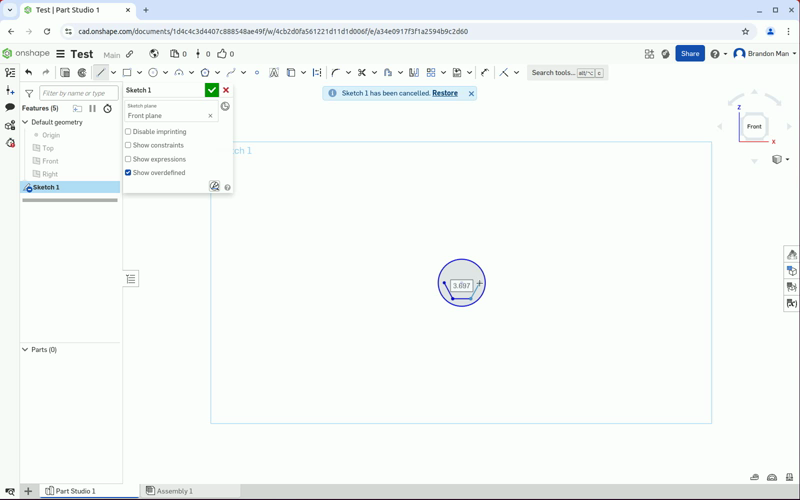
key_up(shift)
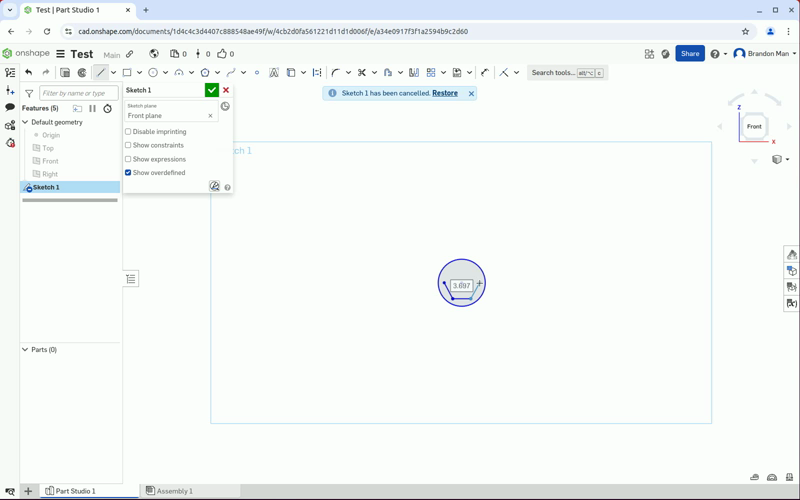
key_down(shift)
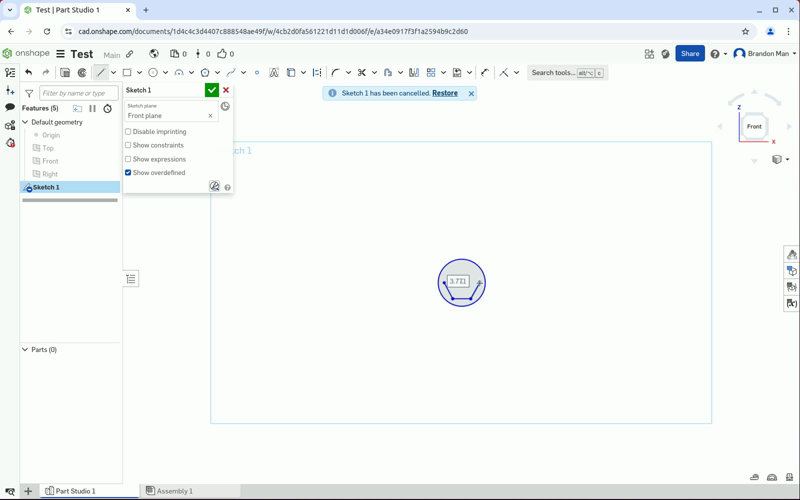
mouse_move(509, 282)
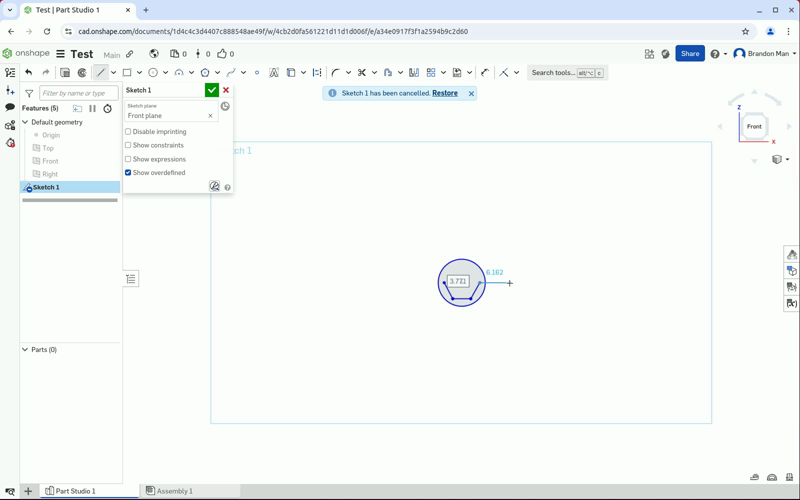
mouse_move(470, 267)
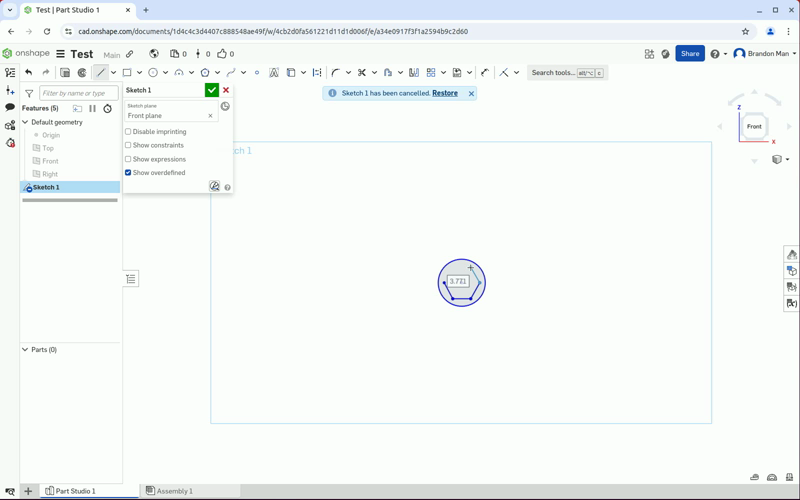
click(470, 267)
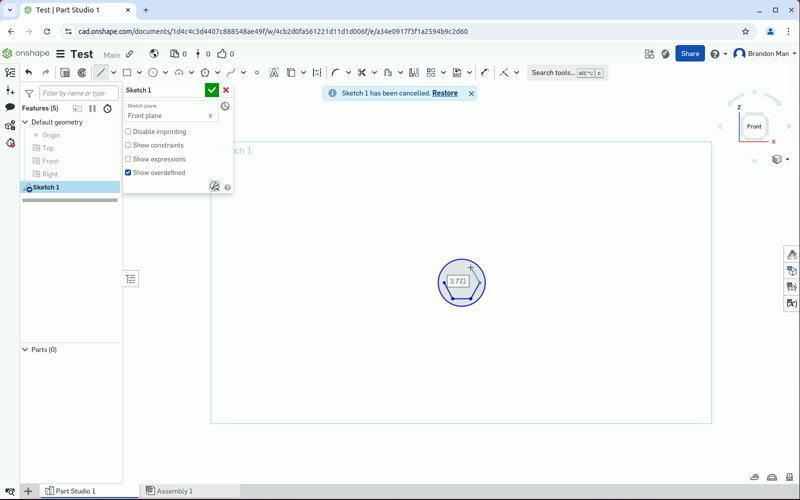
key_up(shift)
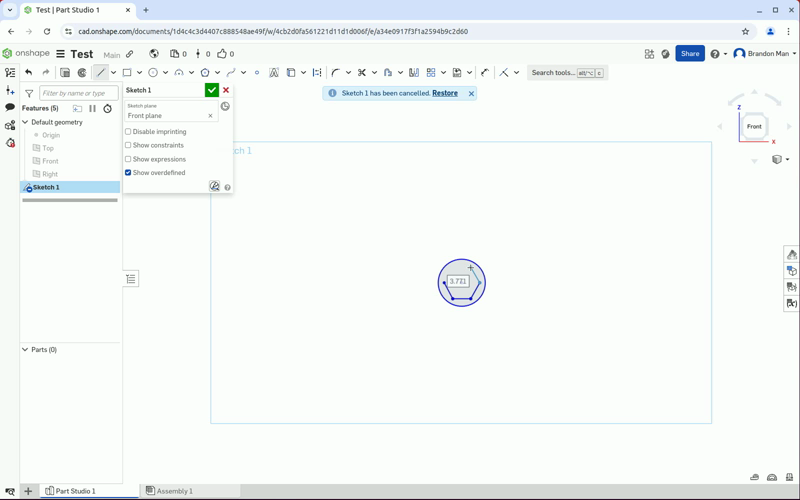
key_down(shift)
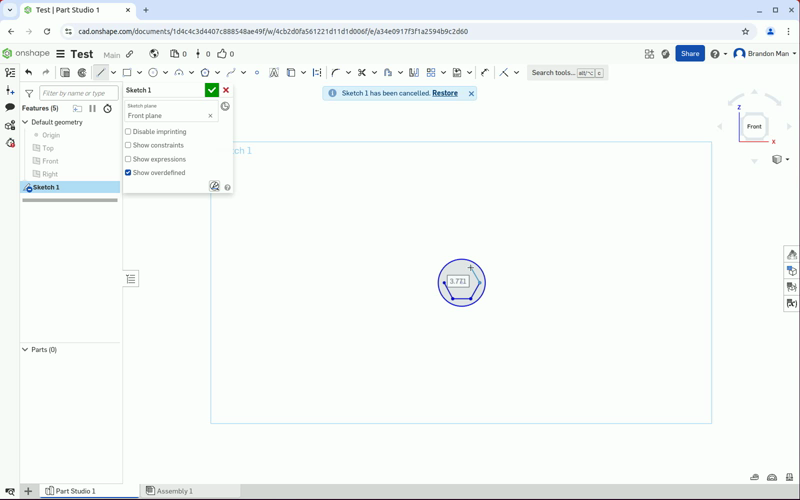
mouse_move(500, 267)
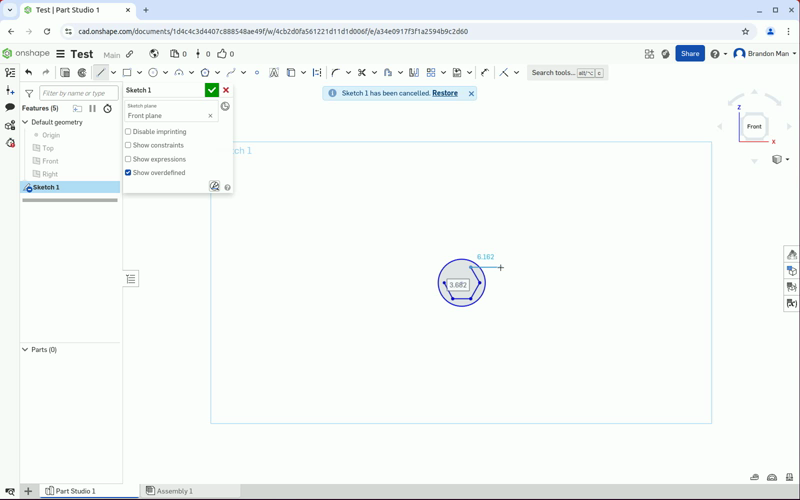
mouse_move(452, 267)
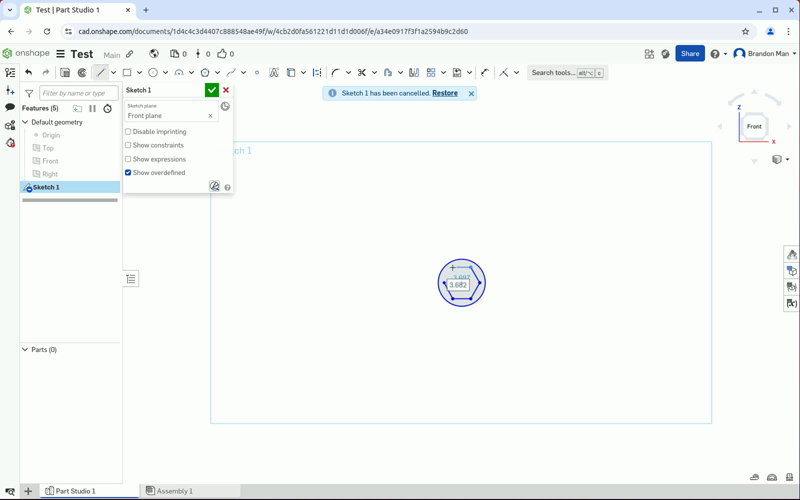
click(452, 267)
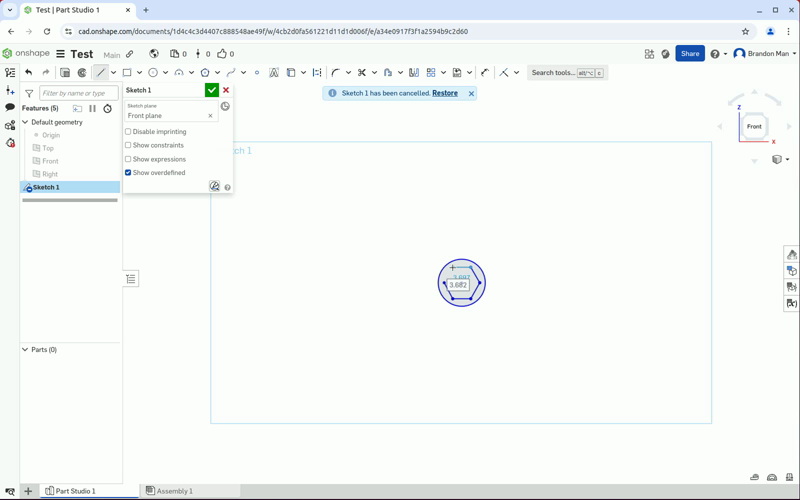
key_up(shift)
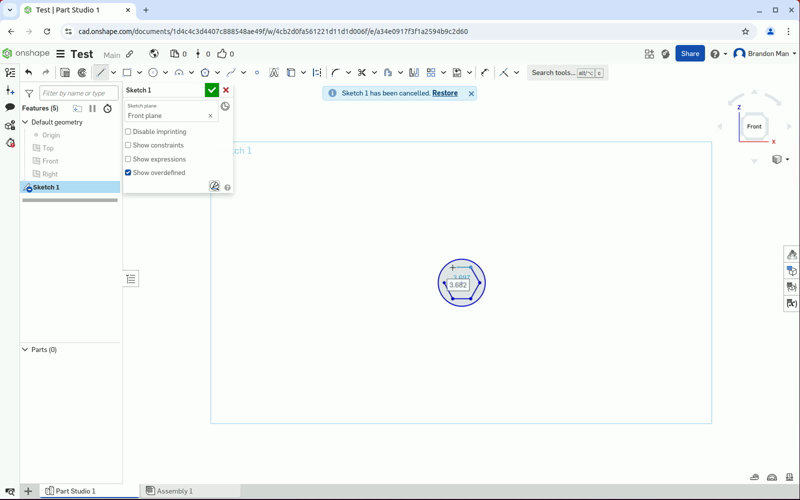
mouse_move(482, 267)
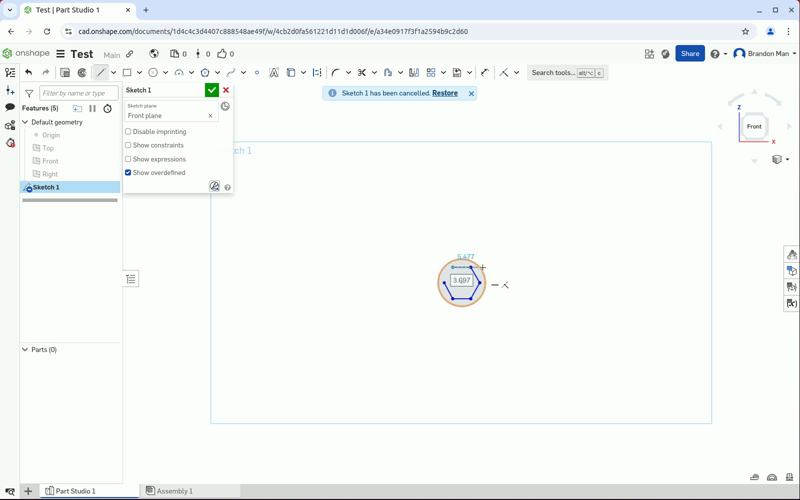
key_down(shift)
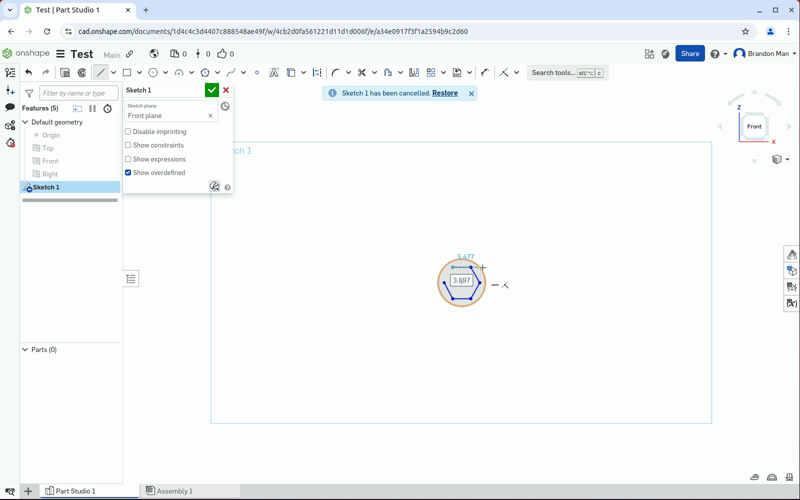
mouse_move(444, 282)
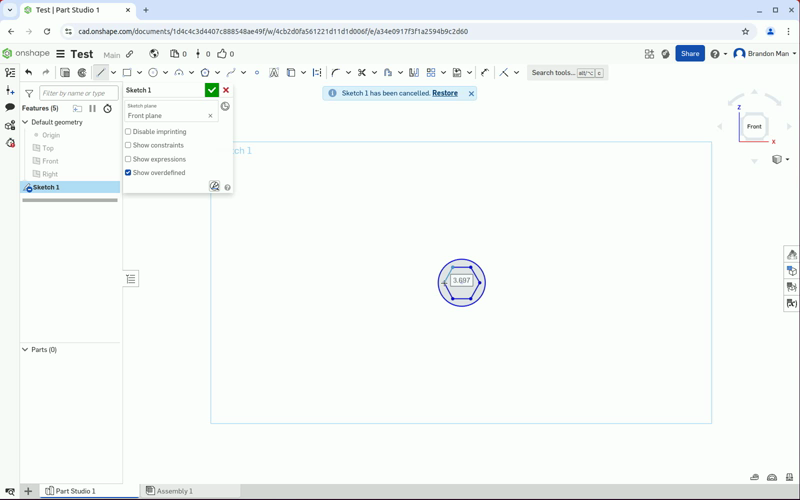
key_up(shift)
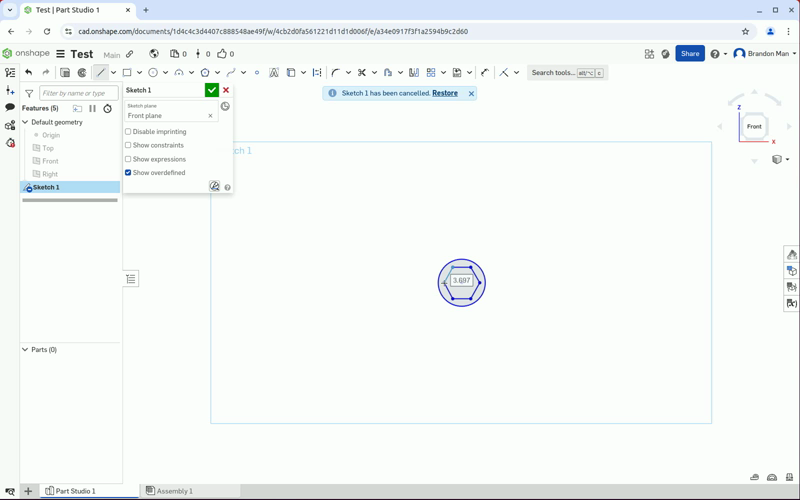
click(444, 282)
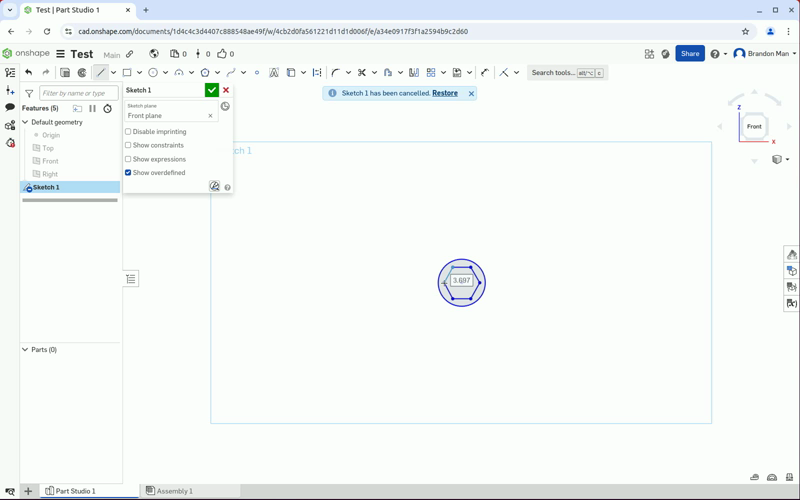
key(esc)
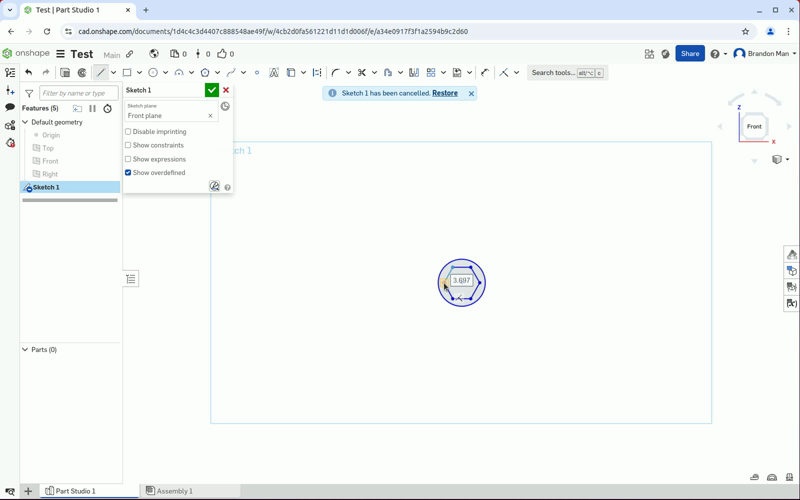
mouse_move(458, 266)
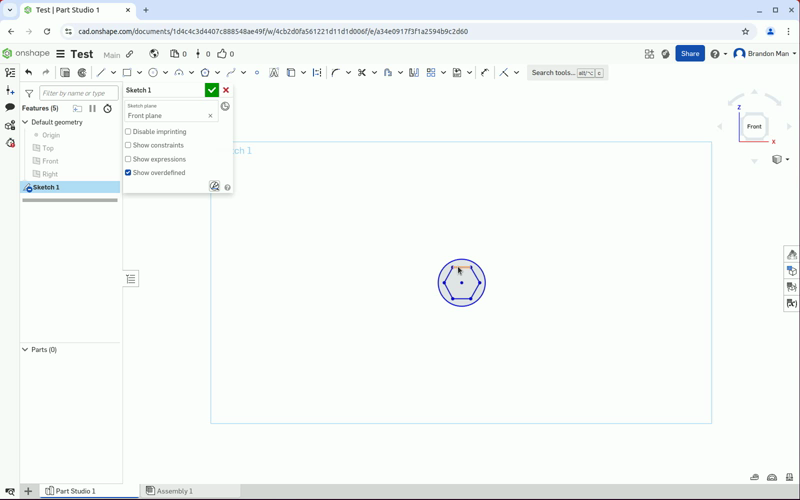
scroll(6)
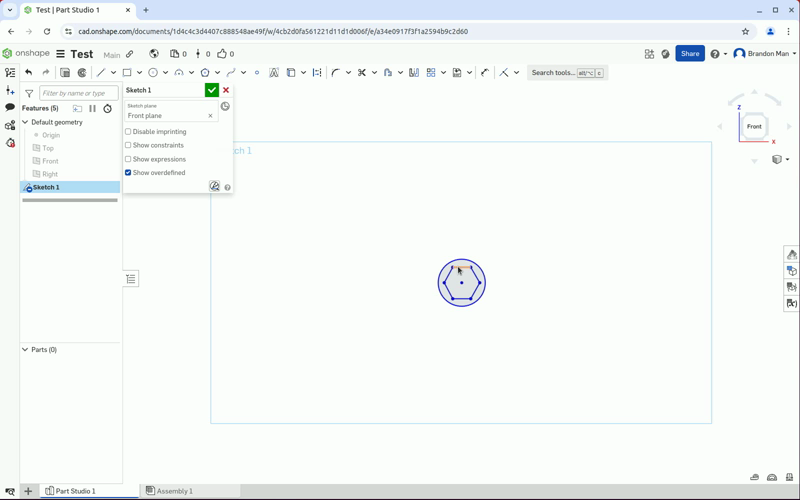
scroll(6)
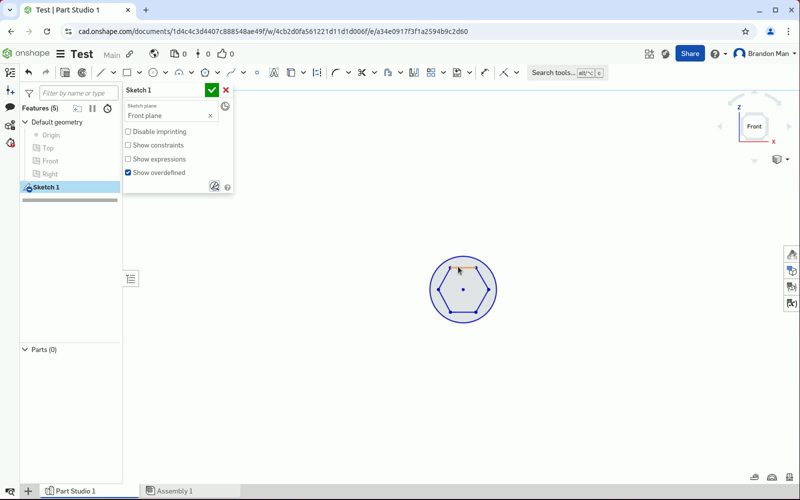
scroll(6)
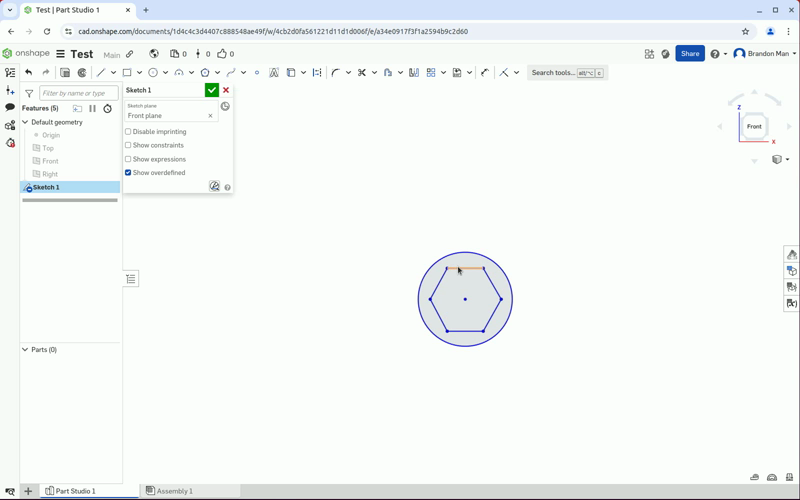
scroll(6)
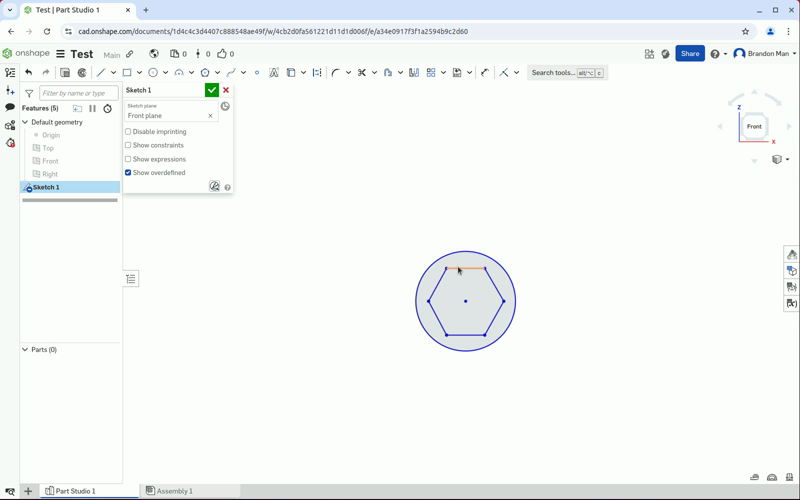
scroll(6)
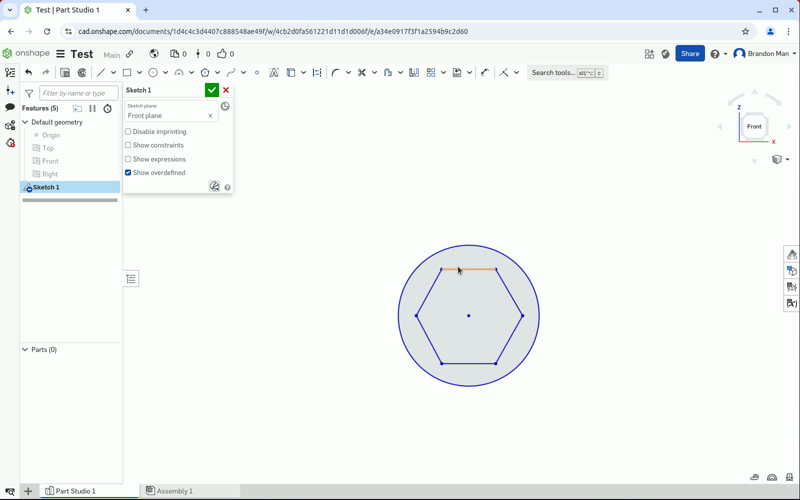
scroll(6)
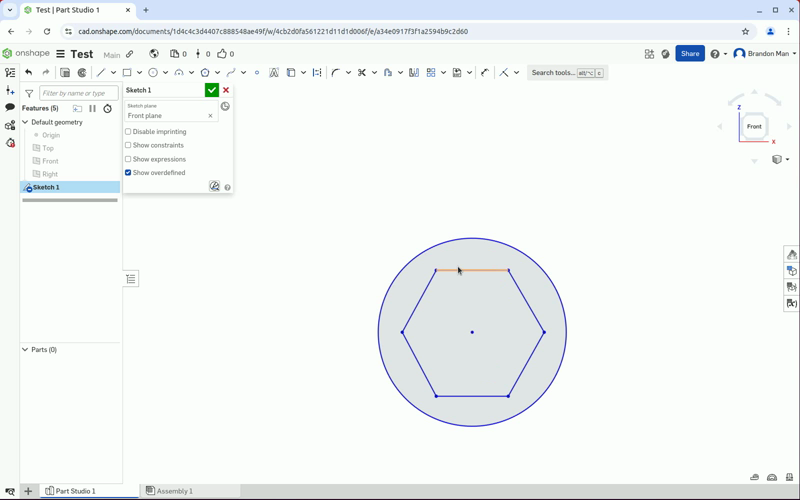
scroll(6)
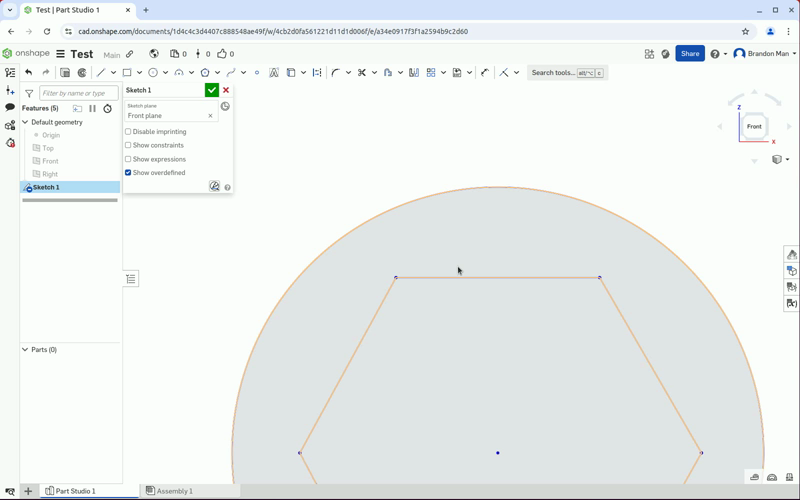
click(458, 266)
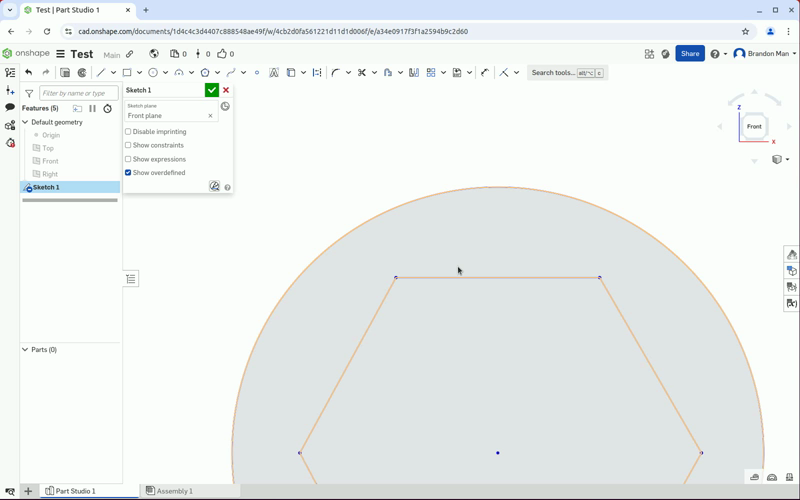
scroll(-6)
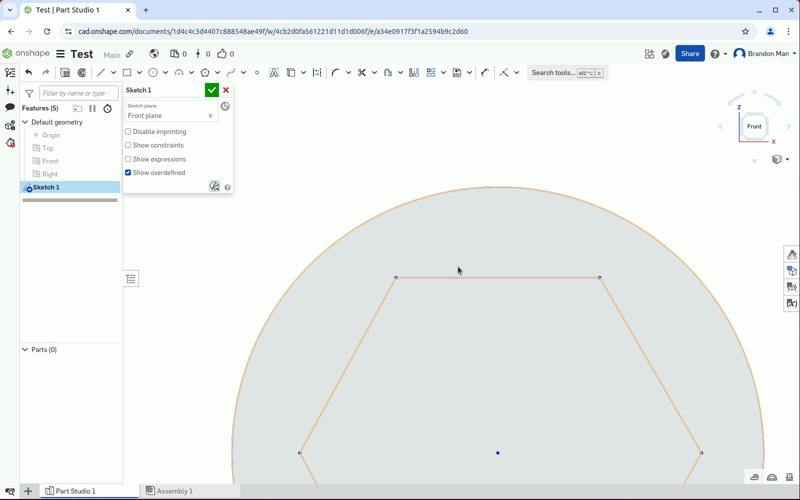
scroll(-6)
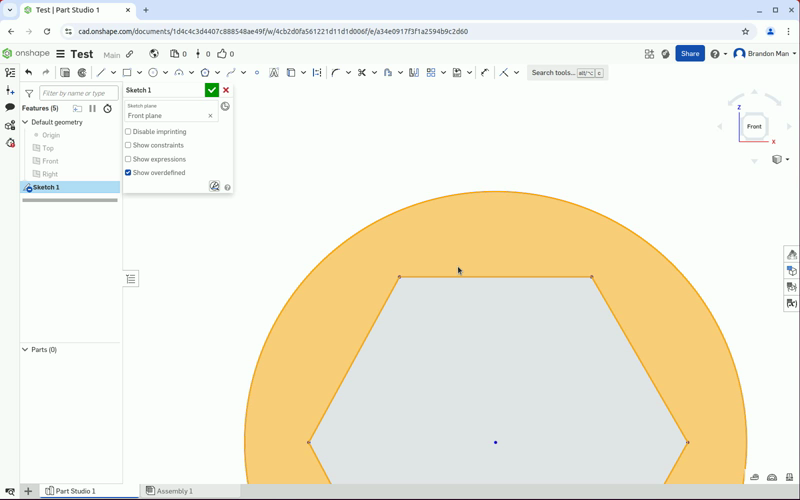
scroll(-6)
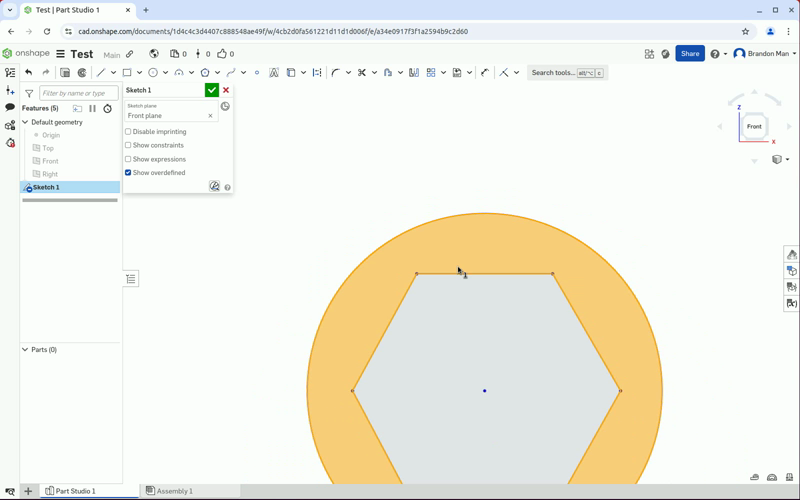
scroll(-6)
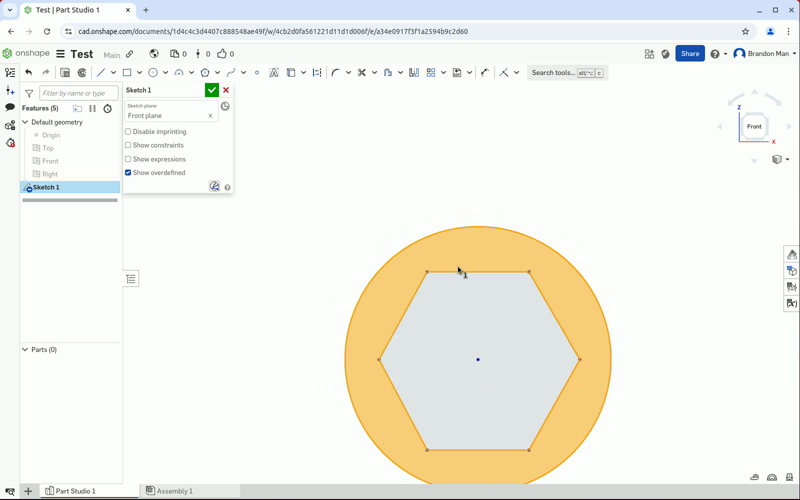
scroll(-6)
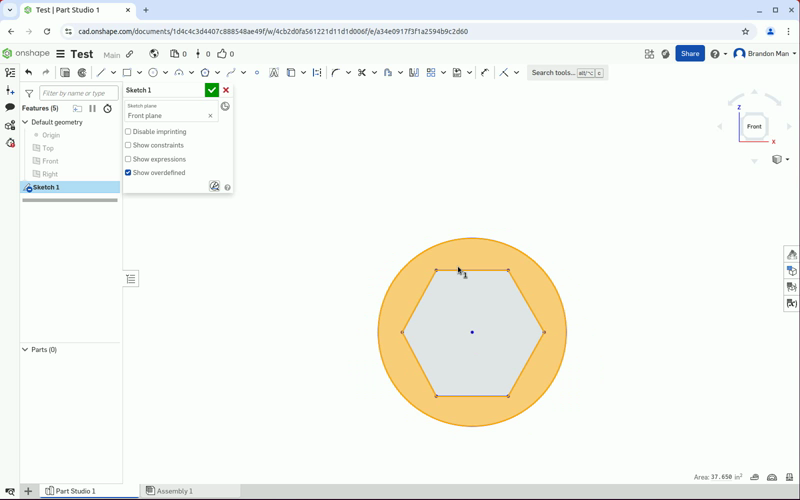
scroll(-6)
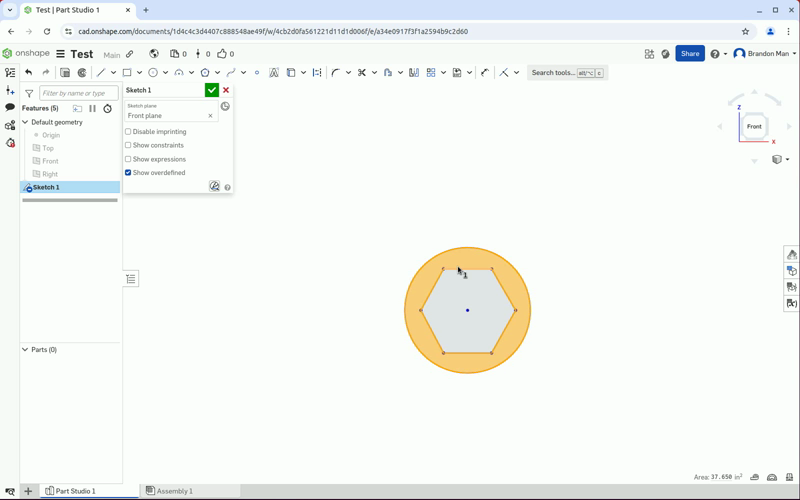
scroll(-6)
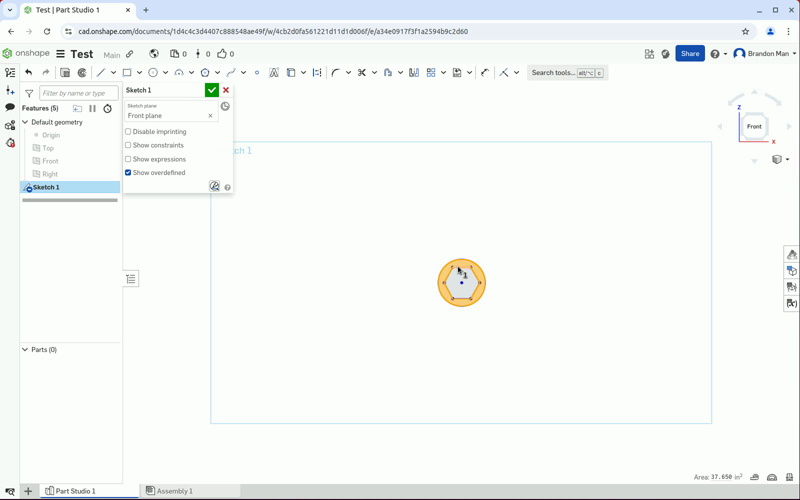
mouse_move(73, 352)
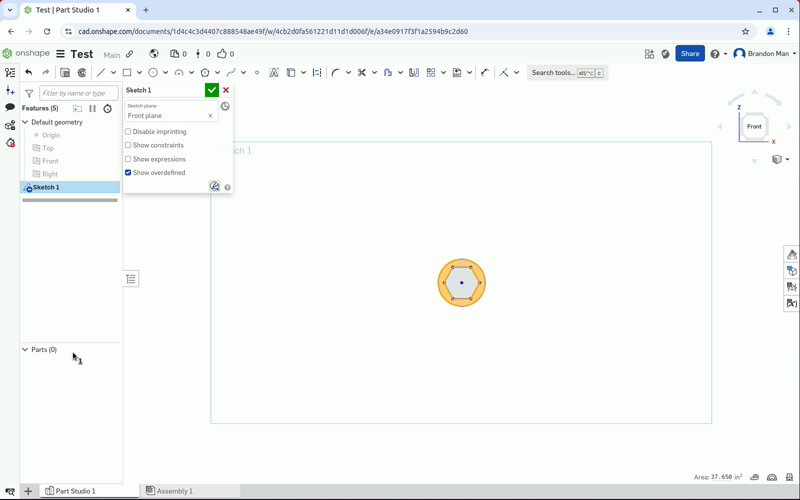
key(shift+y)
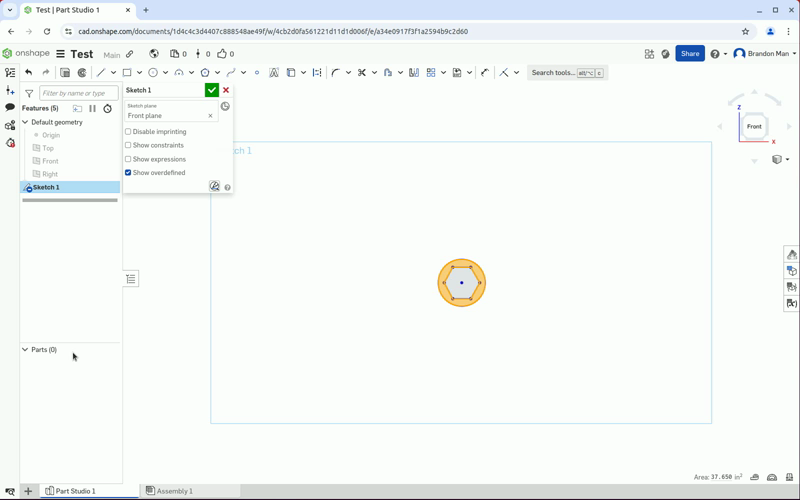
key(shift+e)
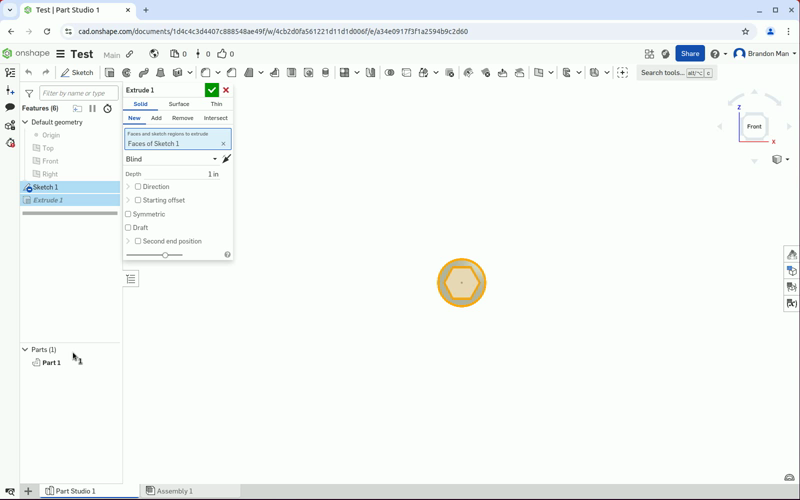
mouse_move(143, 106)
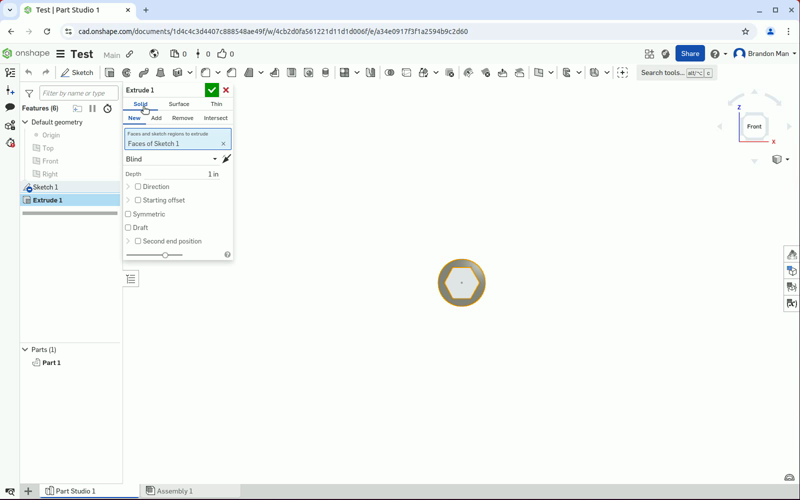
click(143, 106)
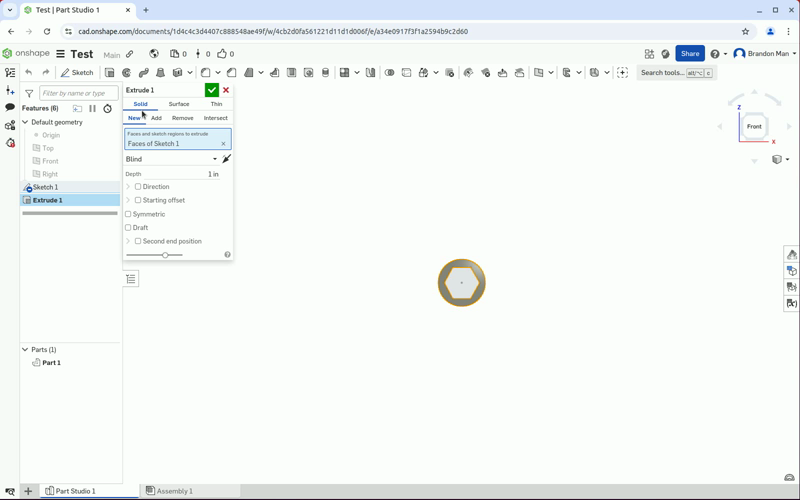
mouse_move(137, 120)
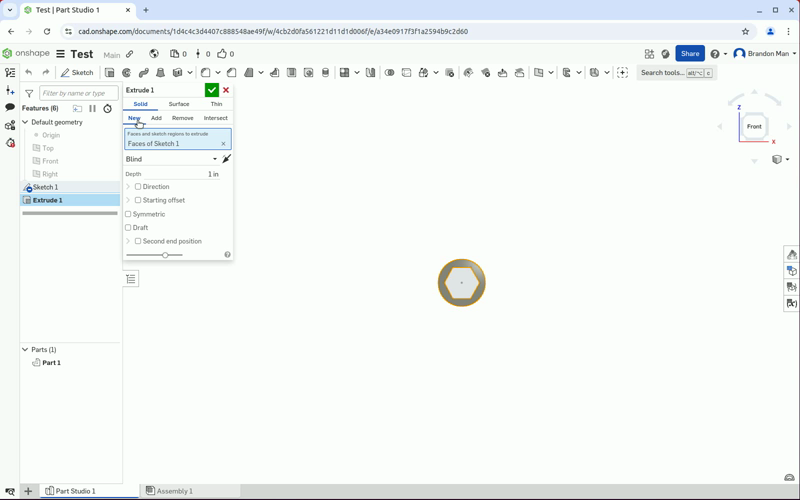
click(137, 120)
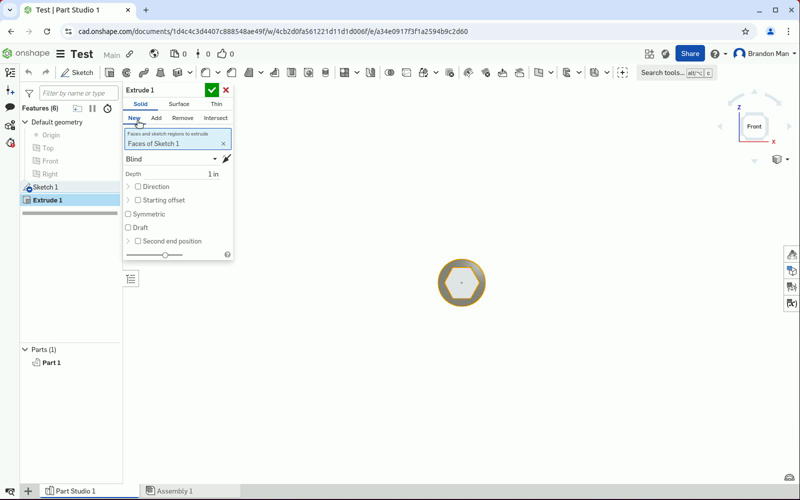
key(tab, 4)
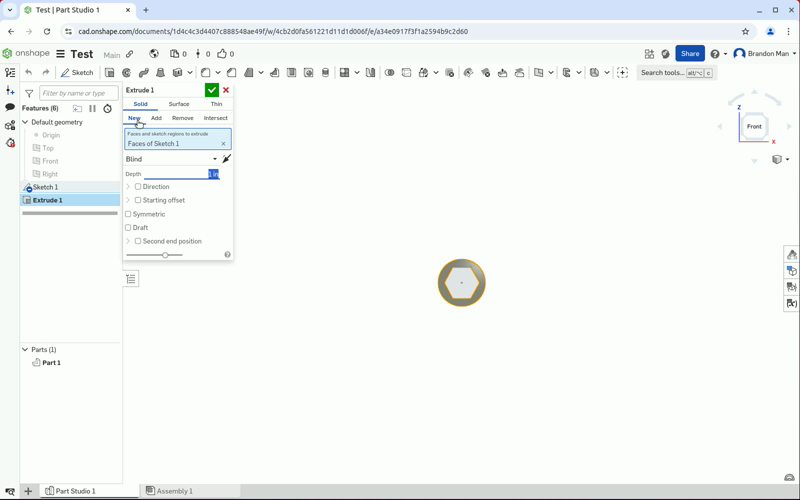
text(1.444)
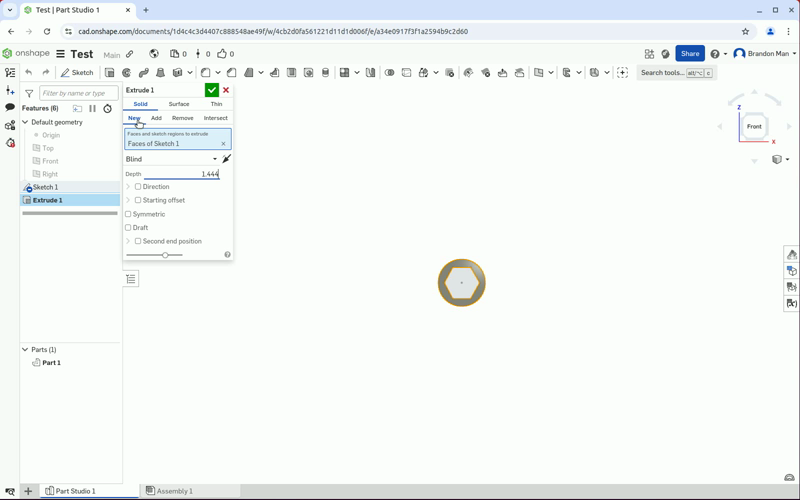
key(tab, 3)
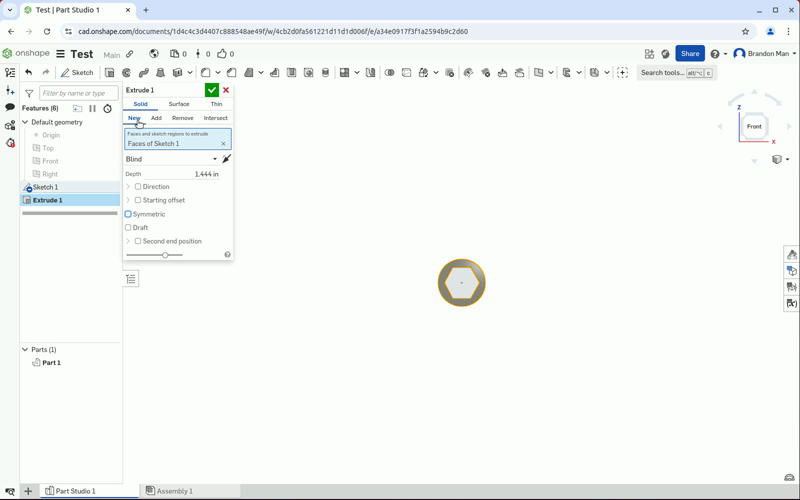
key(space)
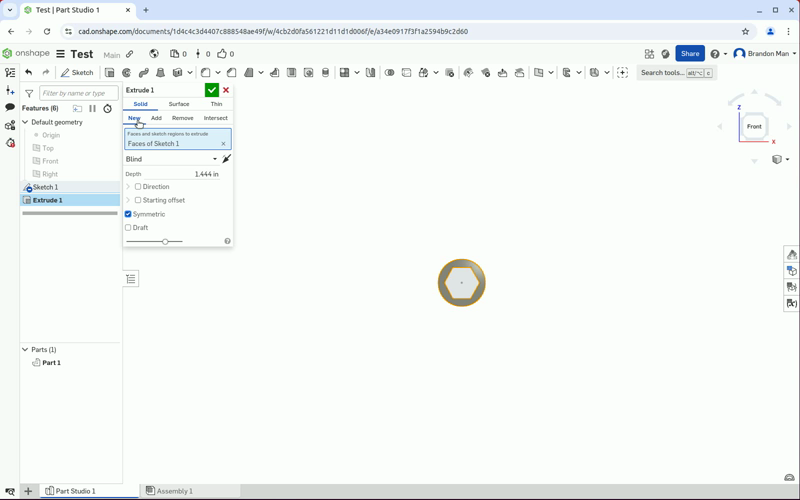
key(enter)
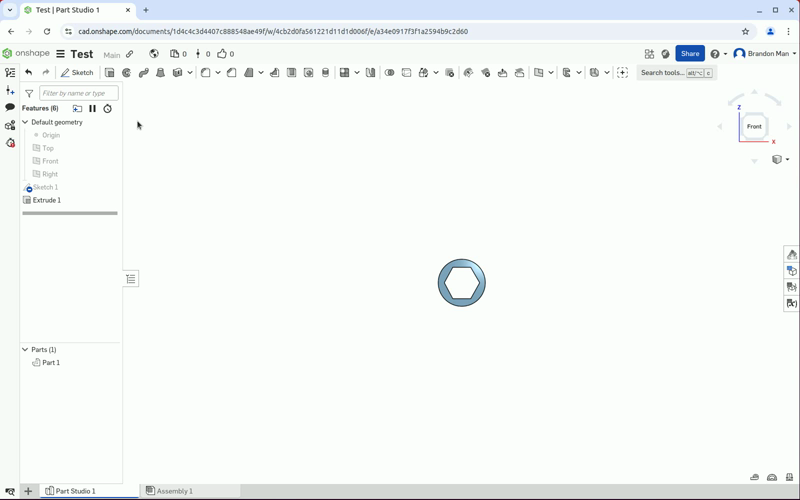
key(shift+h)
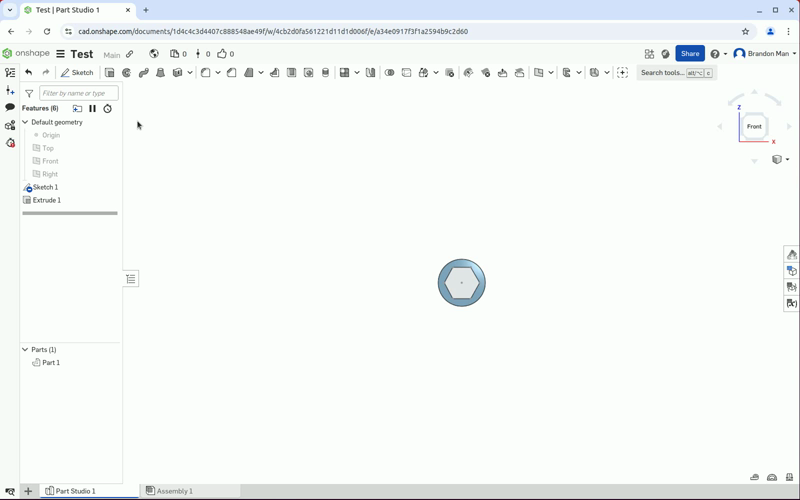
key(shift+h)
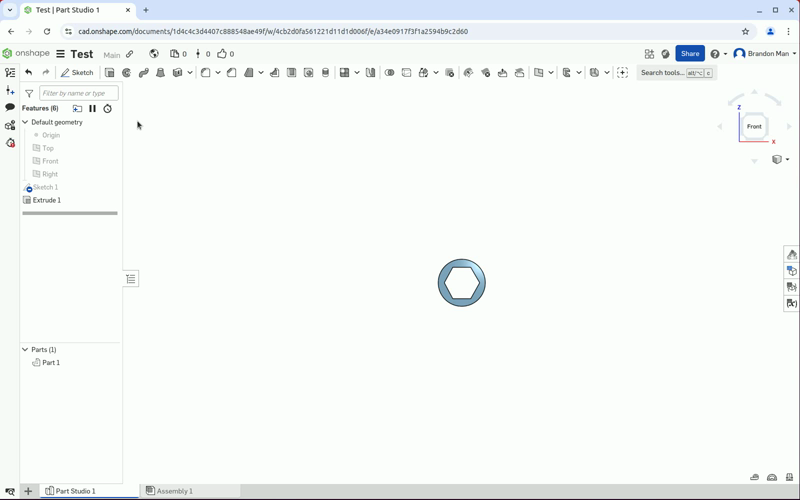
mouse_move(73, 189)
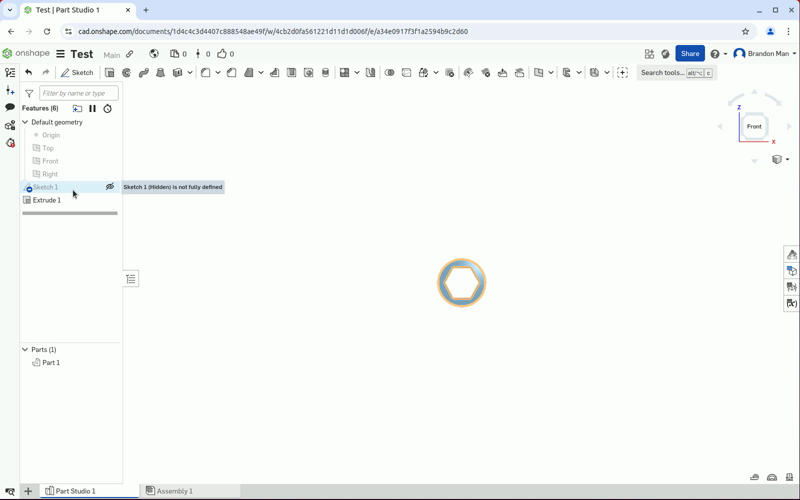
click(73, 189)
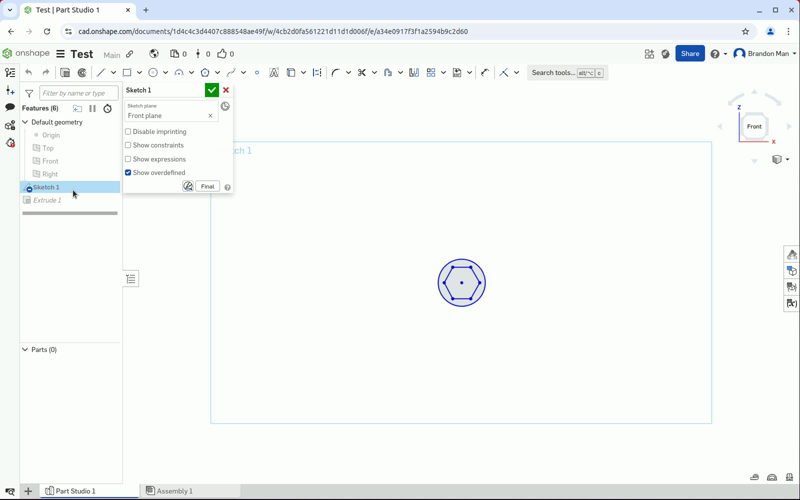
mouse_move(229, 92)
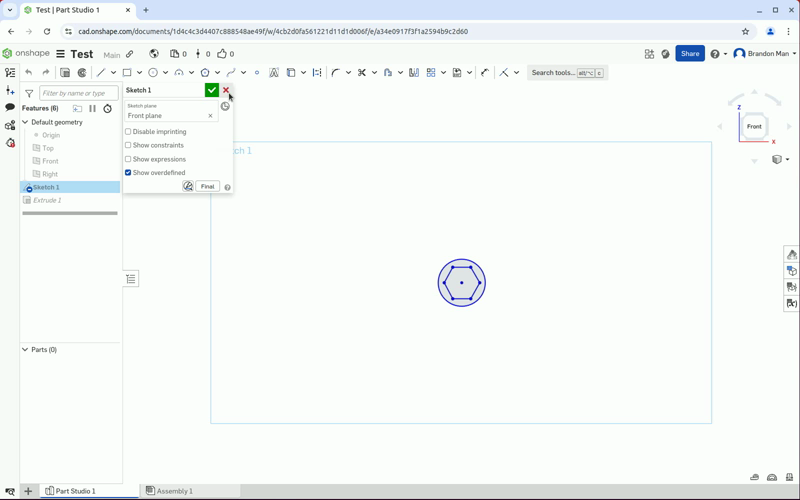
click(229, 92)
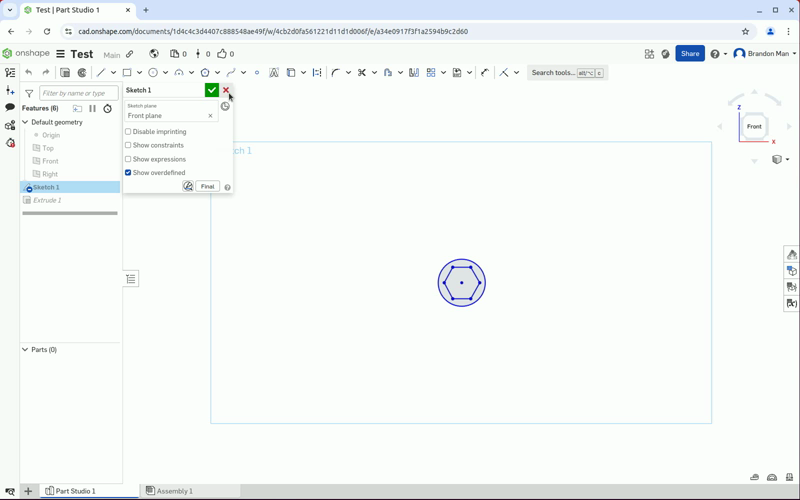
key(shift+s)
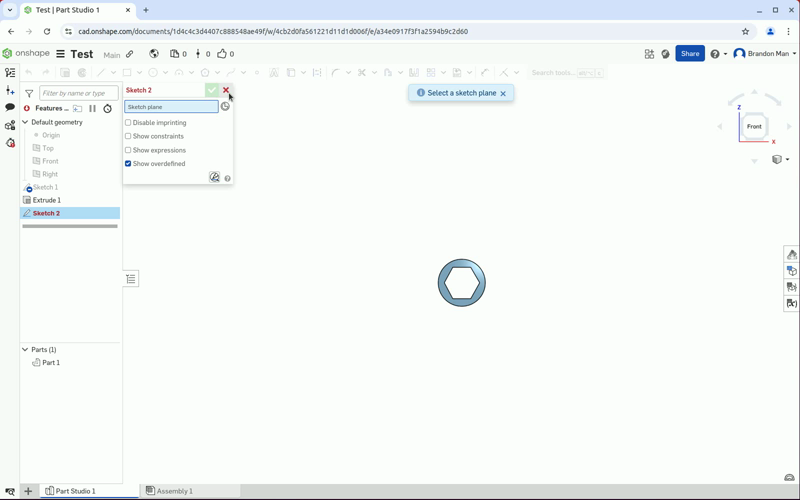
mouse_move(73, 163)
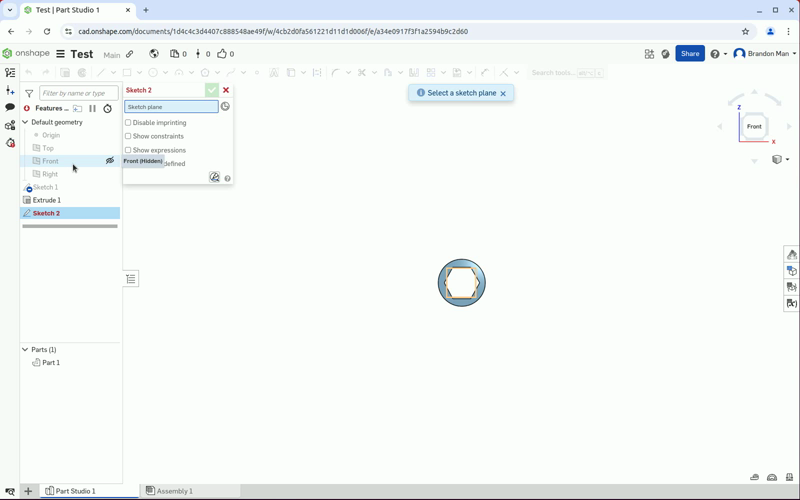
click(73, 163)
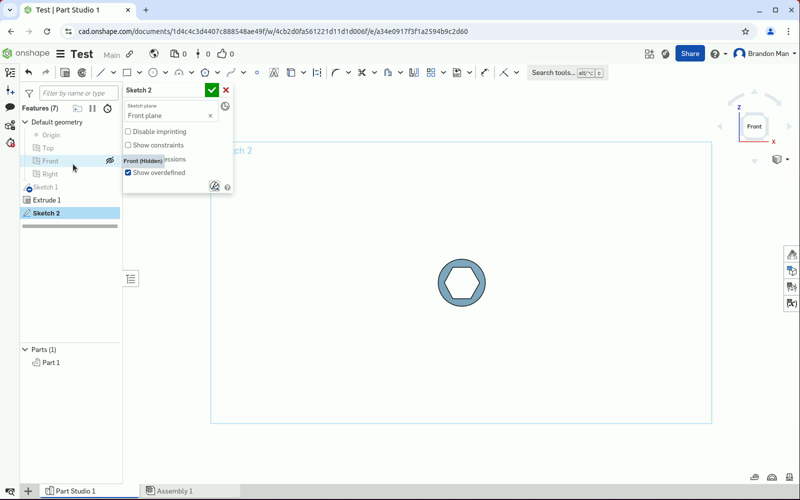
mouse_move(73, 352)
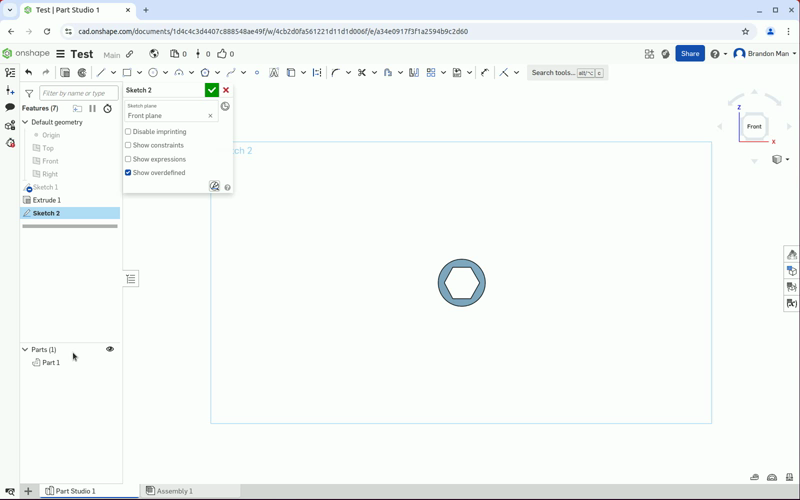
key(y)
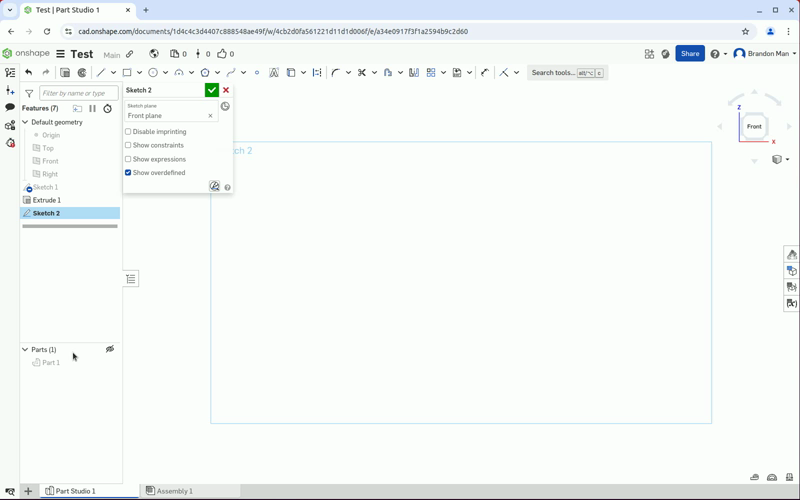
key(c)
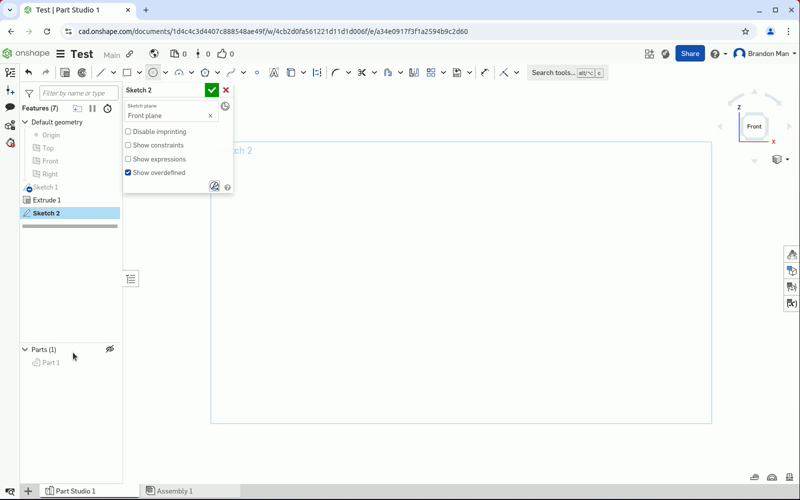
key_down(shift)
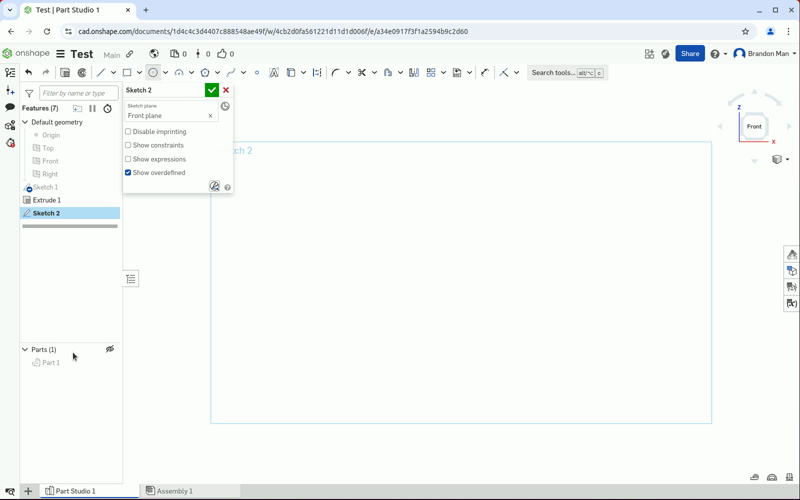
mouse_move(558, 282)
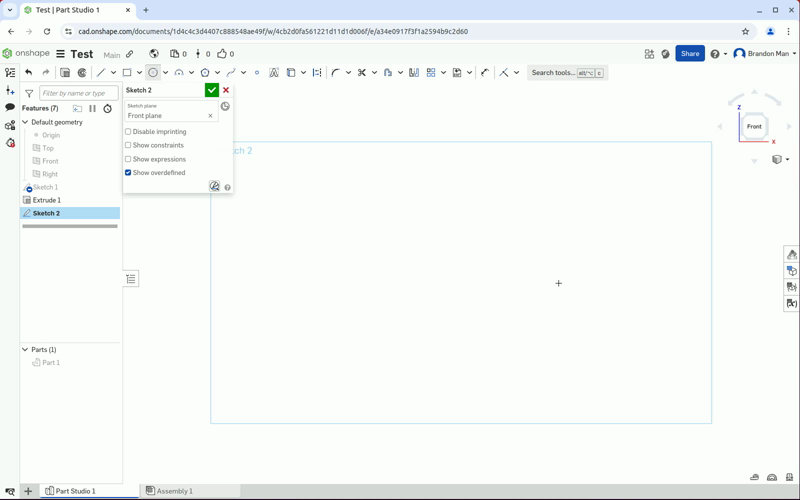
click(558, 282)
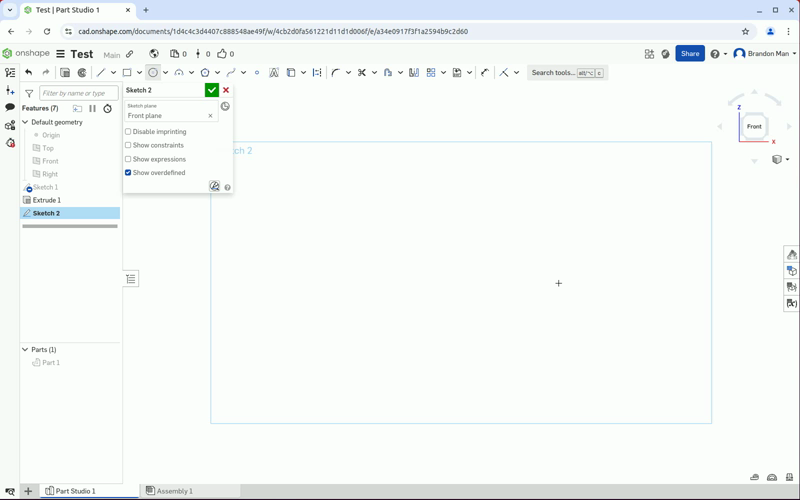
key_up(shift)
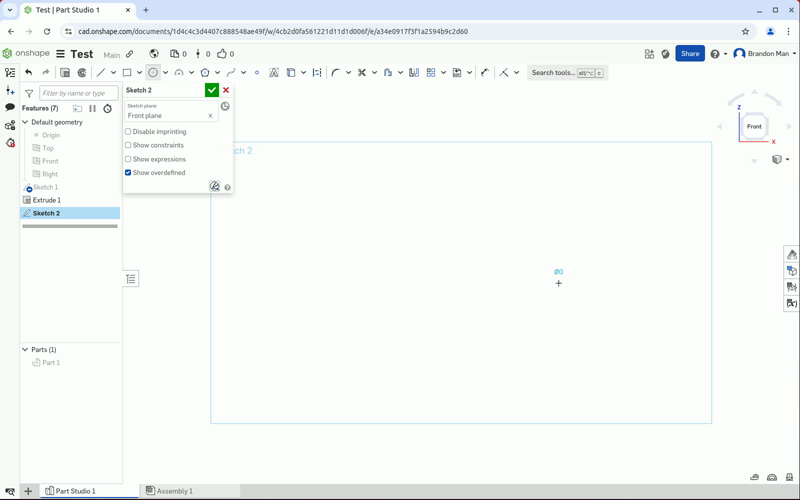
mouse_move(574, 282)
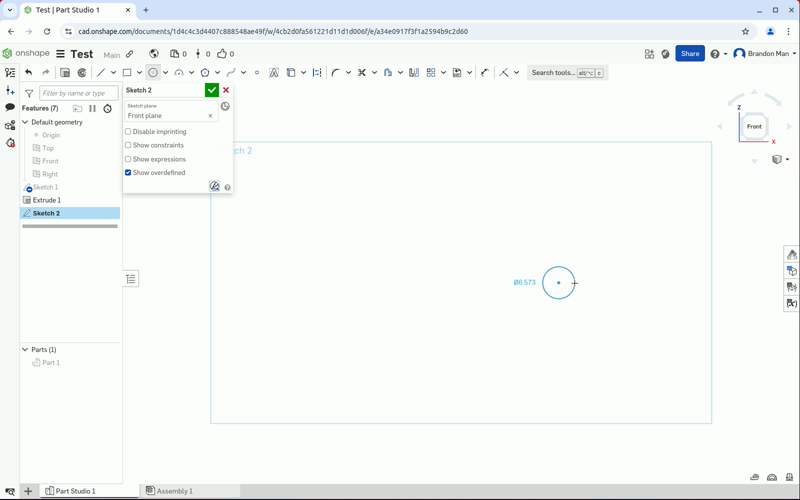
click(574, 282)
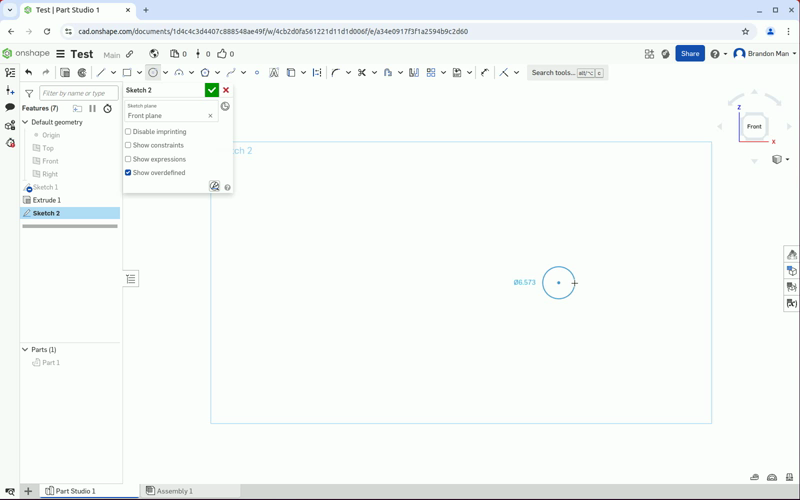
key(esc)
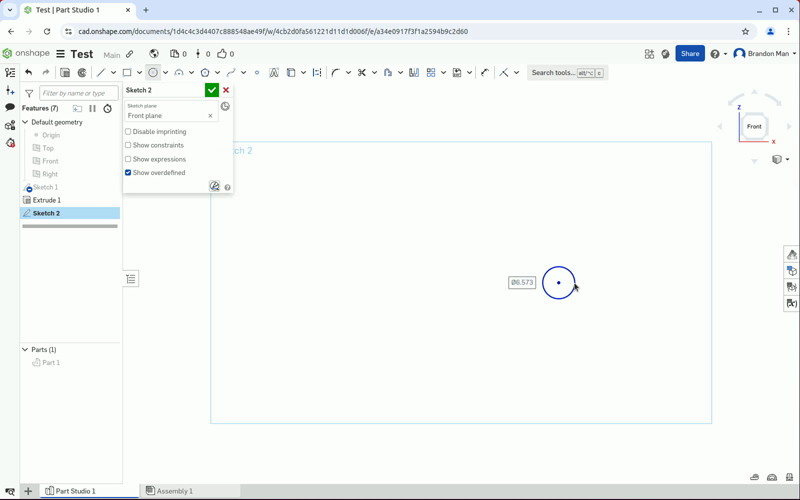
key(l)
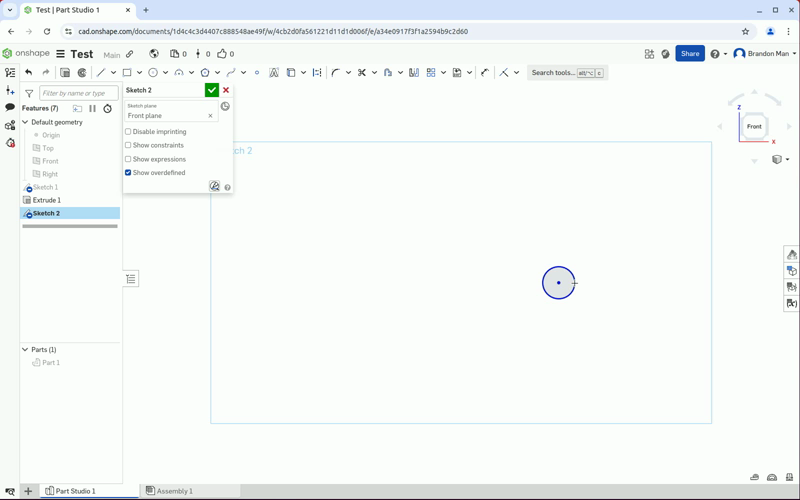
key_down(shift)
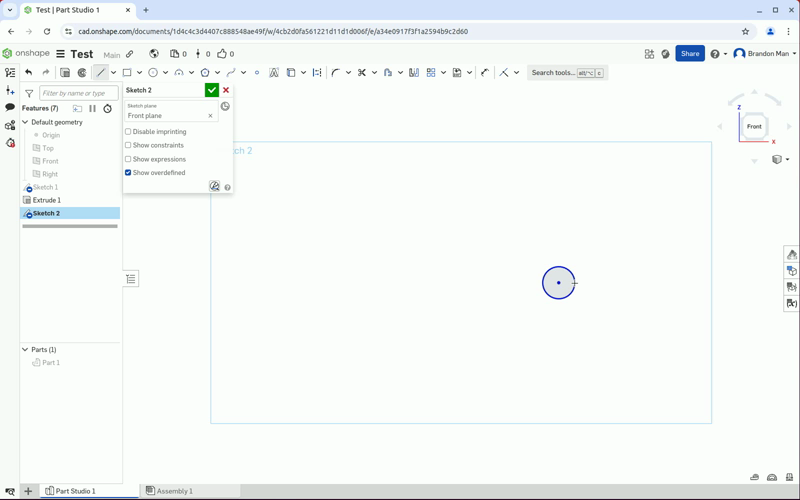
mouse_move(547, 279)
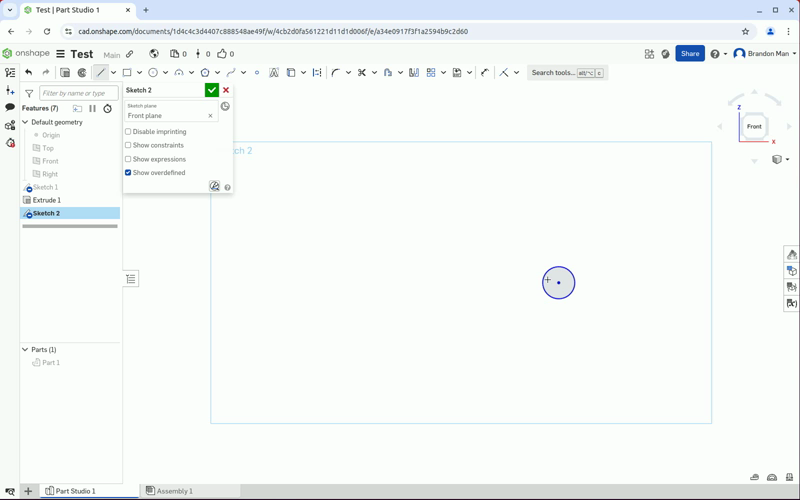
click(547, 279)
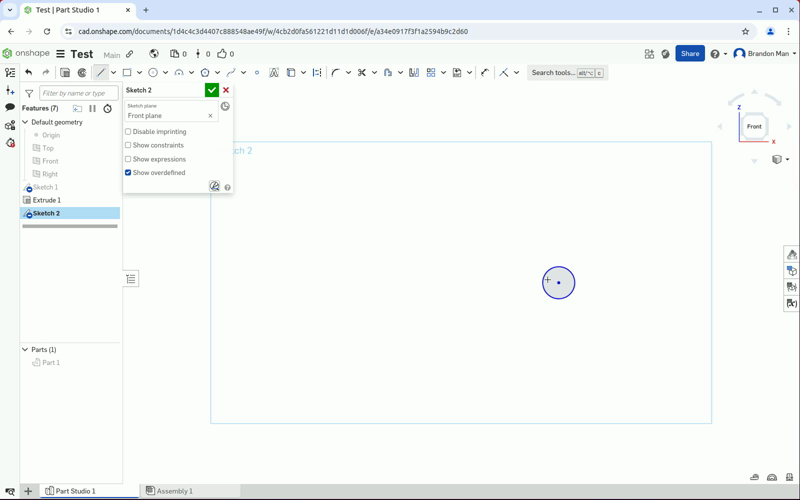
key_up(shift)
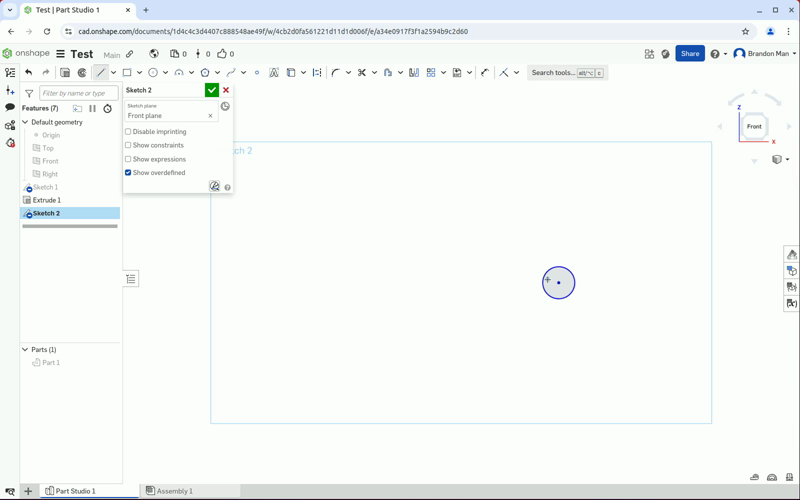
key_down(shift)
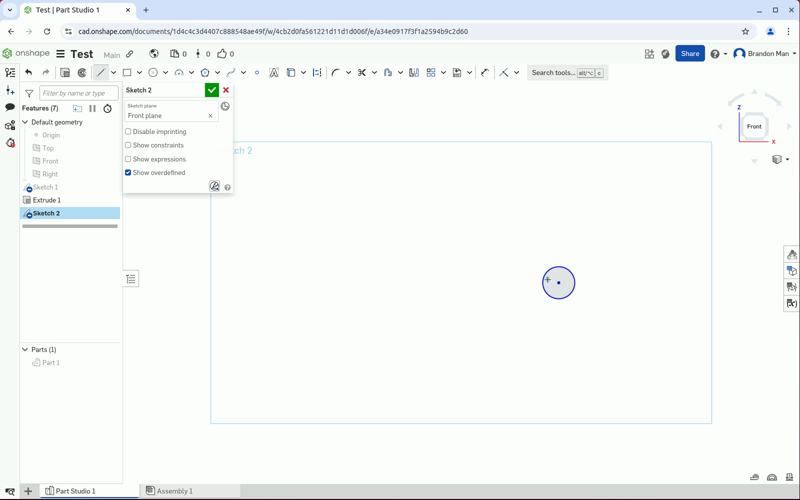
mouse_move(577, 279)
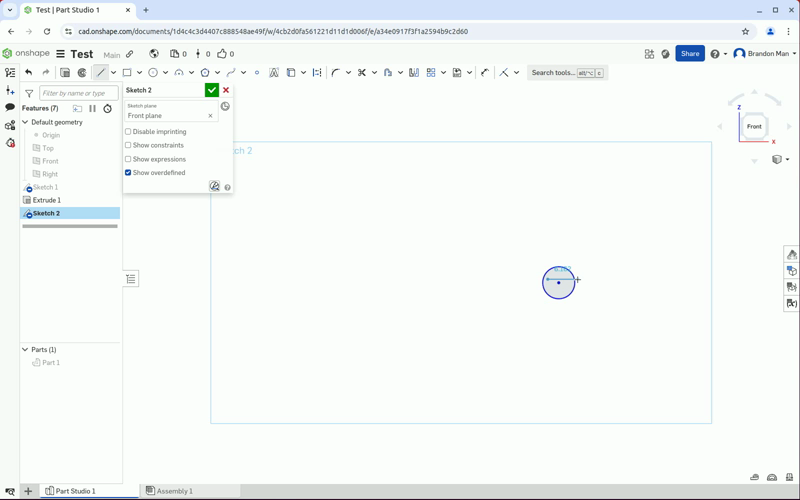
mouse_move(551, 292)
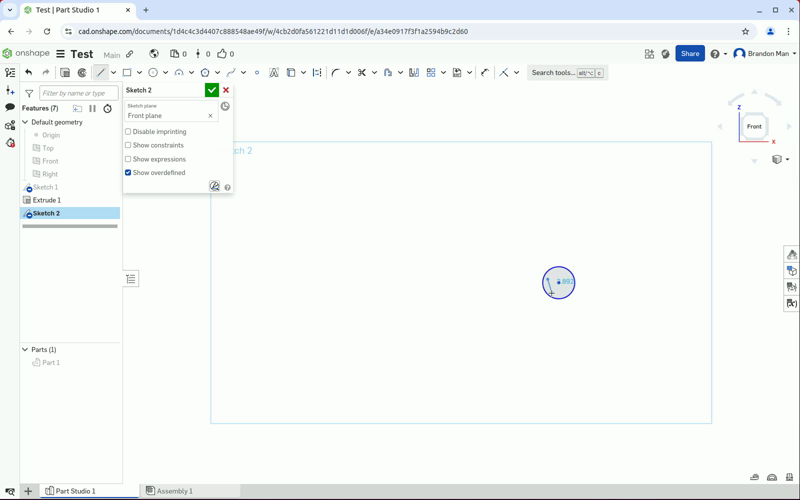
click(551, 292)
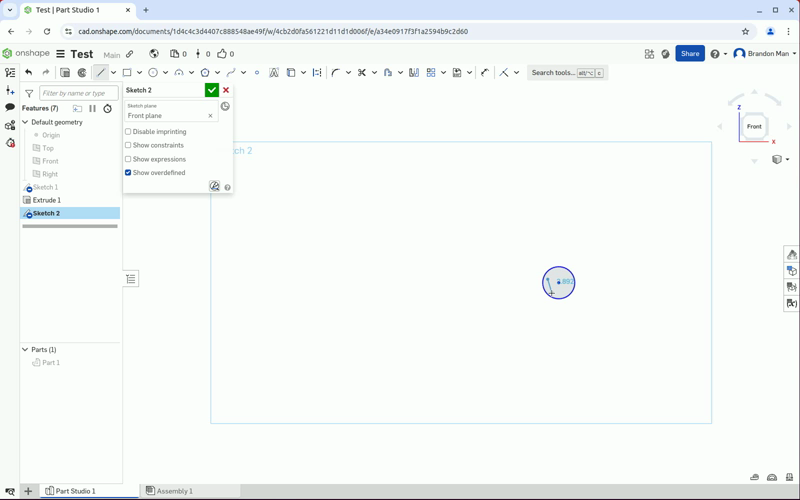
key_up(shift)
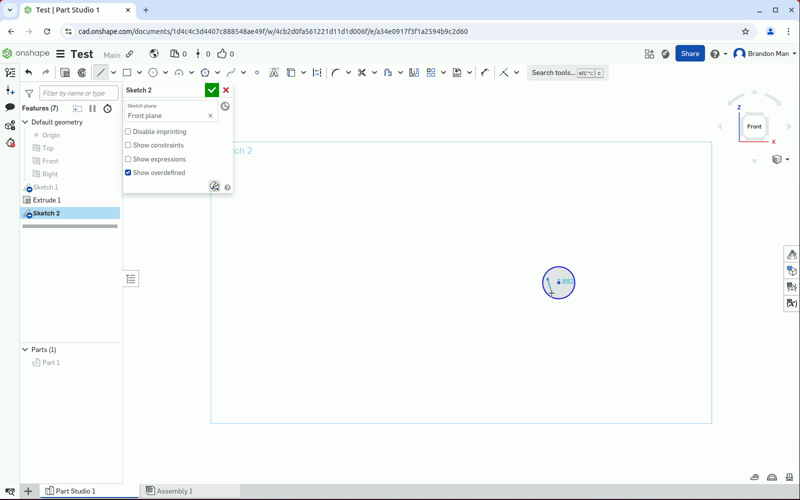
key_down(shift)
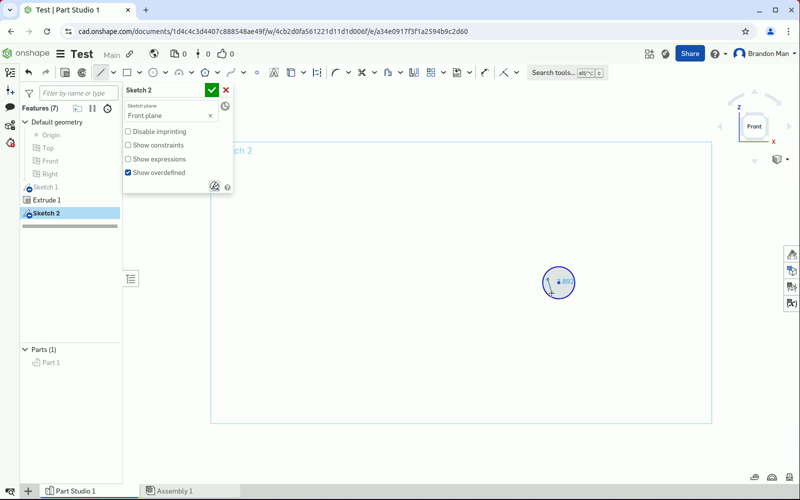
mouse_move(581, 292)
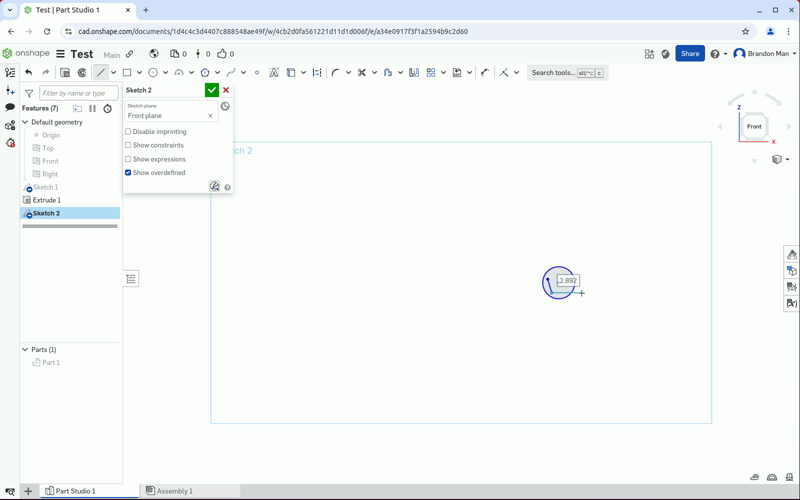
mouse_move(565, 292)
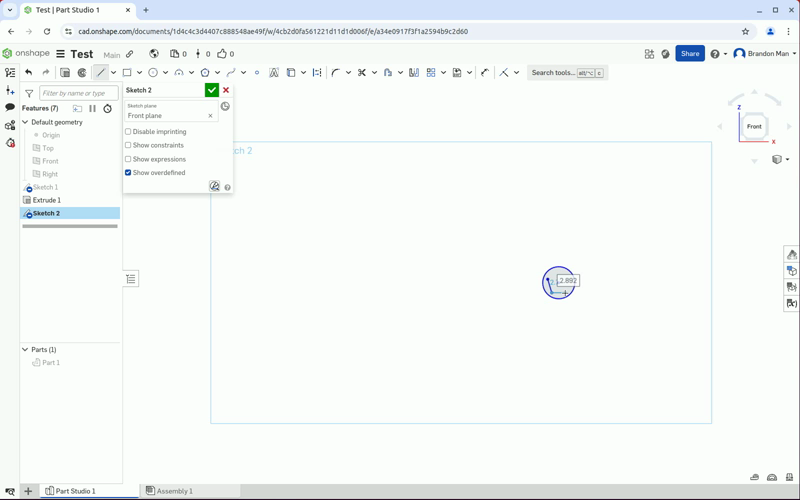
click(565, 292)
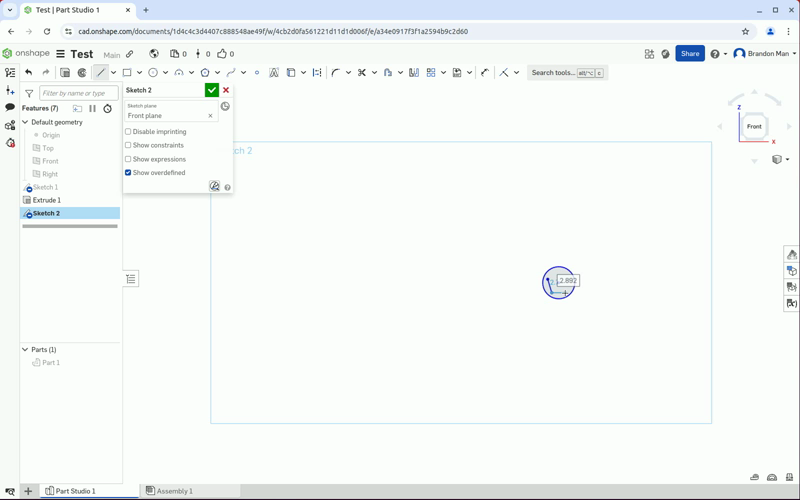
key_up(shift)
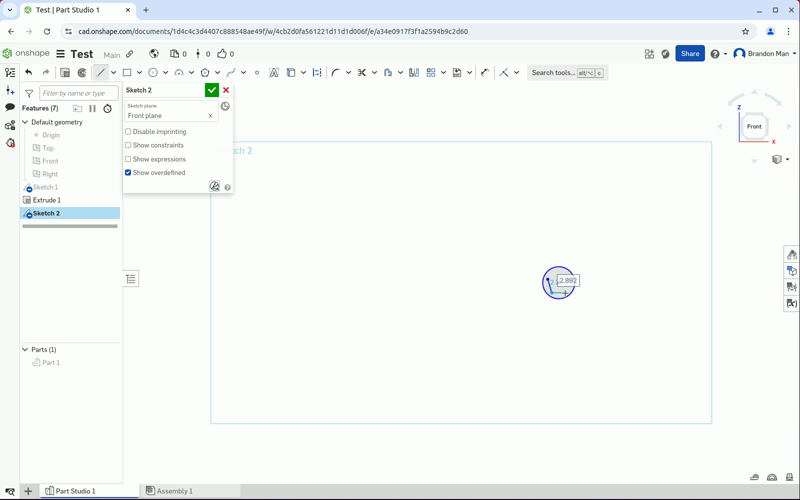
key_down(shift)
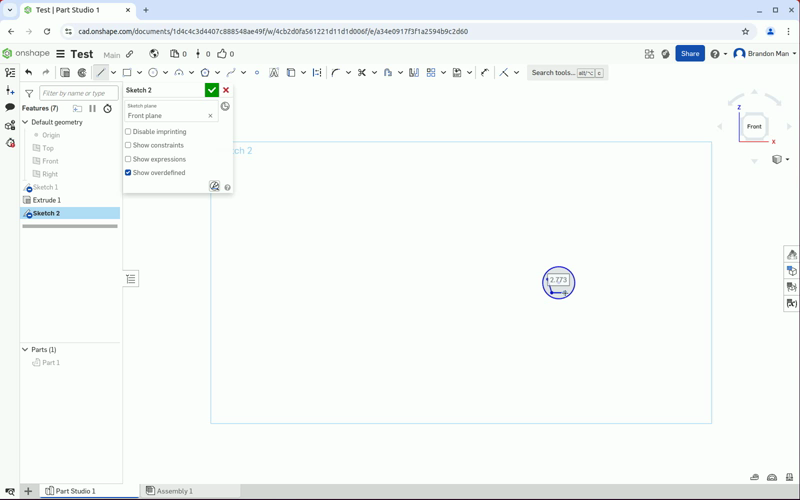
mouse_move(589, 292)
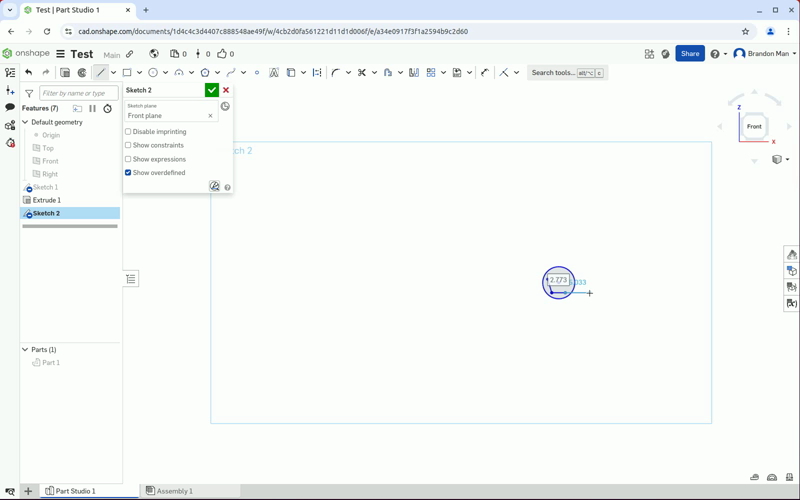
mouse_move(569, 279)
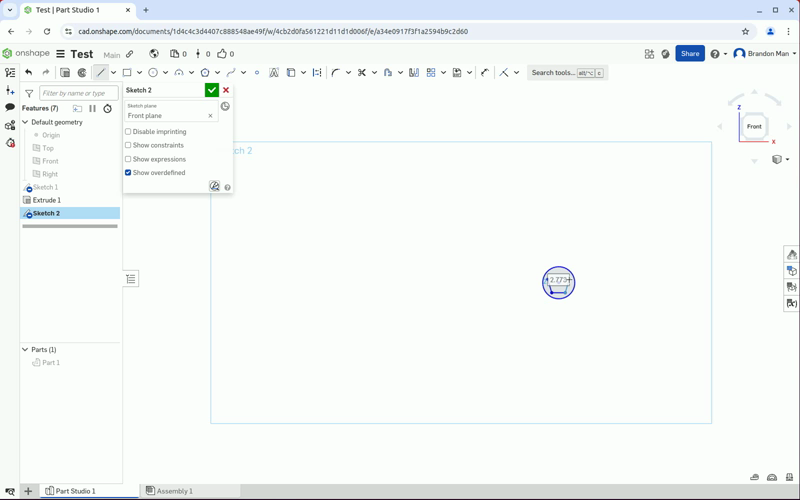
click(569, 279)
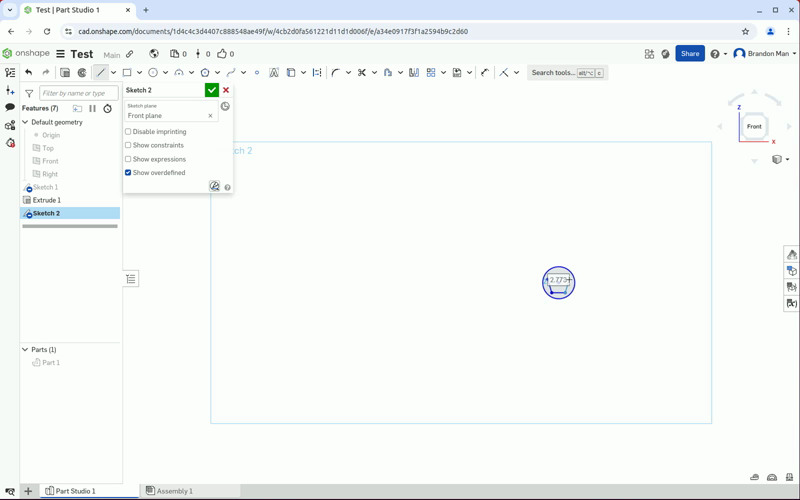
key_up(shift)
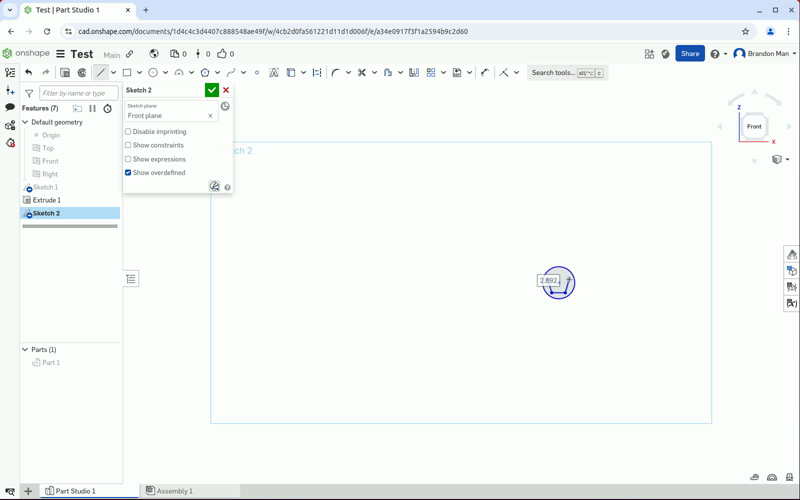
key_down(shift)
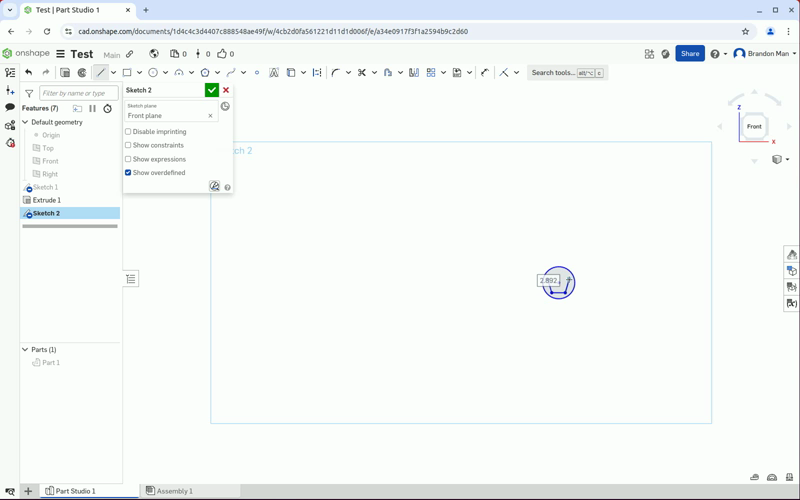
mouse_move(589, 279)
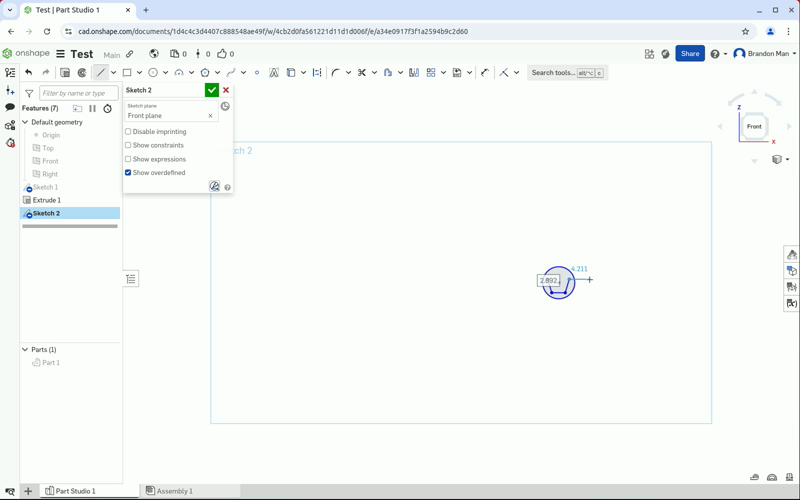
mouse_move(558, 270)
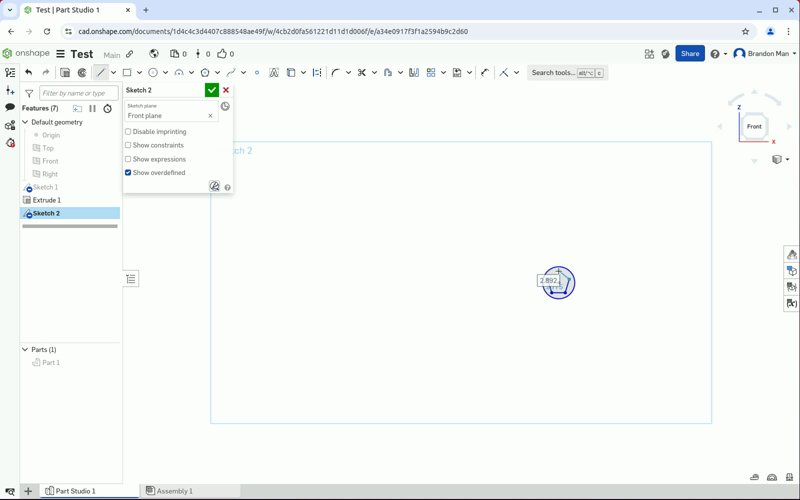
click(558, 270)
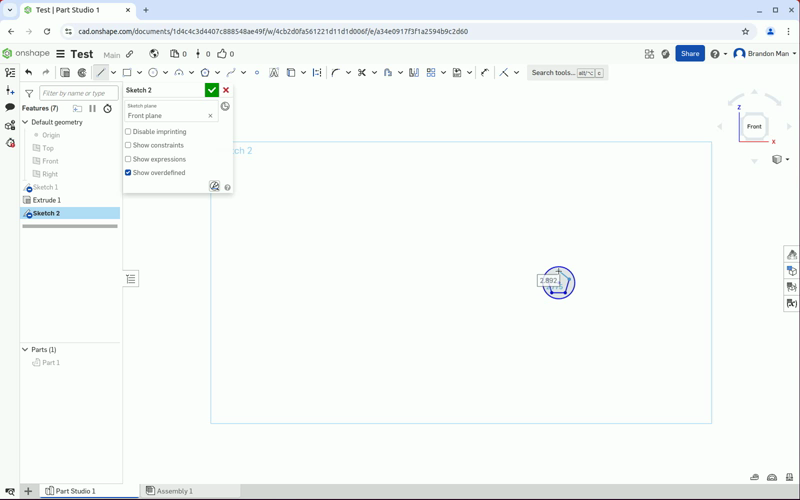
key_up(shift)
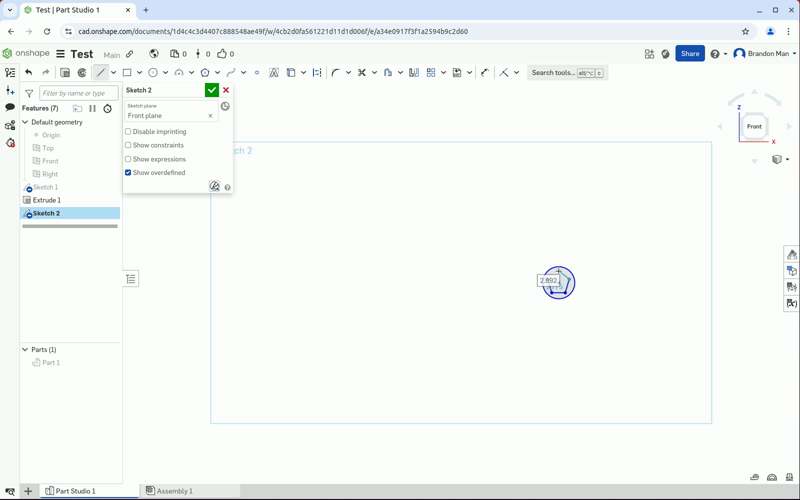
mouse_move(588, 270)
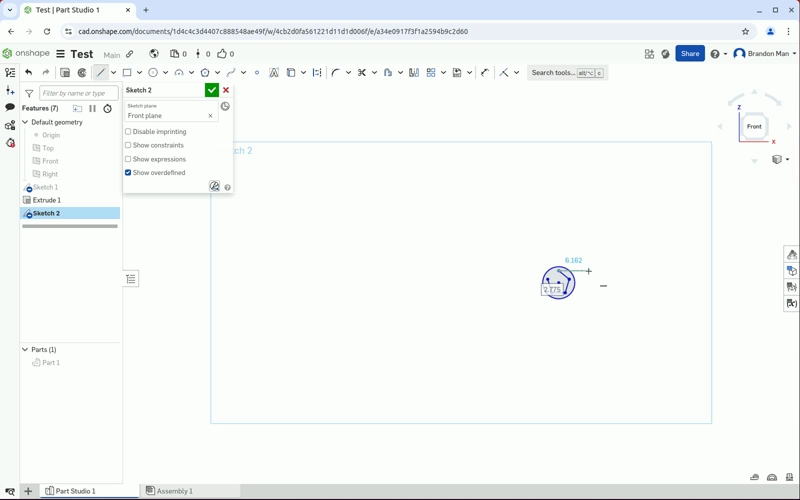
key_down(shift)
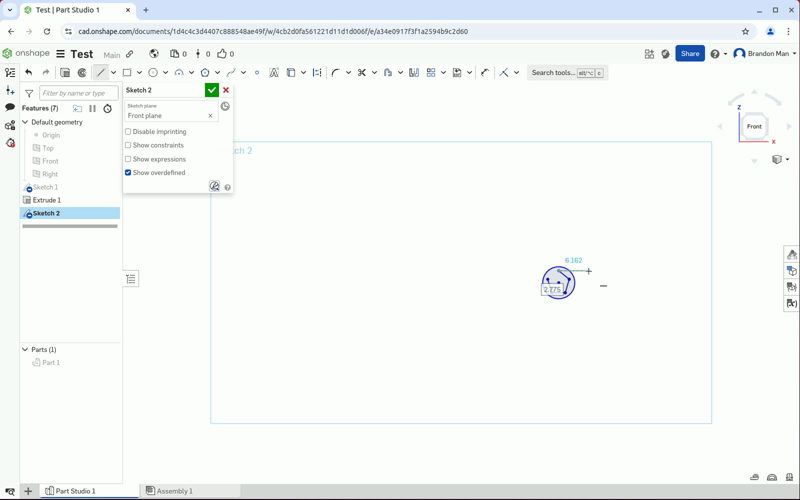
mouse_move(547, 279)
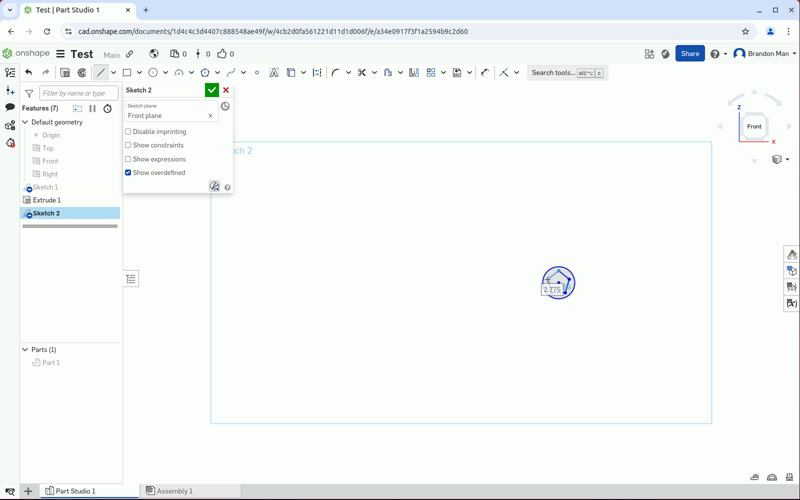
key_up(shift)
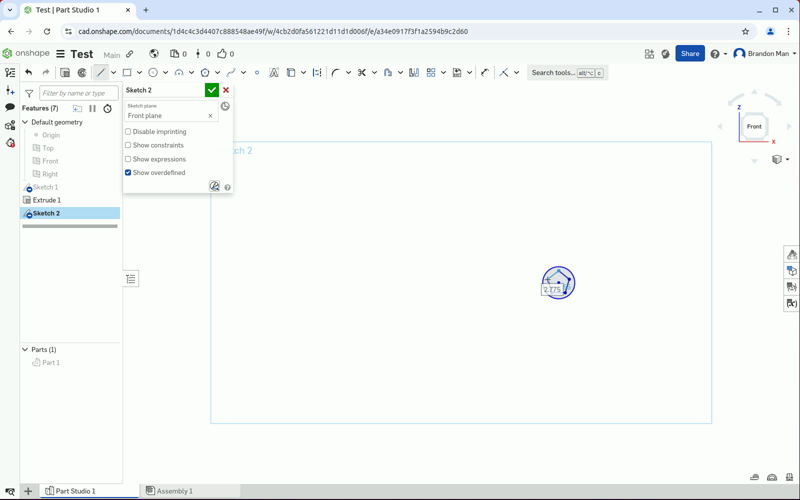
click(547, 279)
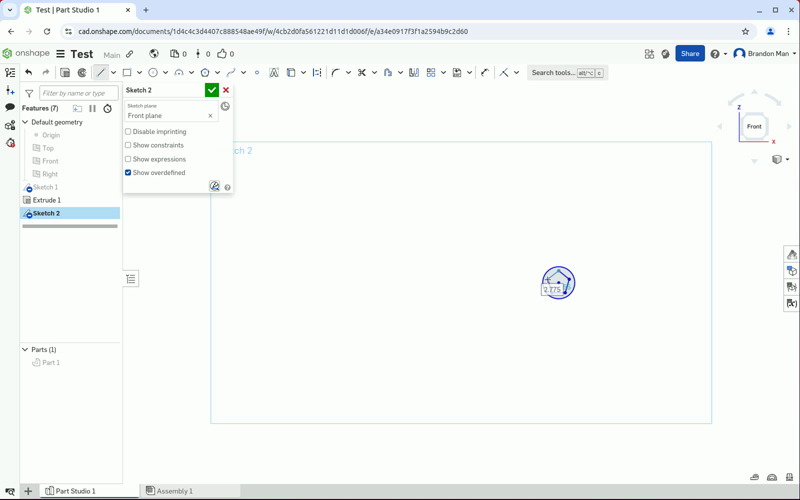
key(esc)
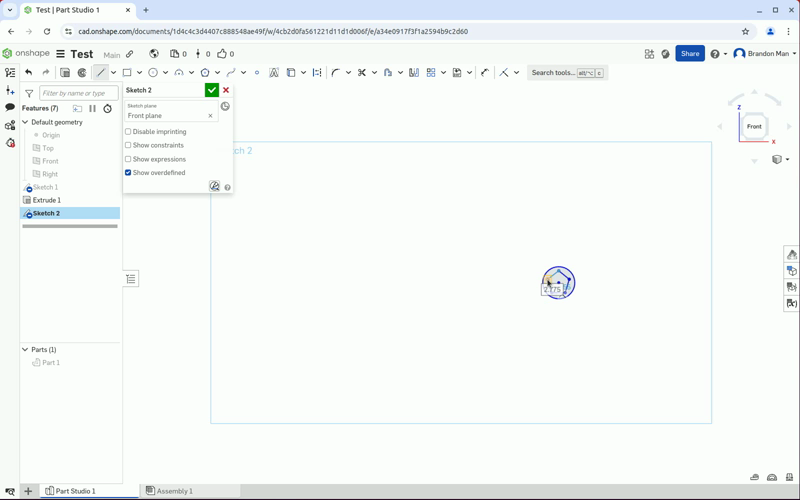
mouse_move(564, 273)
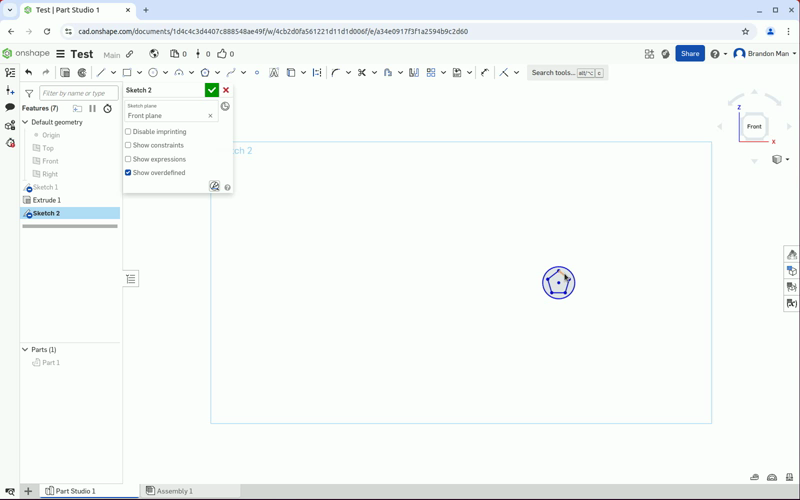
scroll(6)
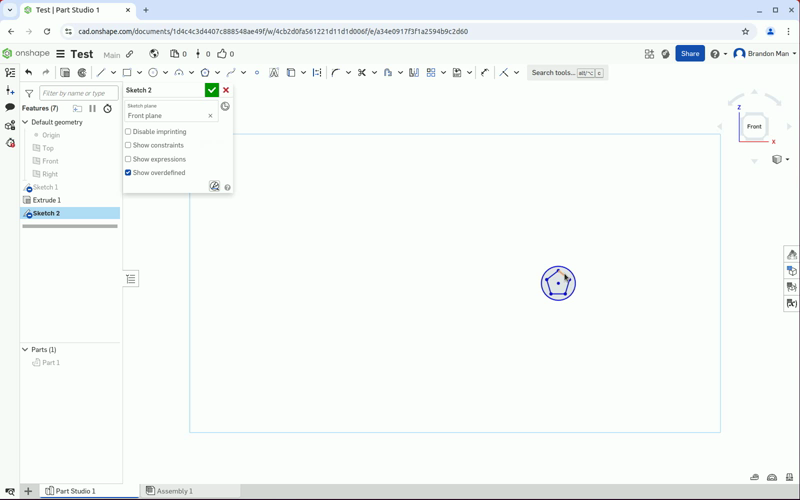
scroll(6)
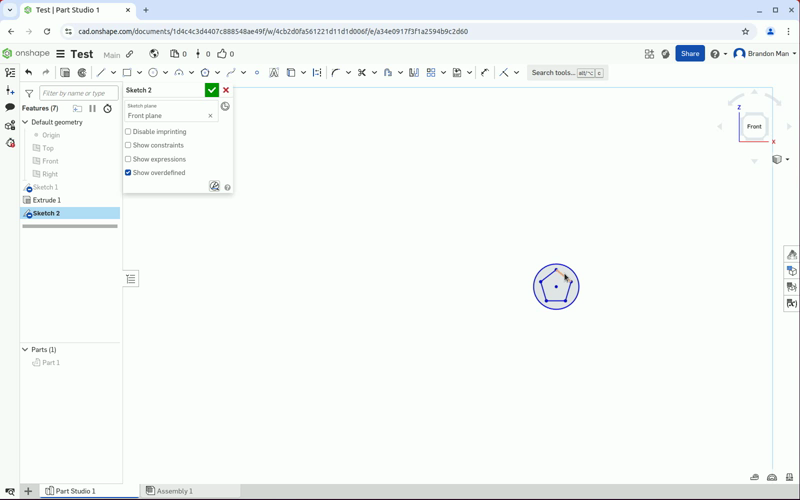
scroll(6)
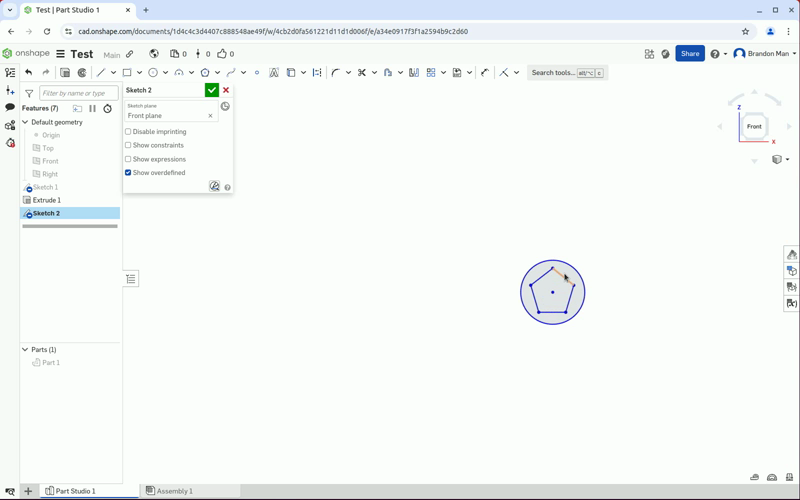
scroll(6)
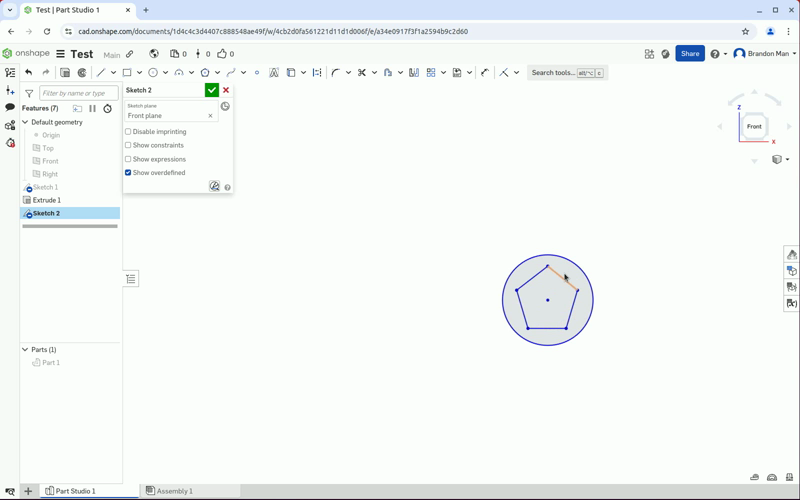
scroll(6)
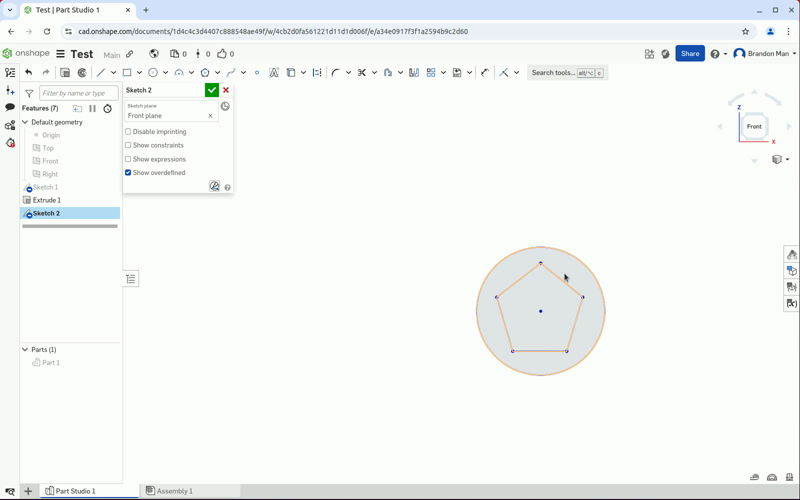
scroll(6)
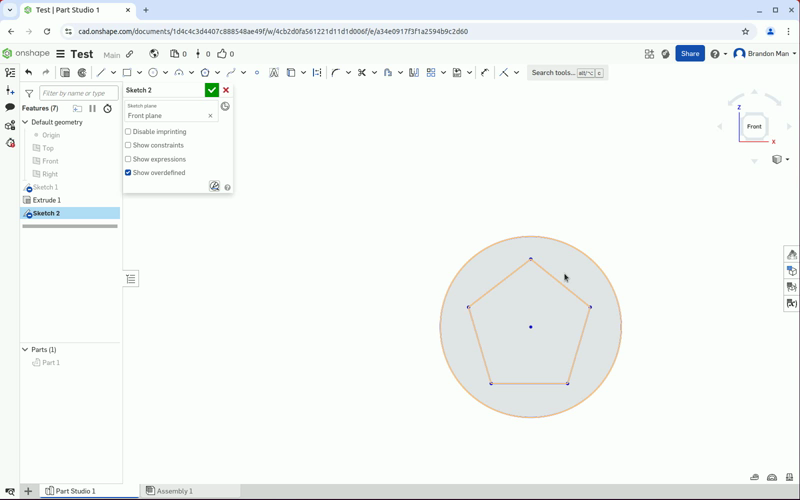
scroll(6)
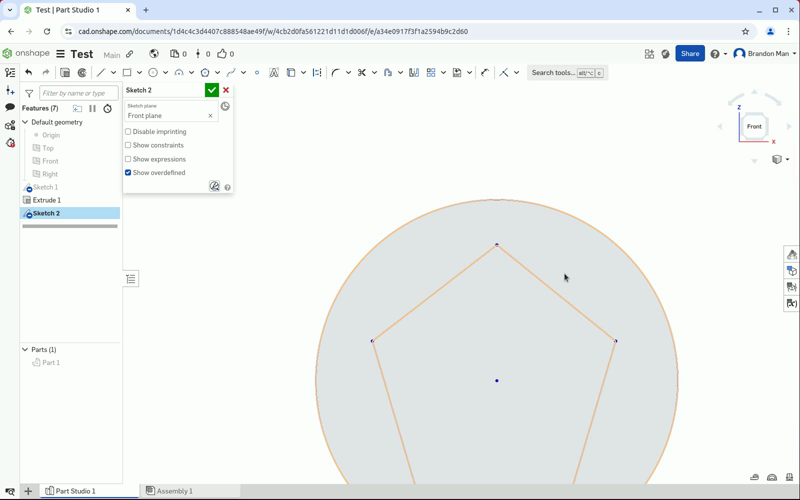
click(564, 273)
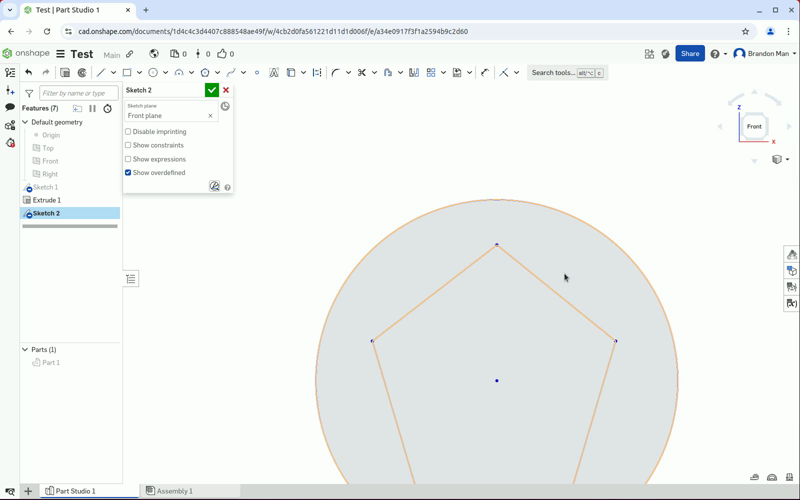
scroll(-6)
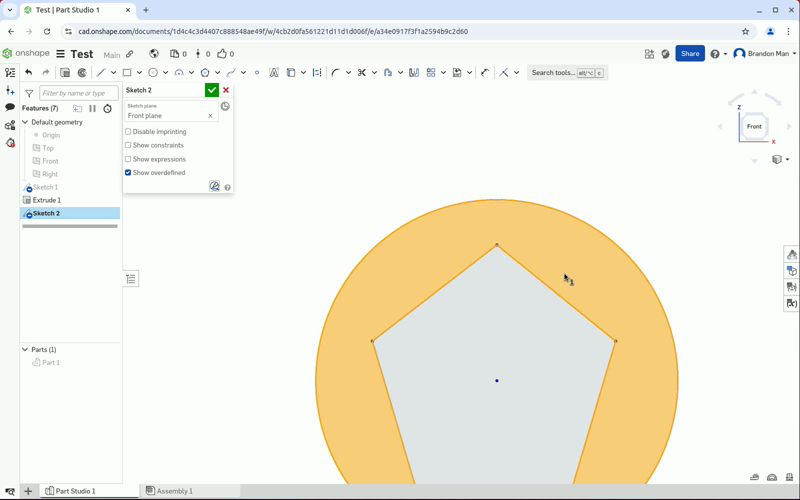
scroll(-6)
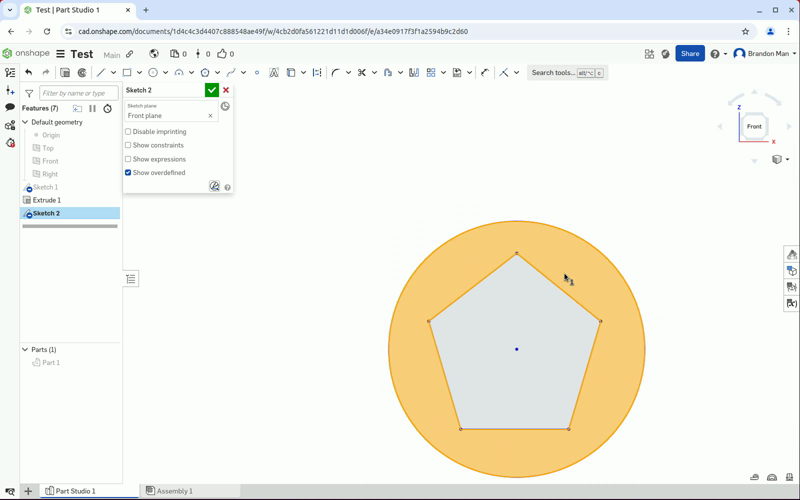
scroll(-6)
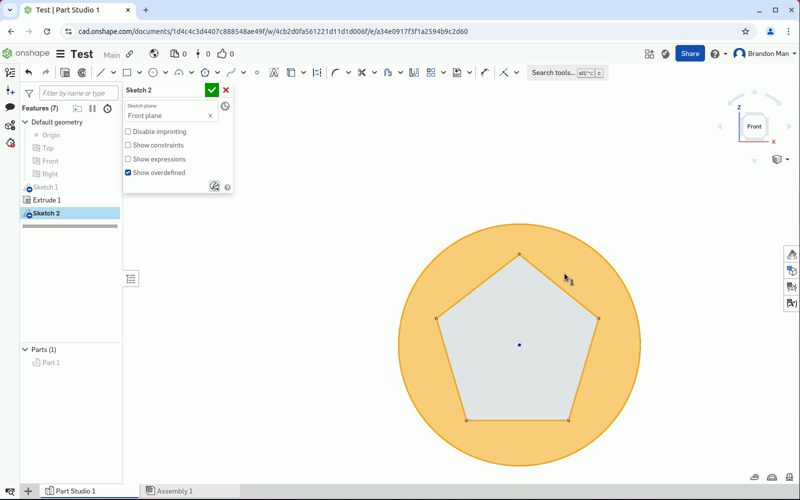
scroll(-6)
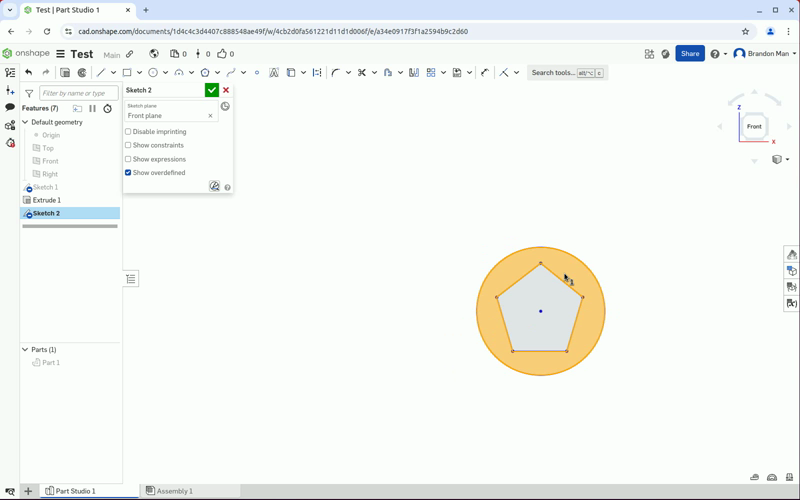
scroll(-6)
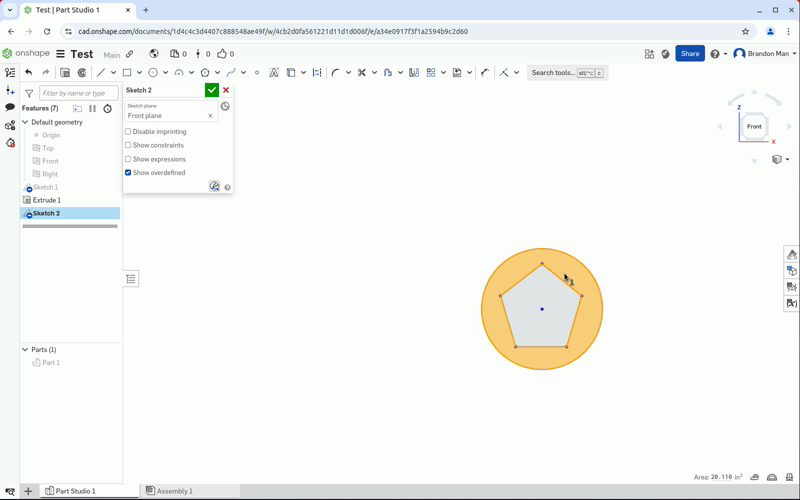
scroll(-6)
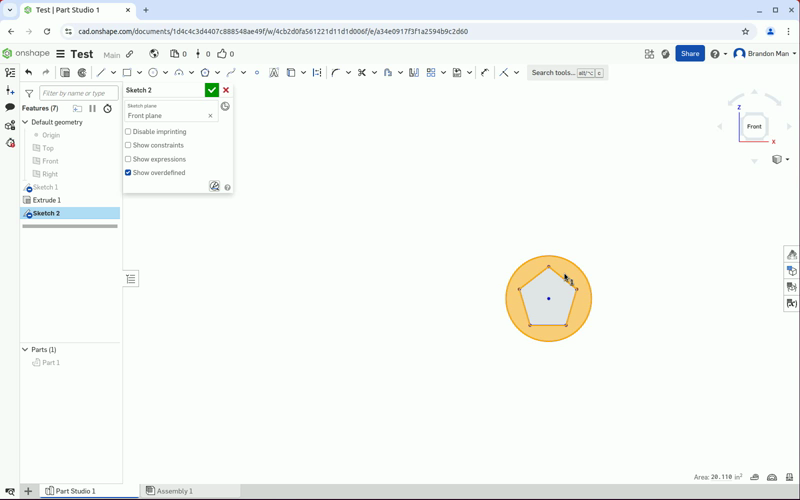
scroll(-6)
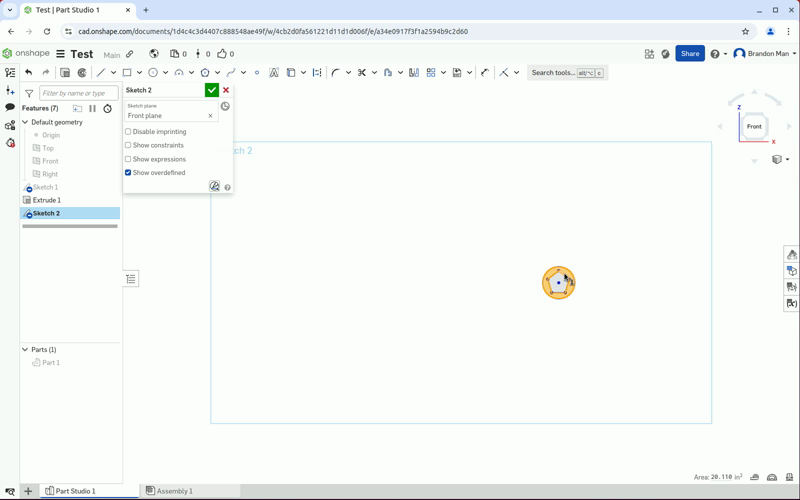
mouse_move(73, 352)
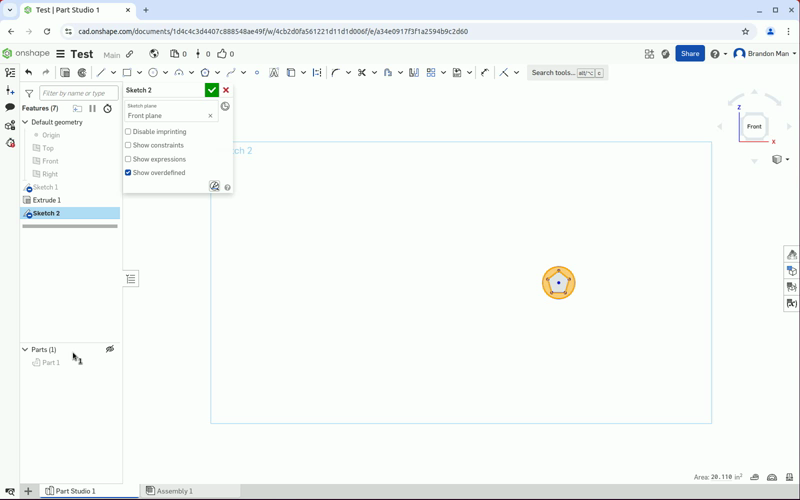
key(shift+y)
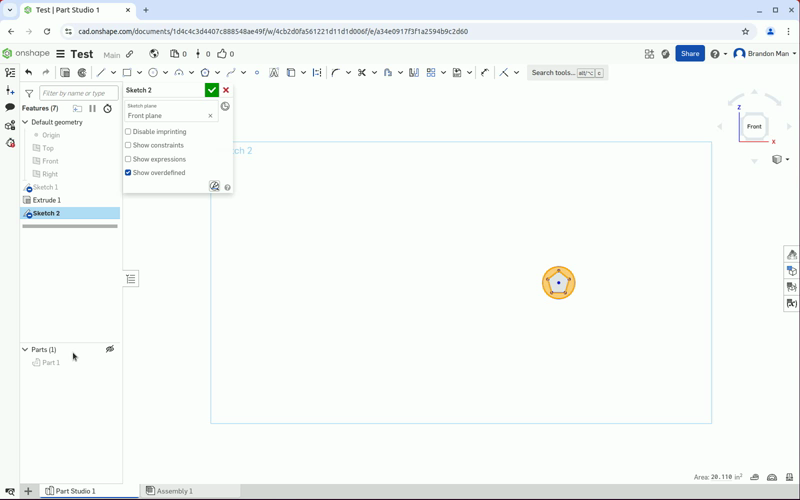
key(shift+e)
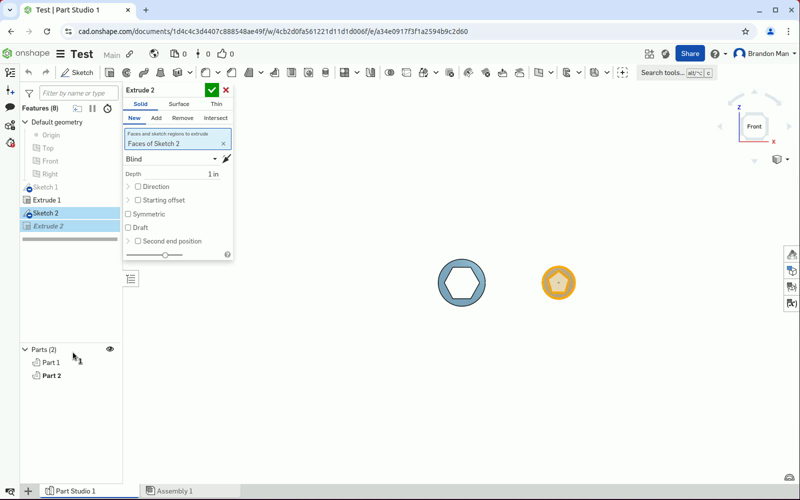
mouse_move(143, 106)
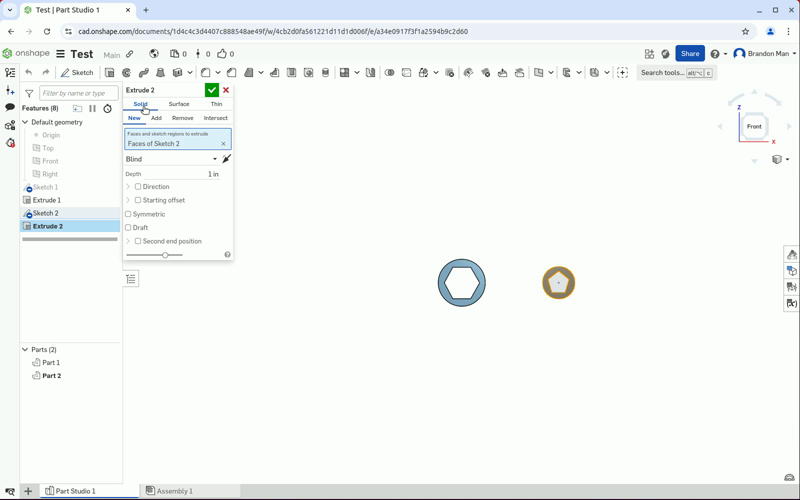
click(143, 106)
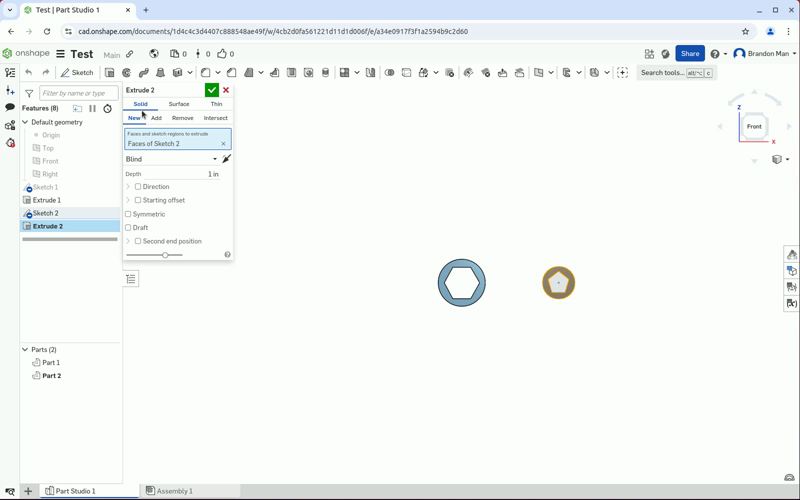
mouse_move(137, 120)
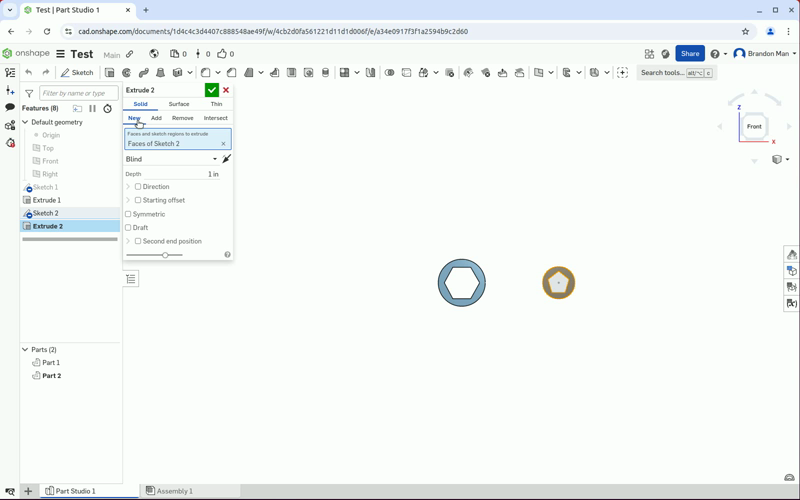
click(137, 120)
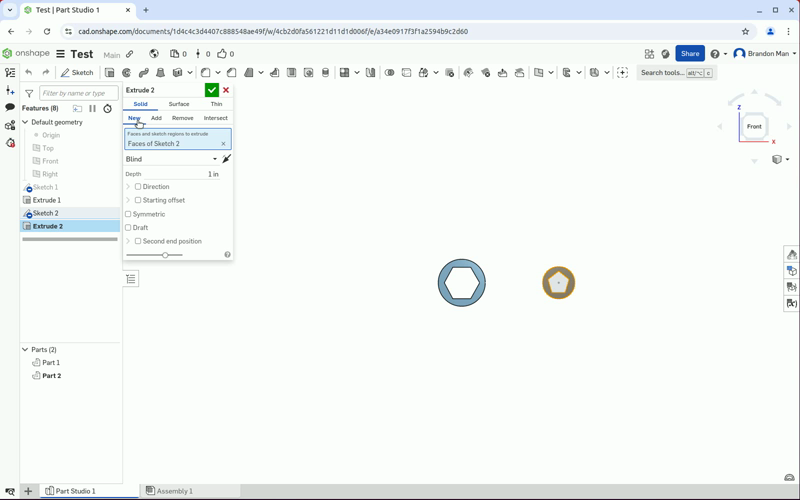
key(tab, 4)
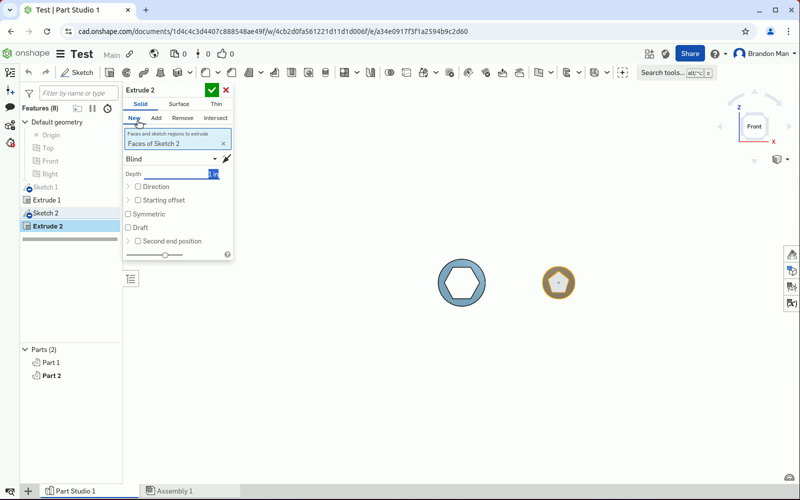
text(1.444)
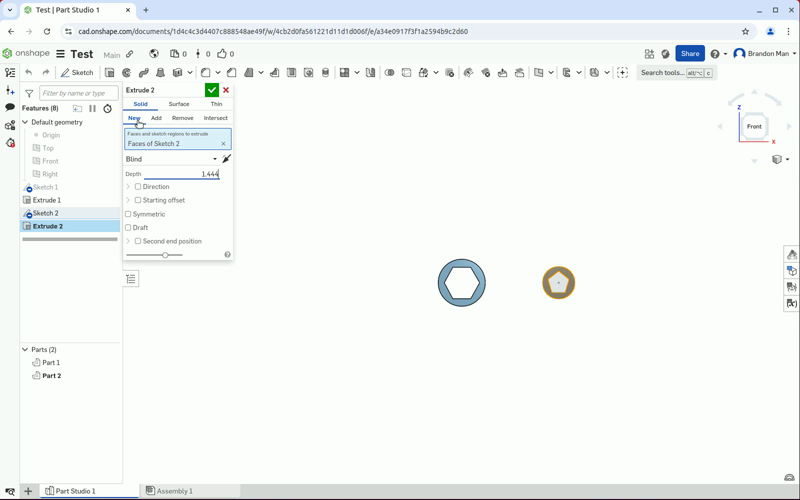
key(tab, 3)
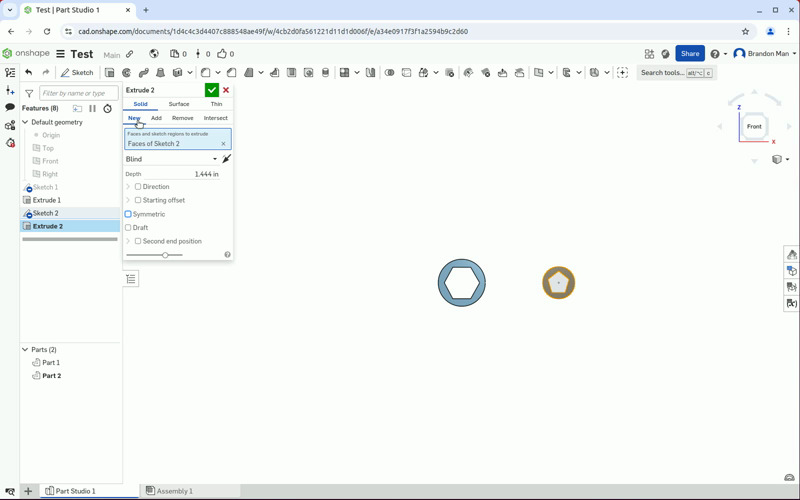
key(space)
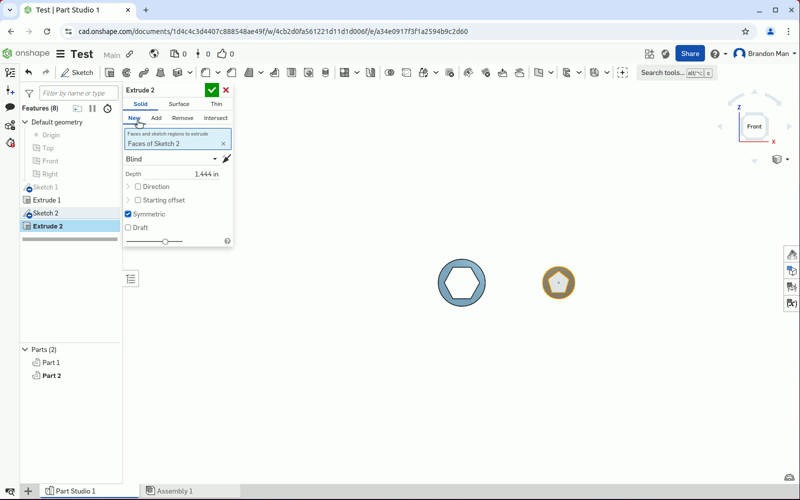
key(enter)
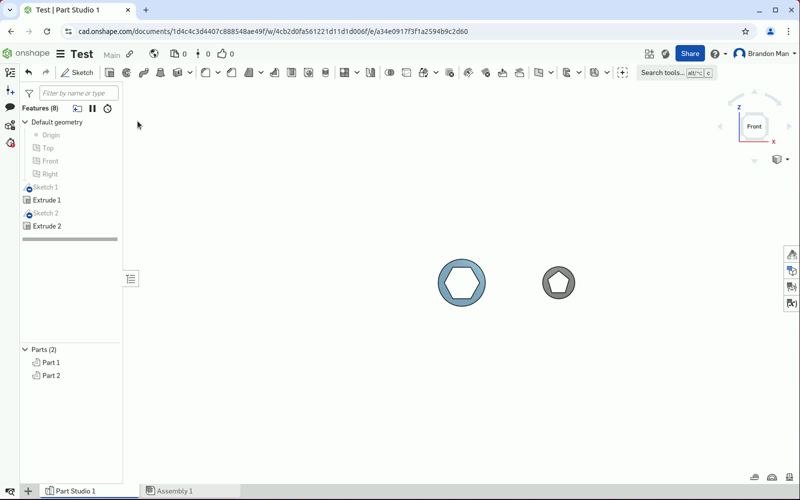
key(shift+h)
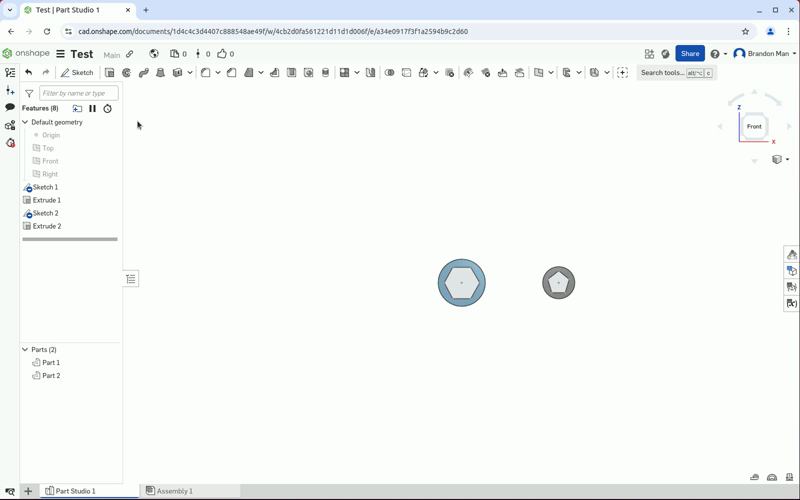
key(shift+h)
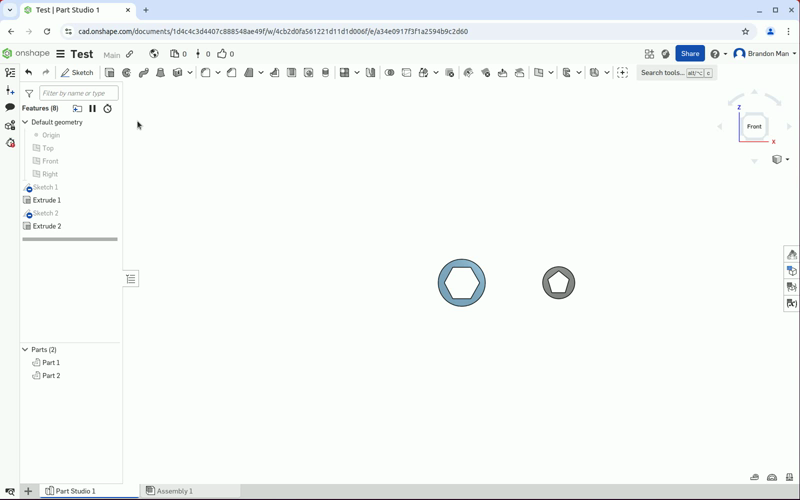
mouse_move(73, 189)
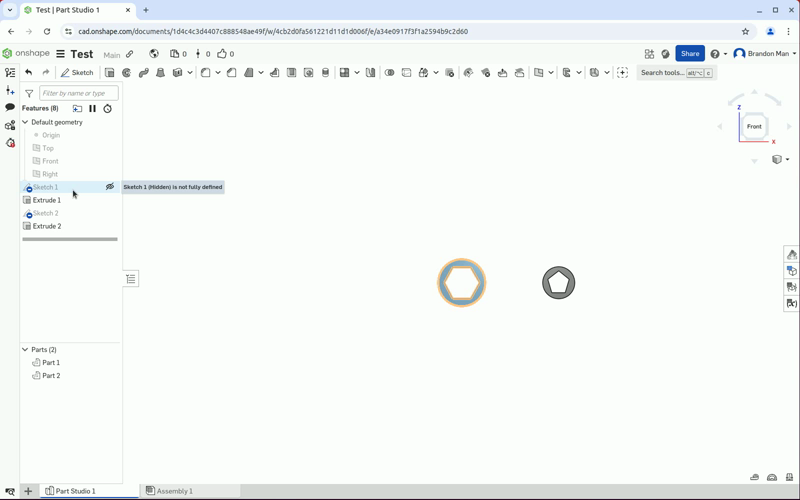
click(73, 189)
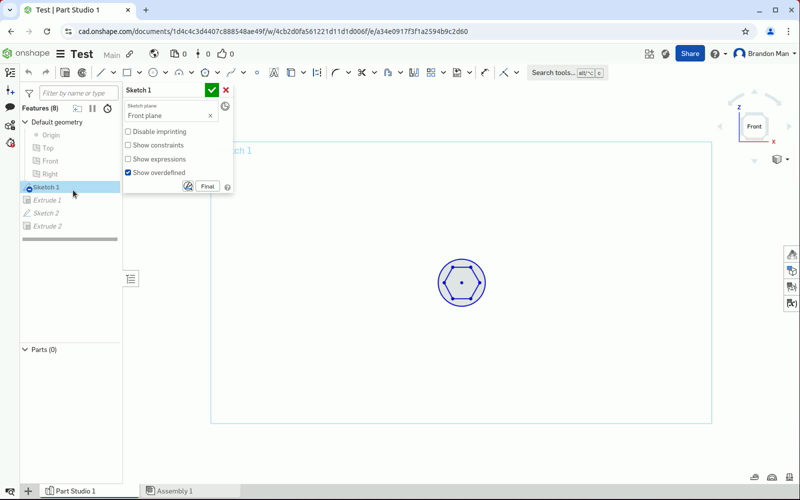
mouse_move(229, 92)
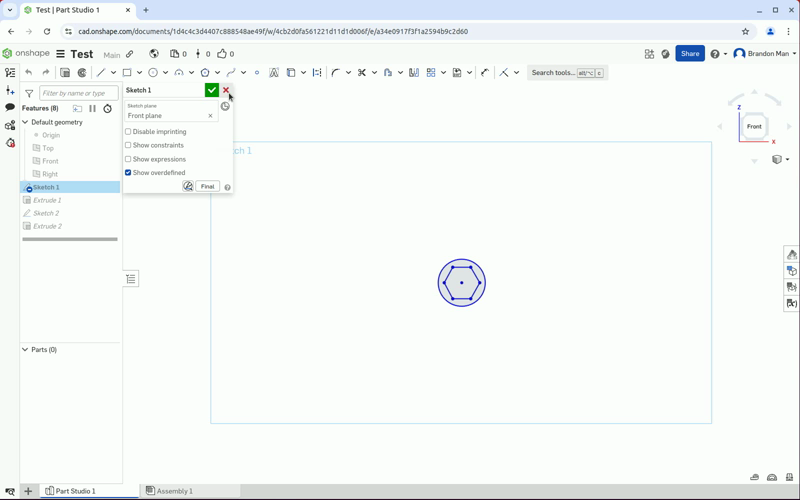
click(229, 92)
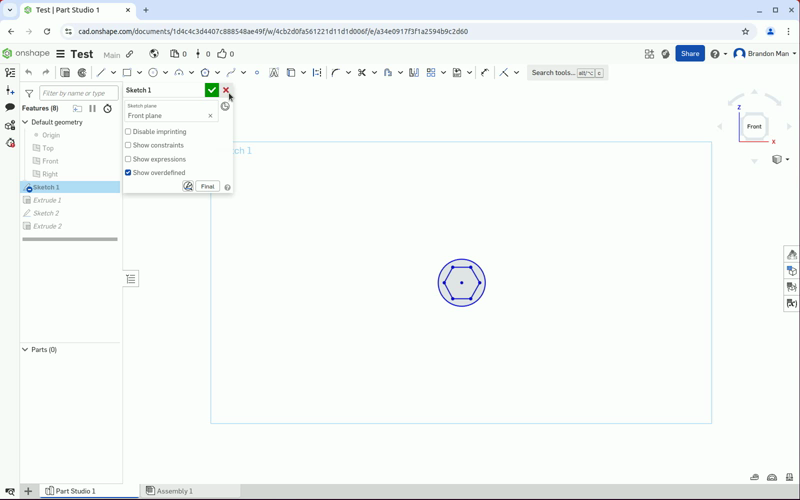
key(shift+s)
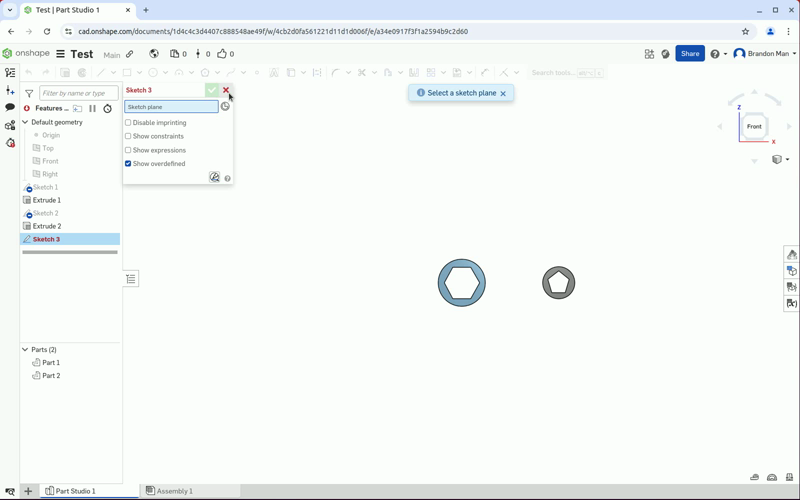
mouse_move(73, 163)
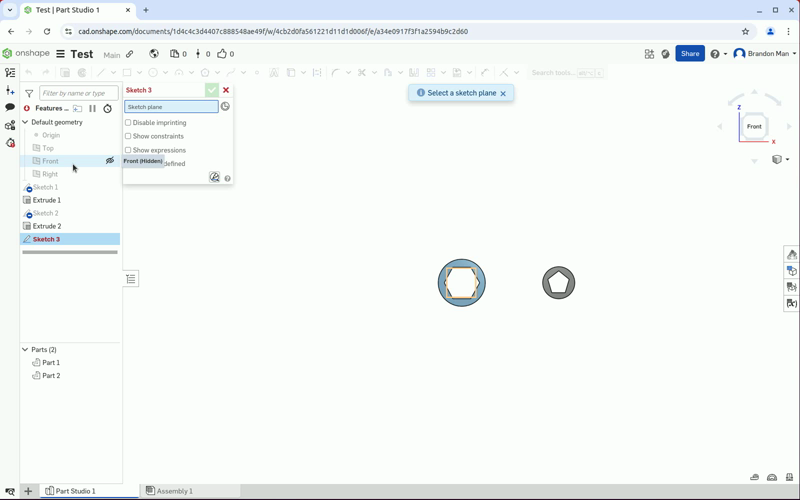
click(73, 163)
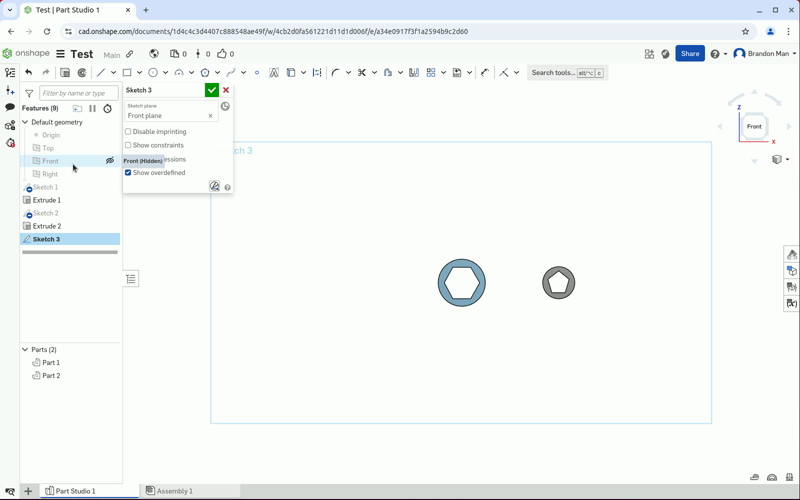
mouse_move(73, 352)
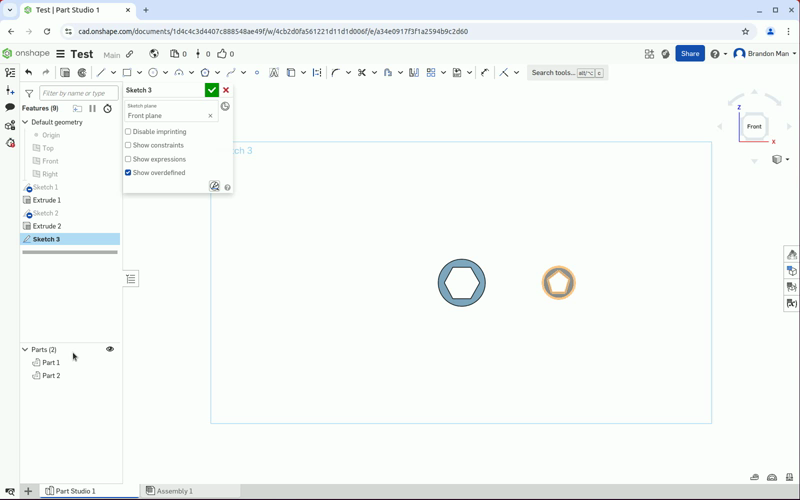
key(y)
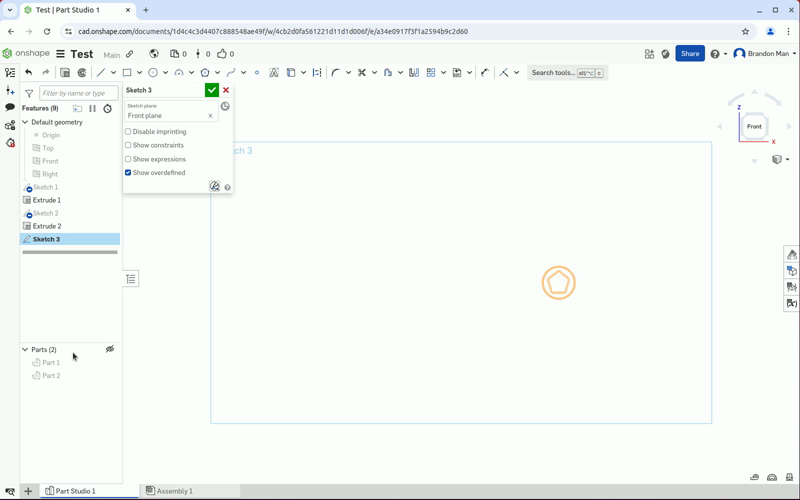
key(a)
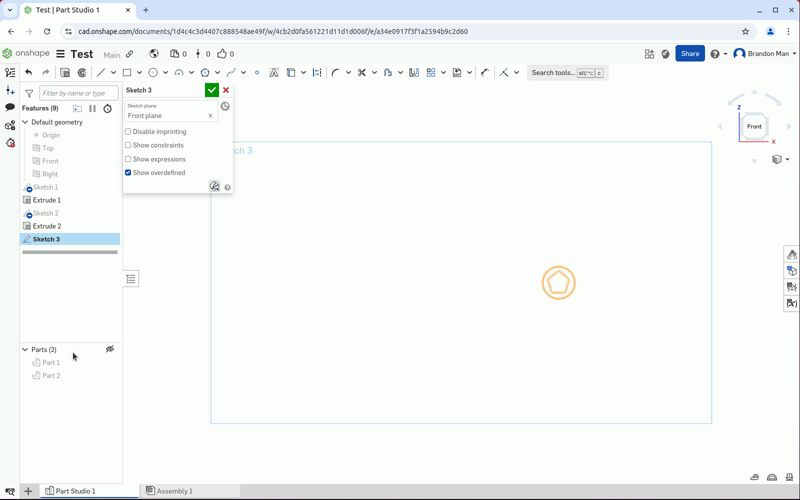
key_down(shift)
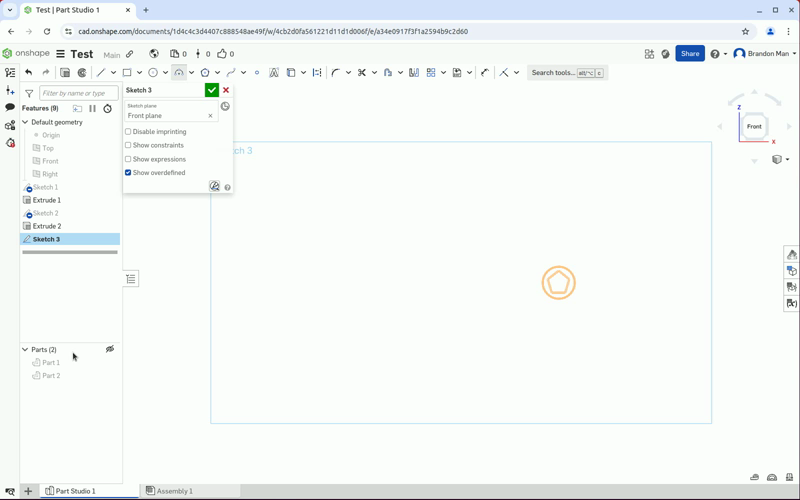
mouse_move(480, 294)
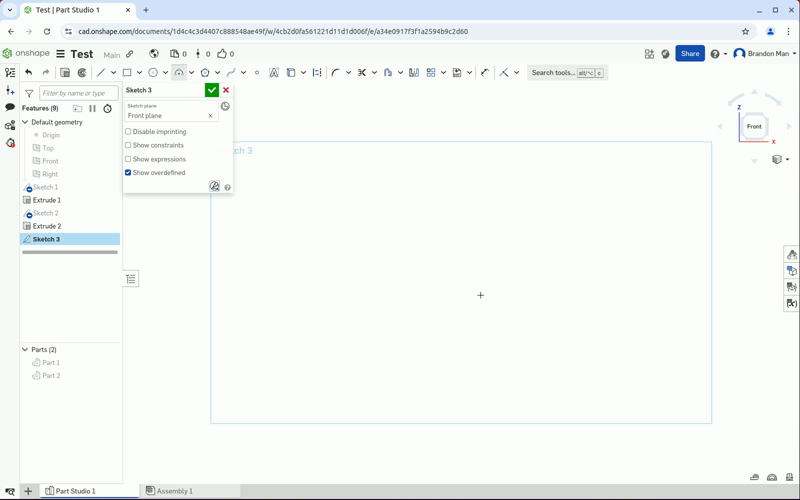
click(480, 294)
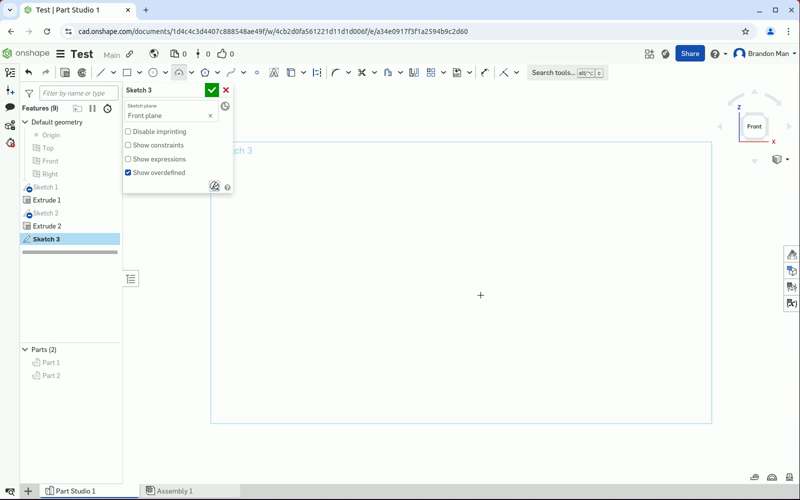
key_up(shift)
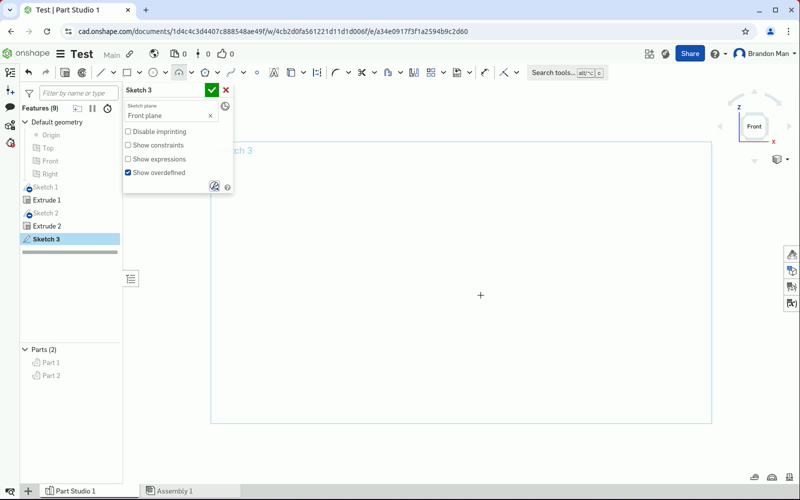
key_down(shift)
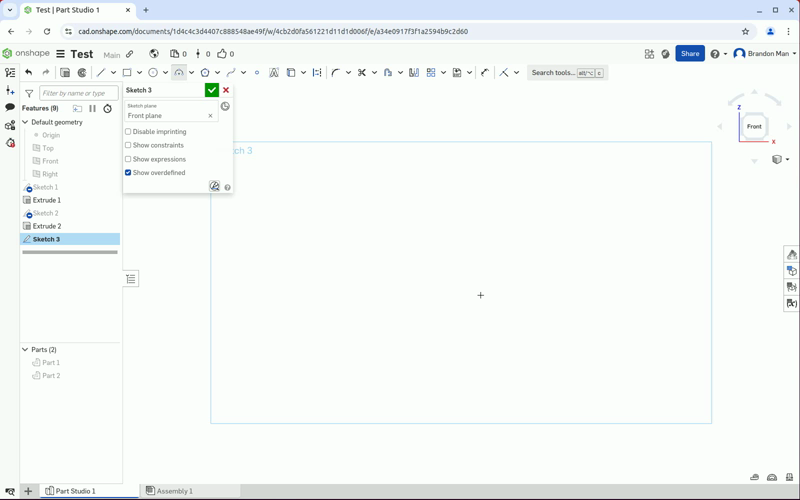
mouse_move(487, 291)
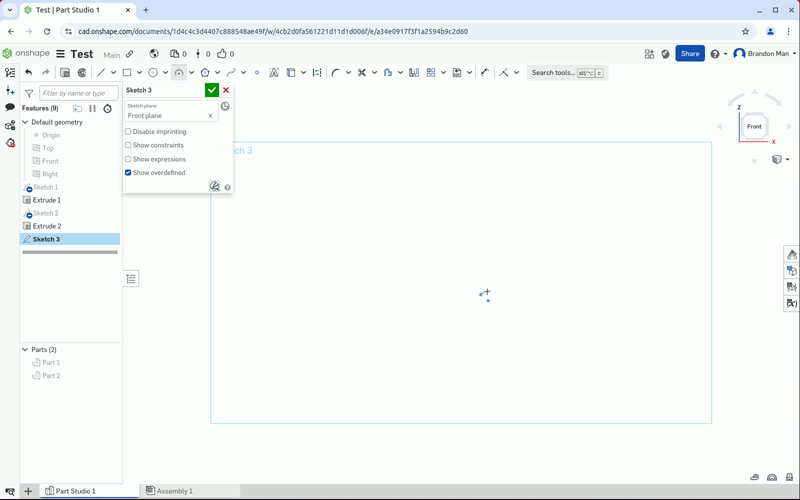
click(487, 291)
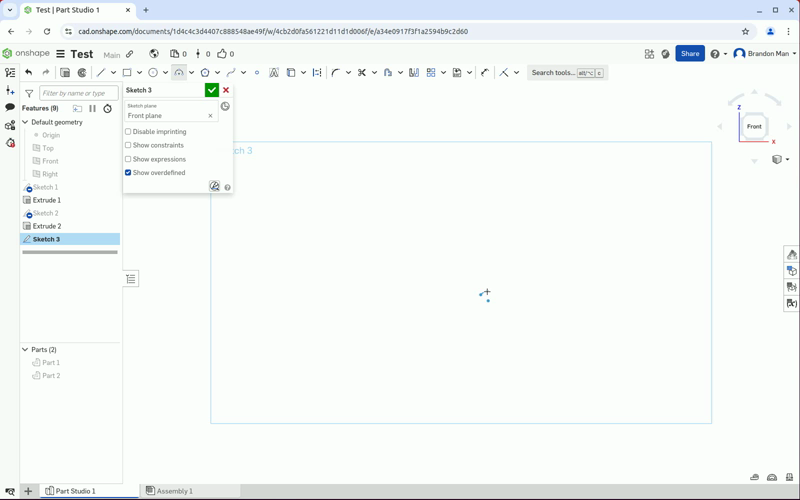
mouse_move(483, 291)
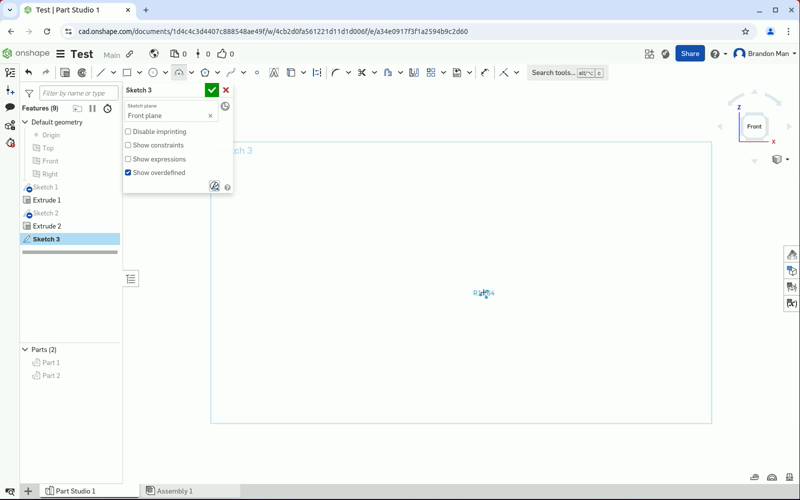
click(483, 291)
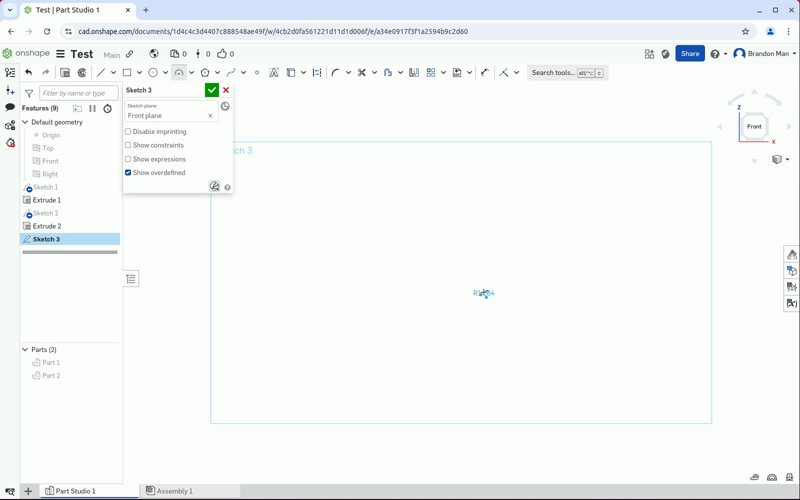
key_up(shift)
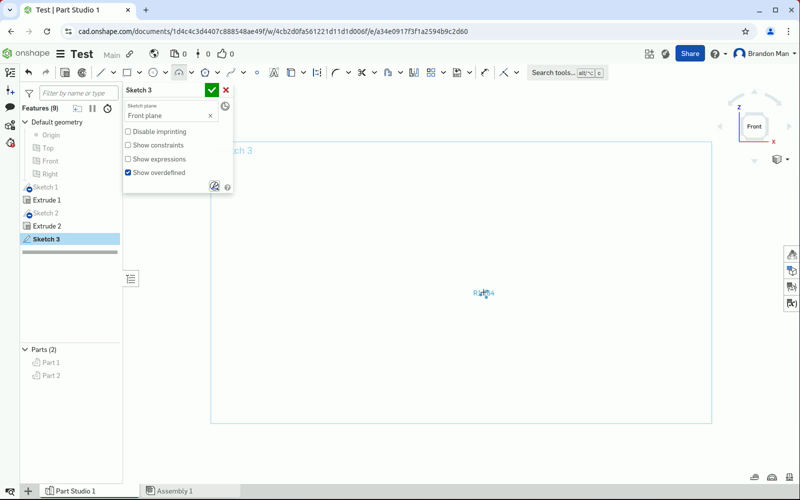
key(esc)
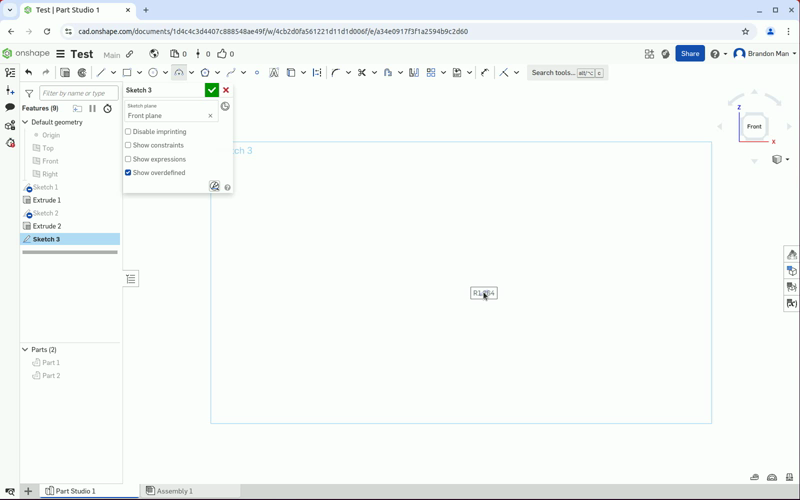
key(l)
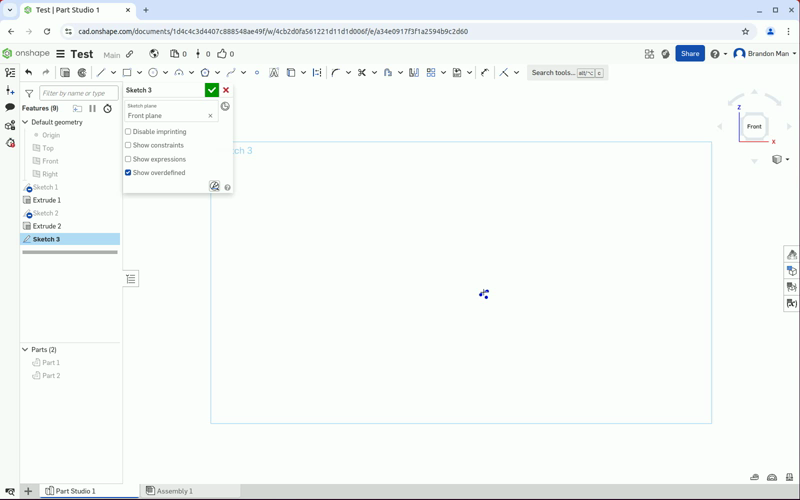
mouse_move(487, 291)
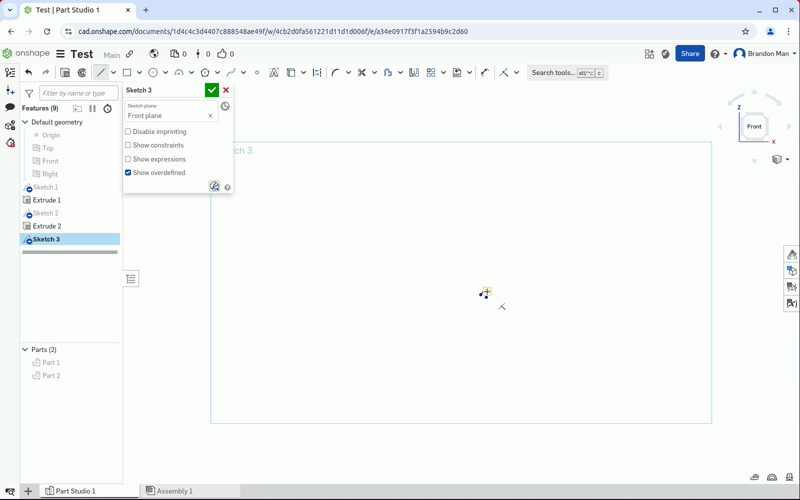
scroll(6)
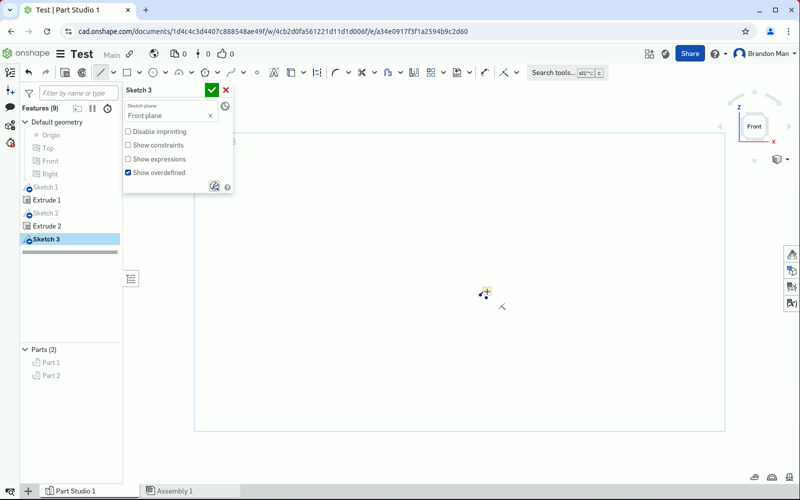
scroll(6)
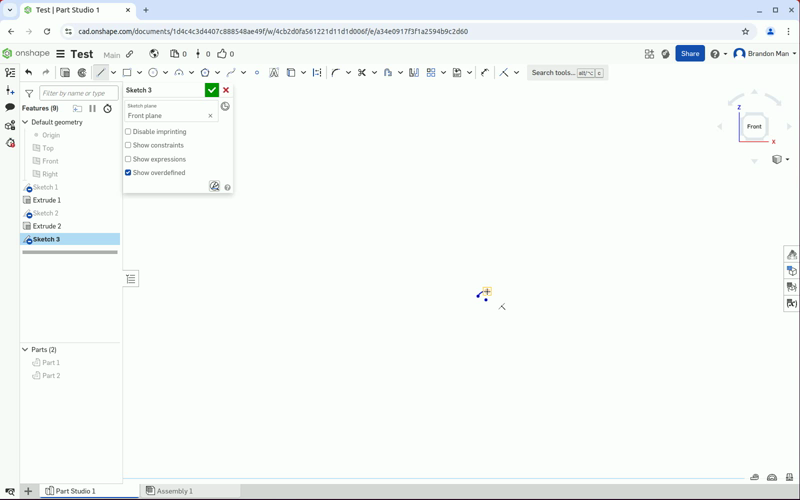
scroll(6)
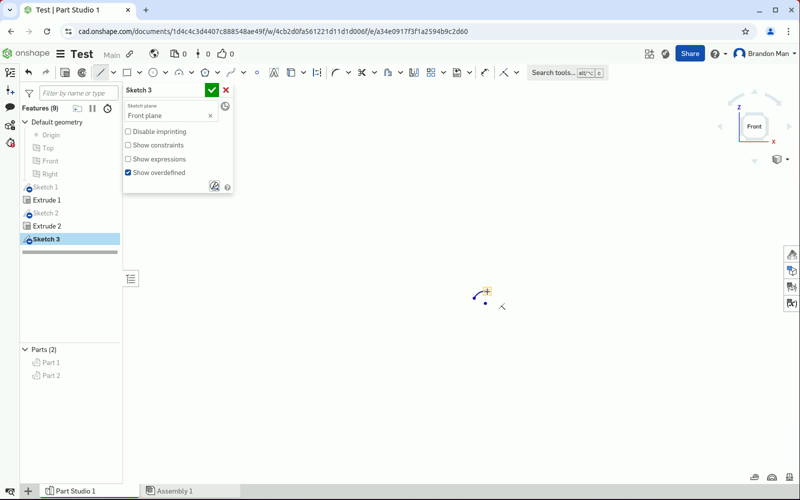
scroll(6)
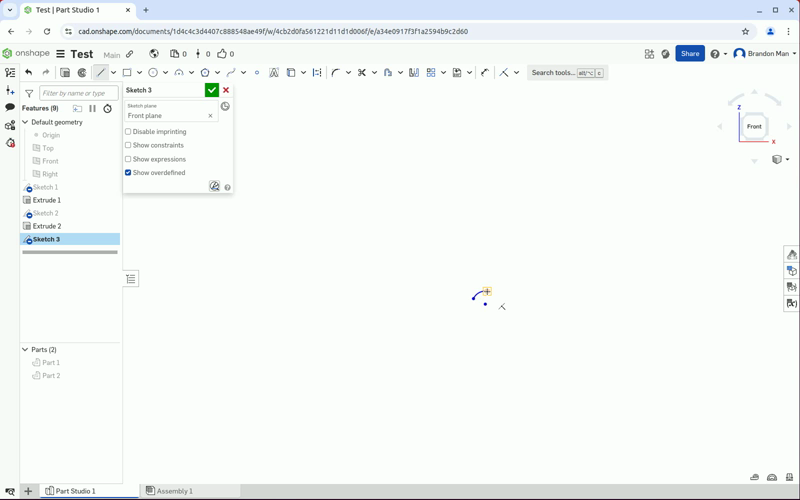
scroll(6)
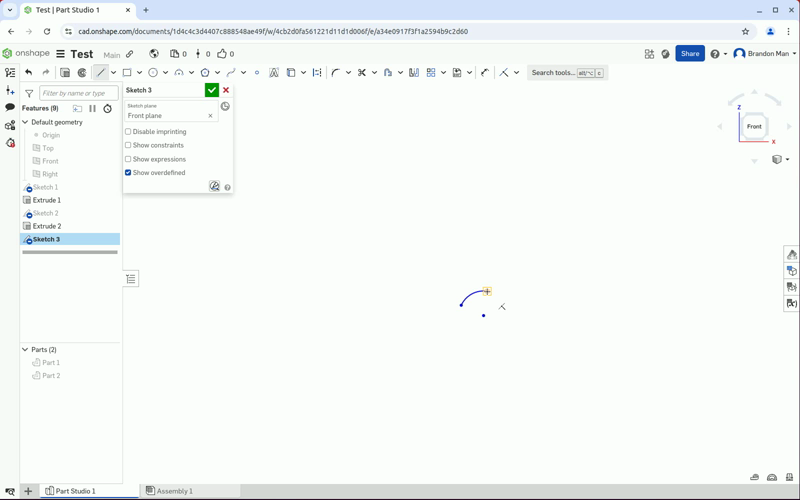
scroll(6)
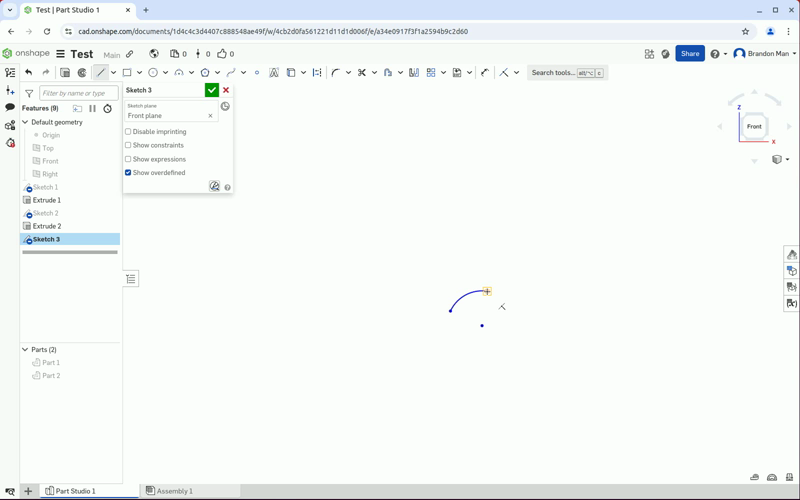
scroll(6)
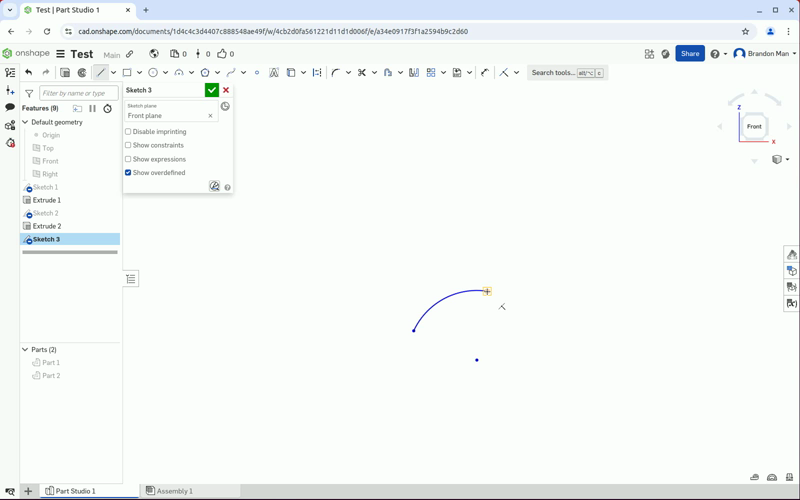
click(487, 291)
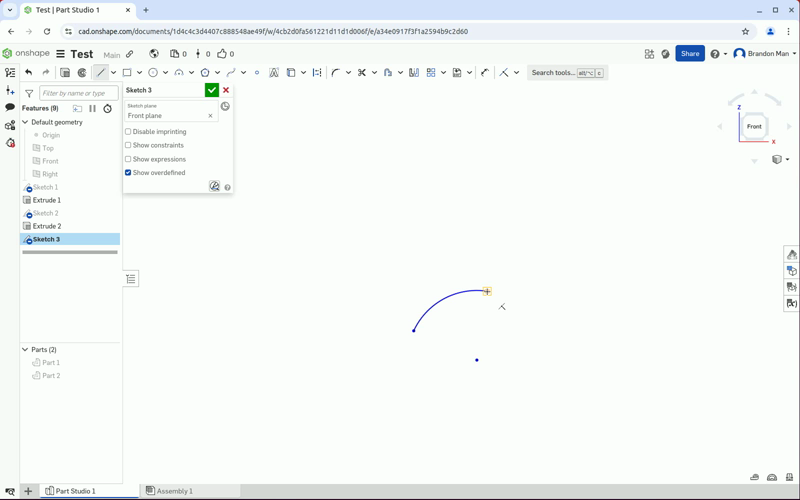
scroll(-6)
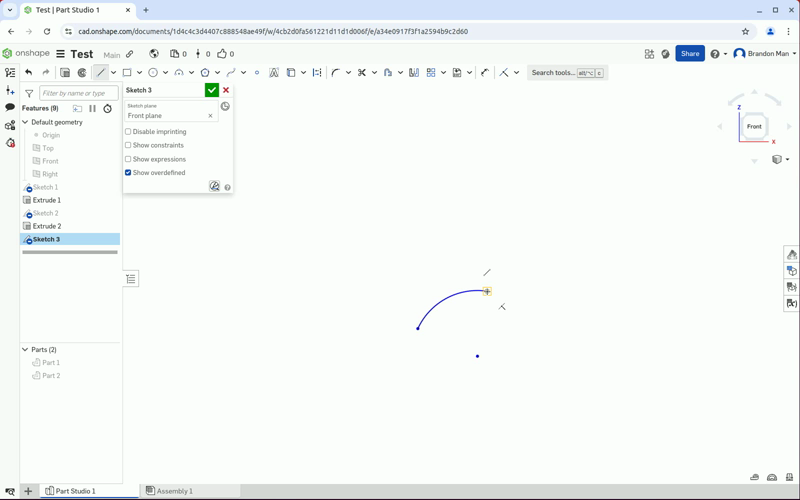
scroll(-6)
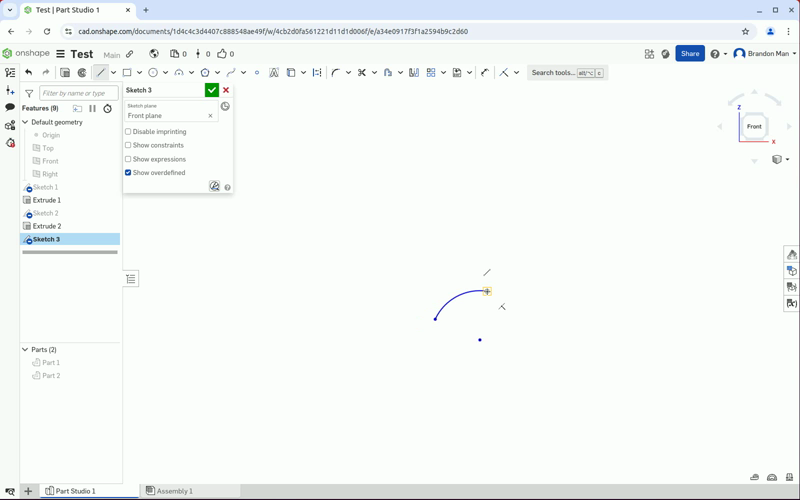
scroll(-6)
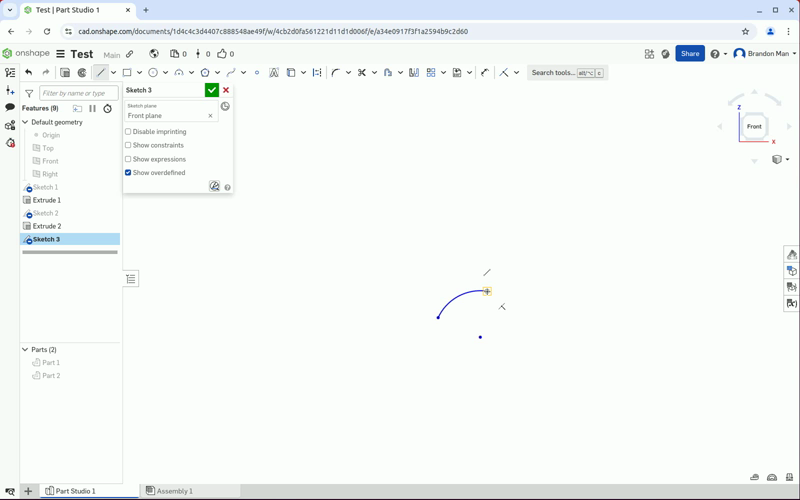
scroll(-6)
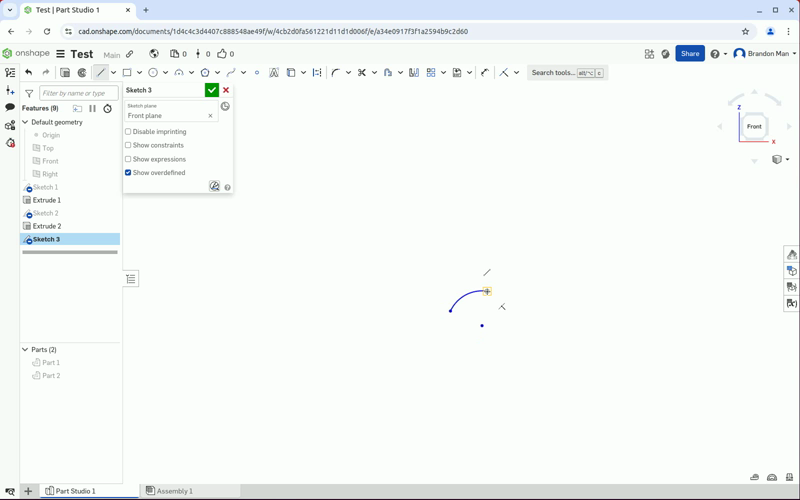
scroll(-6)
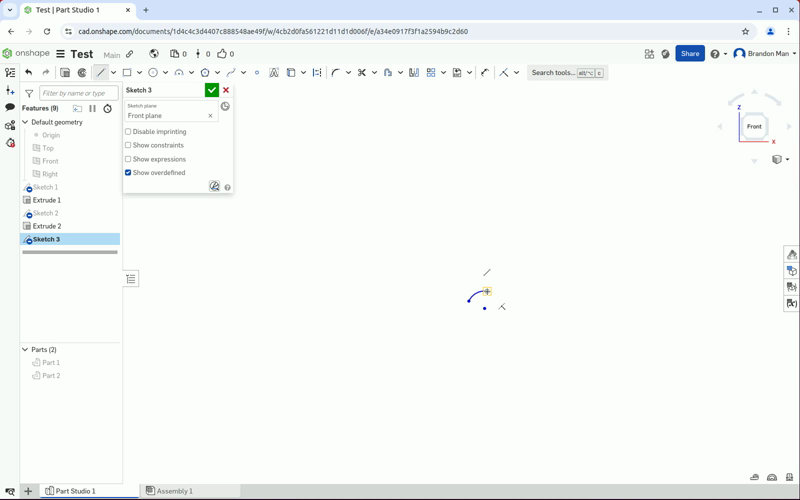
scroll(-6)
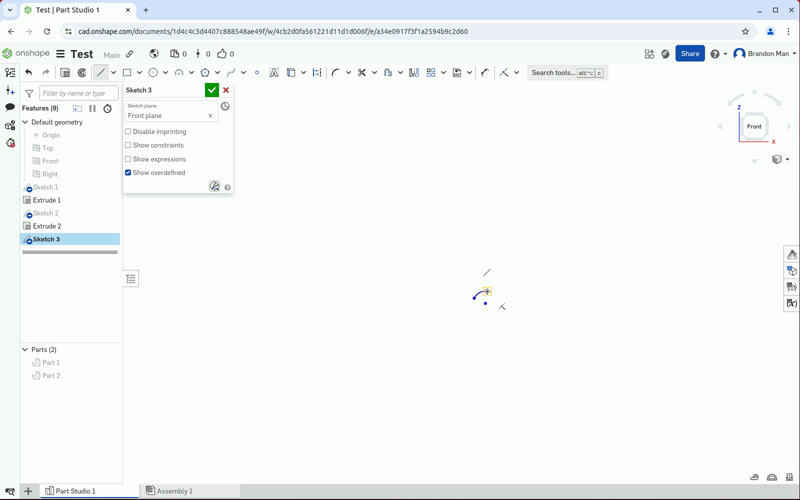
scroll(-6)
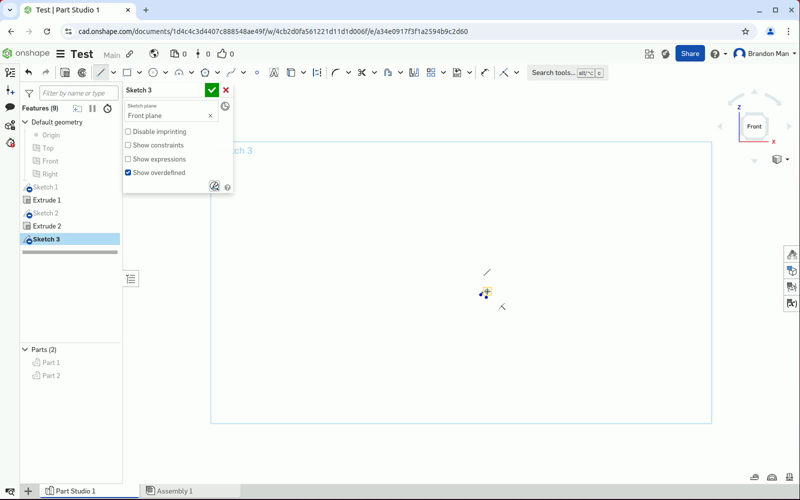
key_down(shift)
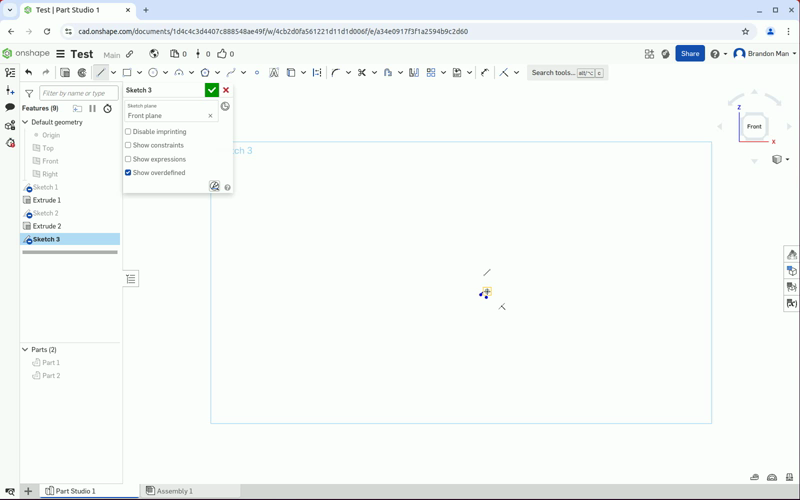
mouse_move(517, 291)
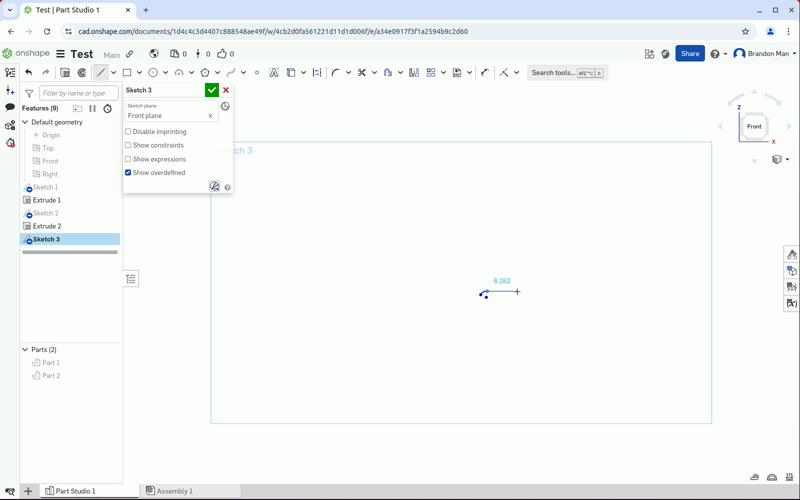
mouse_move(542, 291)
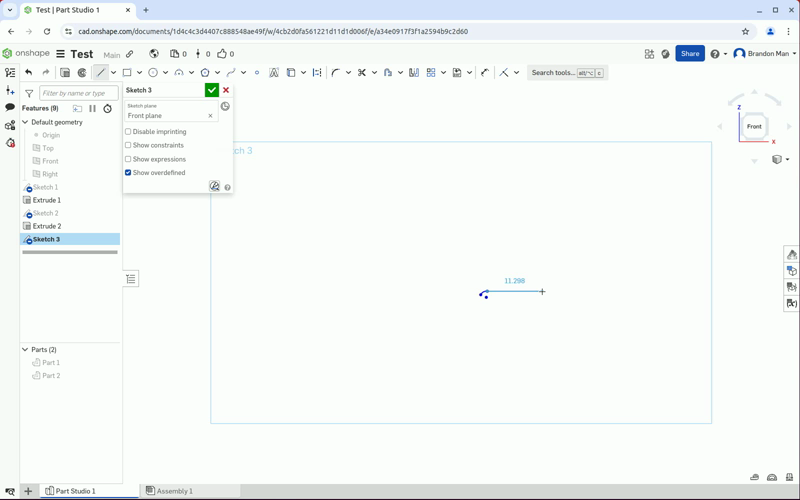
click(542, 291)
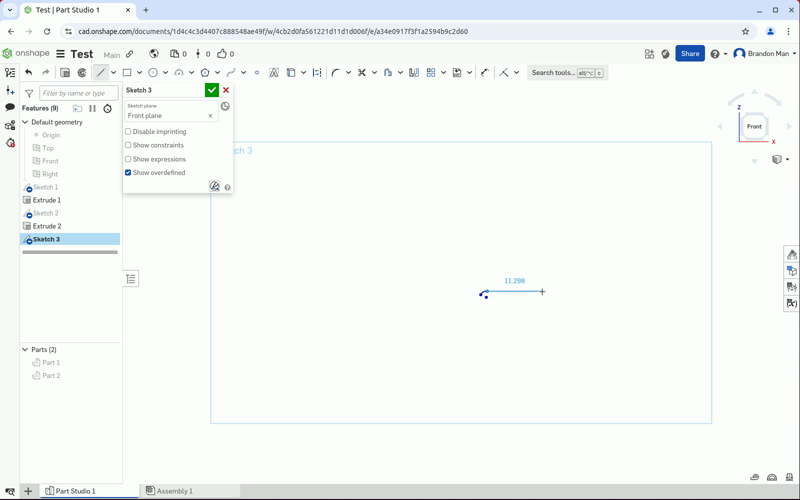
key_up(shift)
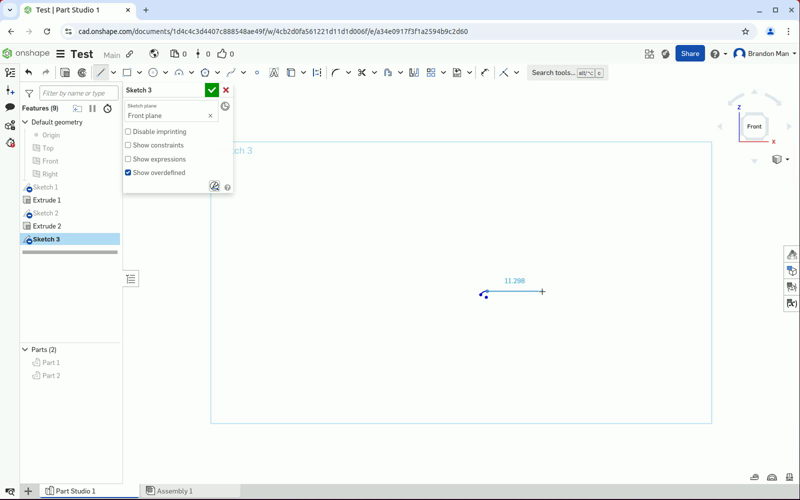
key(esc)
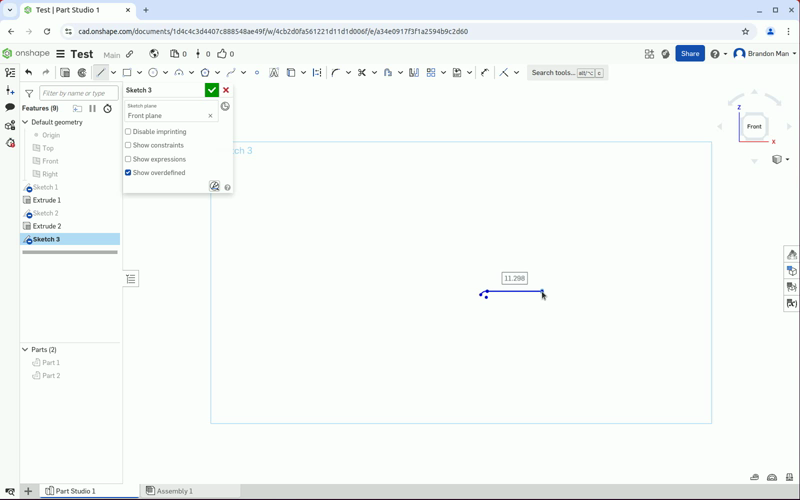
key(a)
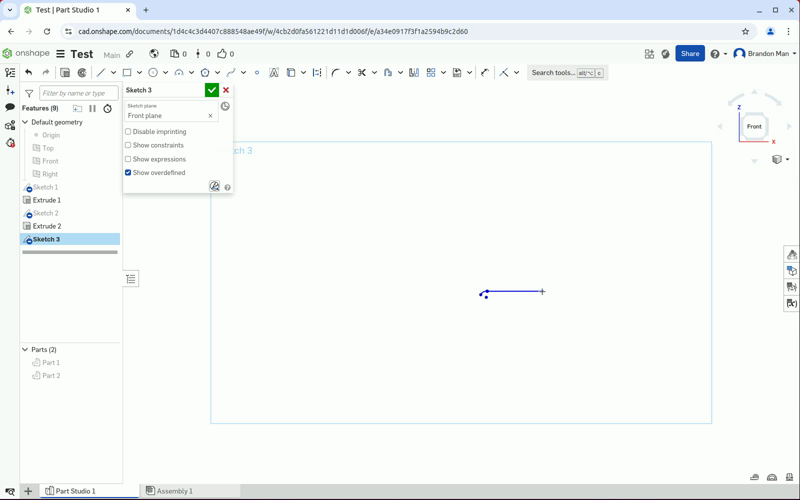
mouse_move(542, 291)
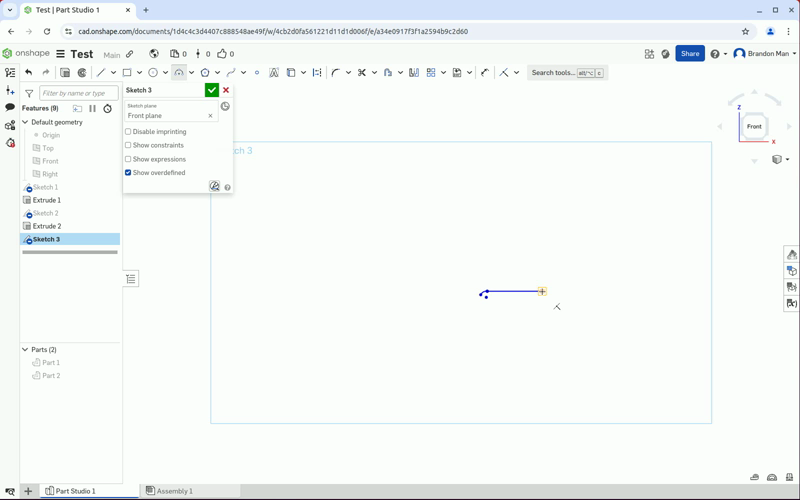
click(542, 291)
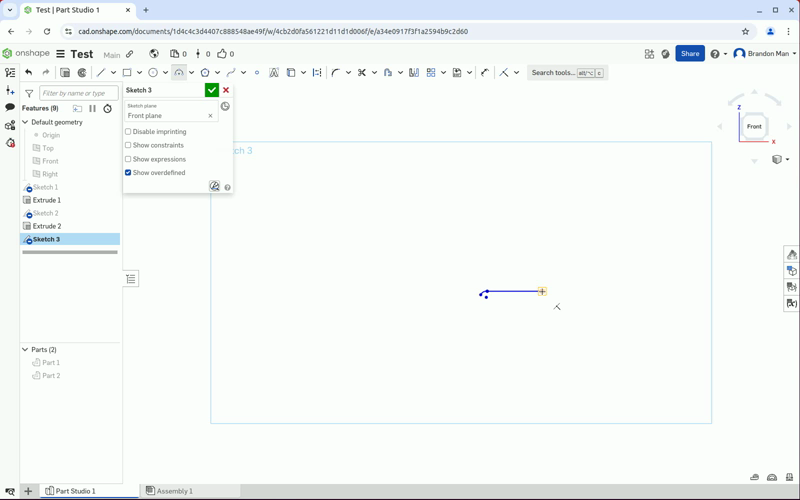
key_down(shift)
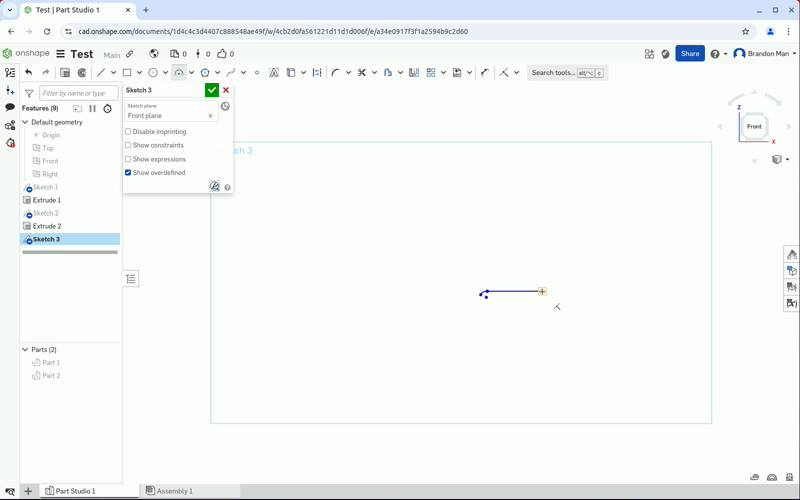
mouse_move(548, 293)
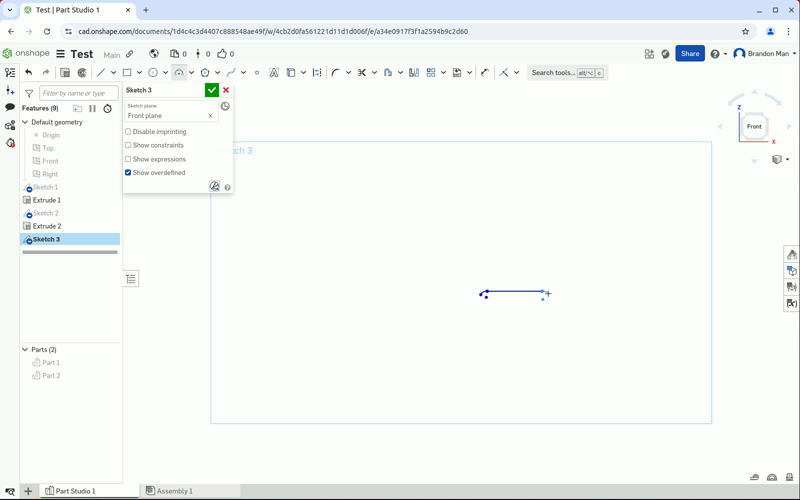
scroll(6)
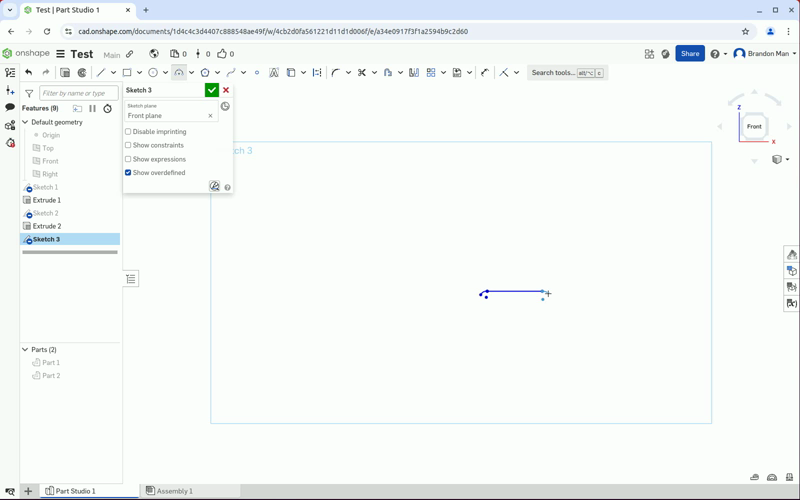
scroll(6)
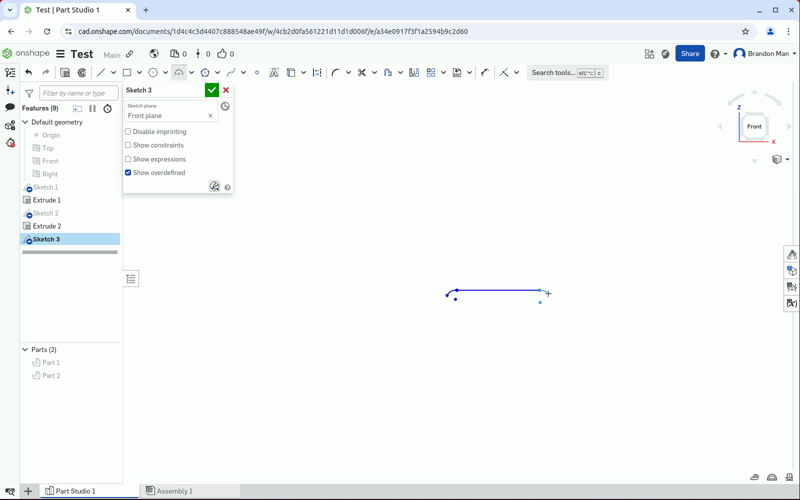
scroll(6)
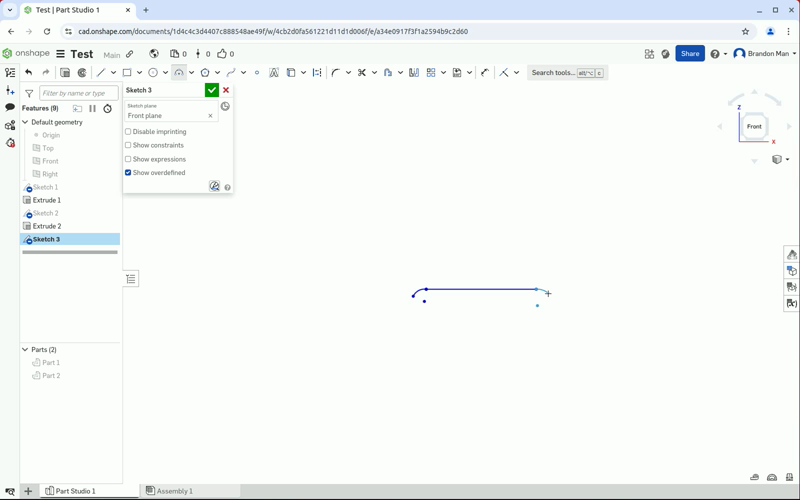
scroll(6)
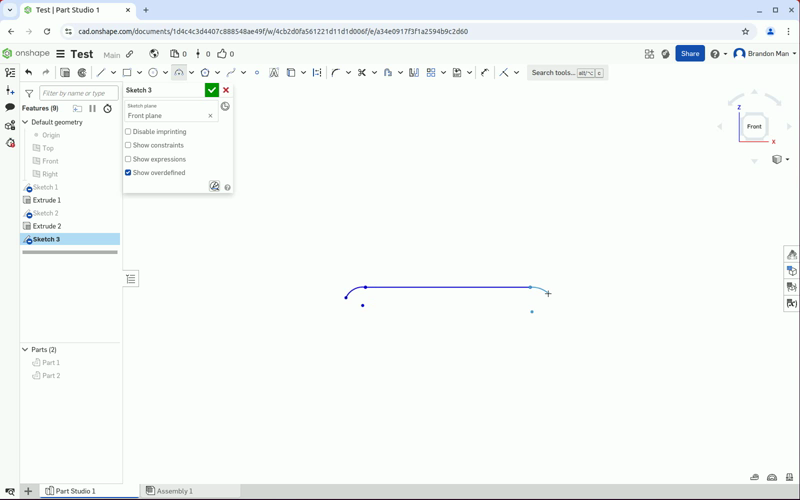
scroll(6)
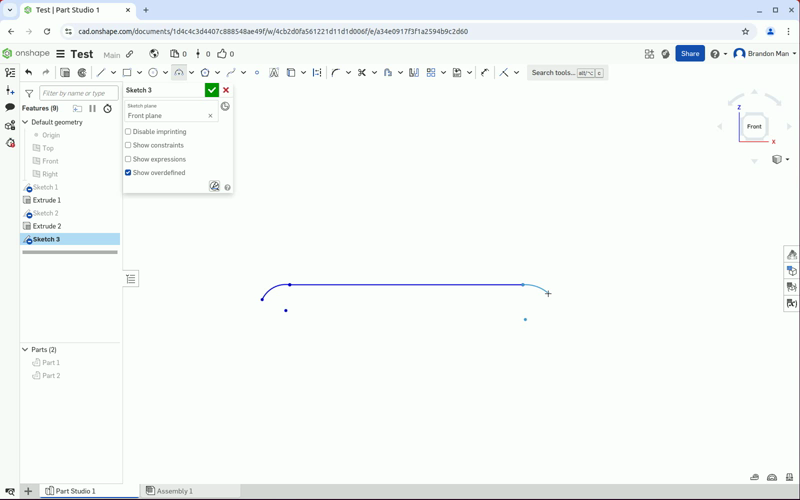
scroll(6)
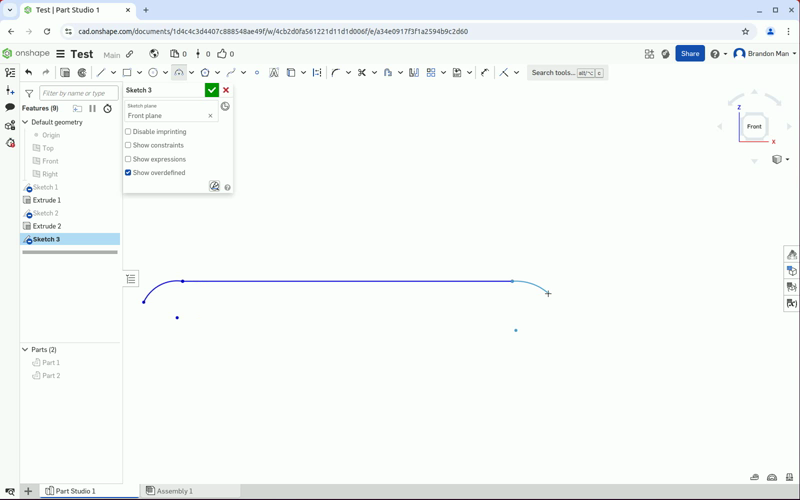
scroll(6)
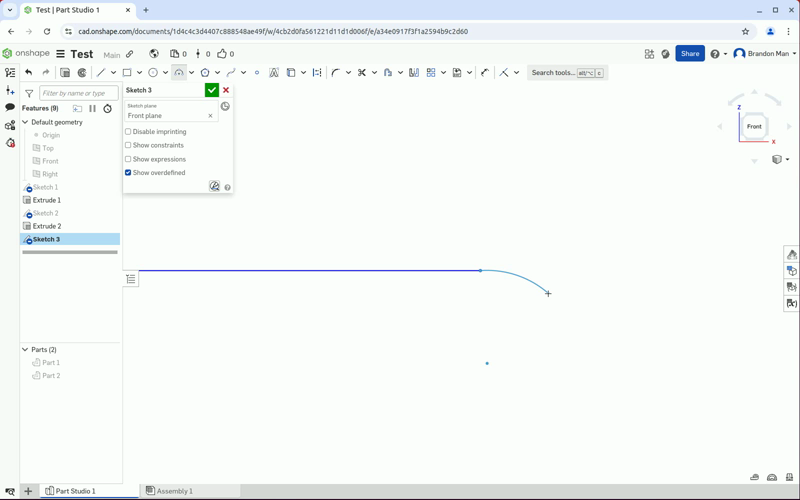
click(548, 293)
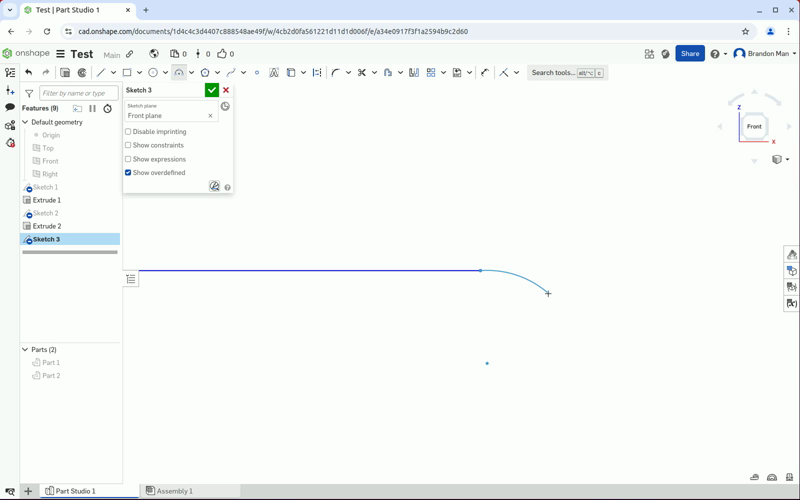
scroll(-6)
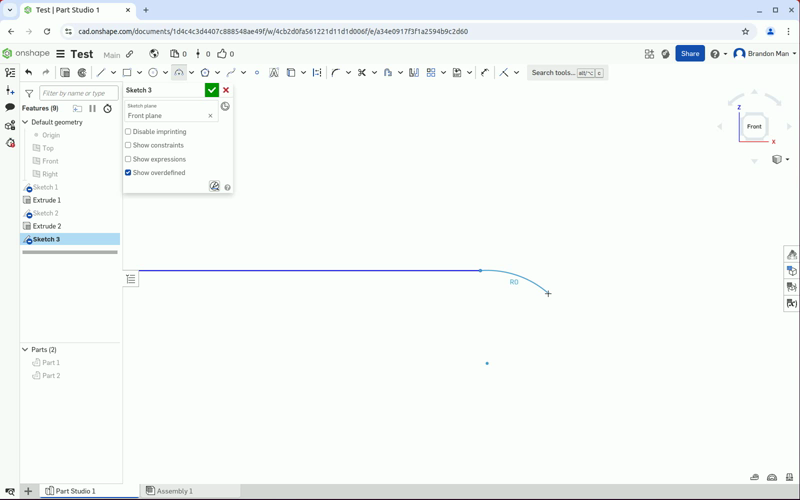
scroll(-6)
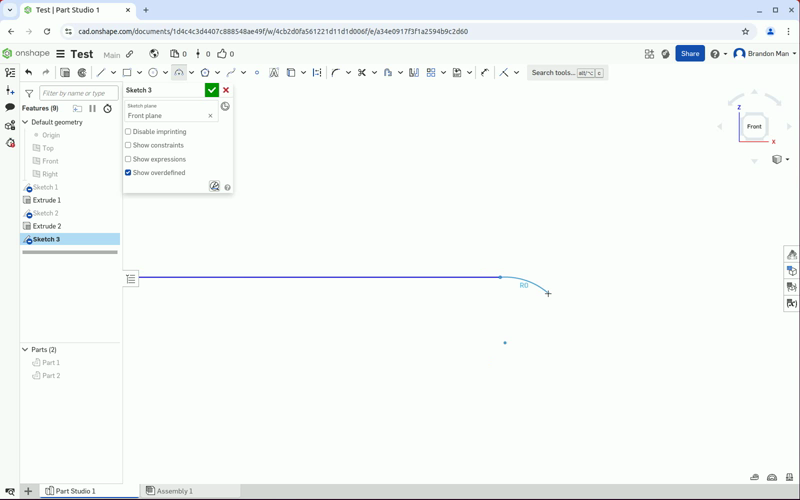
scroll(-6)
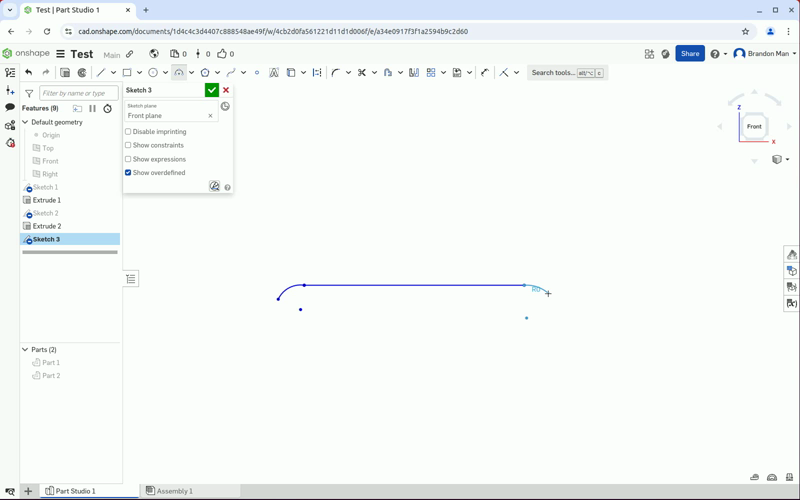
scroll(-6)
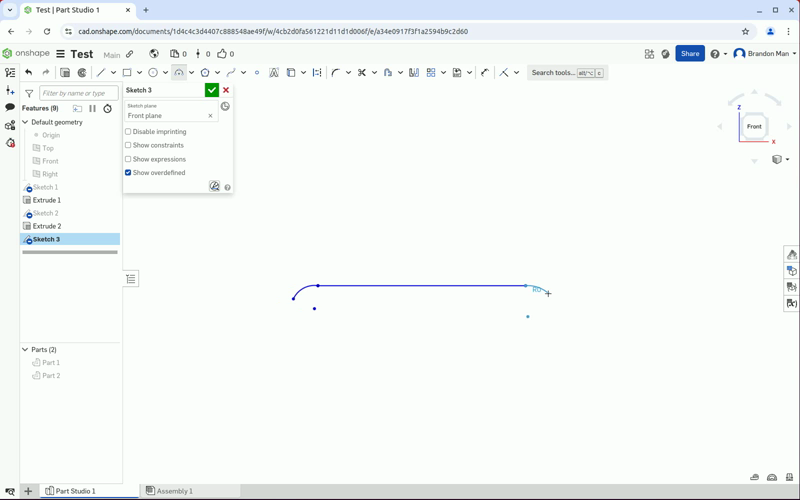
scroll(-6)
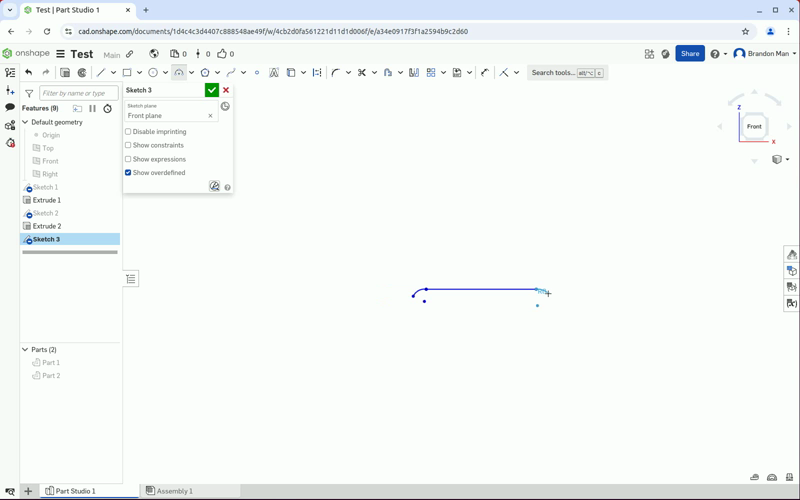
scroll(-6)
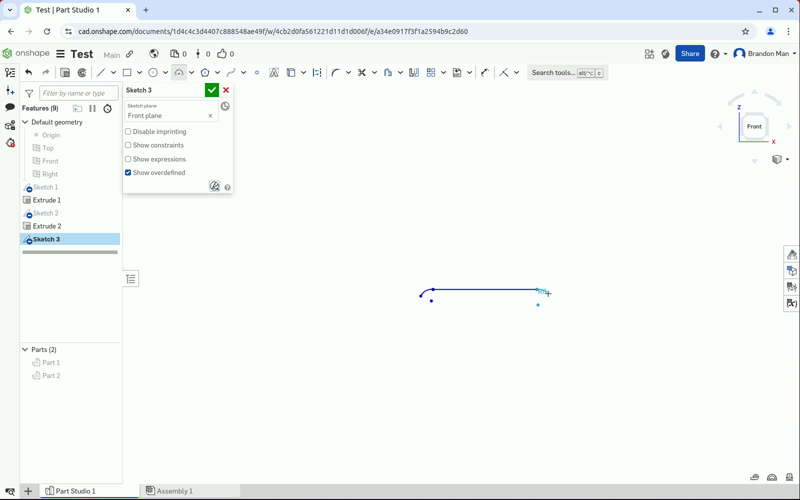
scroll(-6)
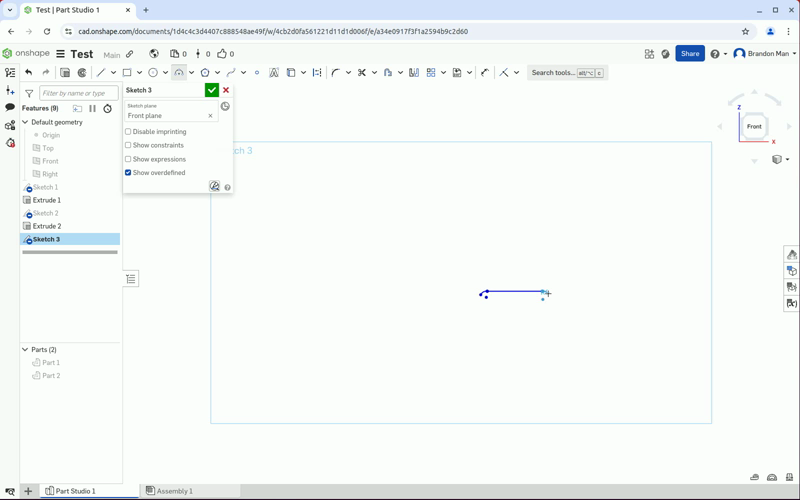
mouse_move(545, 291)
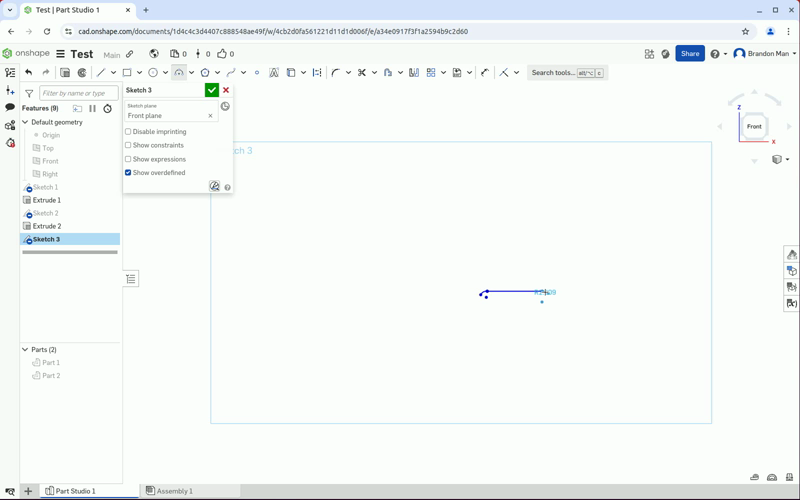
scroll(6)
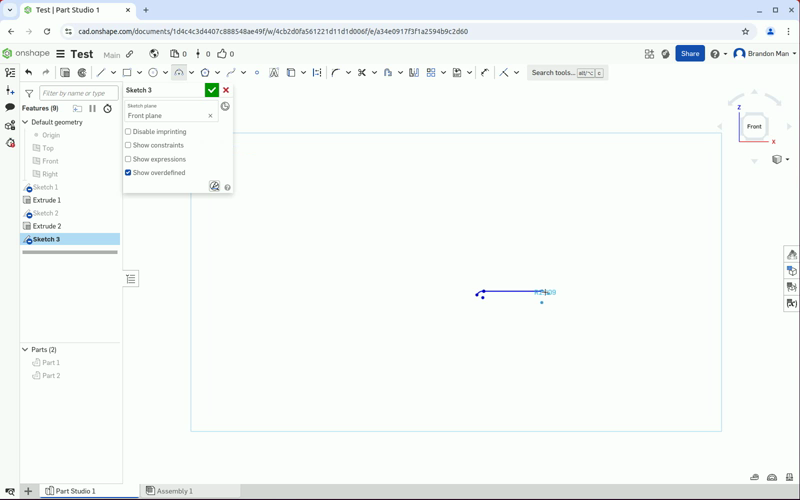
scroll(6)
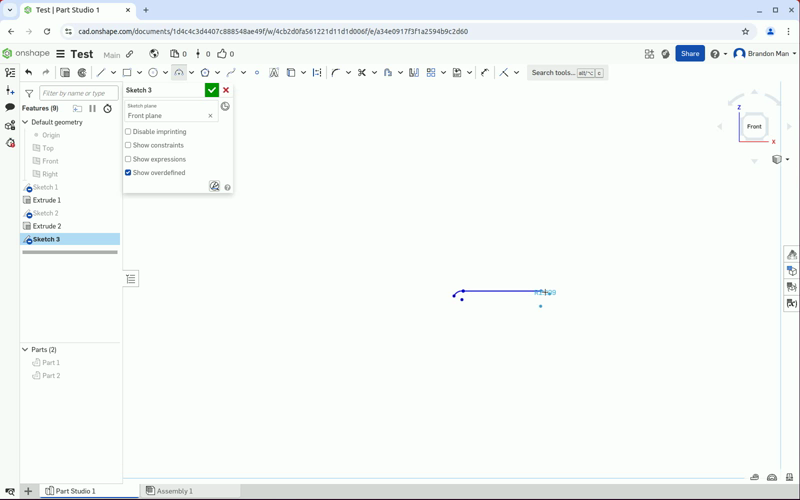
scroll(6)
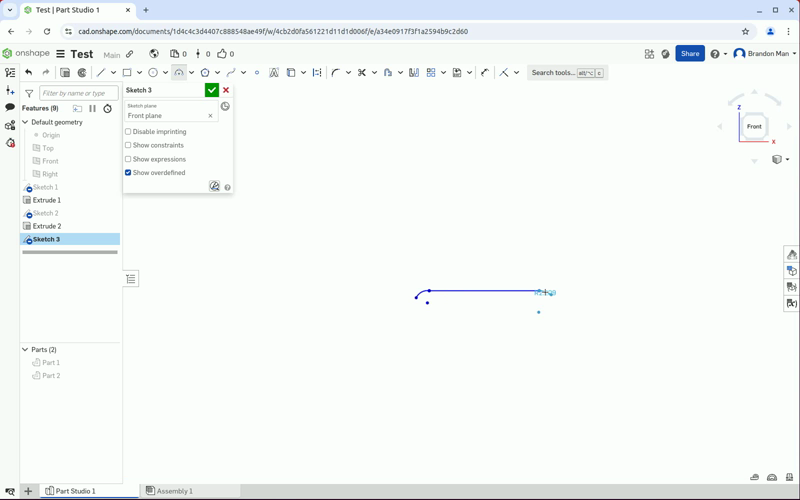
scroll(6)
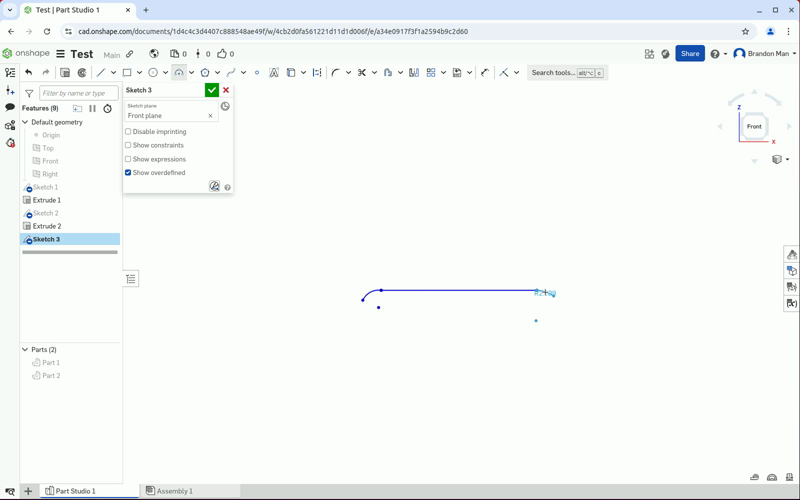
scroll(6)
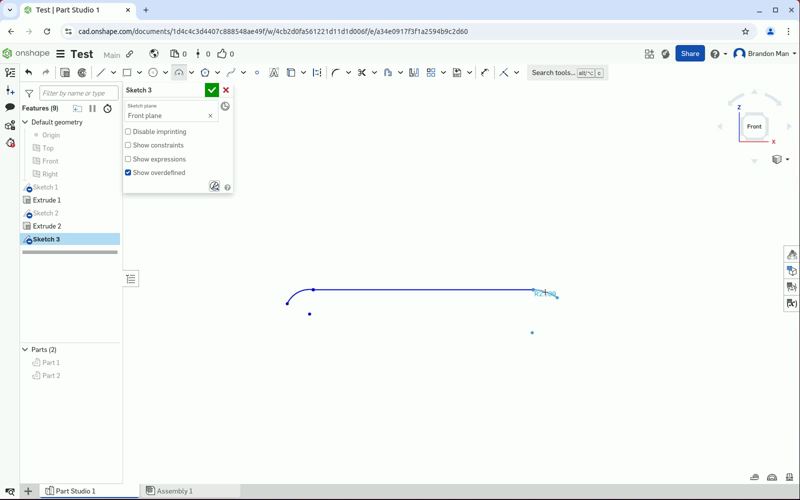
scroll(6)
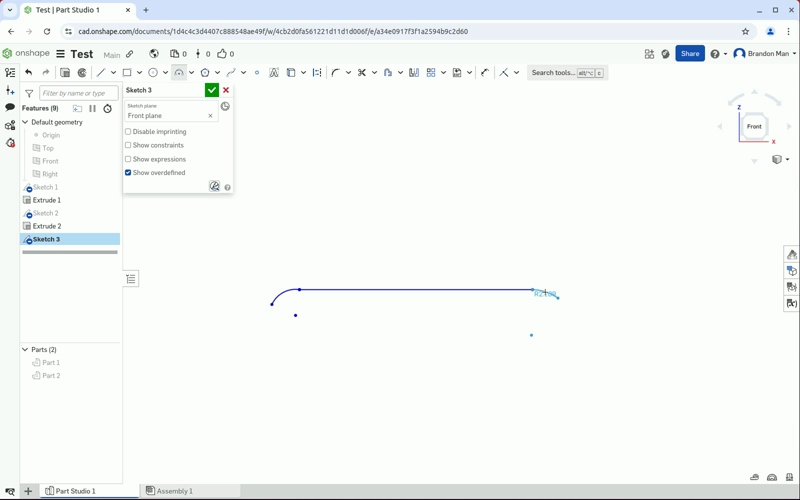
scroll(6)
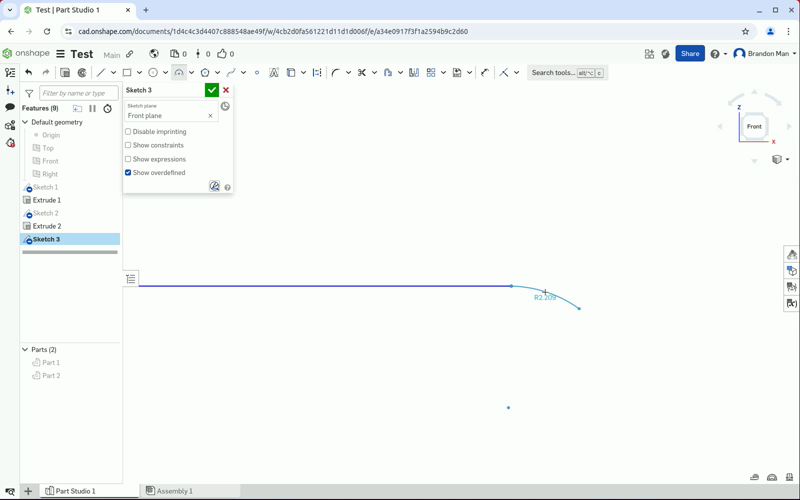
click(545, 291)
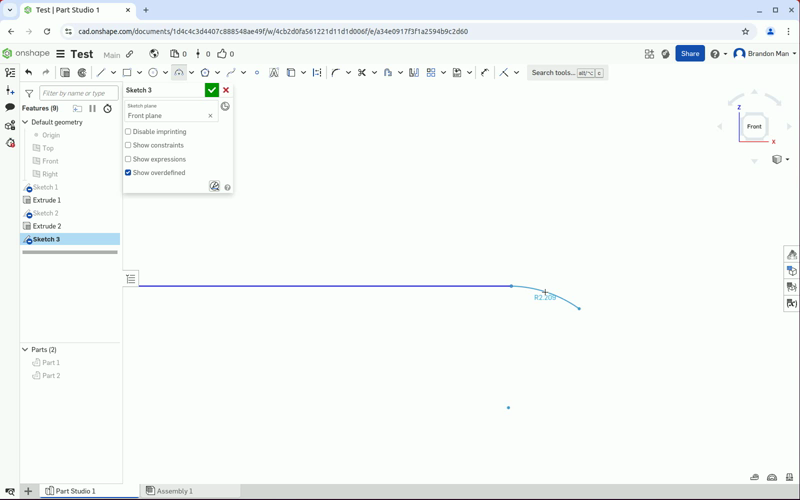
scroll(-6)
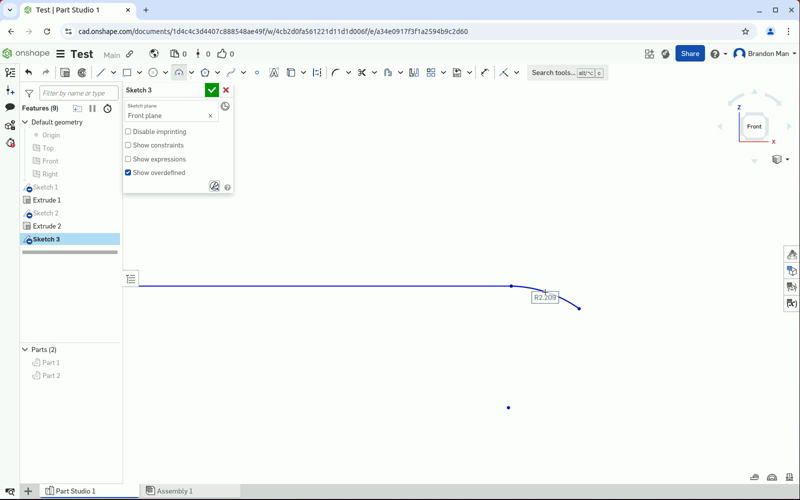
scroll(-6)
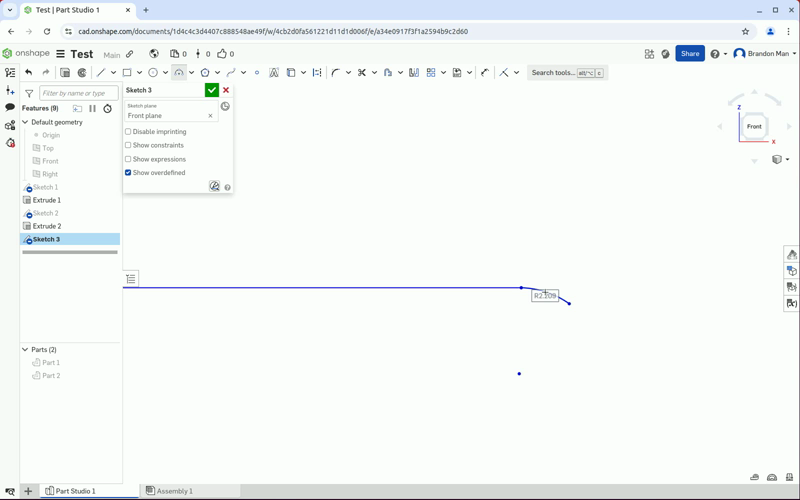
scroll(-6)
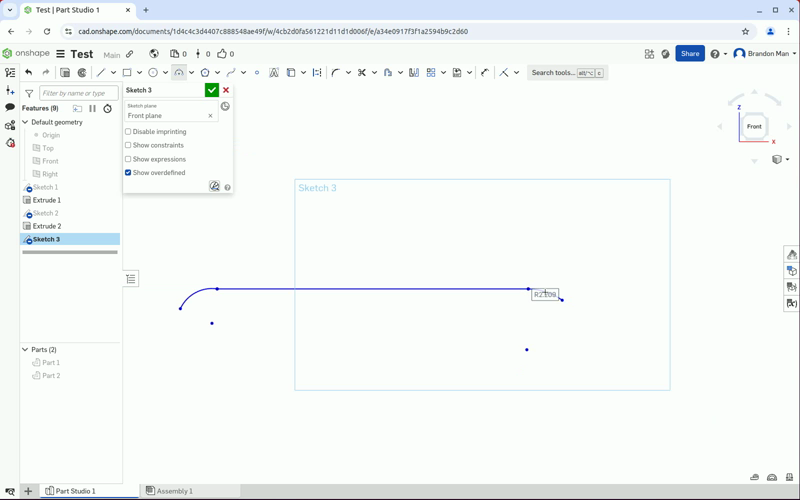
scroll(-6)
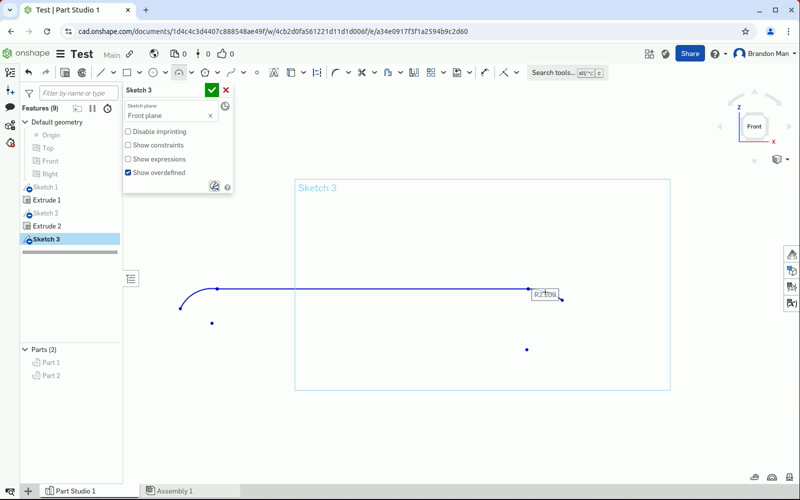
scroll(-6)
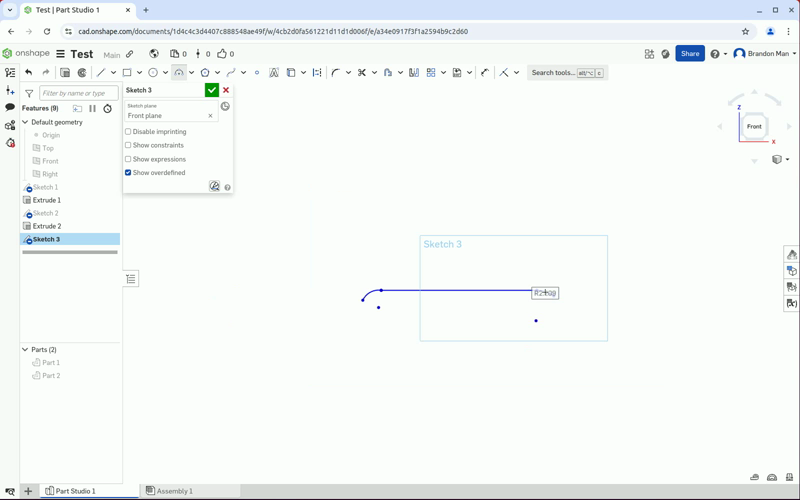
scroll(-6)
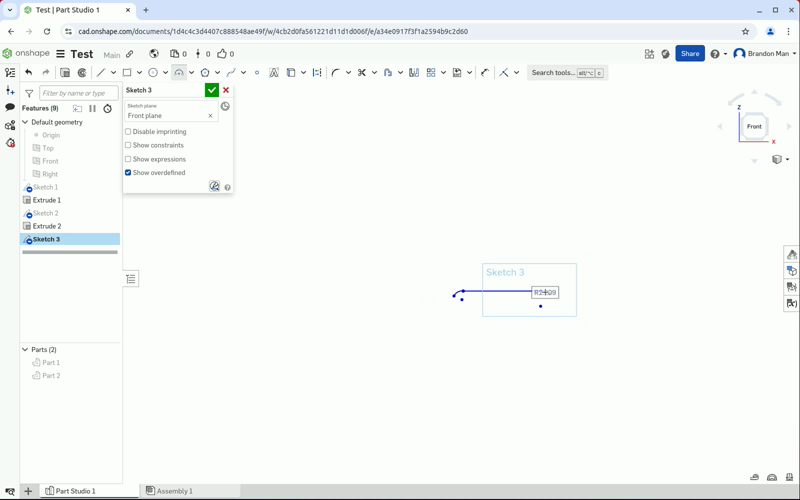
scroll(-6)
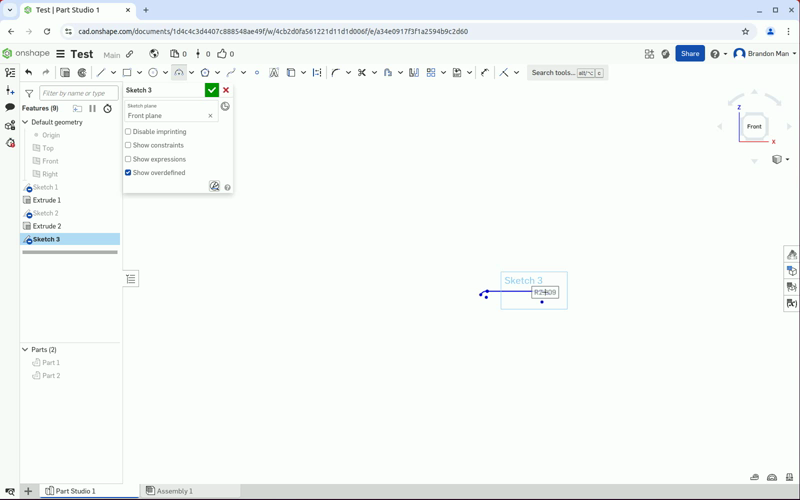
key_up(shift)
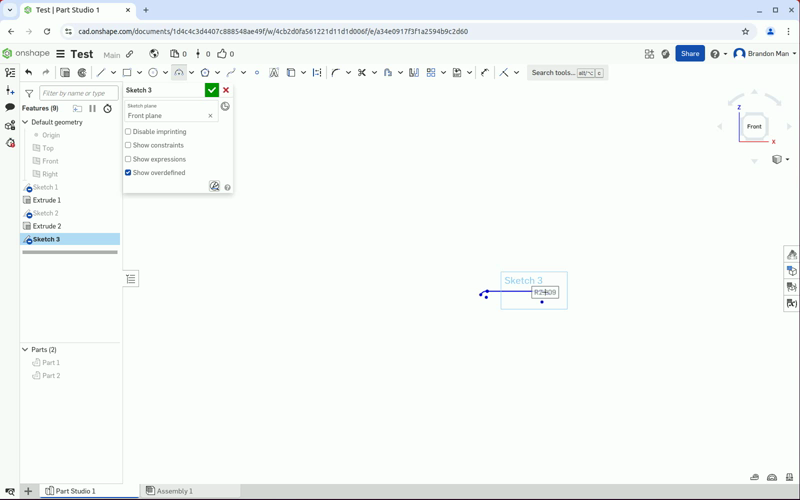
mouse_move(548, 293)
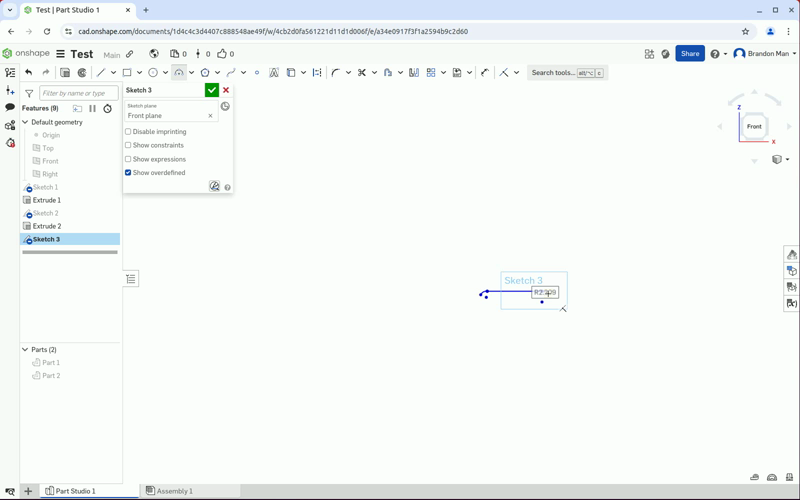
scroll(6)
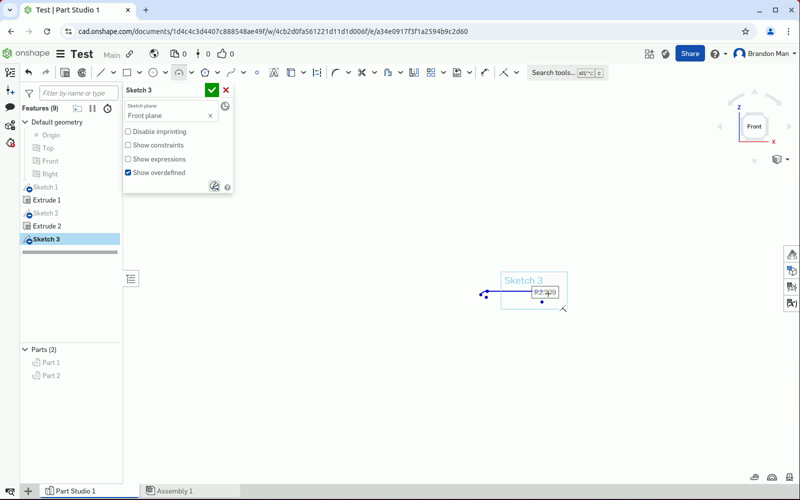
scroll(6)
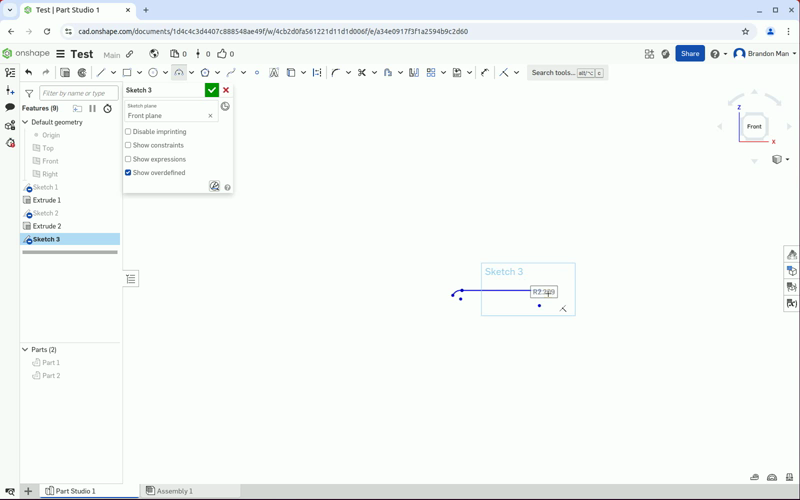
scroll(6)
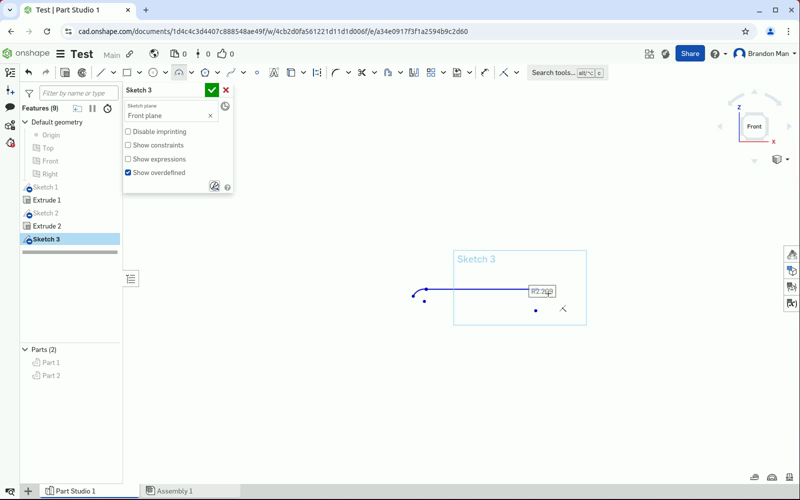
scroll(6)
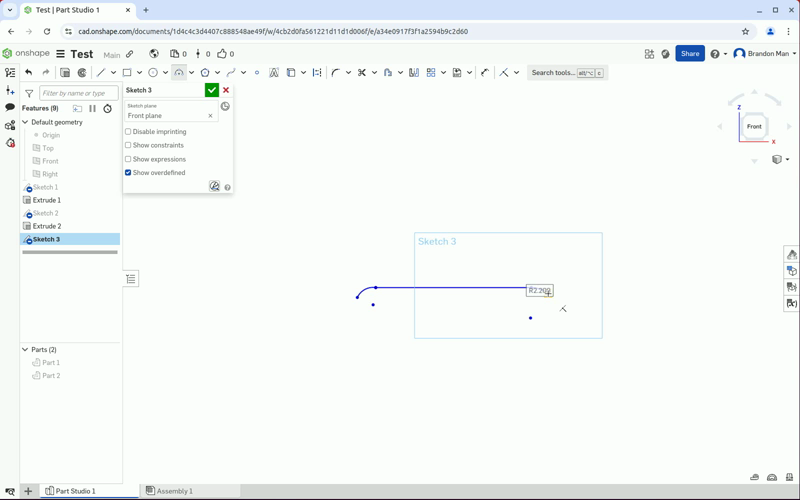
scroll(6)
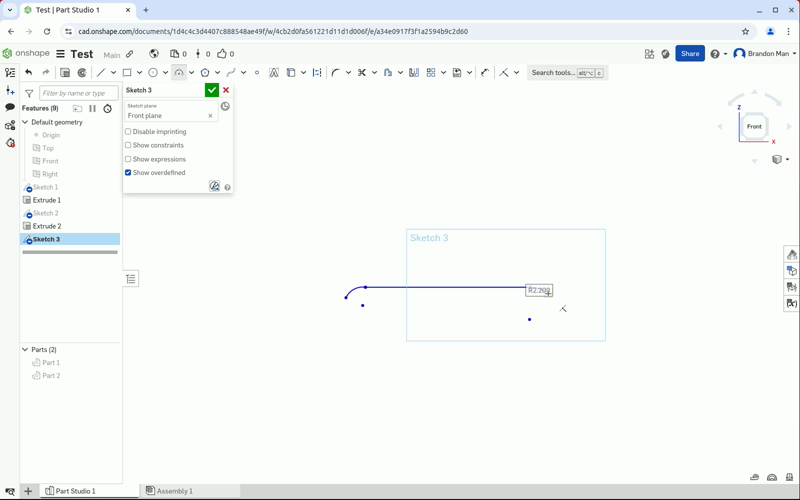
scroll(6)
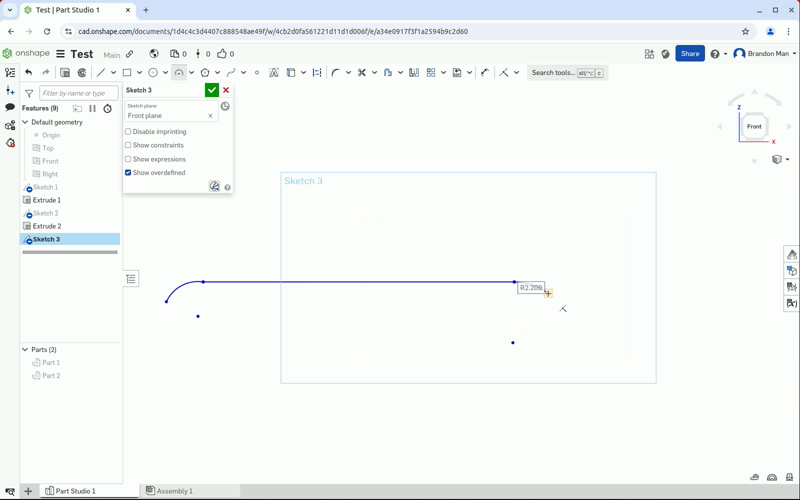
scroll(6)
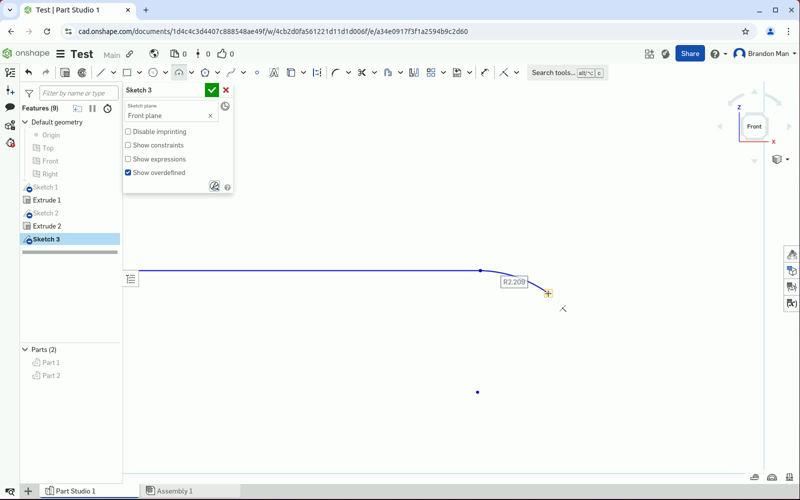
click(548, 293)
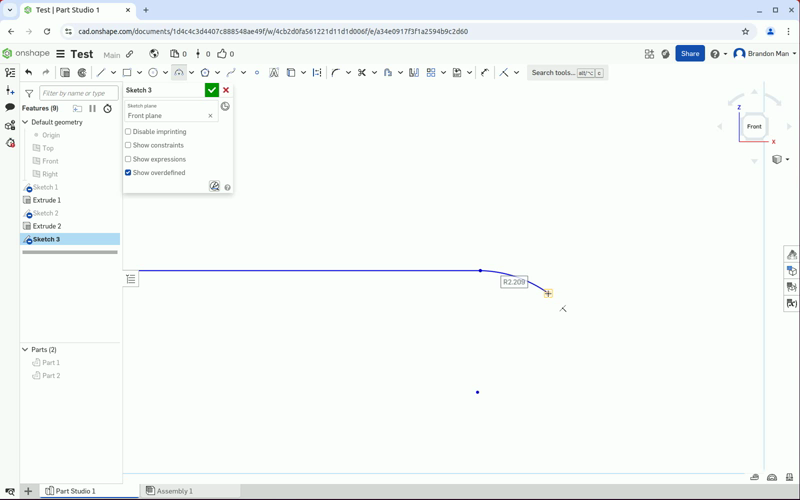
scroll(-6)
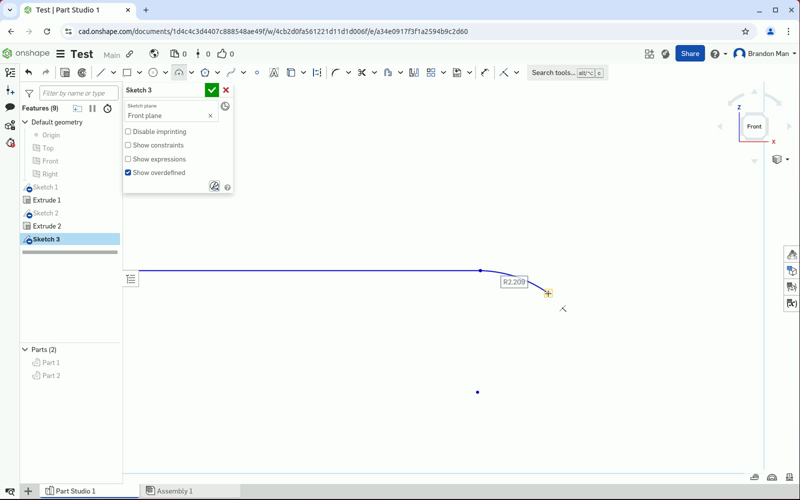
scroll(-6)
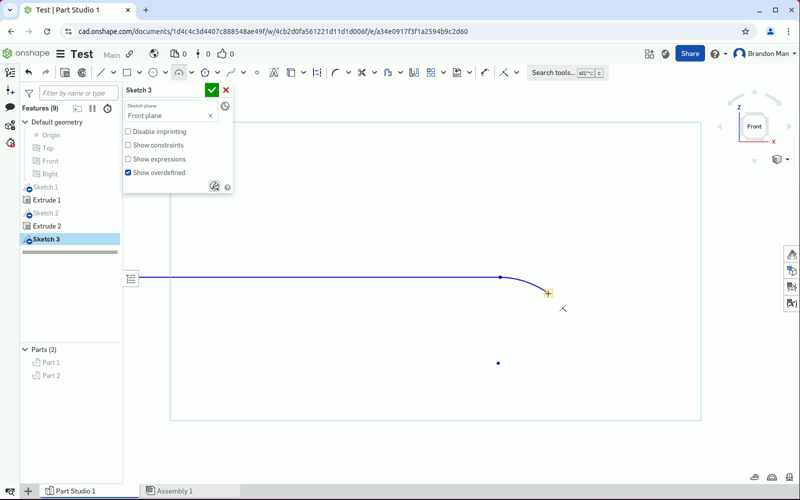
scroll(-6)
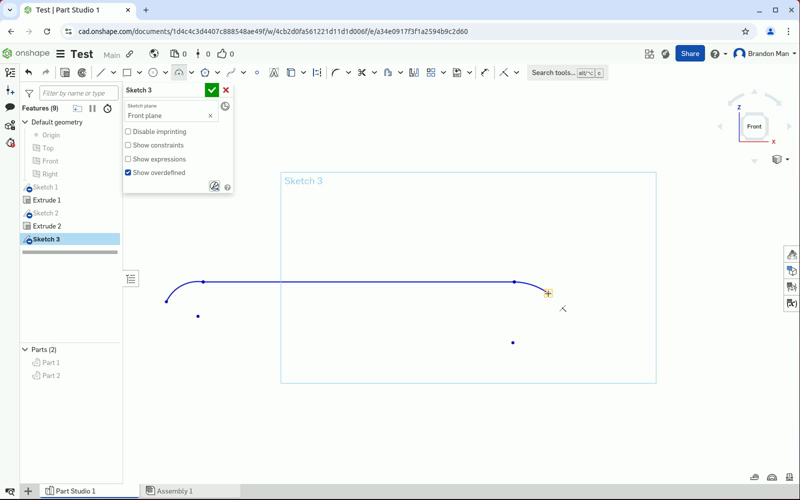
scroll(-6)
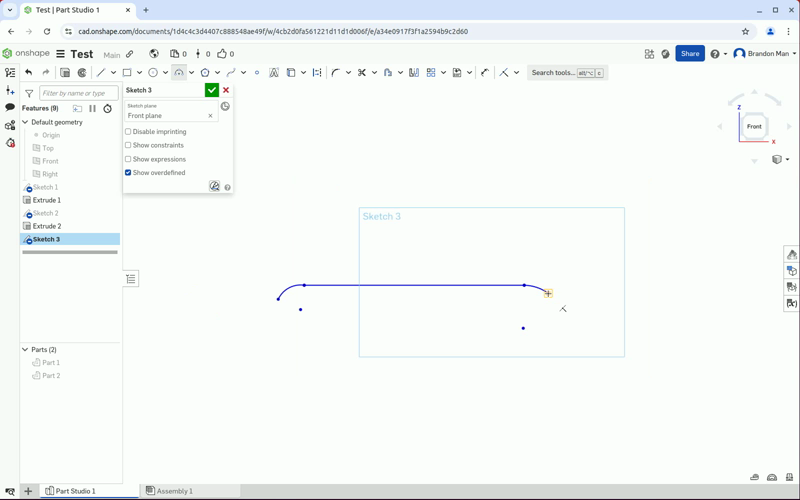
scroll(-6)
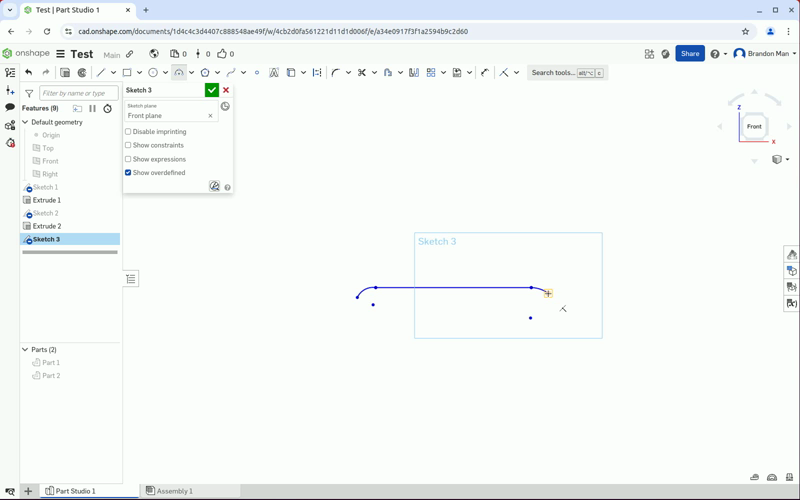
scroll(-6)
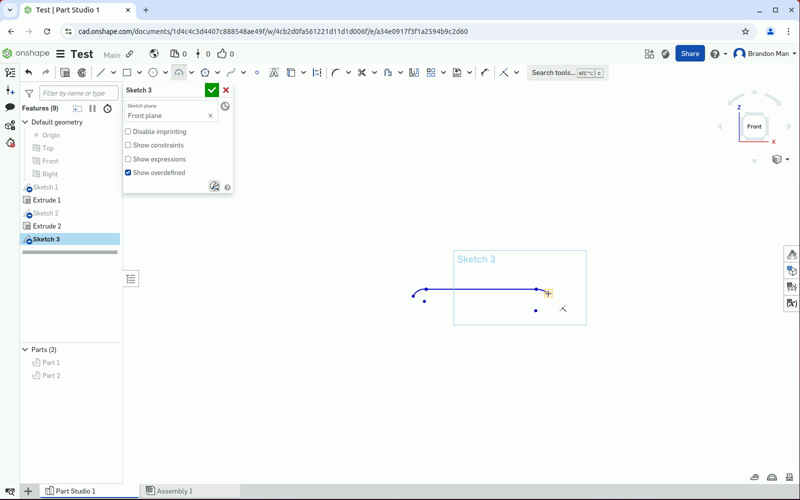
scroll(-6)
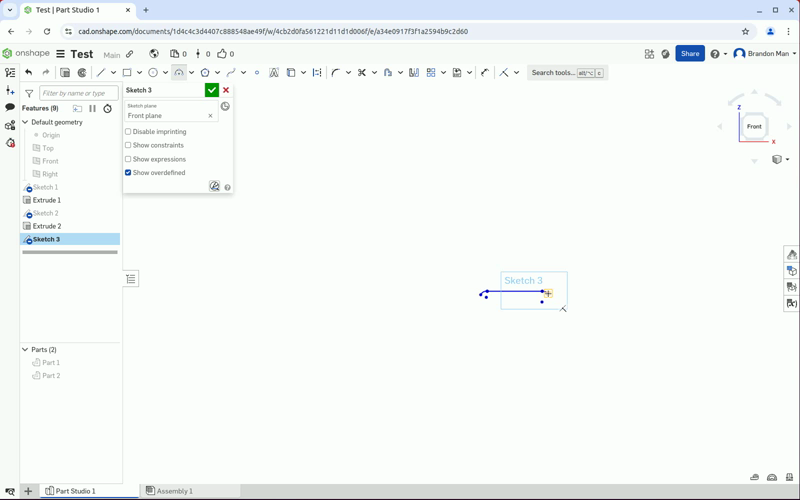
key_down(shift)
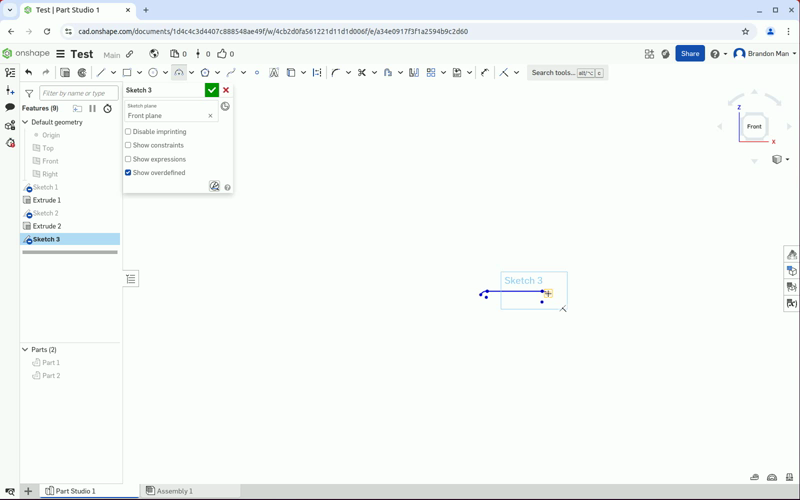
mouse_move(548, 272)
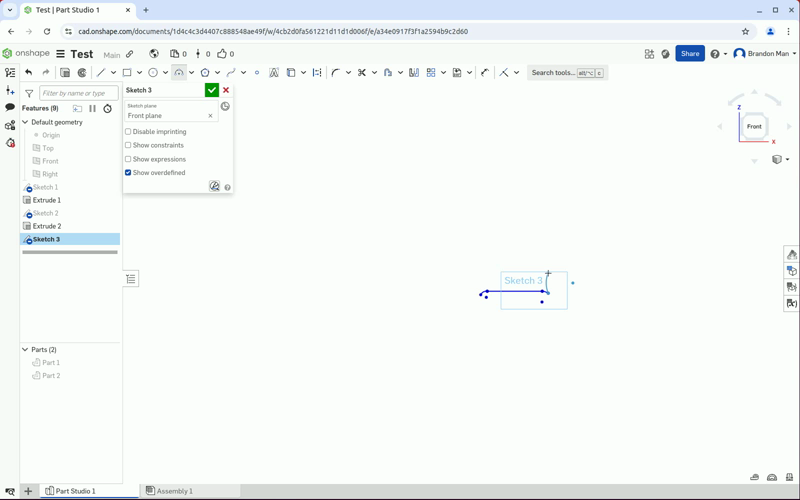
click(548, 272)
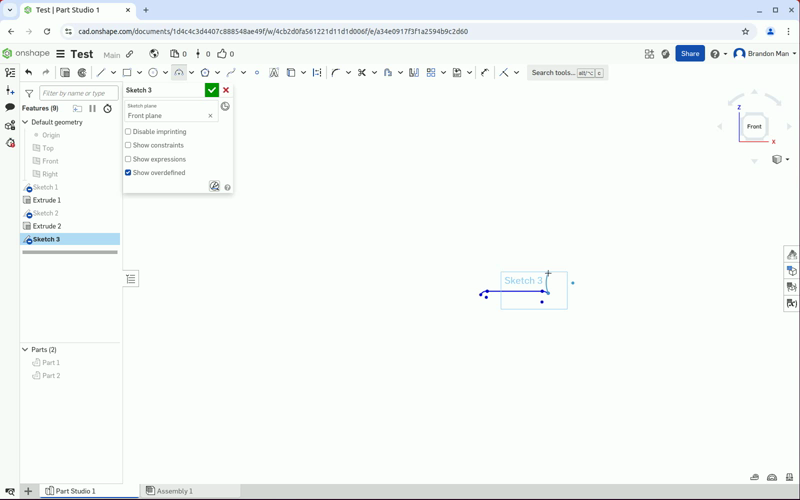
mouse_move(544, 282)
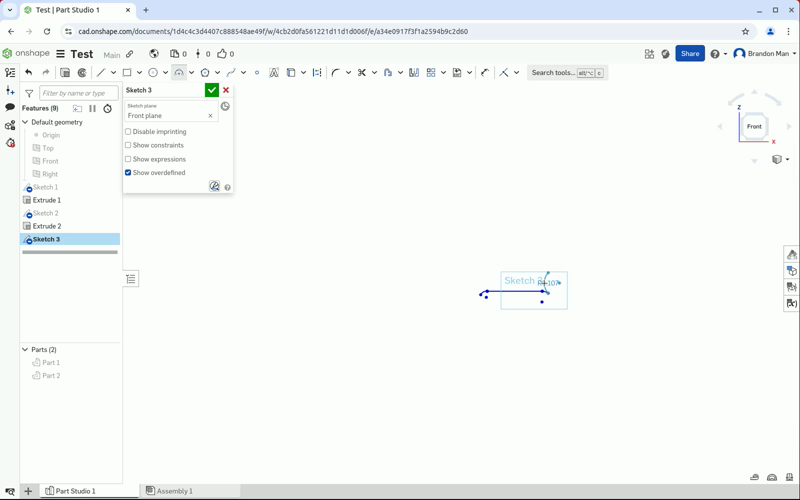
click(544, 282)
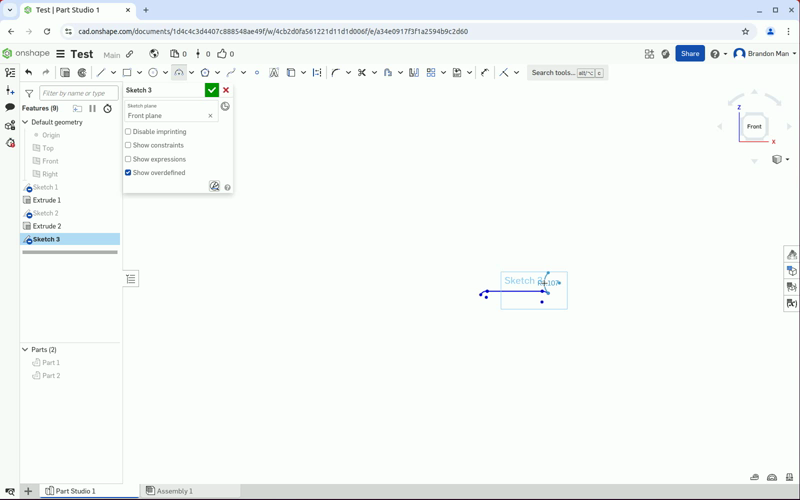
key_up(shift)
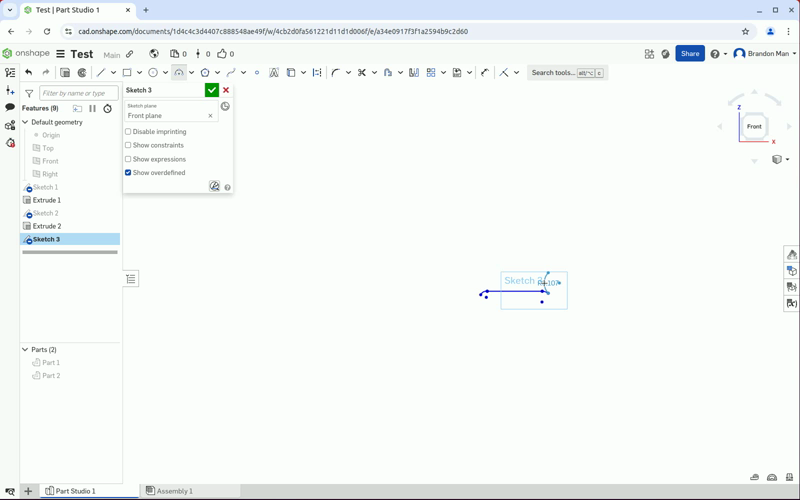
mouse_move(548, 272)
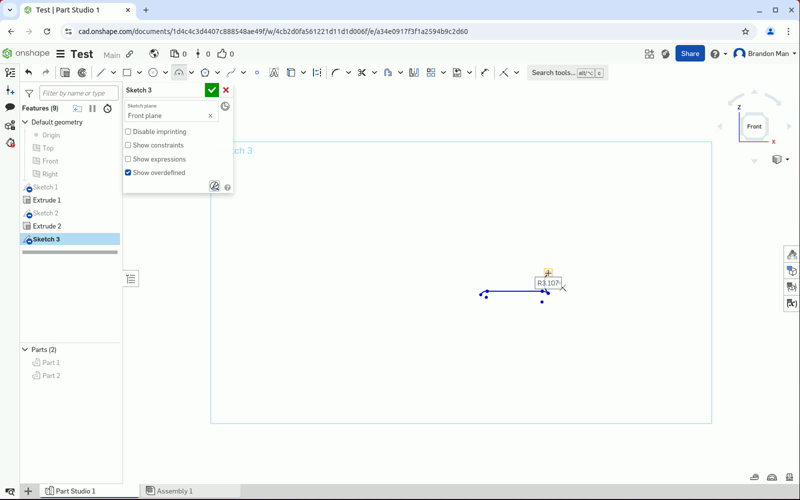
click(548, 272)
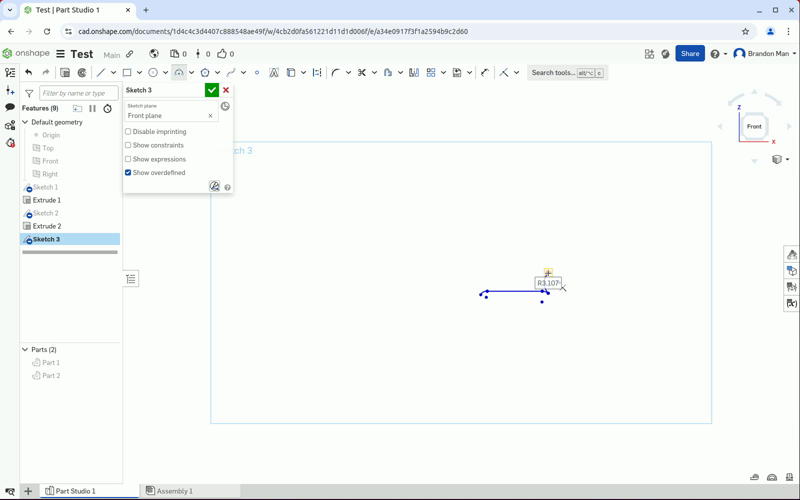
key_down(shift)
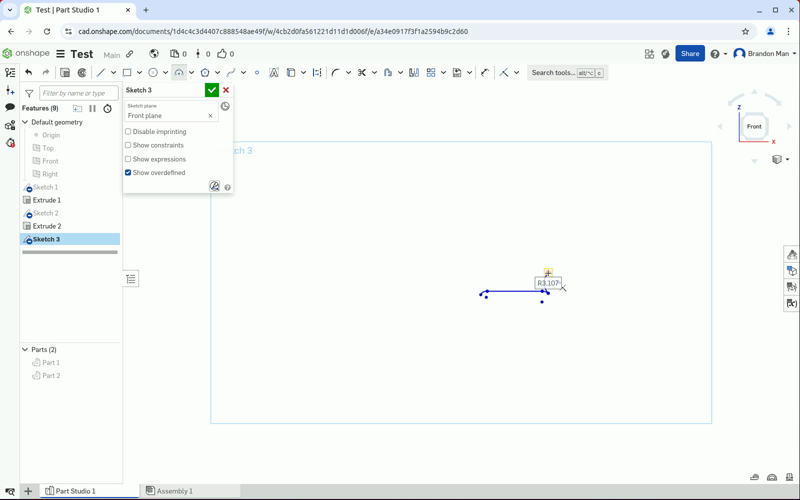
mouse_move(542, 275)
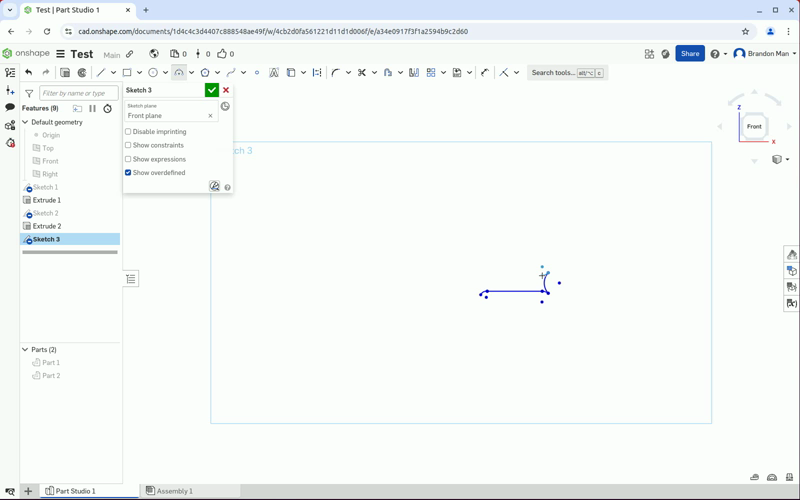
scroll(6)
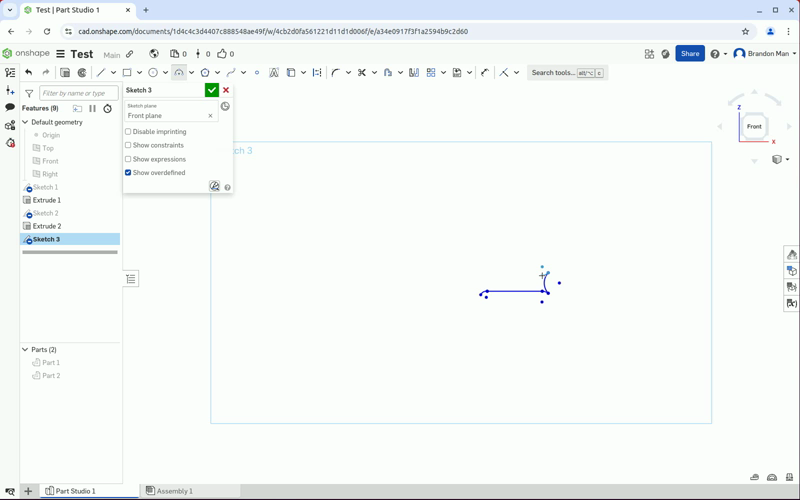
scroll(6)
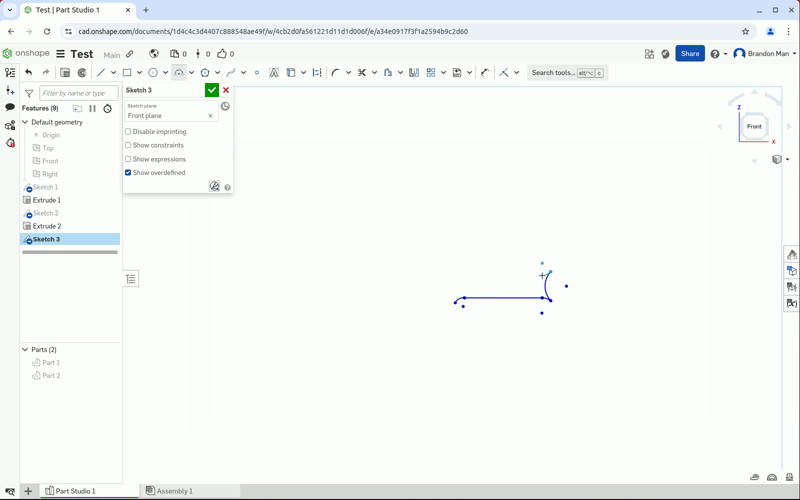
scroll(6)
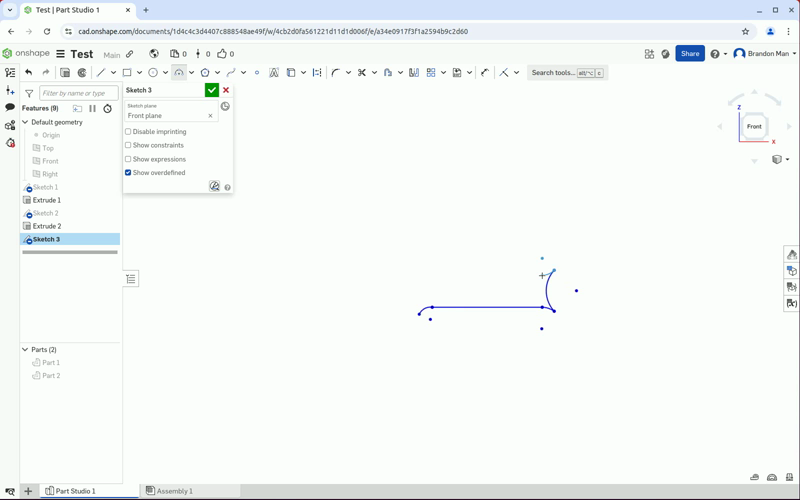
scroll(6)
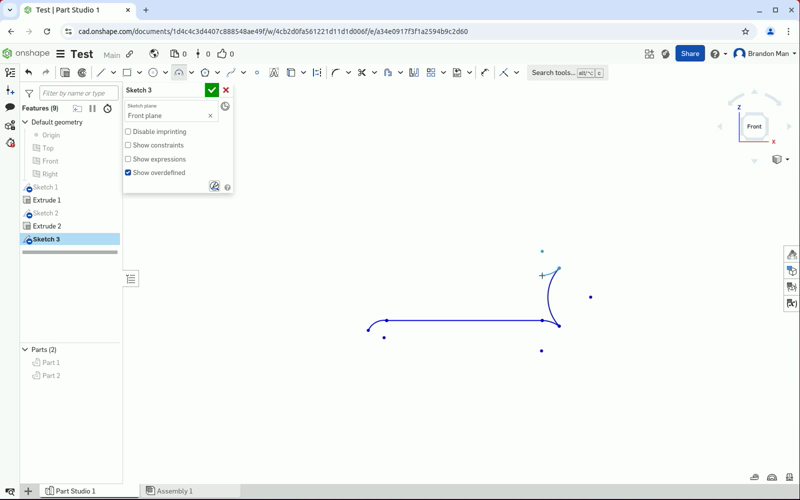
scroll(6)
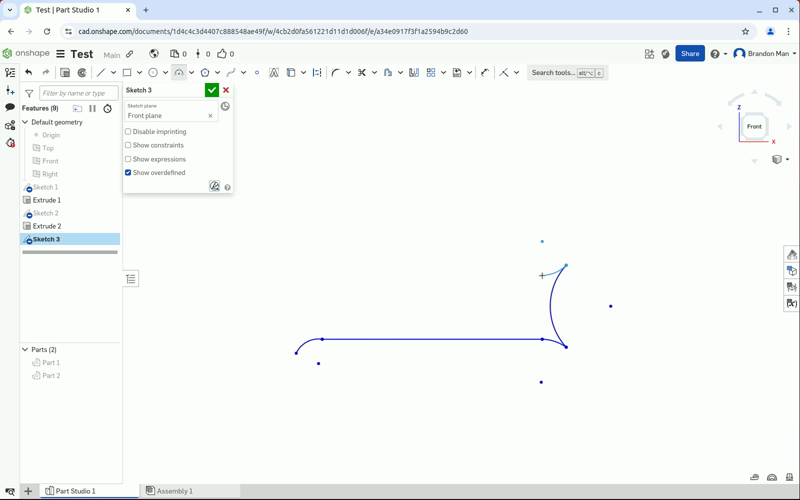
scroll(6)
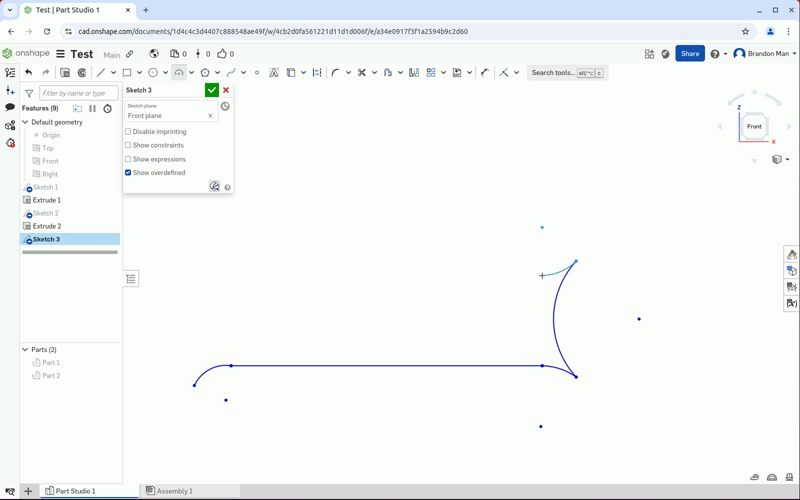
scroll(6)
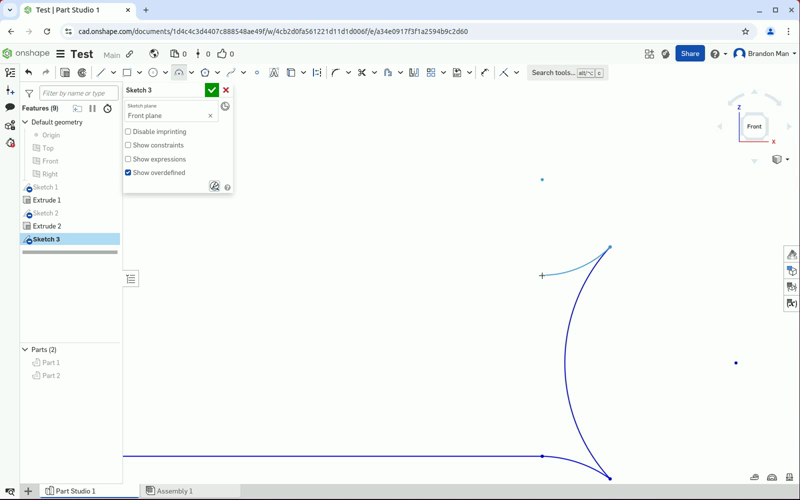
click(542, 275)
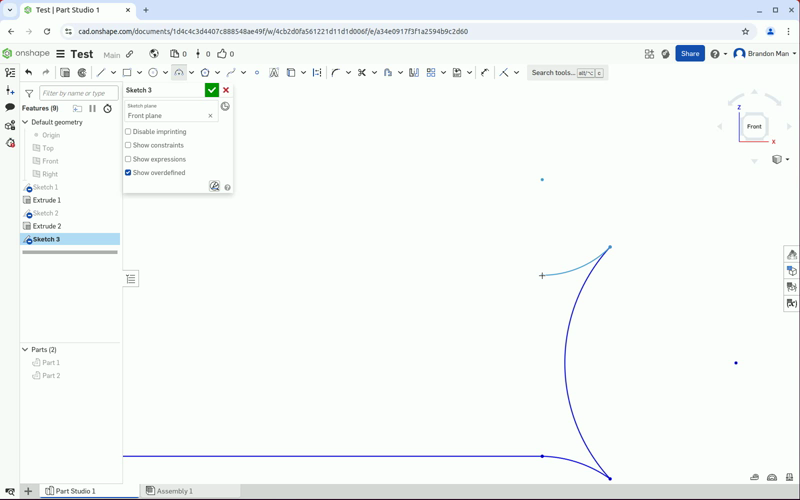
scroll(-6)
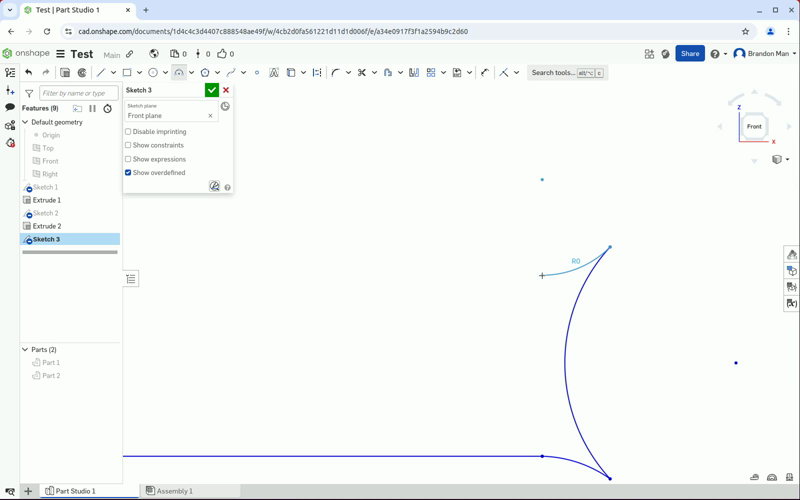
scroll(-6)
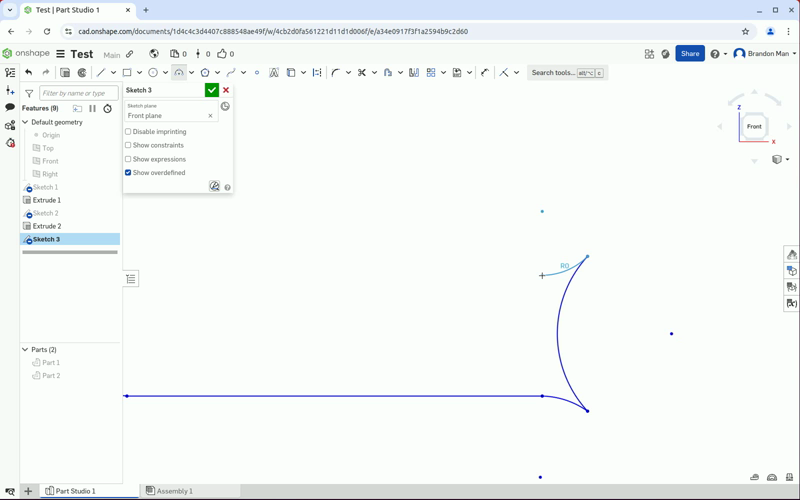
scroll(-6)
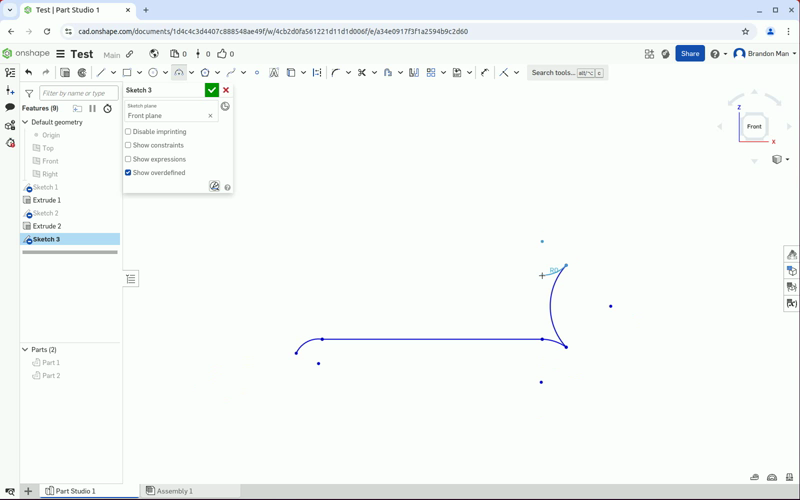
scroll(-6)
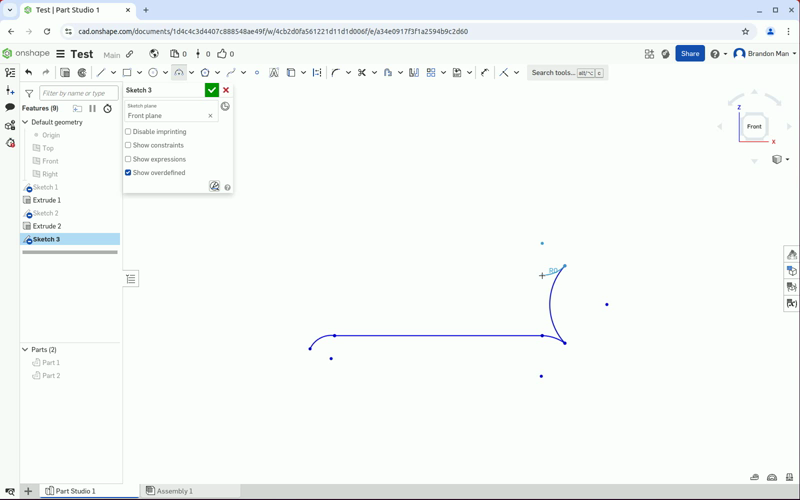
scroll(-6)
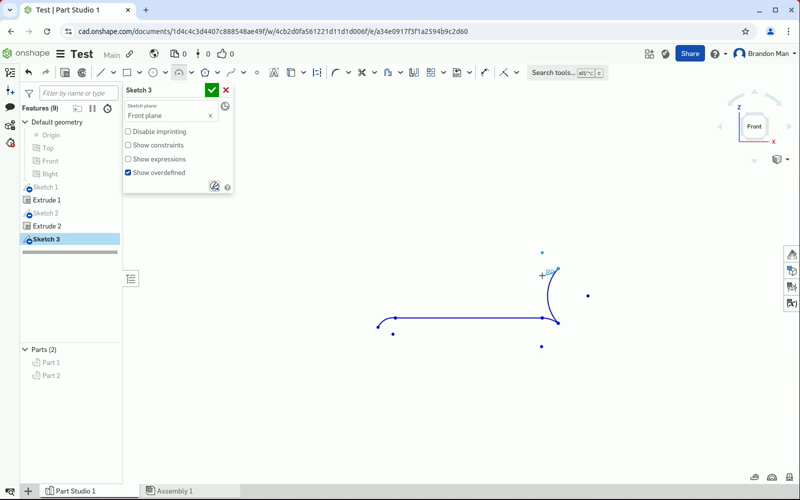
scroll(-6)
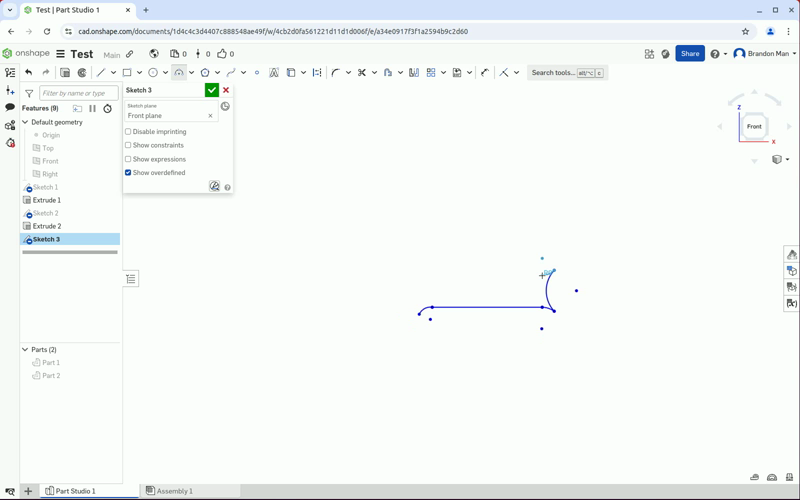
scroll(-6)
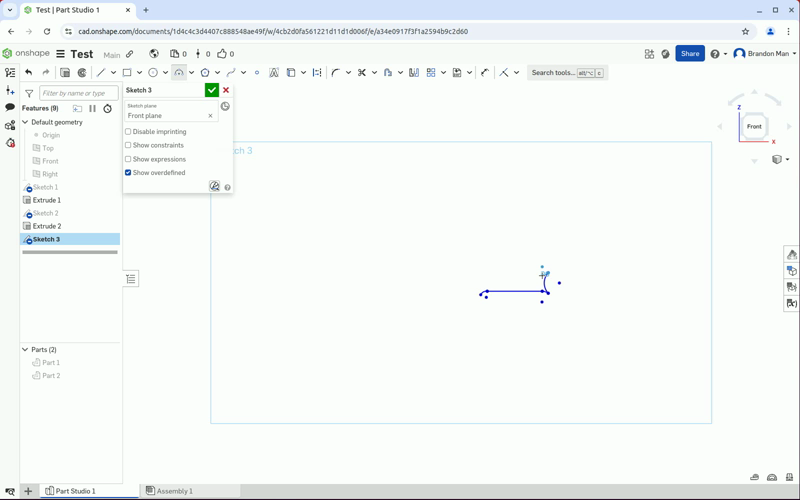
mouse_move(545, 274)
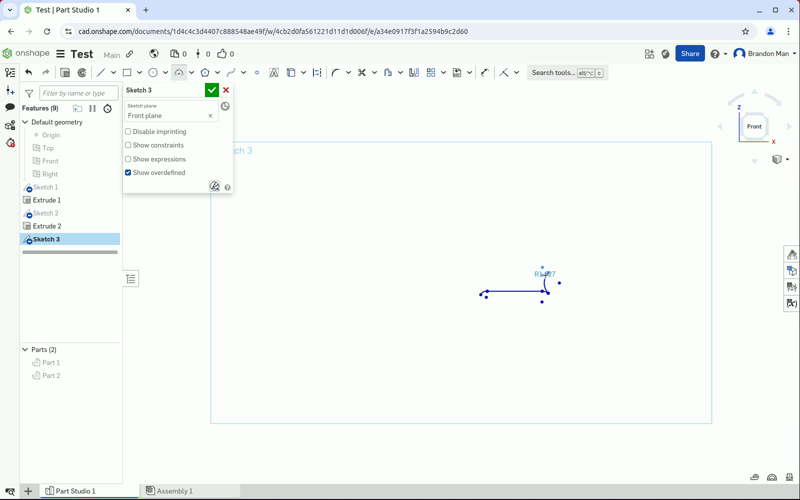
scroll(6)
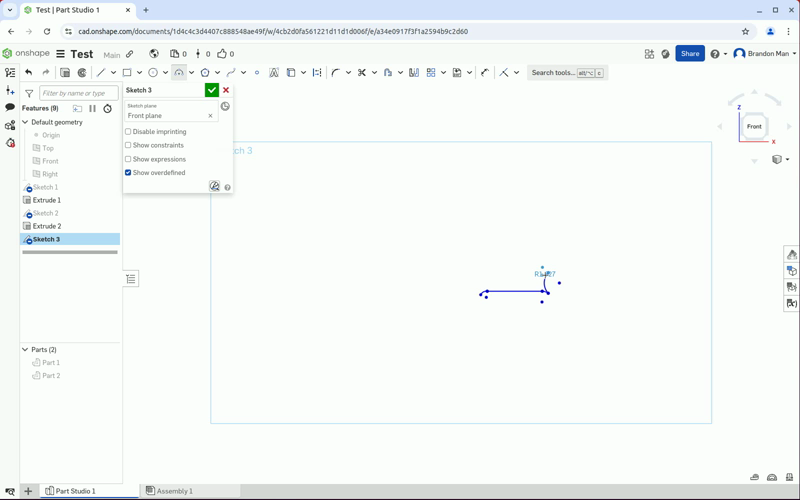
scroll(6)
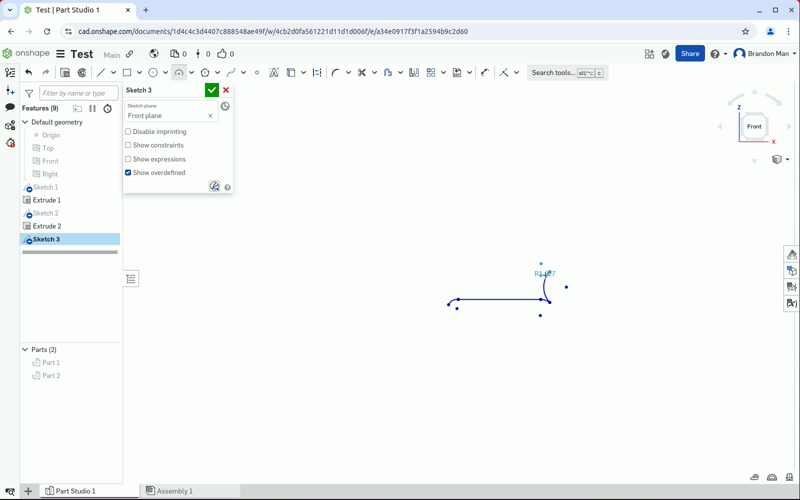
scroll(6)
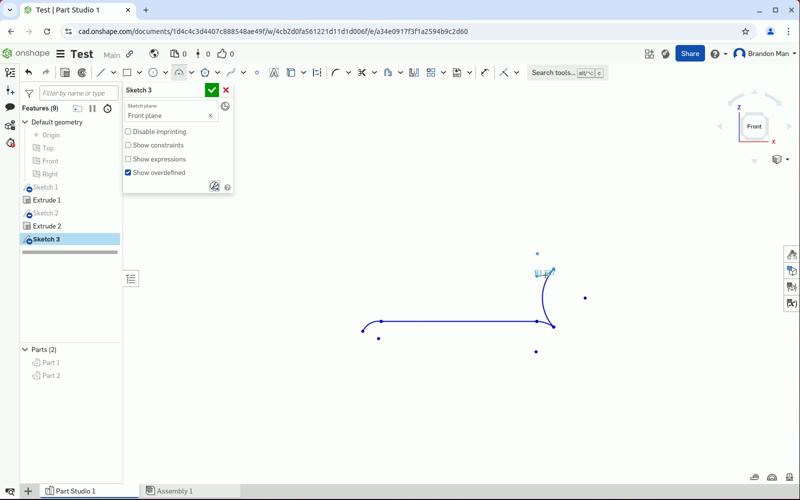
scroll(6)
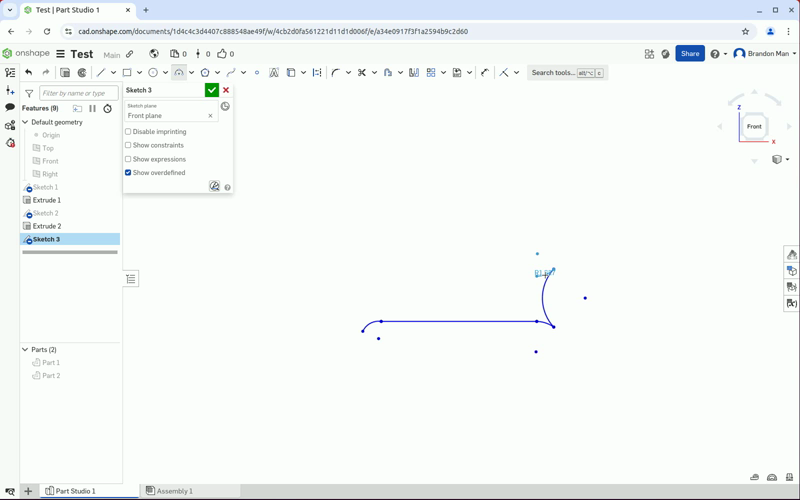
scroll(6)
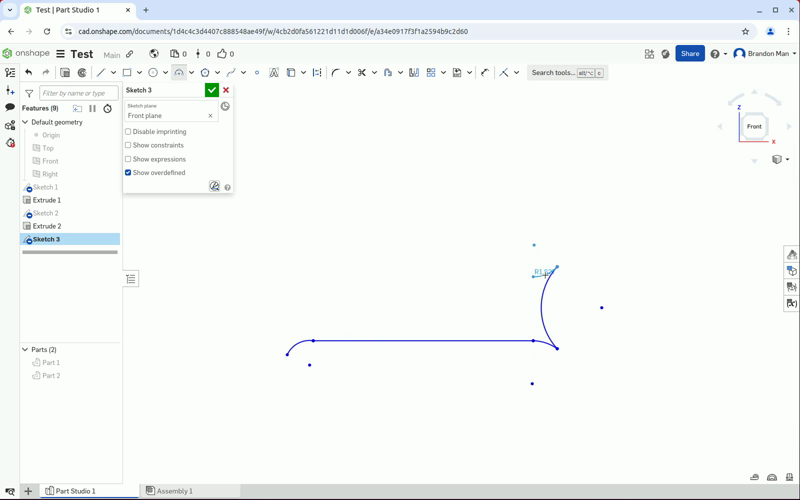
scroll(6)
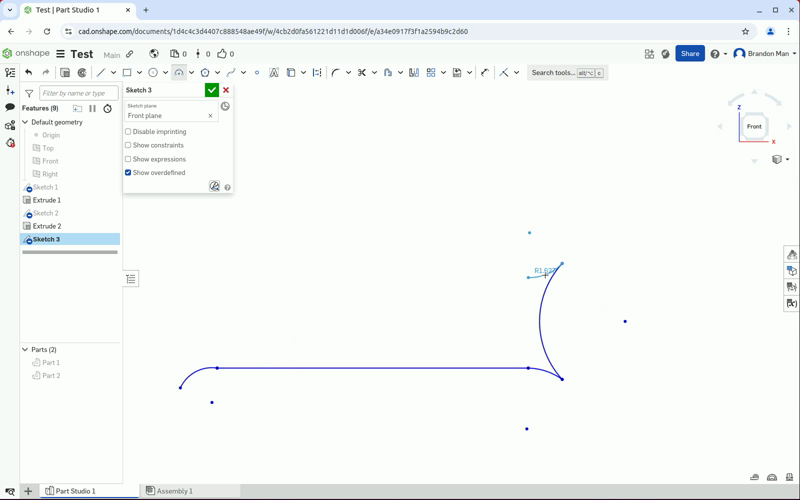
scroll(6)
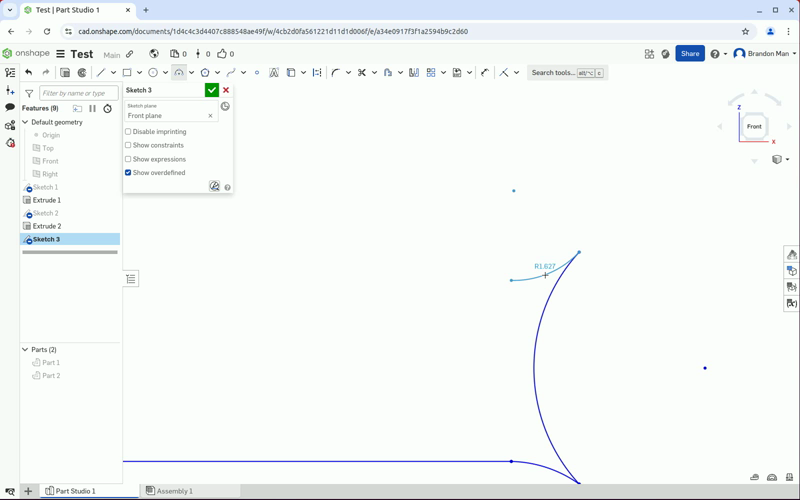
click(545, 274)
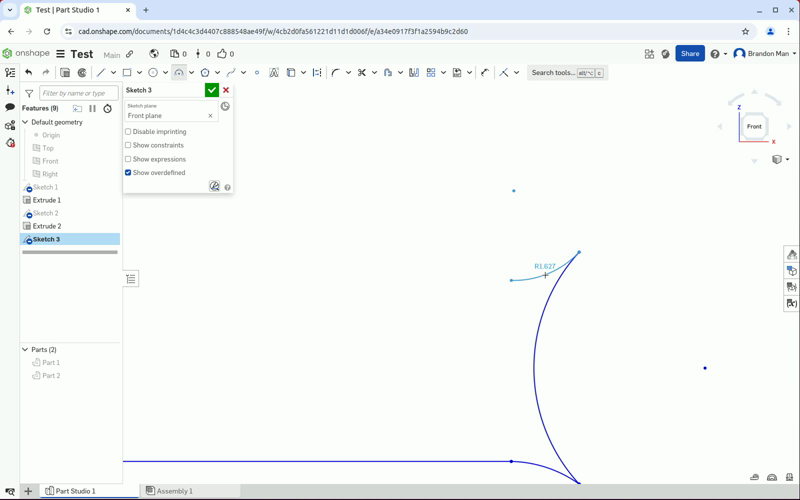
scroll(-6)
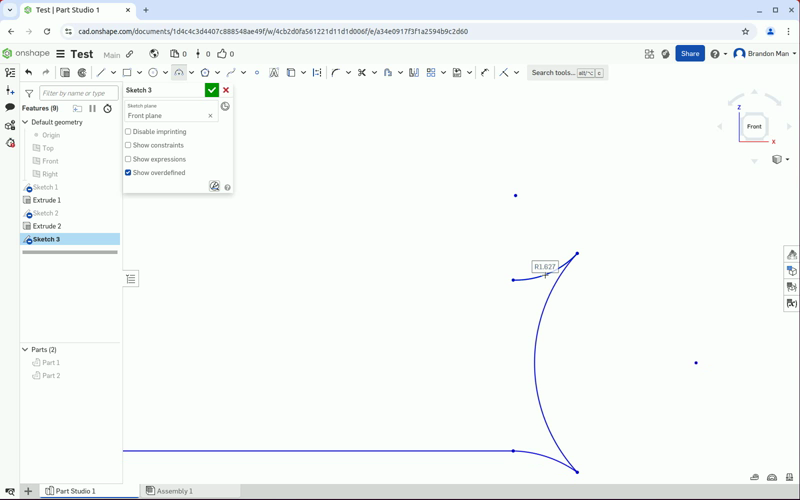
scroll(-6)
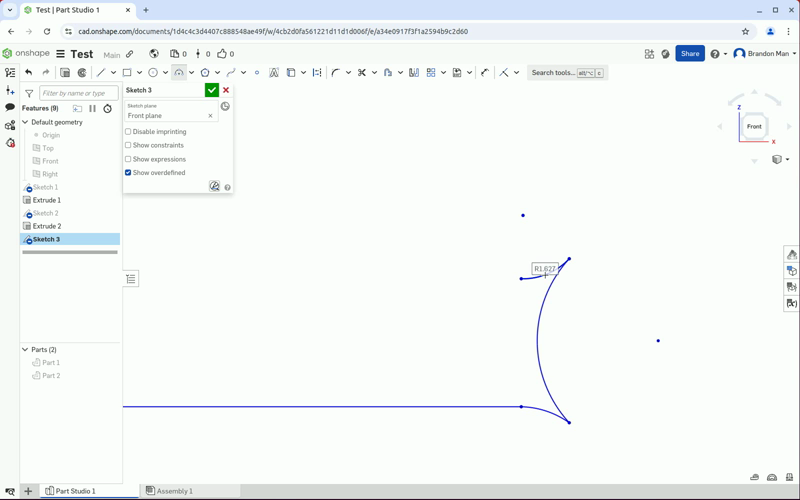
scroll(-6)
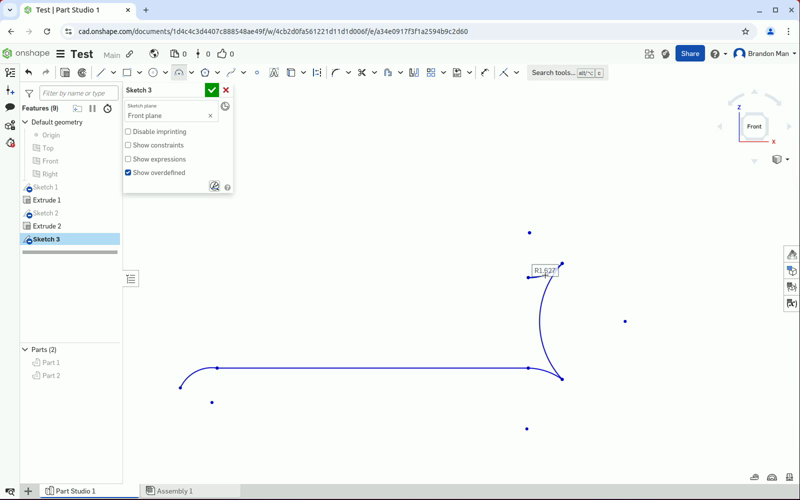
scroll(-6)
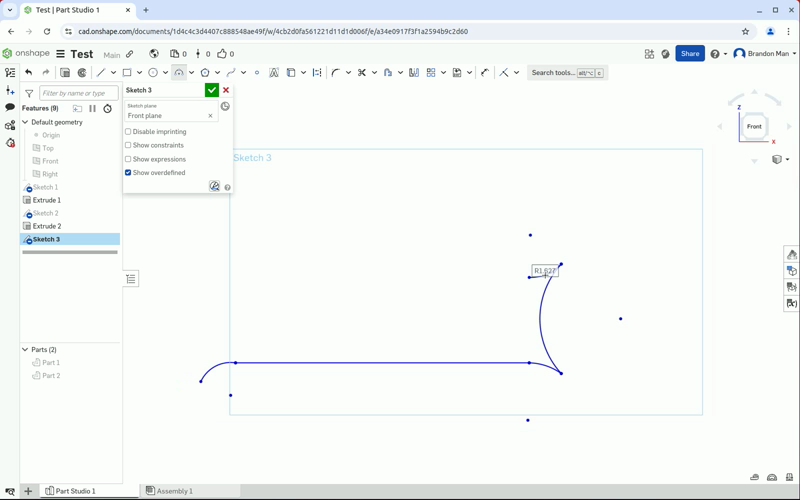
scroll(-6)
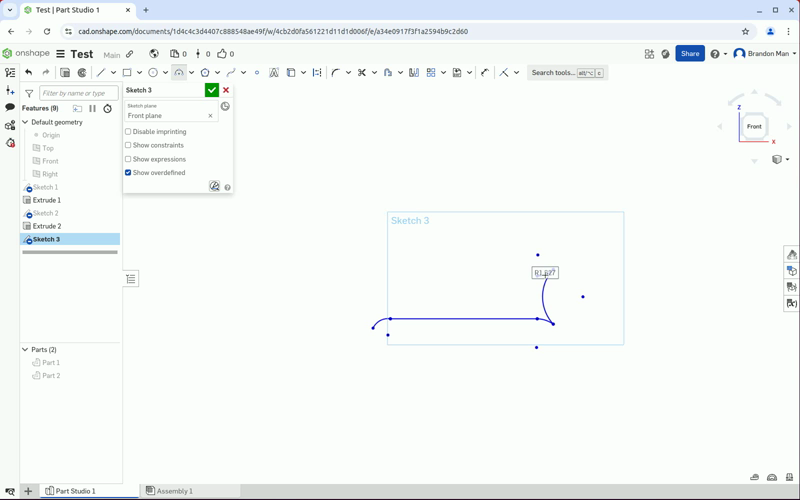
scroll(-6)
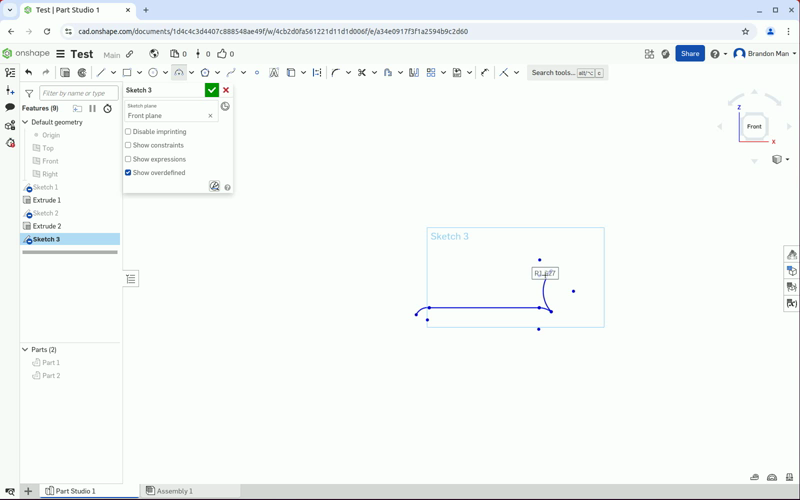
scroll(-6)
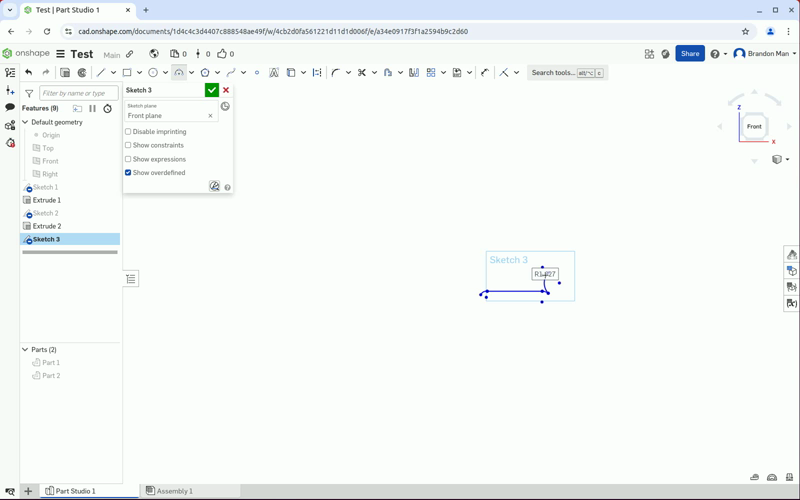
key_up(shift)
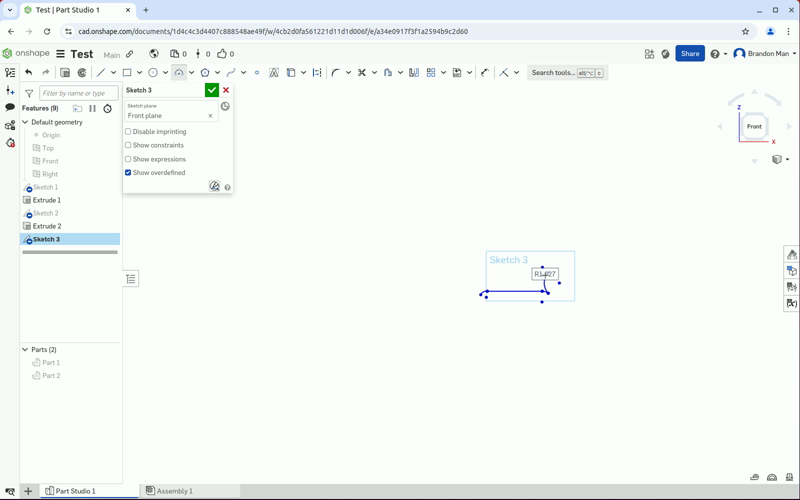
key(esc)
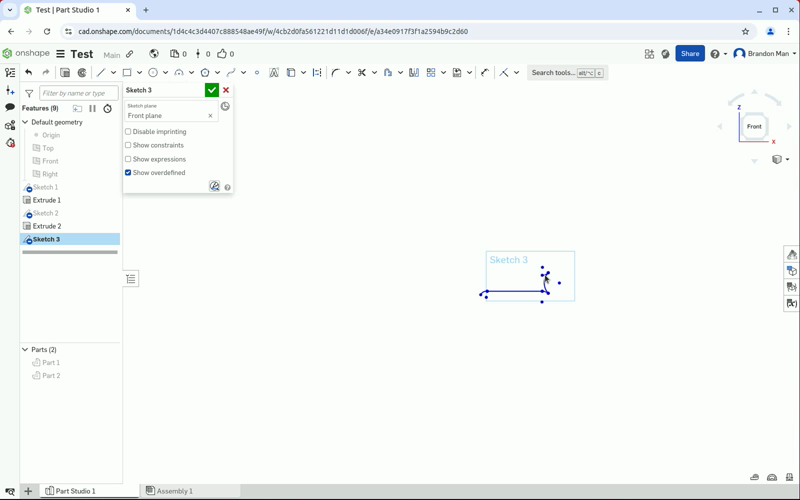
key(l)
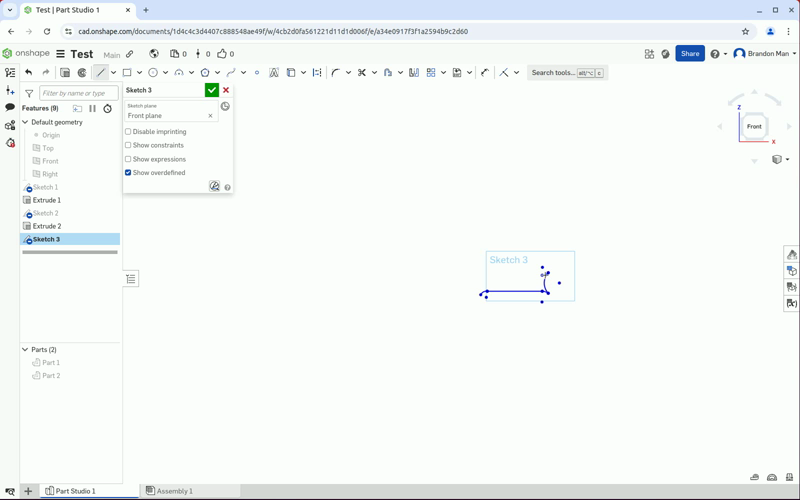
mouse_move(542, 275)
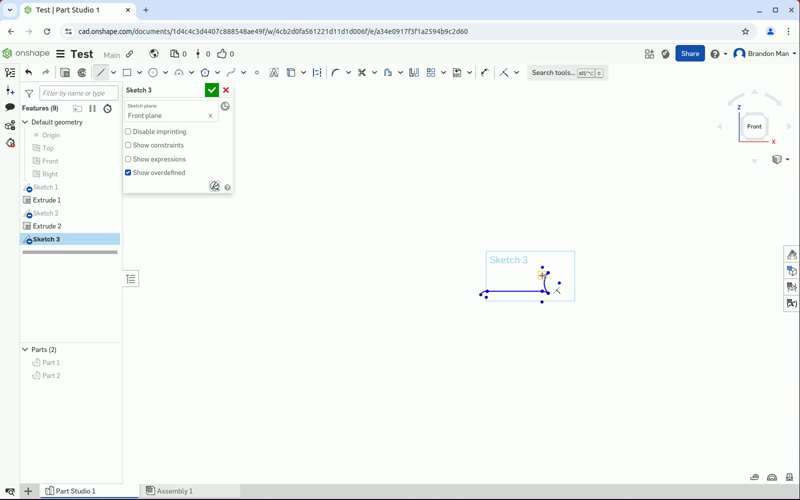
scroll(6)
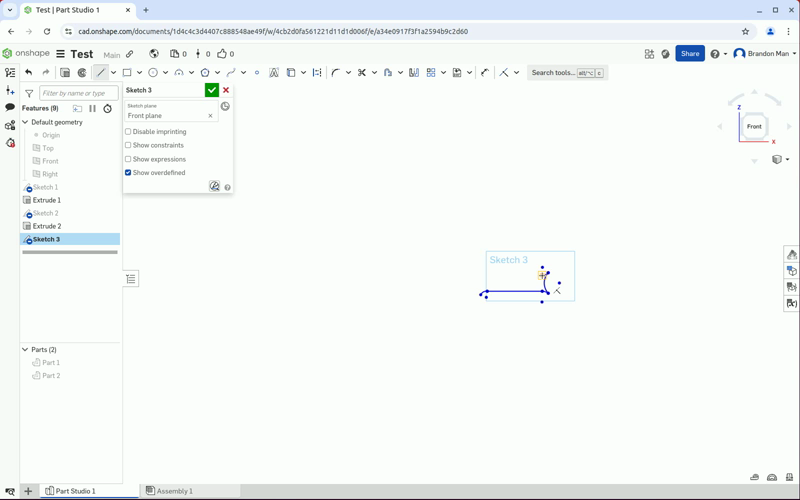
scroll(6)
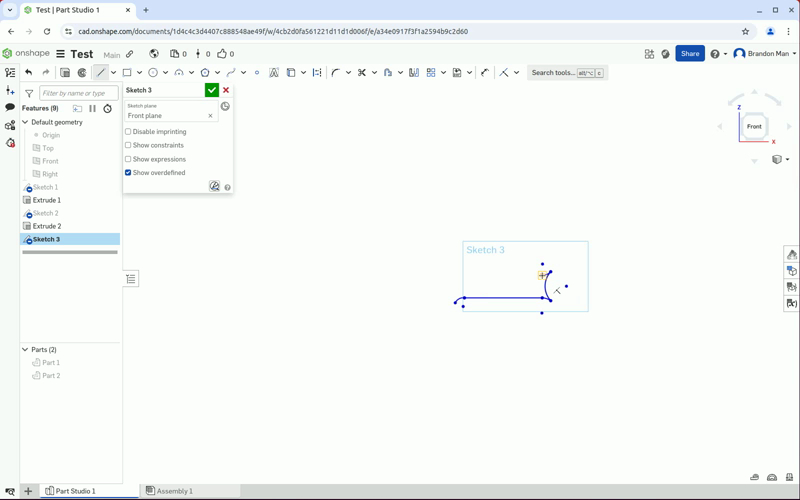
scroll(6)
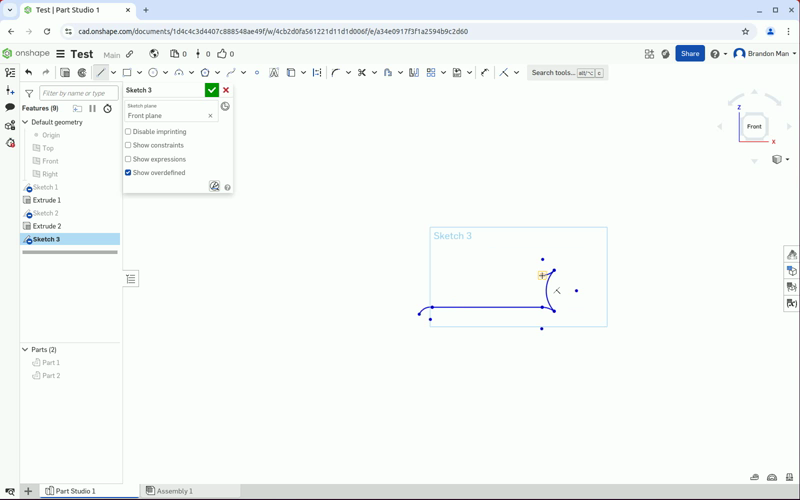
scroll(6)
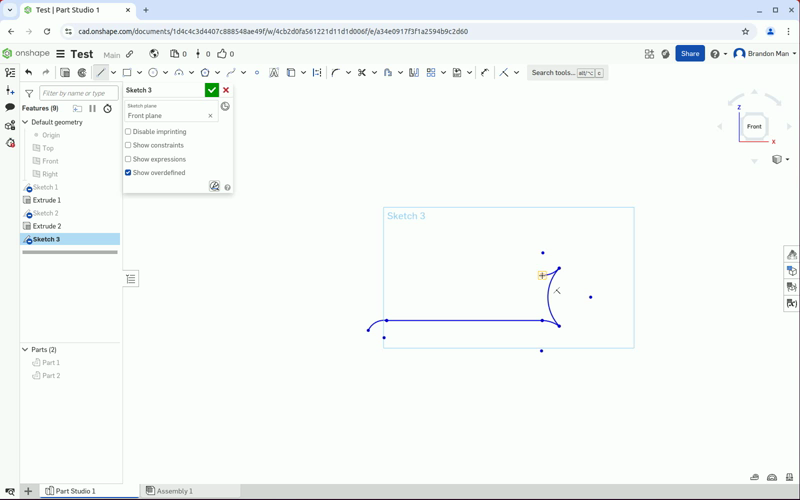
scroll(6)
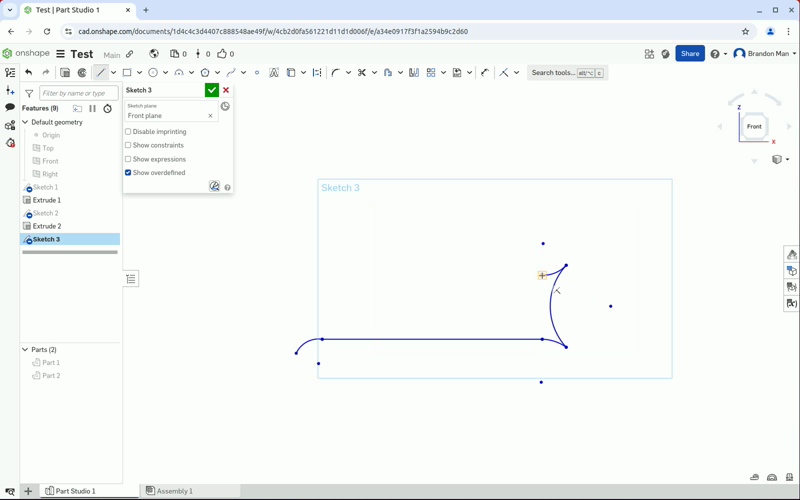
scroll(6)
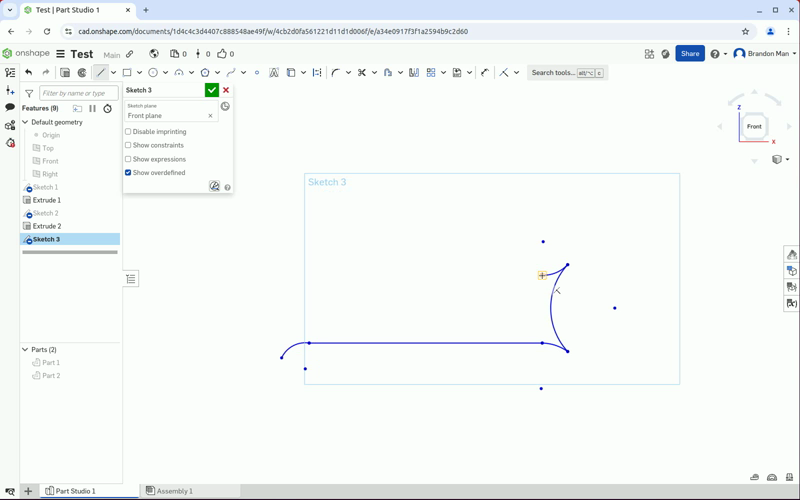
scroll(6)
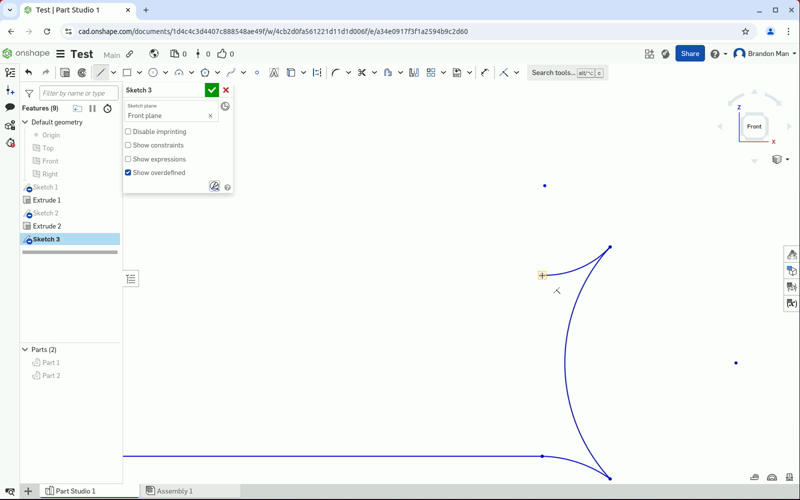
click(542, 275)
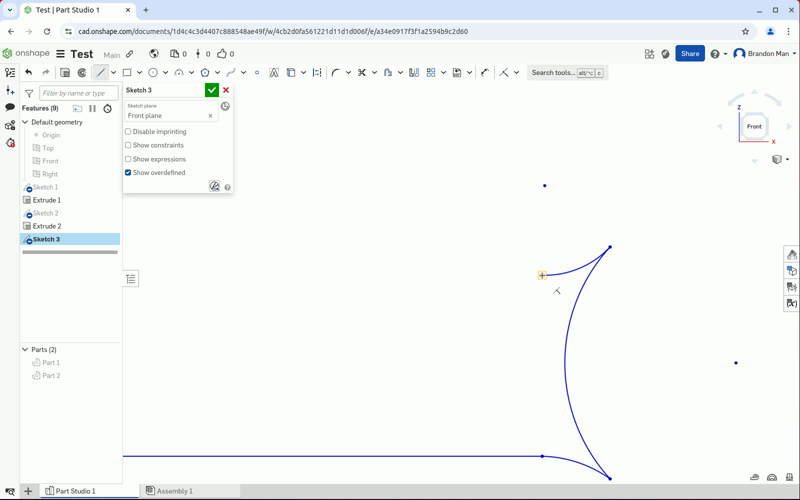
scroll(-6)
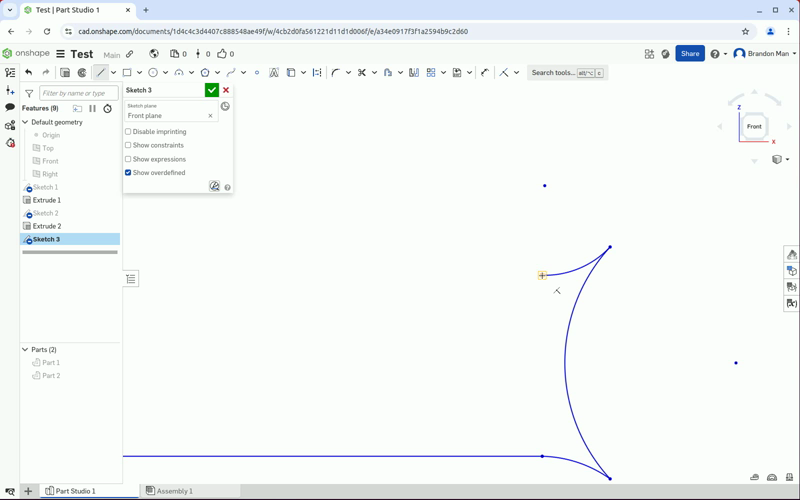
scroll(-6)
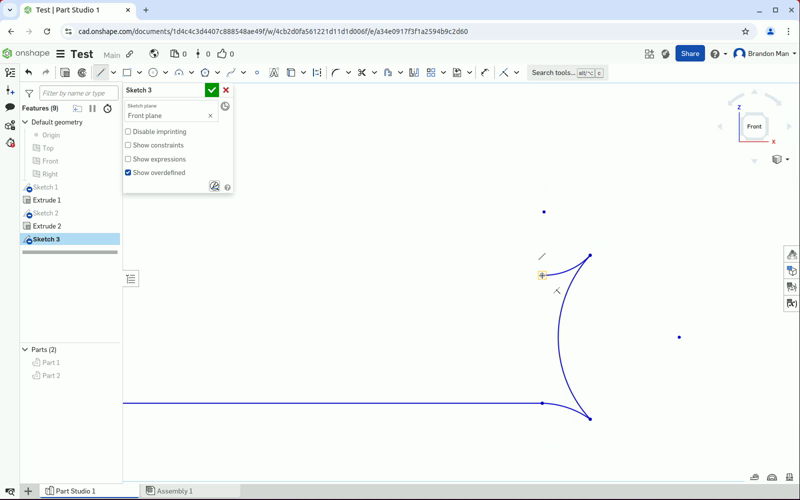
scroll(-6)
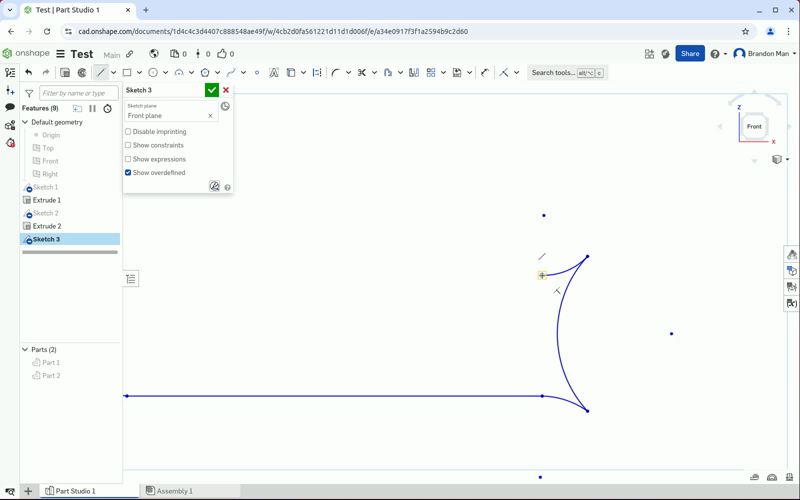
scroll(-6)
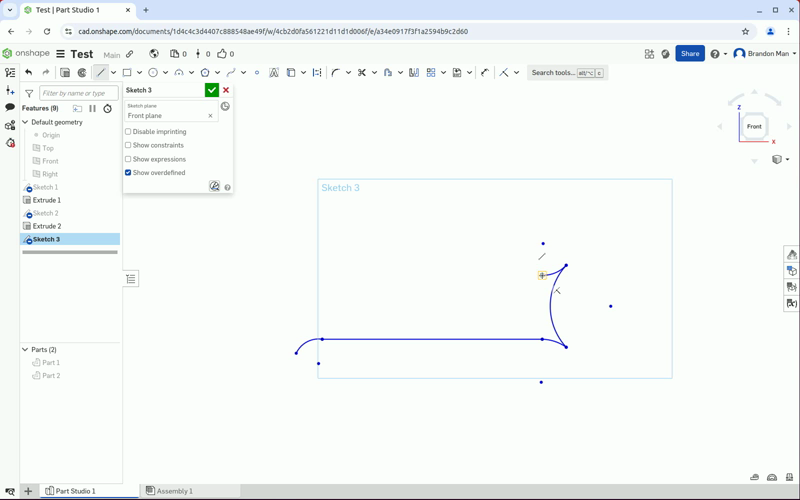
scroll(-6)
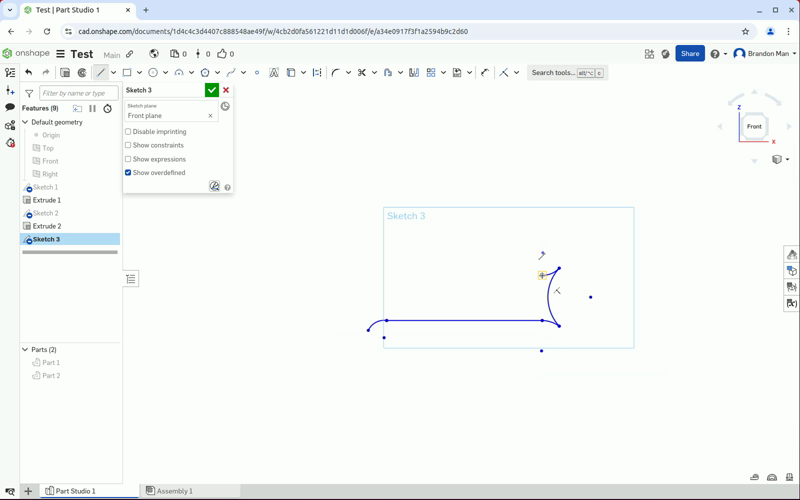
scroll(-6)
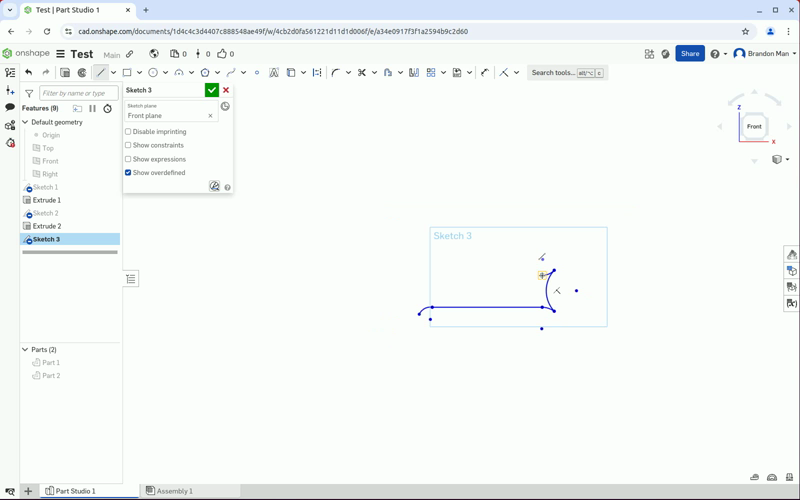
scroll(-6)
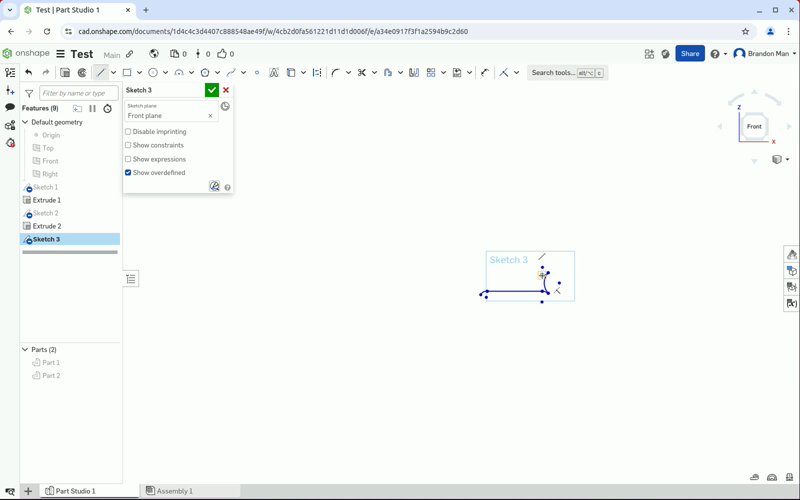
key_down(shift)
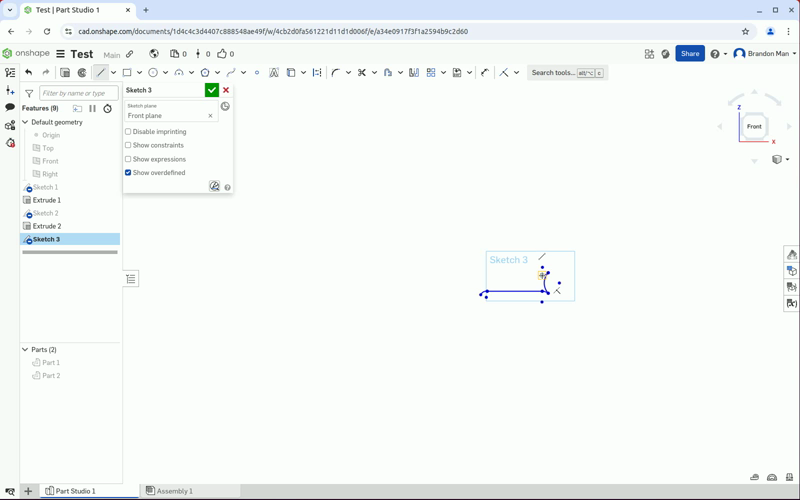
mouse_move(572, 275)
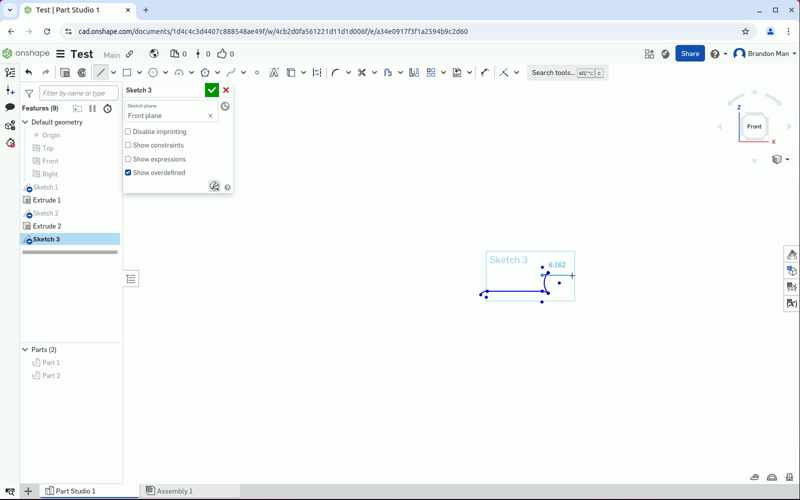
mouse_move(487, 275)
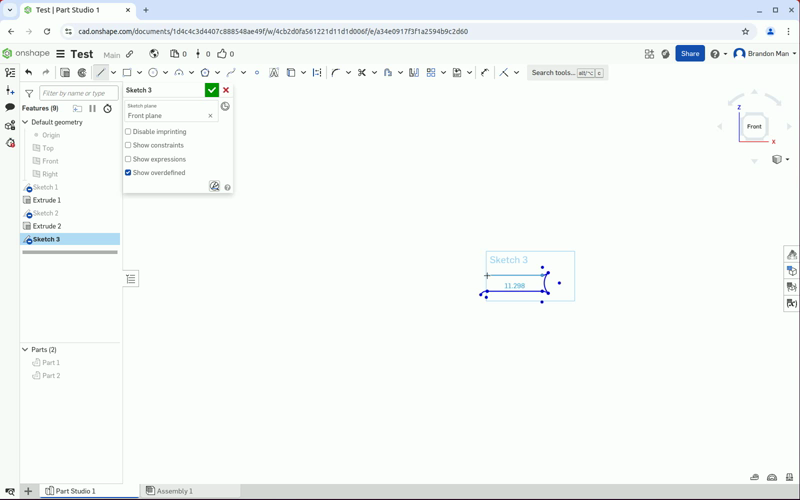
click(487, 275)
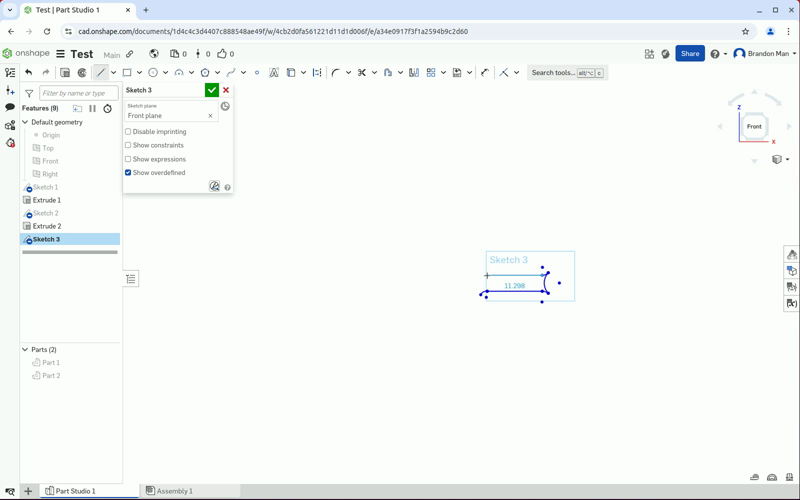
key_up(shift)
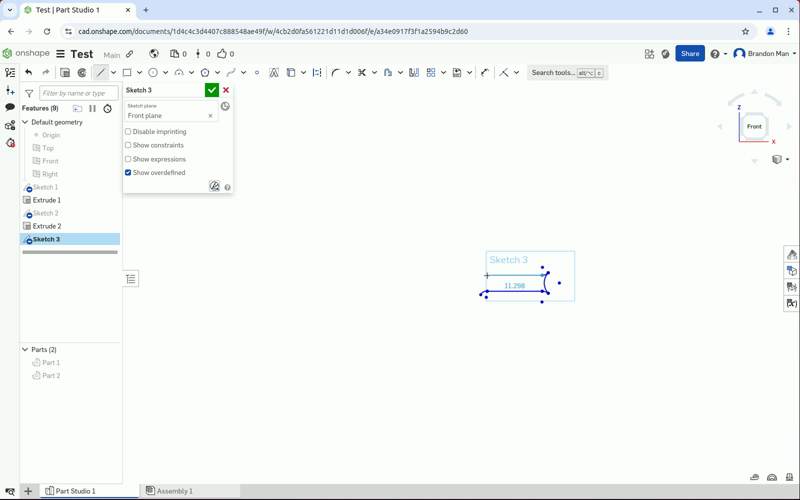
key(esc)
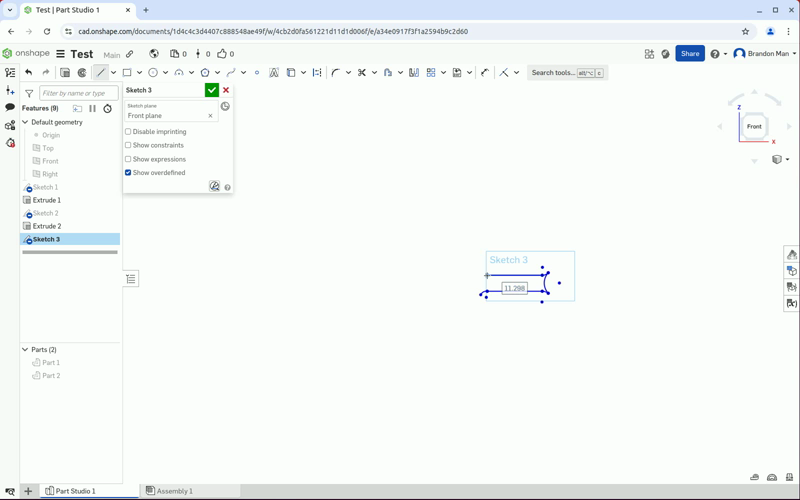
key(a)
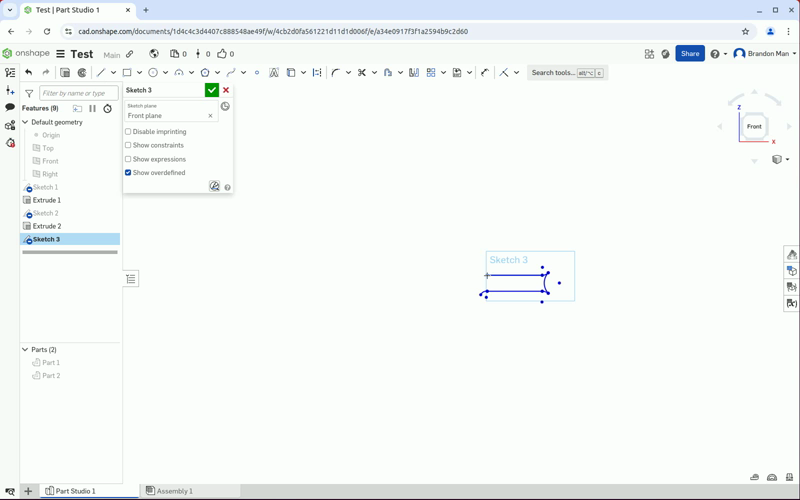
mouse_move(487, 275)
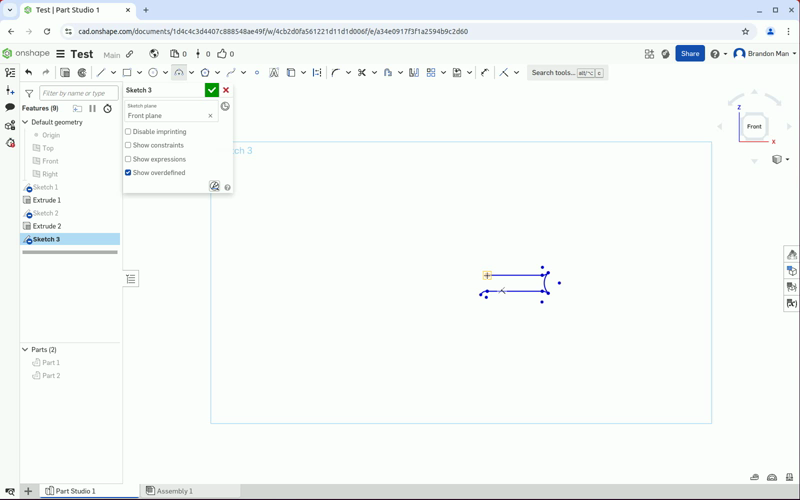
click(487, 275)
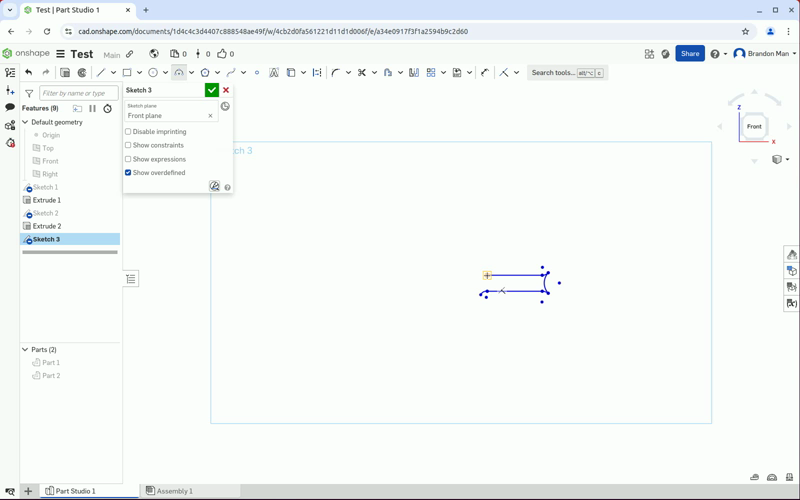
key_down(shift)
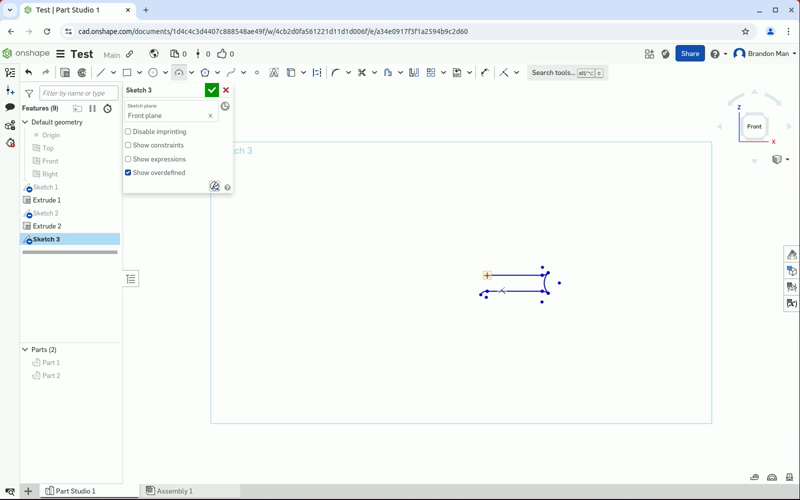
mouse_move(480, 271)
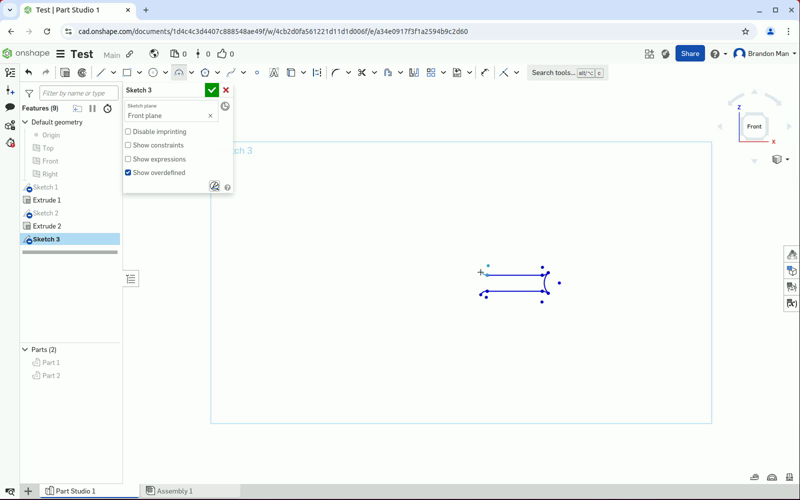
click(480, 271)
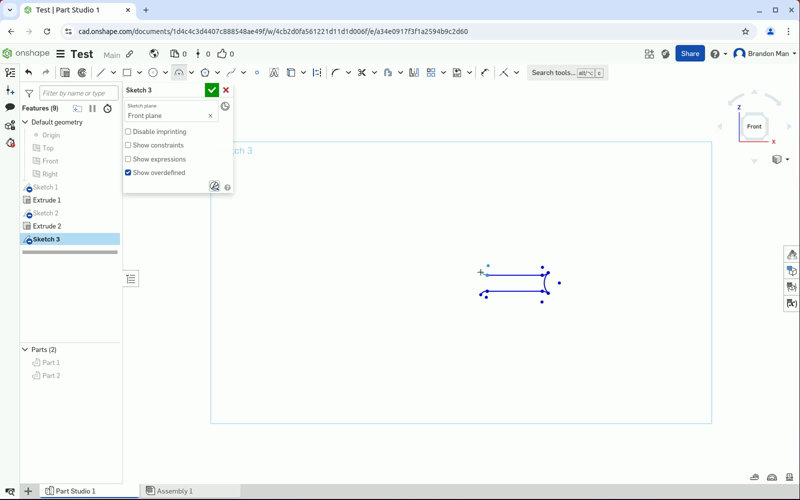
mouse_move(483, 274)
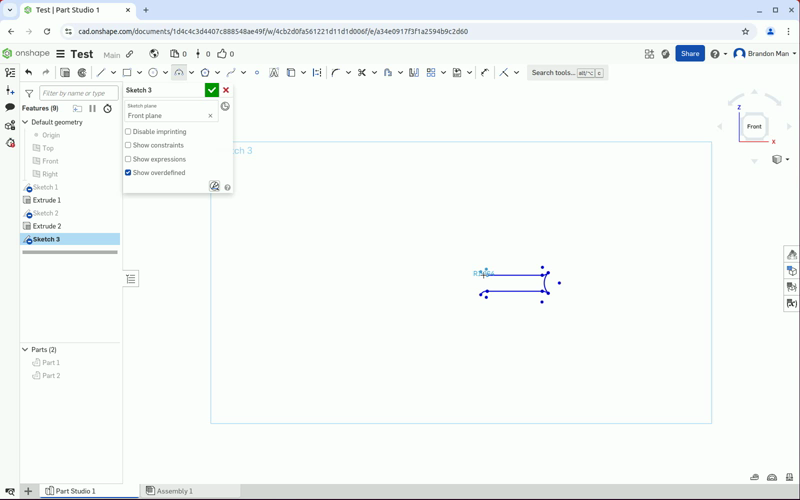
scroll(6)
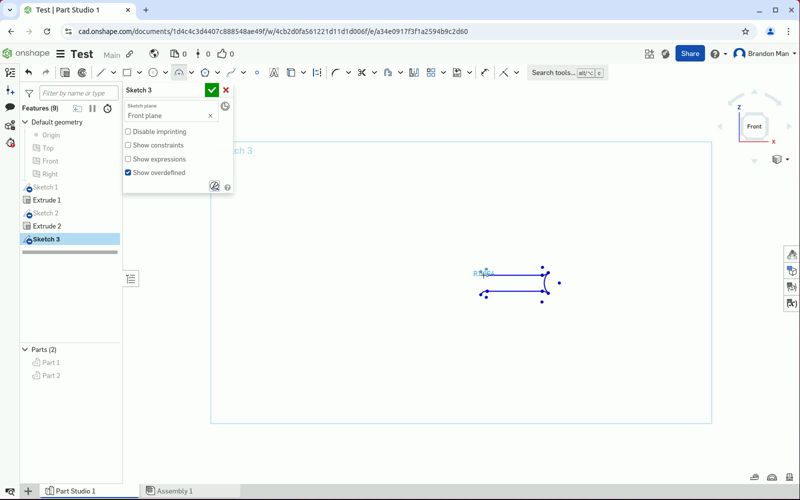
scroll(6)
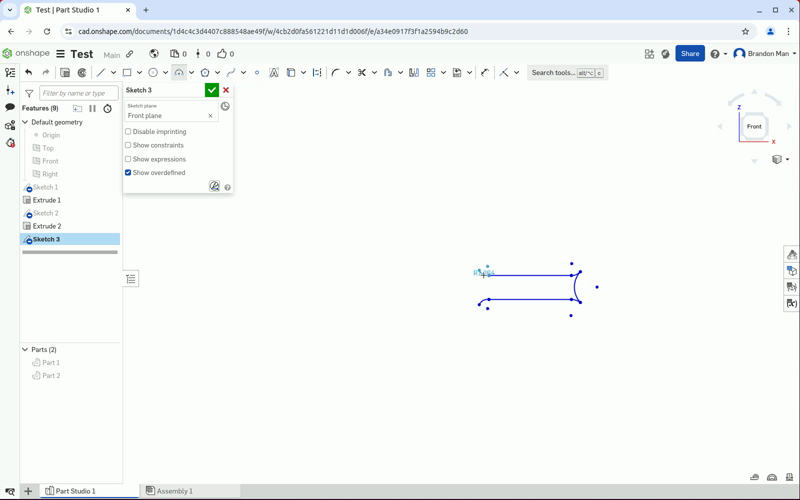
scroll(6)
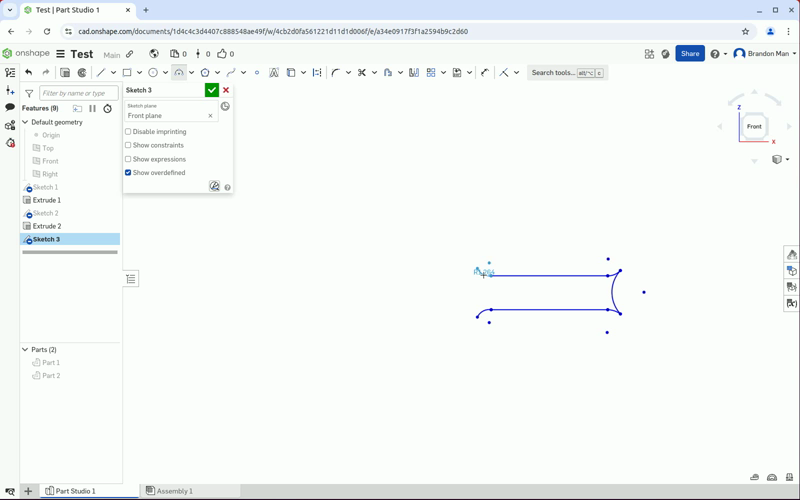
scroll(6)
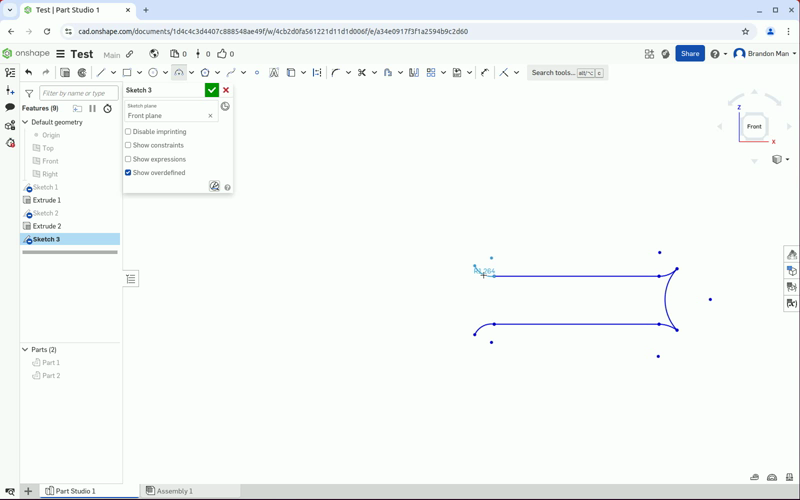
scroll(6)
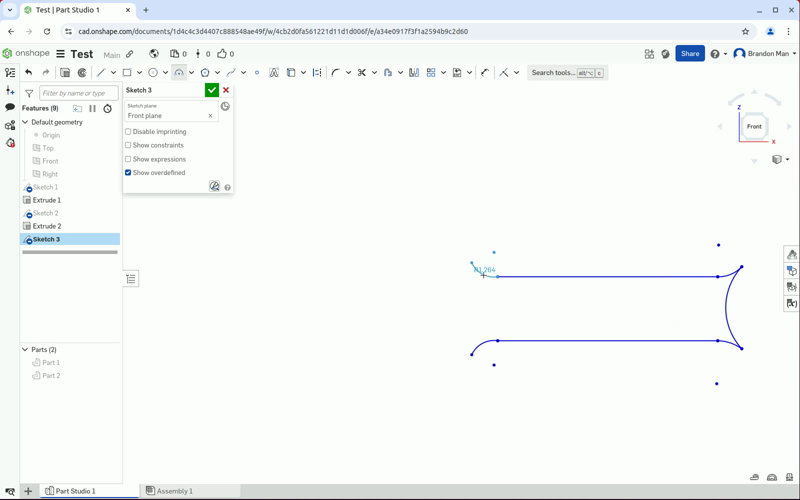
scroll(6)
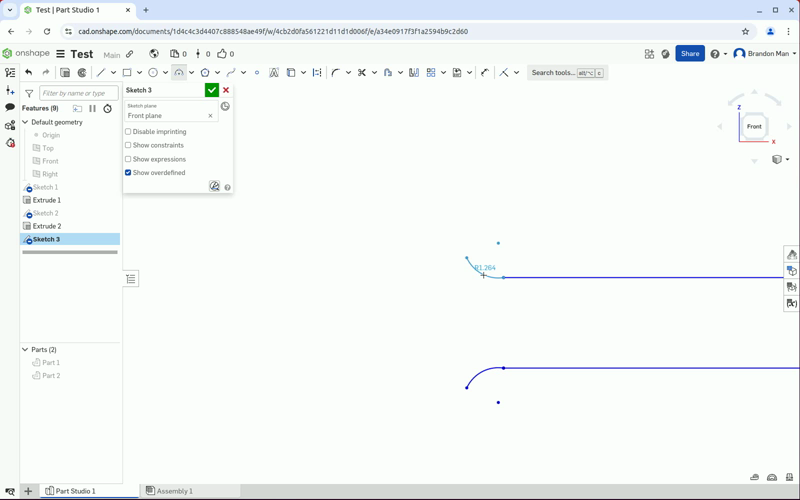
scroll(6)
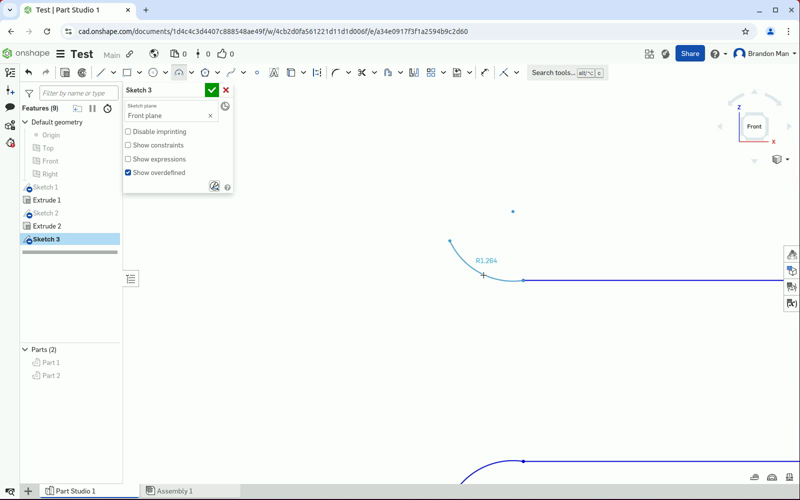
click(483, 274)
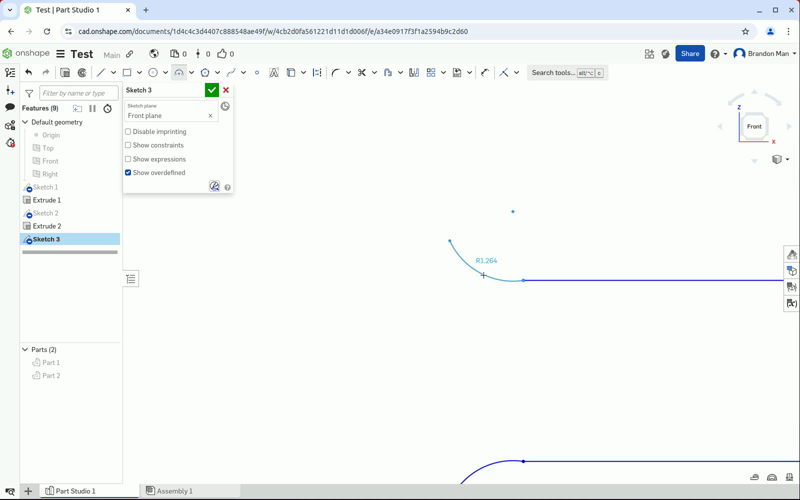
scroll(-6)
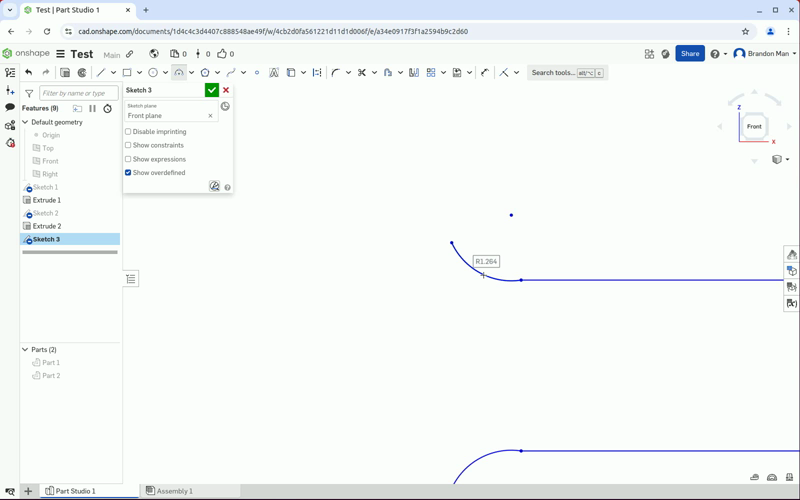
scroll(-6)
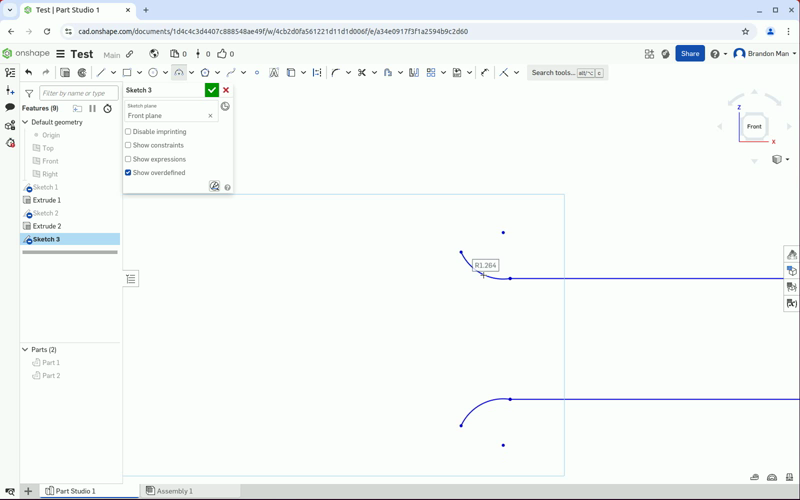
scroll(-6)
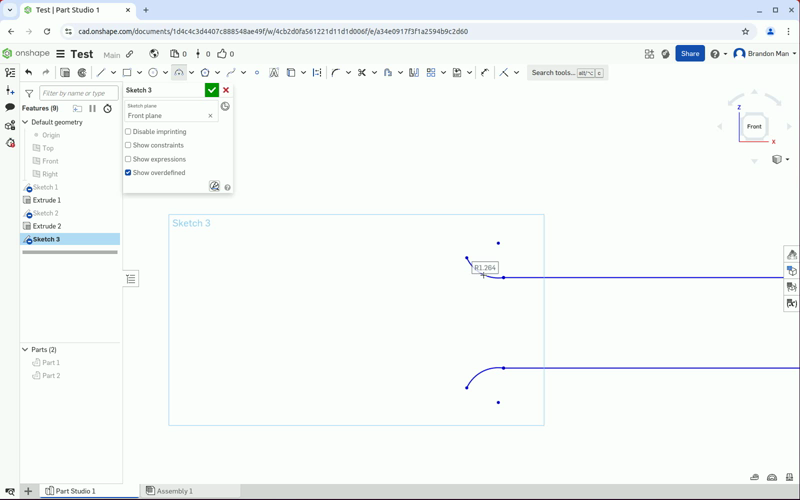
scroll(-6)
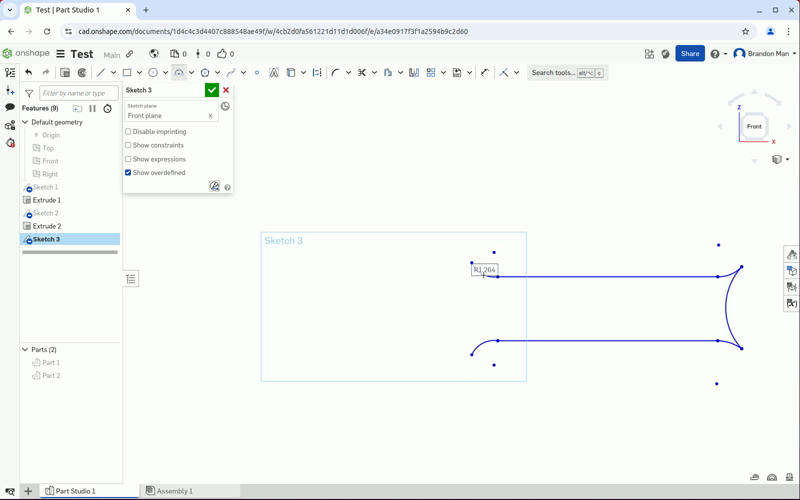
scroll(-6)
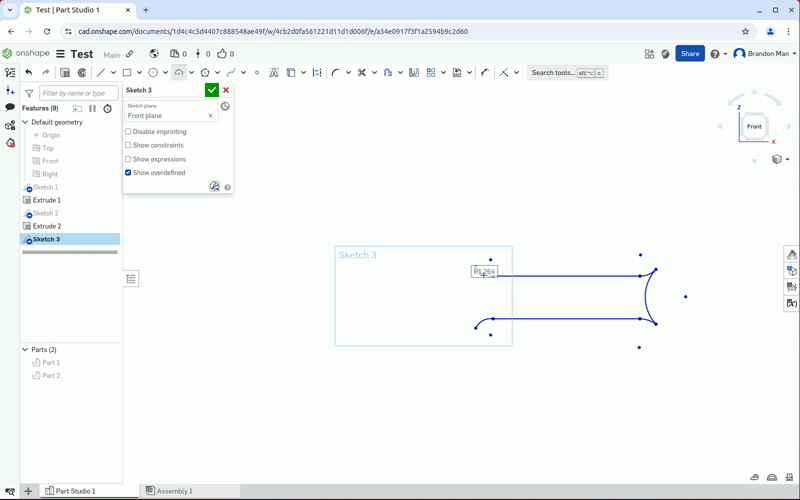
scroll(-6)
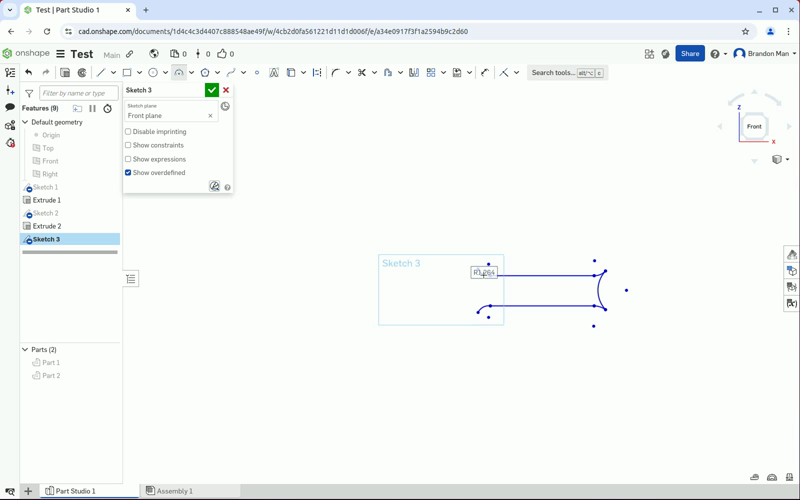
scroll(-6)
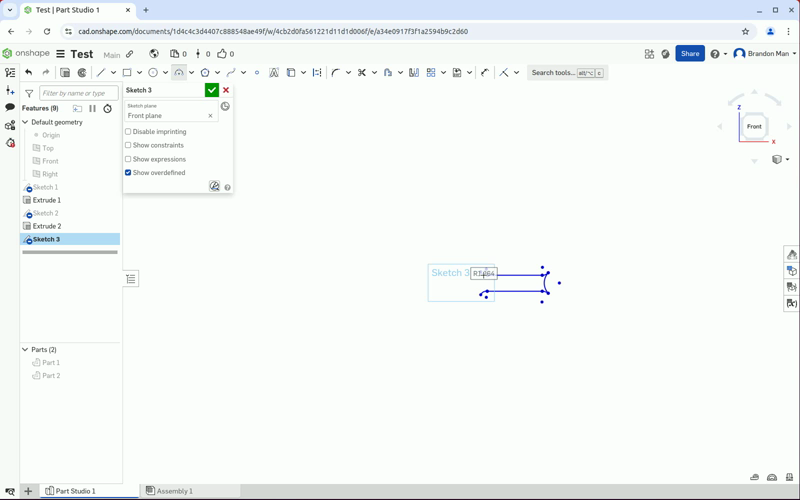
key_up(shift)
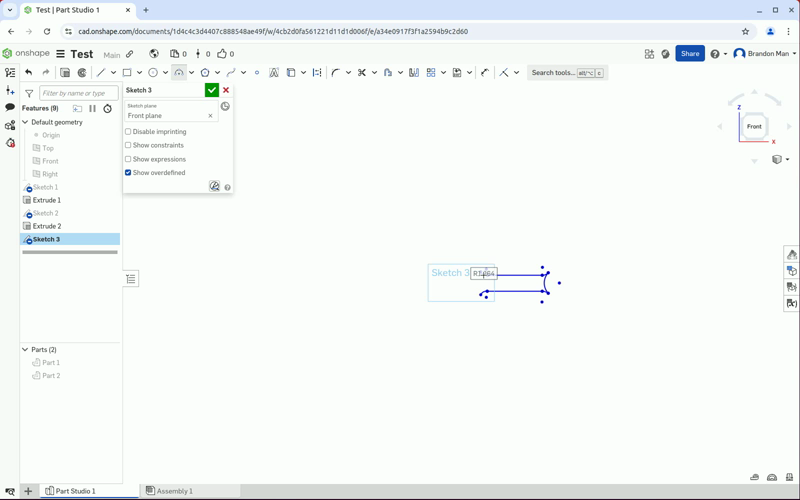
mouse_move(480, 271)
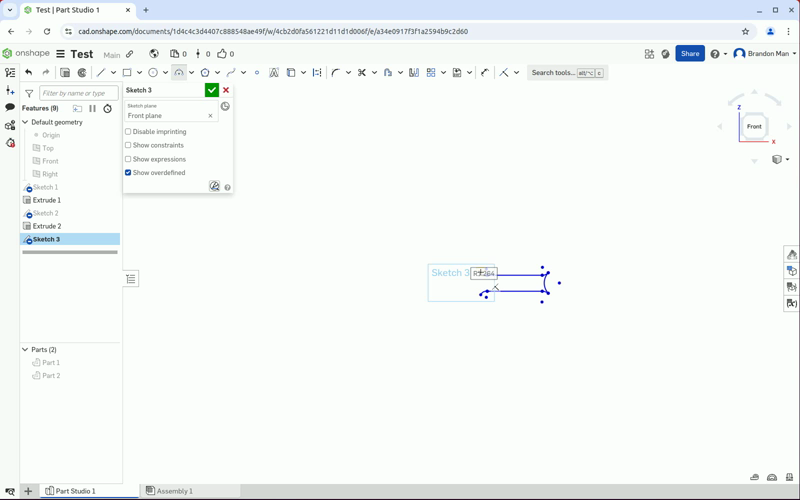
scroll(6)
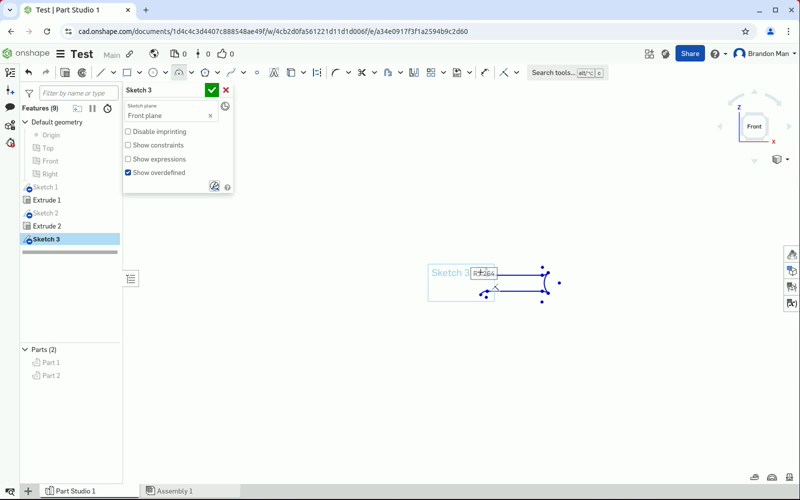
scroll(6)
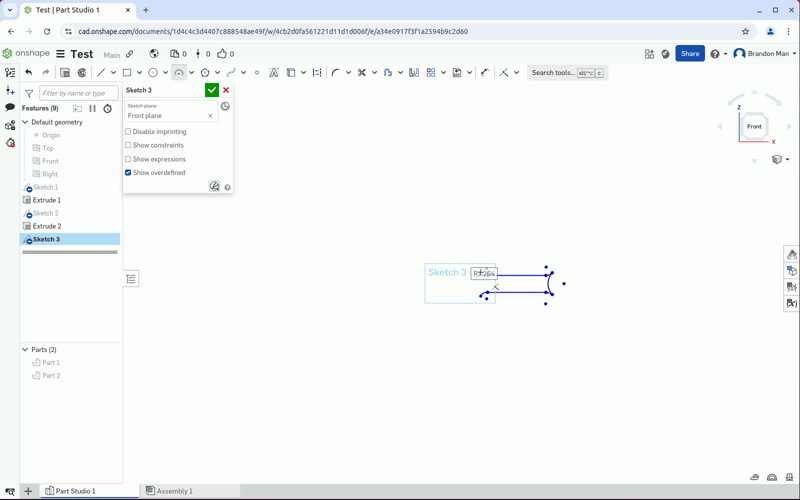
scroll(6)
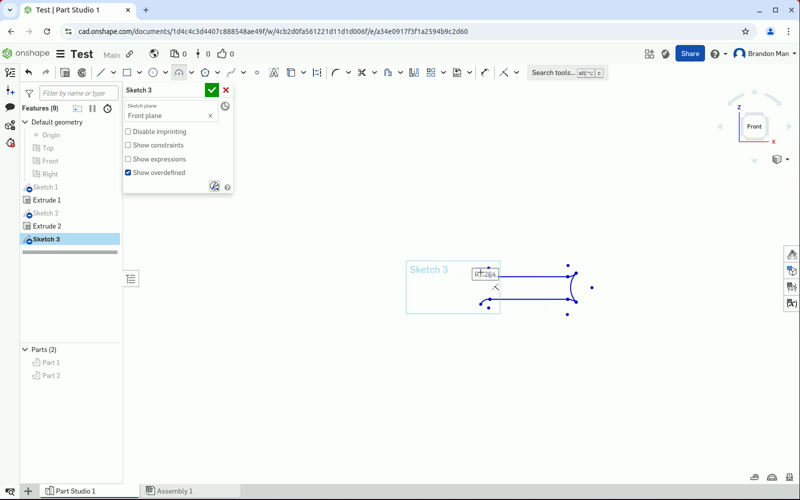
scroll(6)
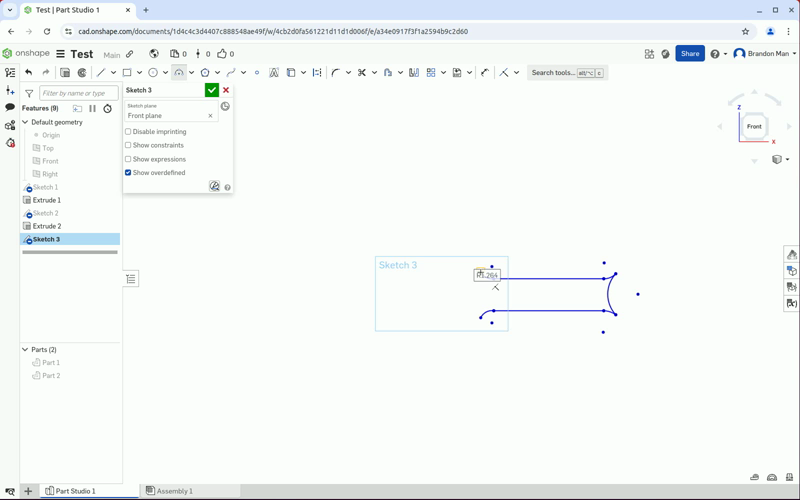
scroll(6)
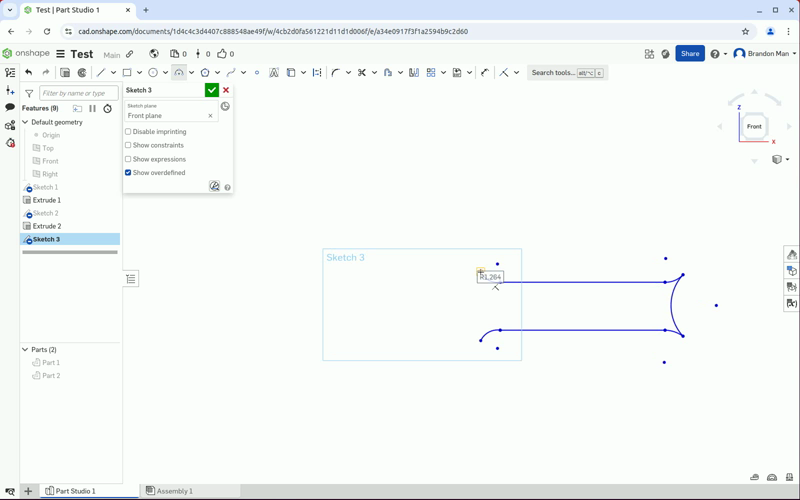
scroll(6)
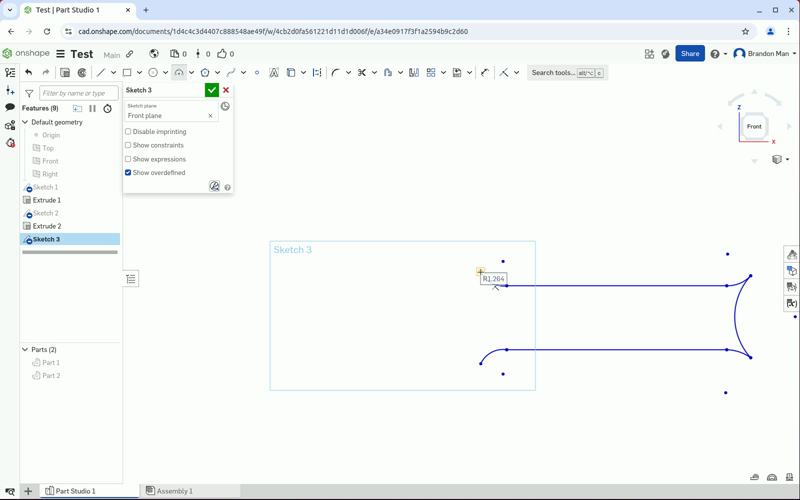
scroll(6)
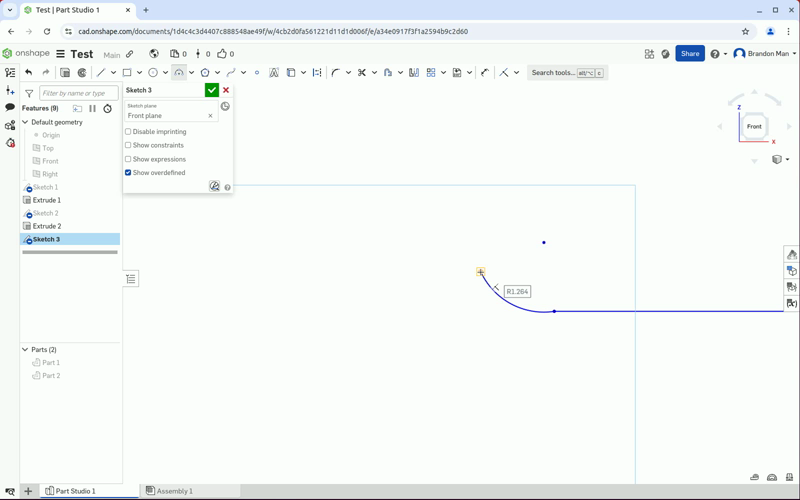
click(480, 271)
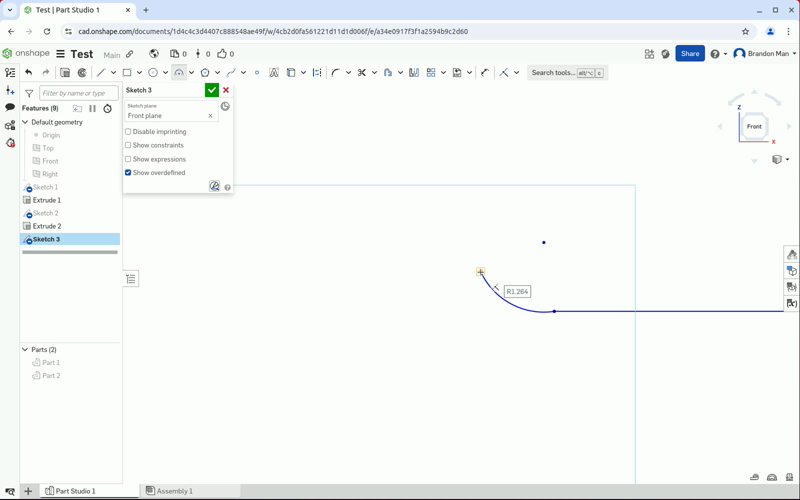
scroll(-6)
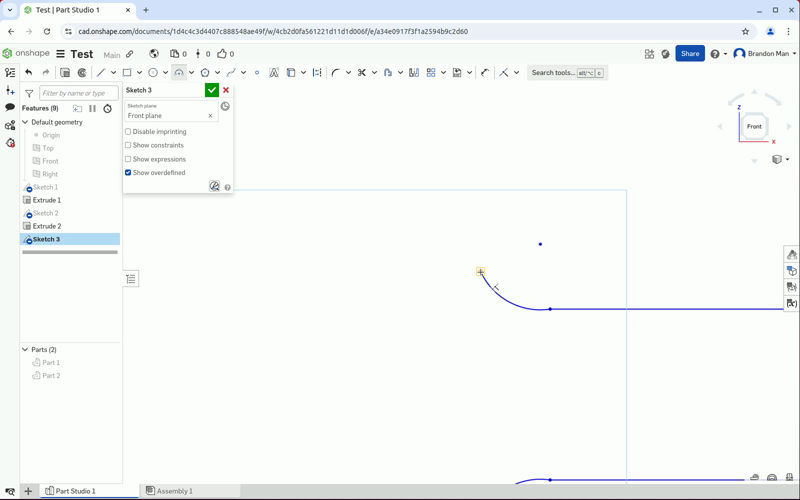
scroll(-6)
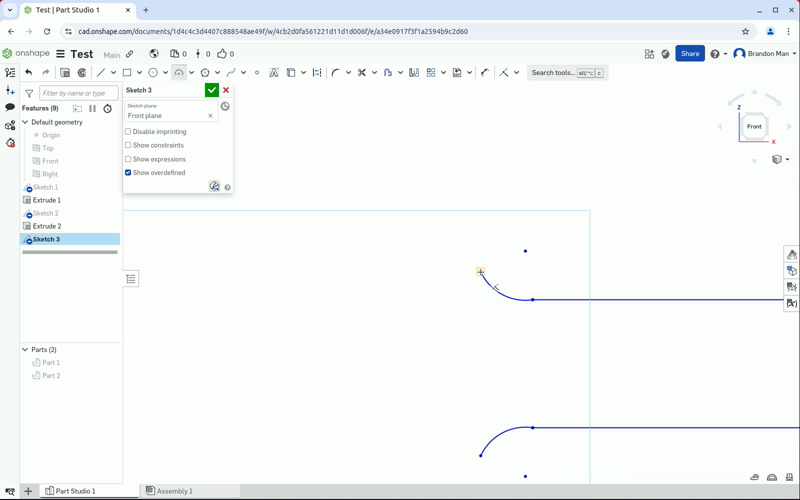
scroll(-6)
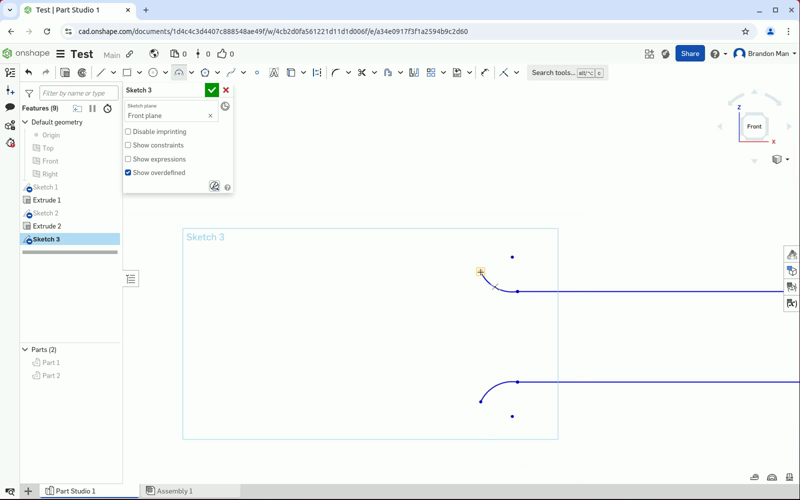
scroll(-6)
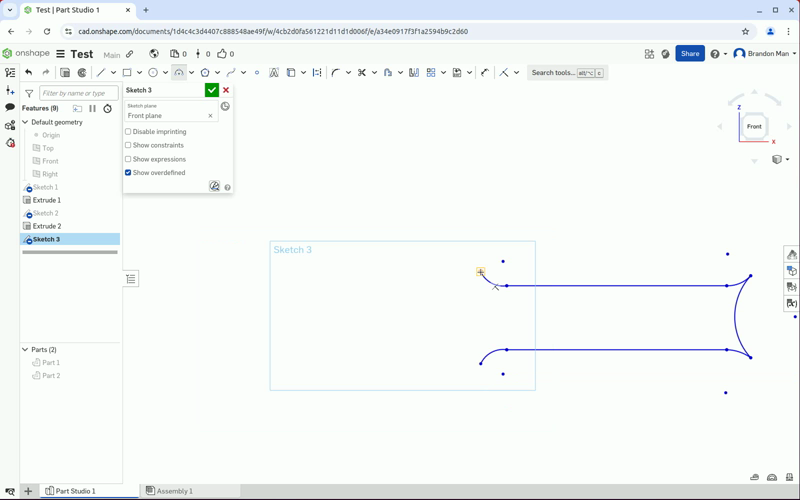
scroll(-6)
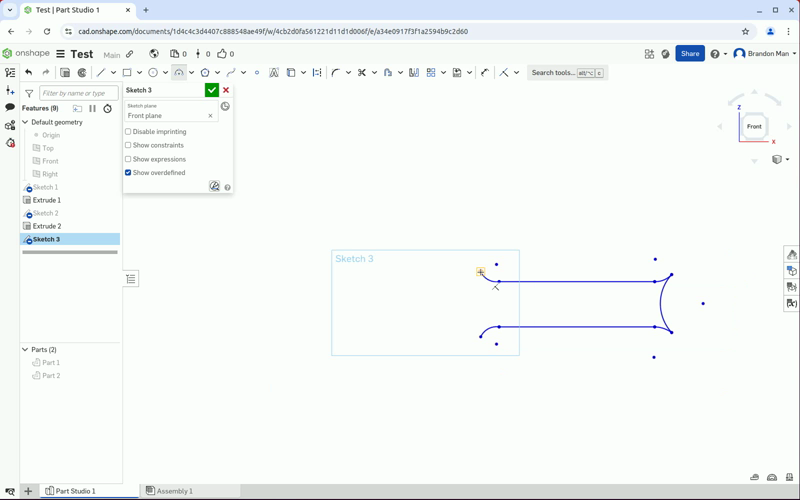
scroll(-6)
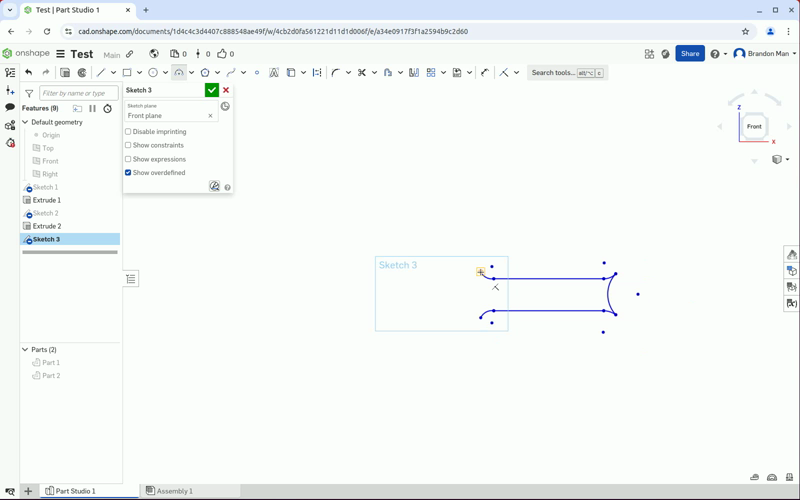
scroll(-6)
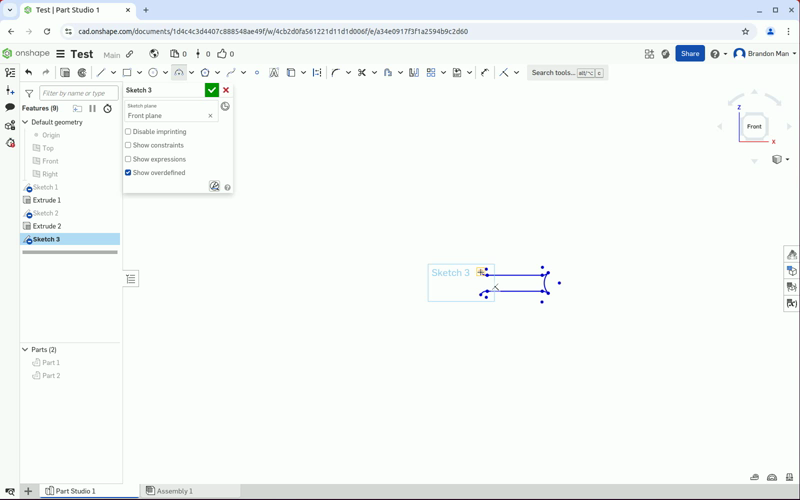
mouse_move(480, 294)
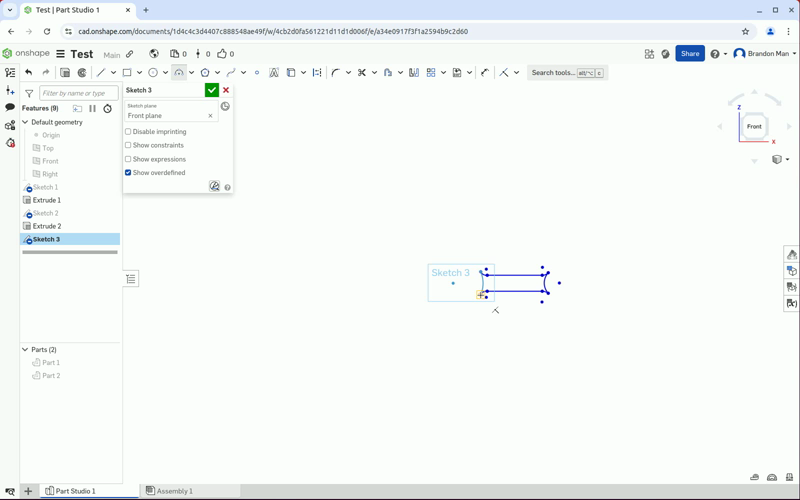
scroll(6)
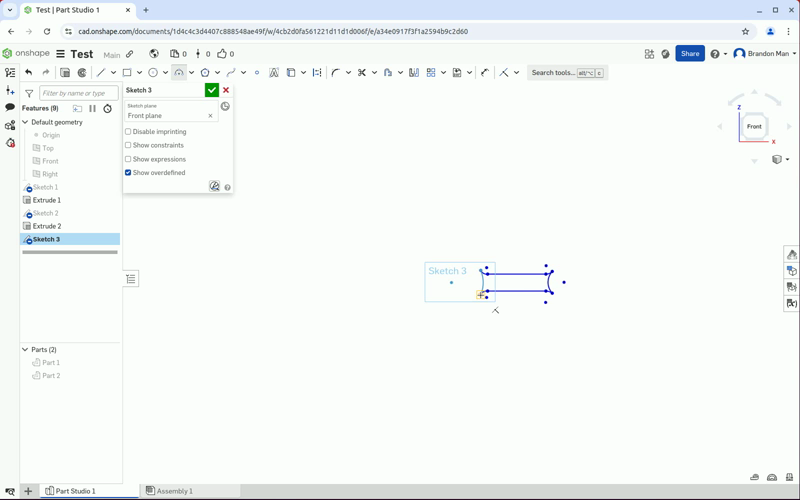
scroll(6)
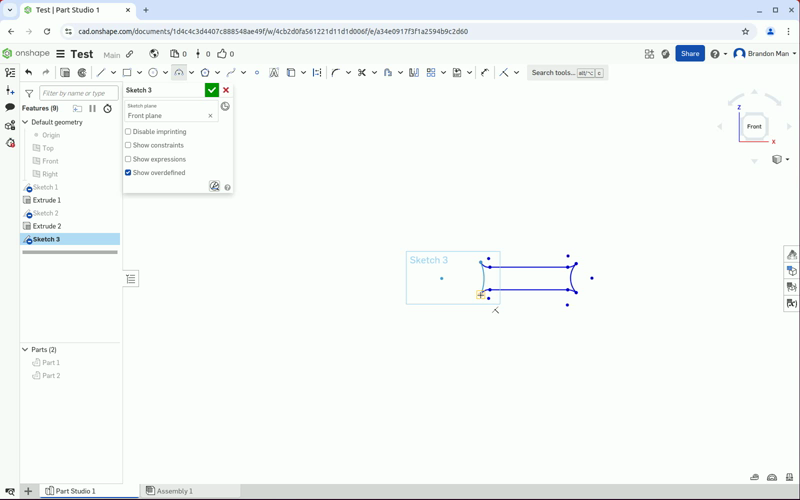
scroll(6)
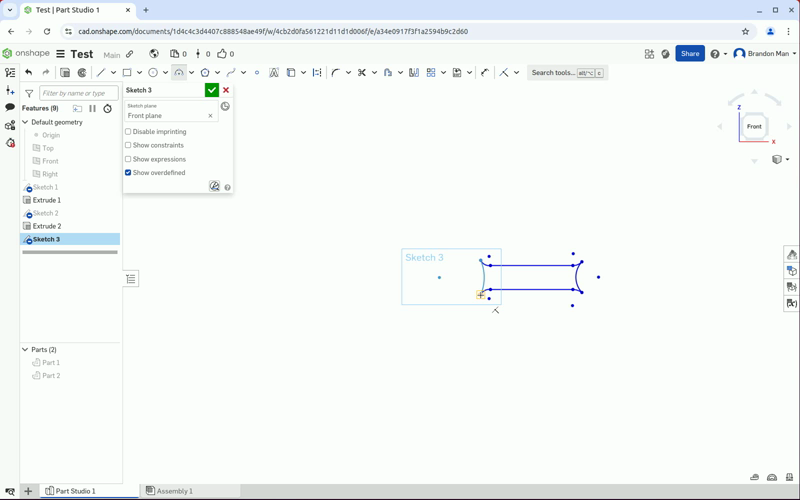
scroll(6)
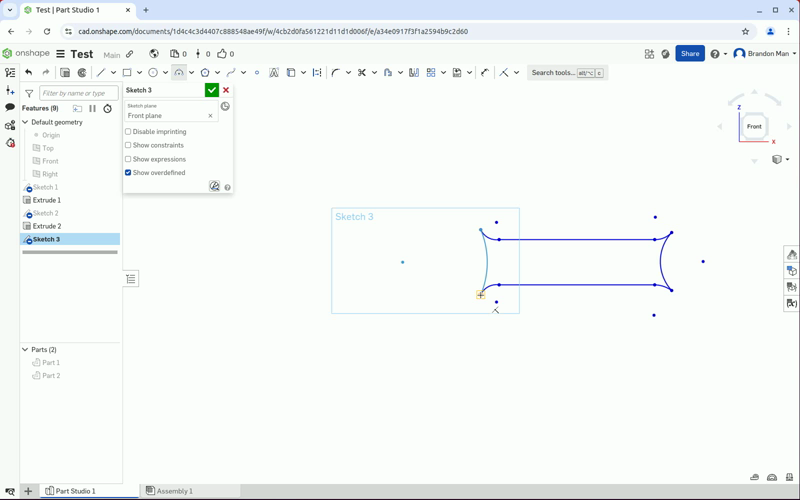
scroll(6)
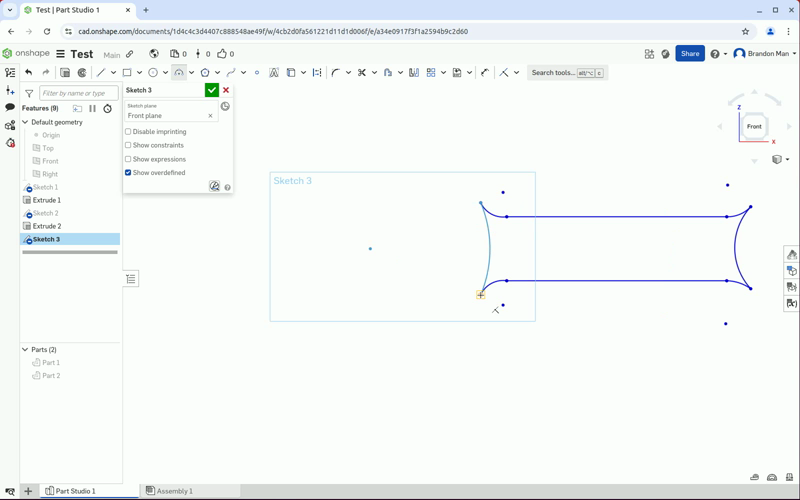
scroll(6)
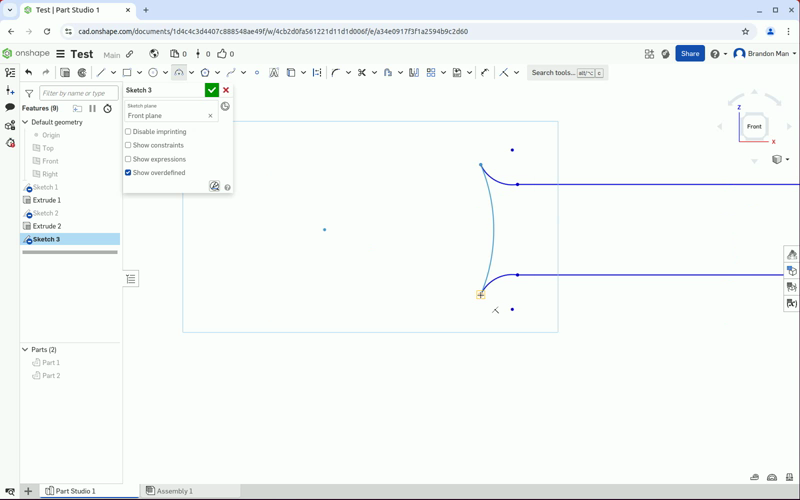
scroll(6)
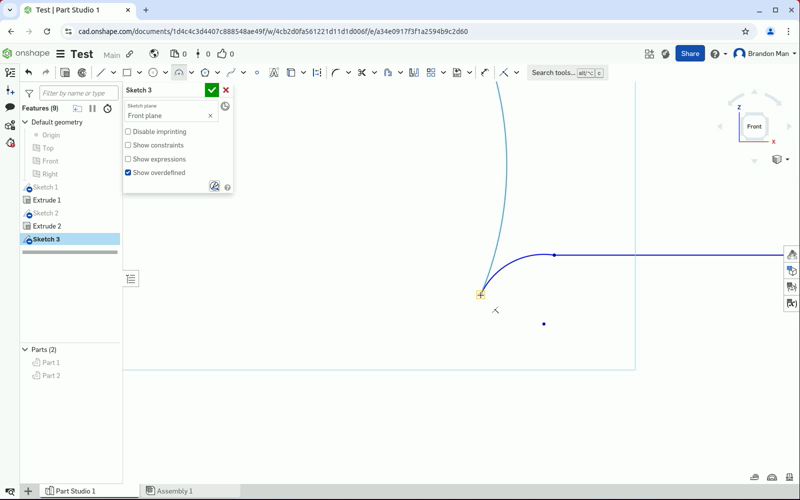
click(480, 294)
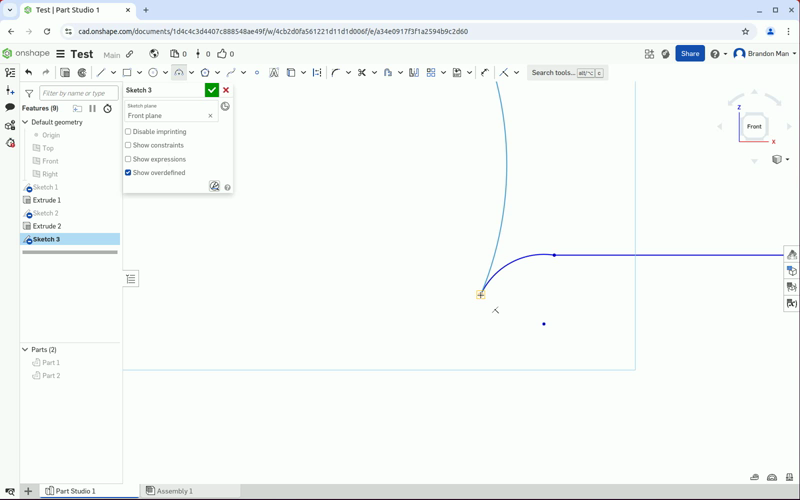
scroll(-6)
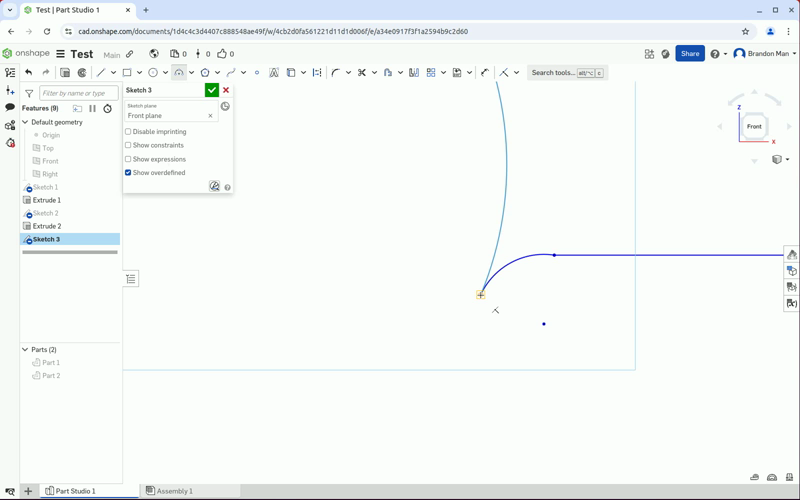
scroll(-6)
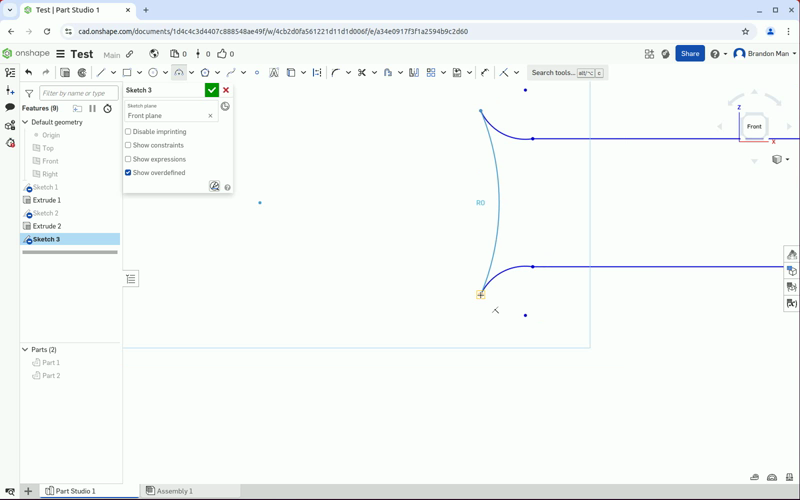
scroll(-6)
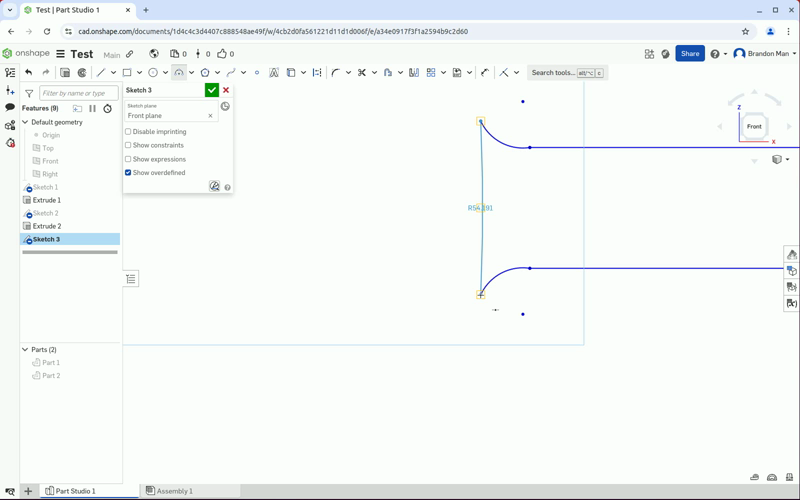
scroll(-6)
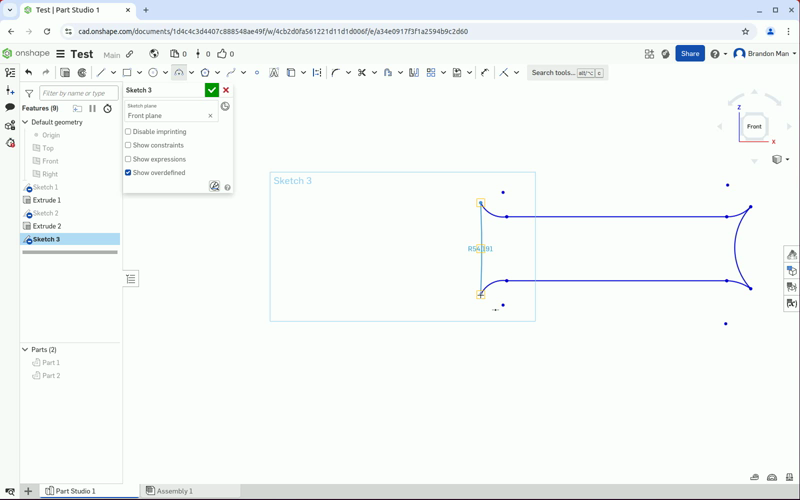
scroll(-6)
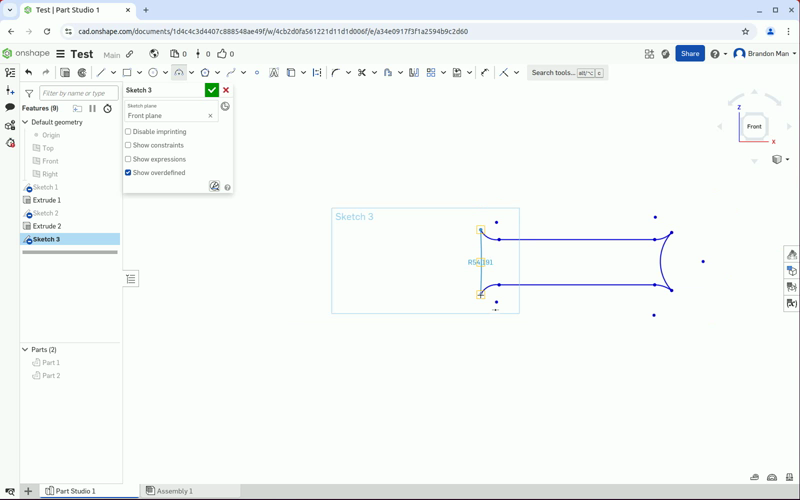
scroll(-6)
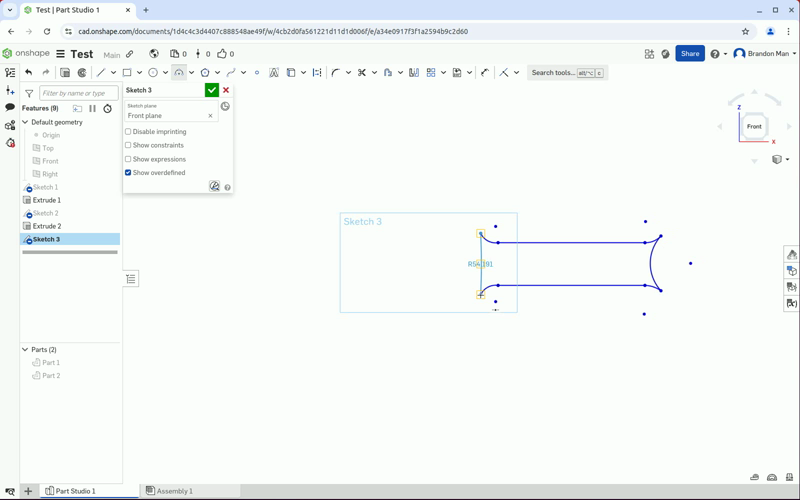
scroll(-6)
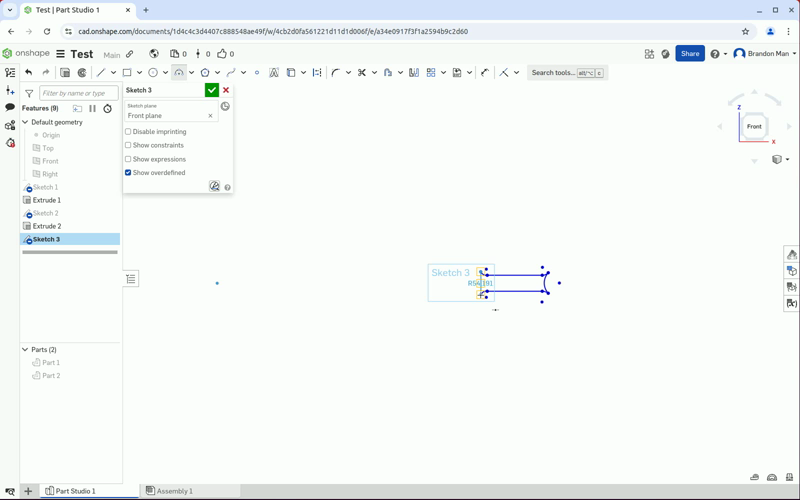
key_down(shift)
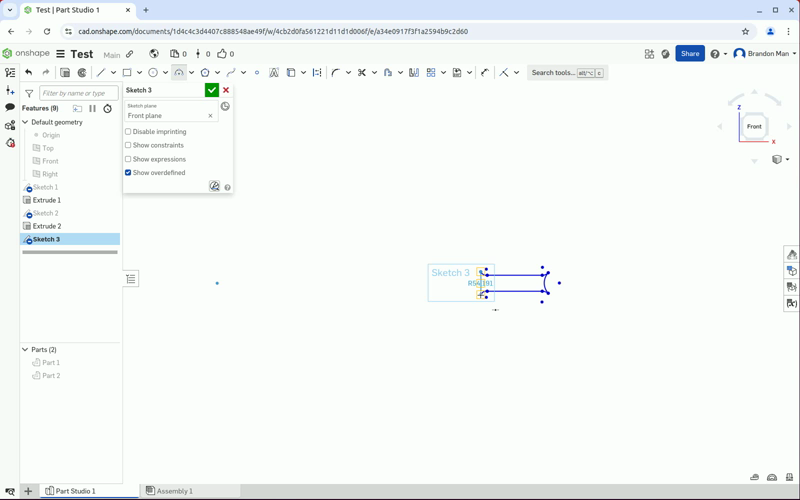
mouse_move(483, 283)
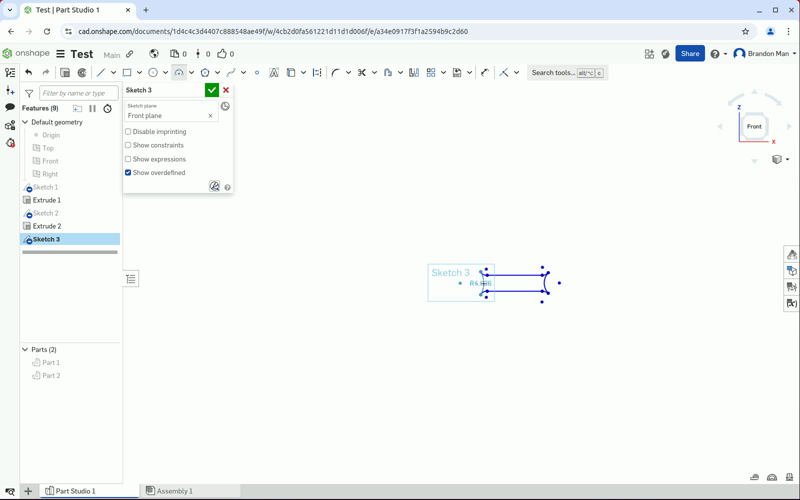
click(483, 283)
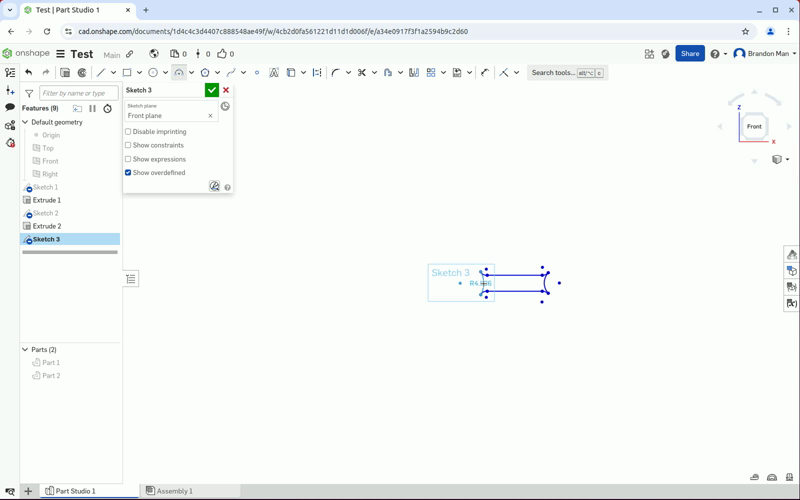
key_up(shift)
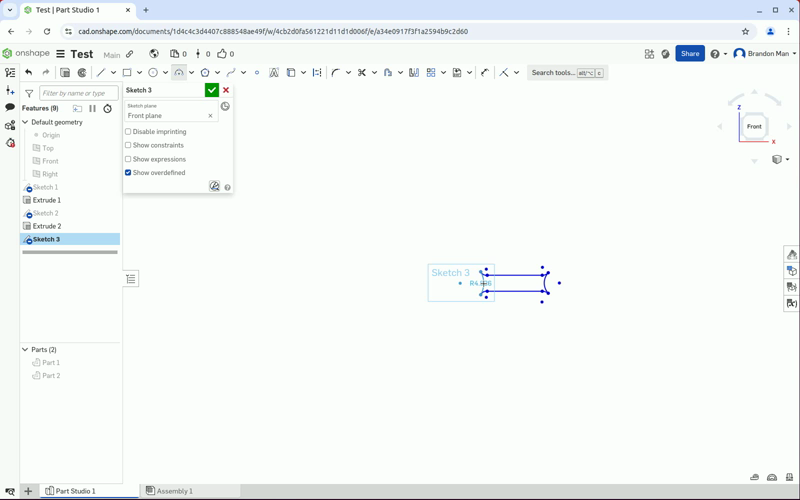
key(esc)
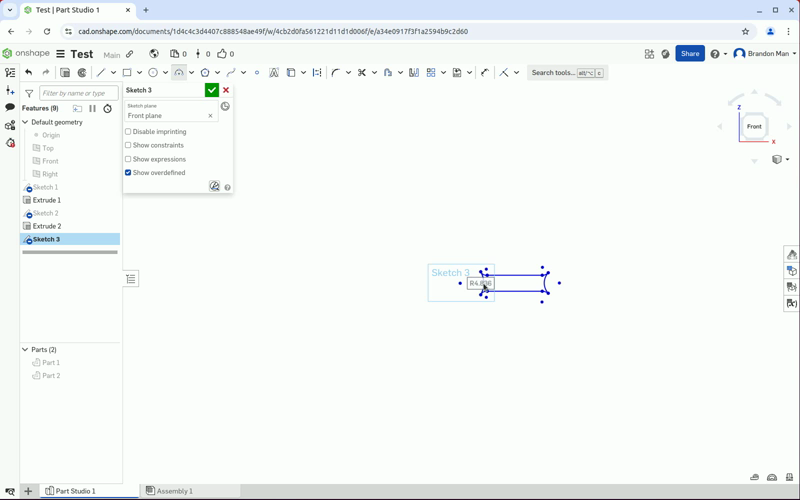
key(l)
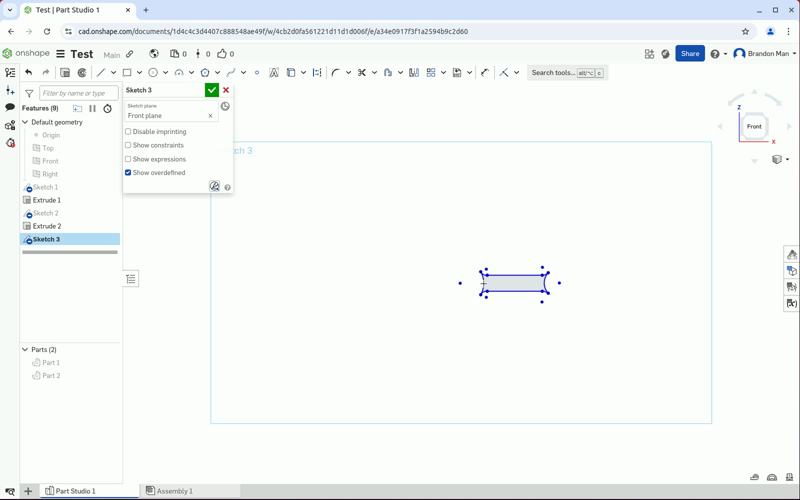
key_down(shift)
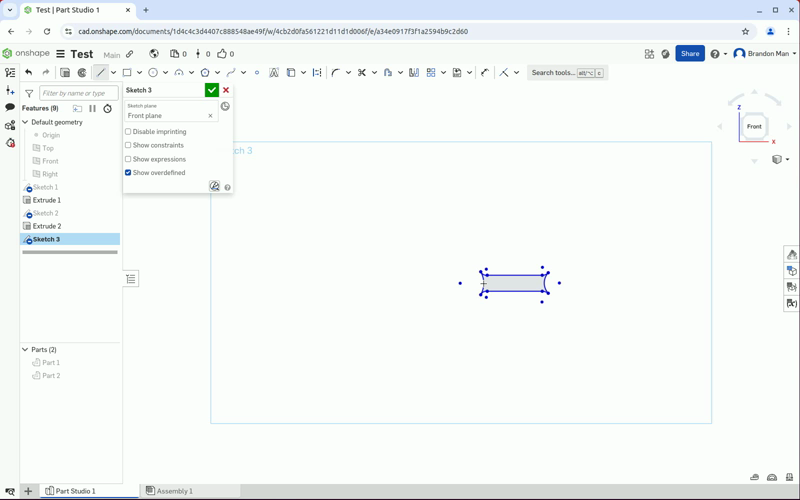
mouse_move(491, 286)
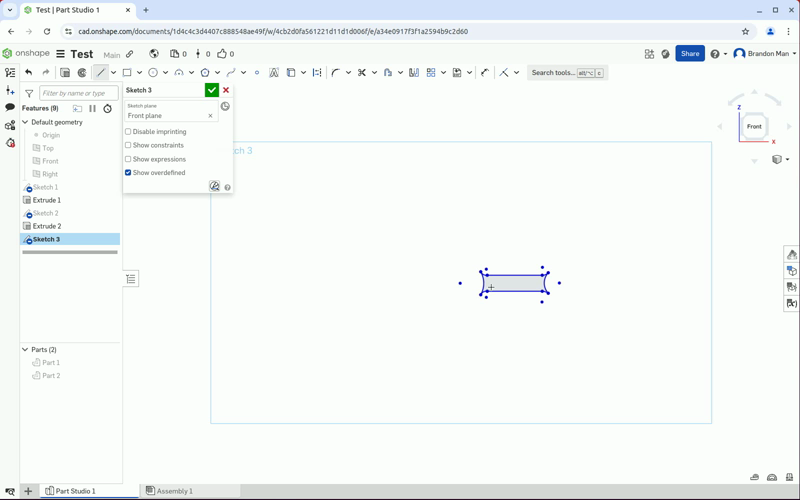
click(491, 286)
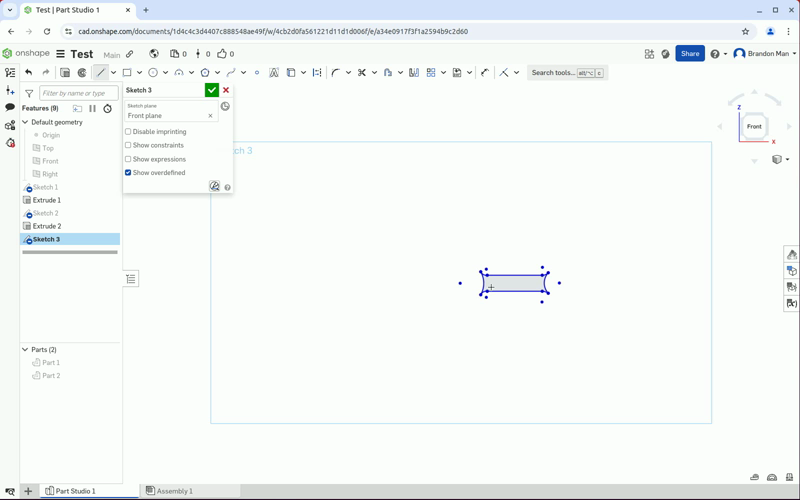
key_up(shift)
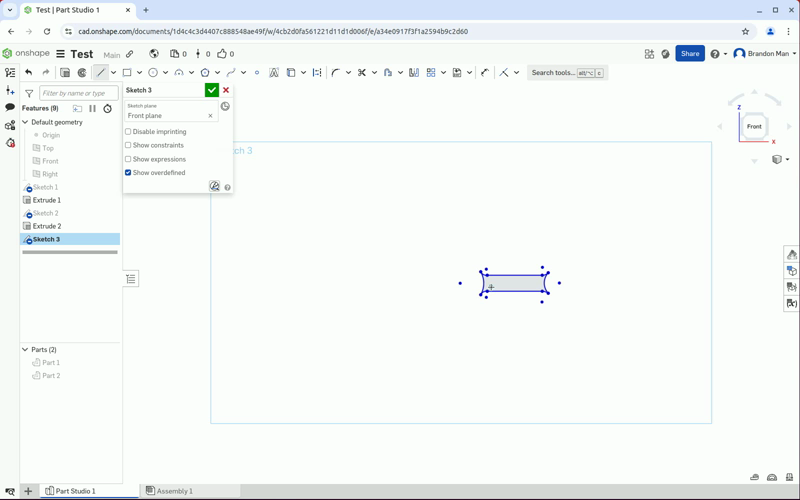
key_down(shift)
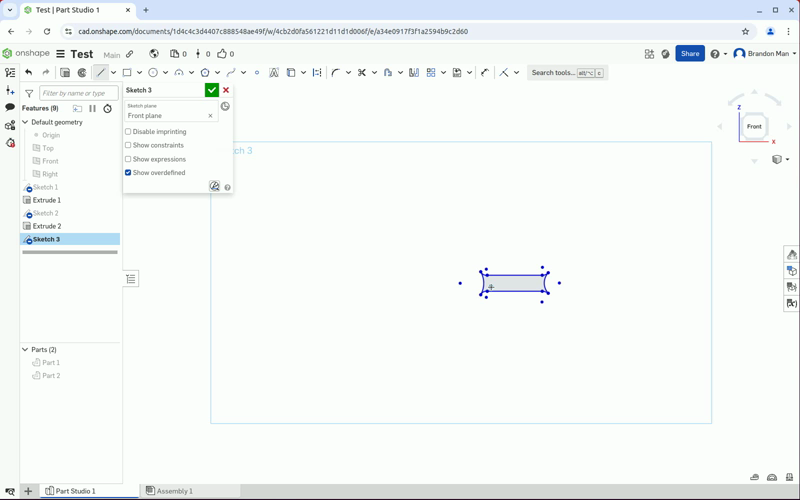
mouse_move(521, 286)
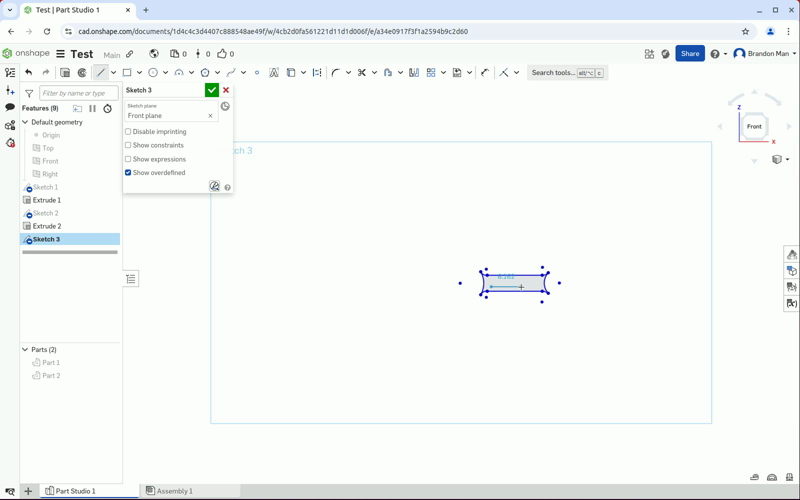
mouse_move(536, 286)
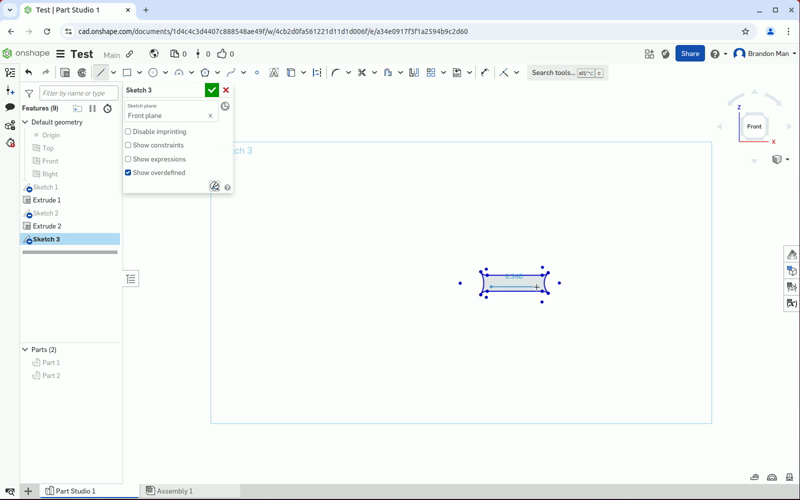
click(536, 286)
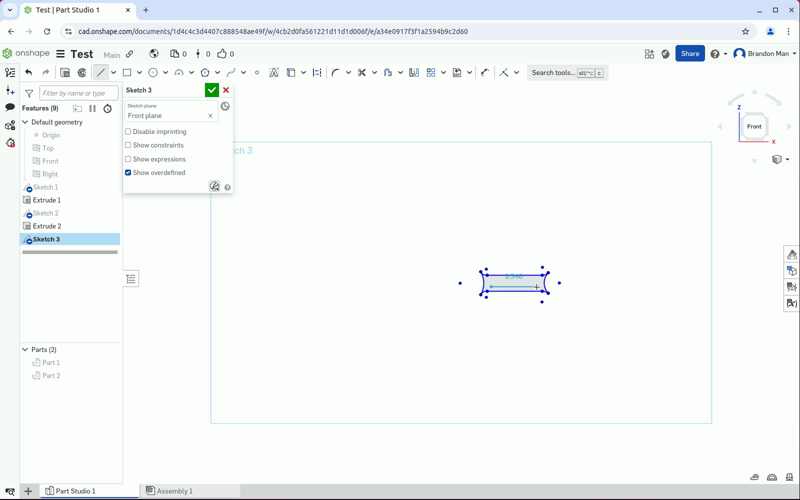
key_up(shift)
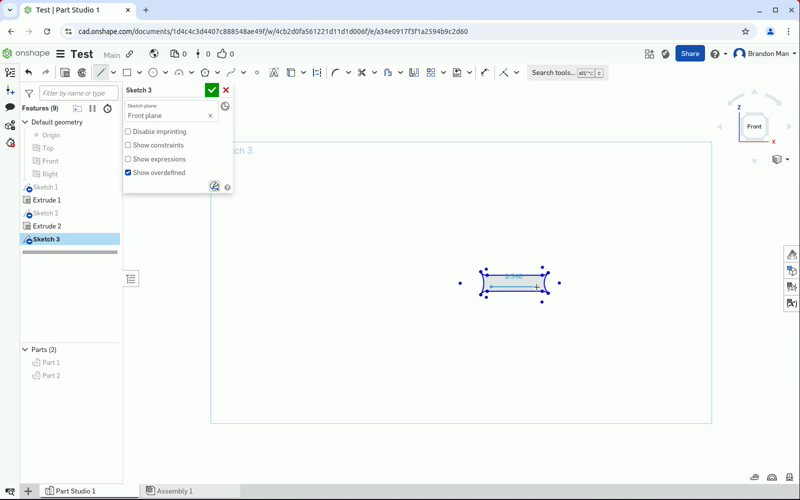
key(esc)
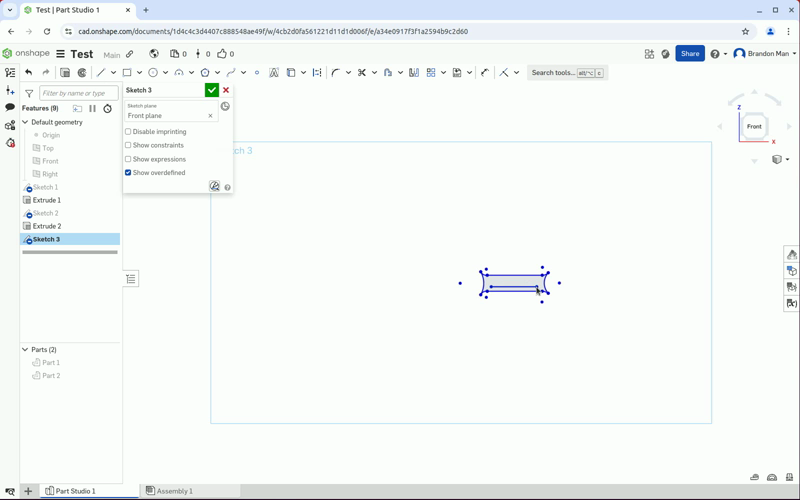
key(a)
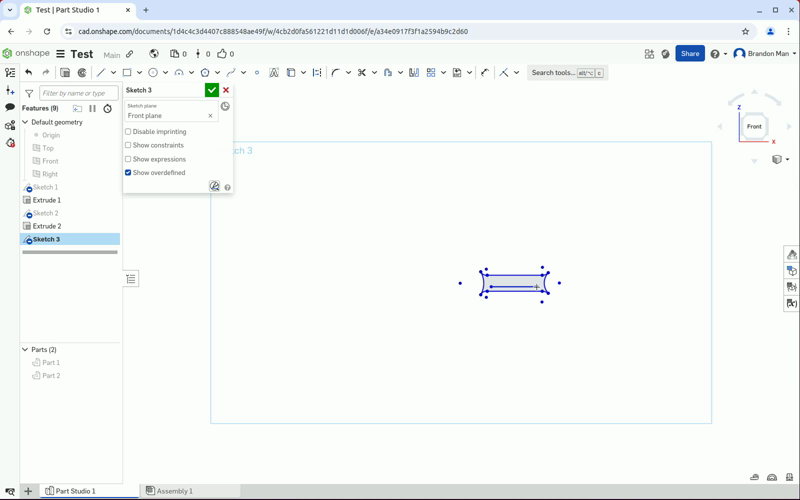
mouse_move(536, 286)
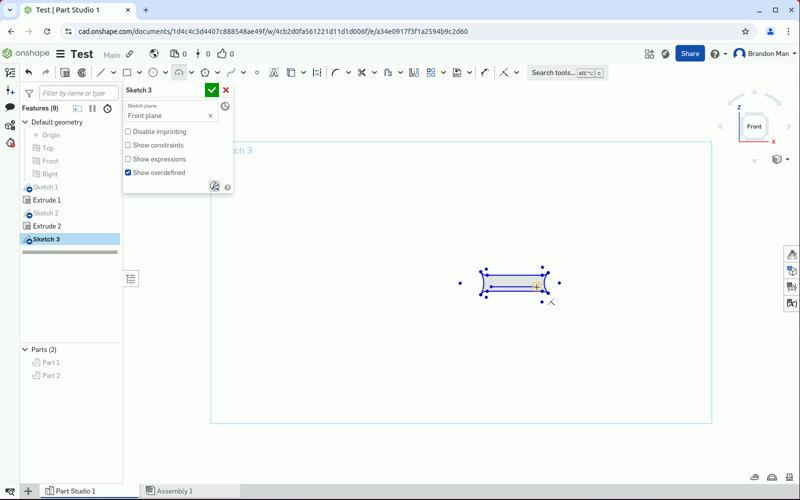
click(536, 286)
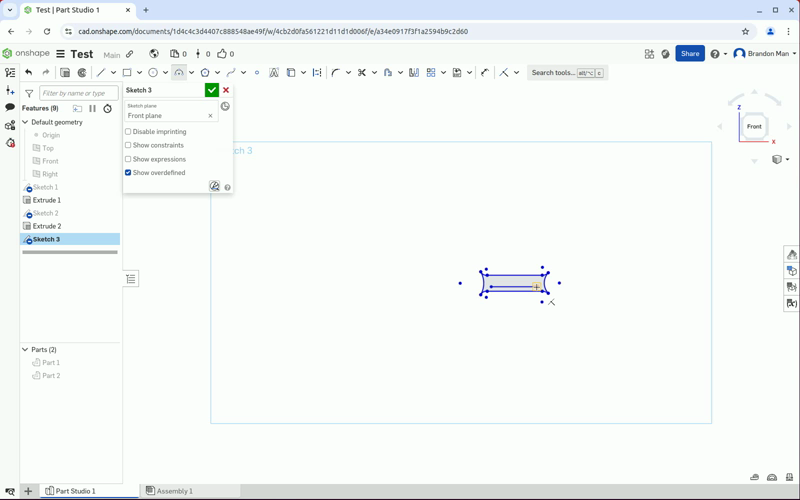
key_down(shift)
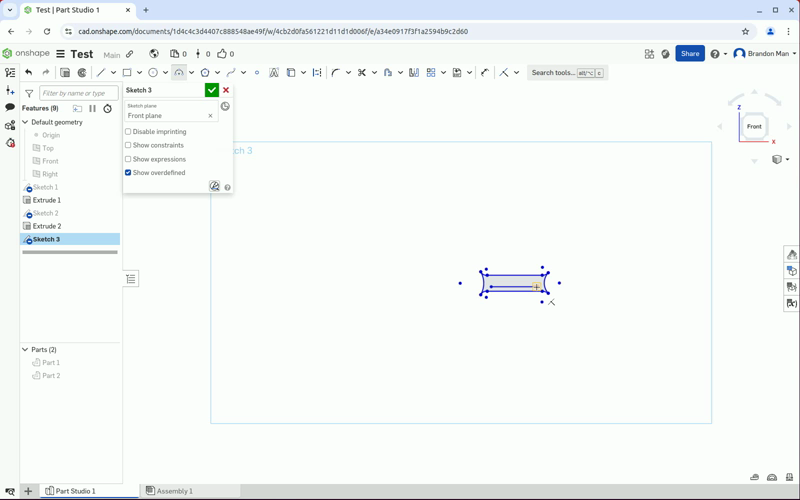
mouse_move(536, 279)
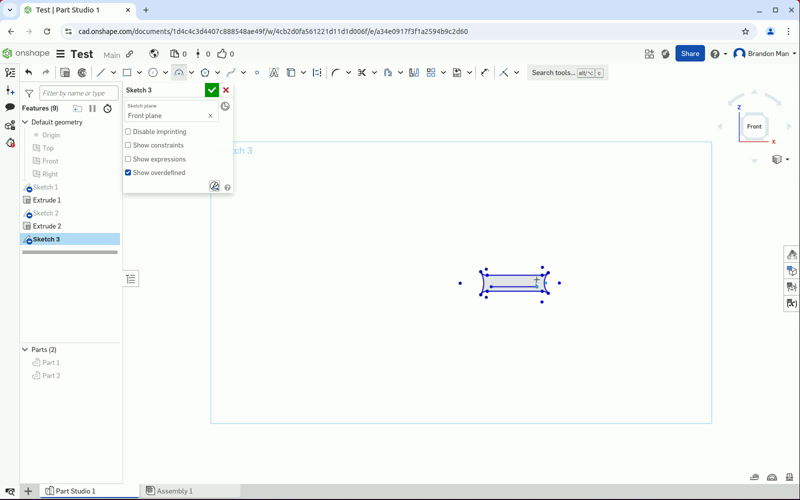
click(536, 279)
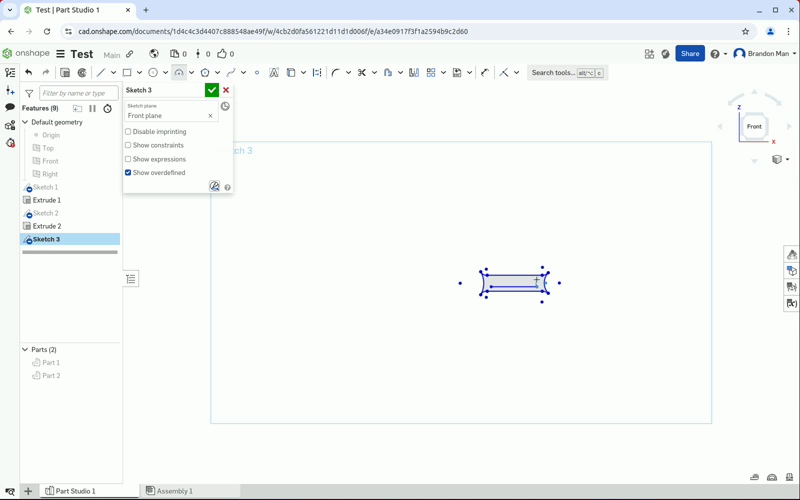
mouse_move(540, 282)
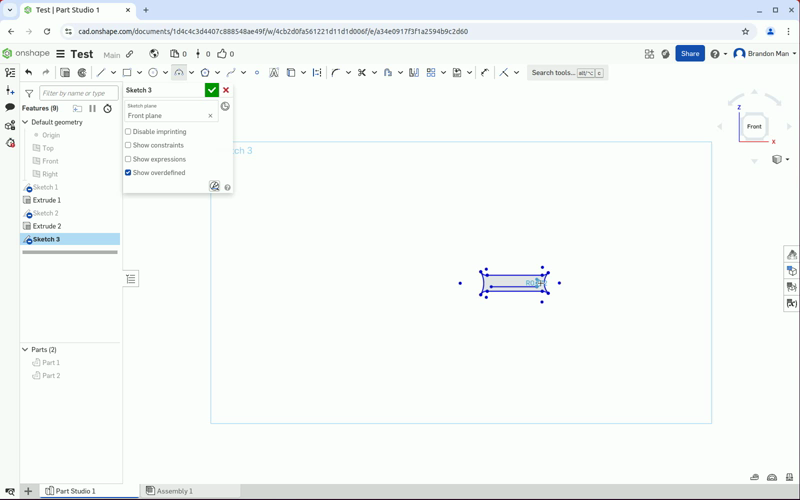
scroll(6)
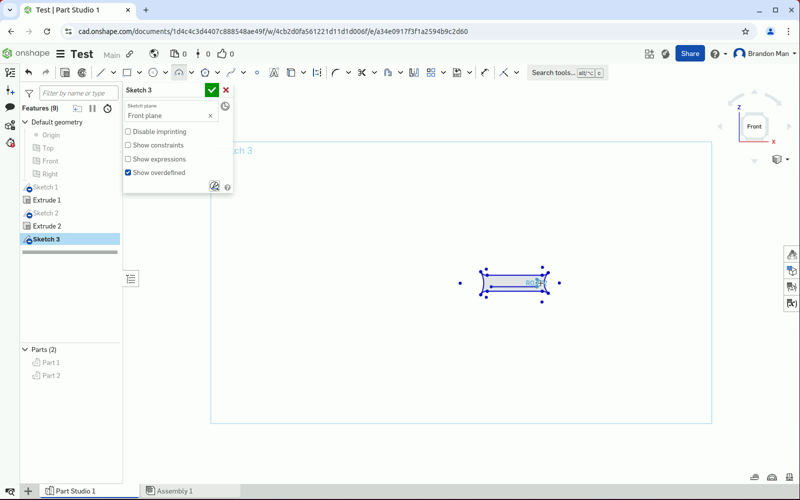
scroll(6)
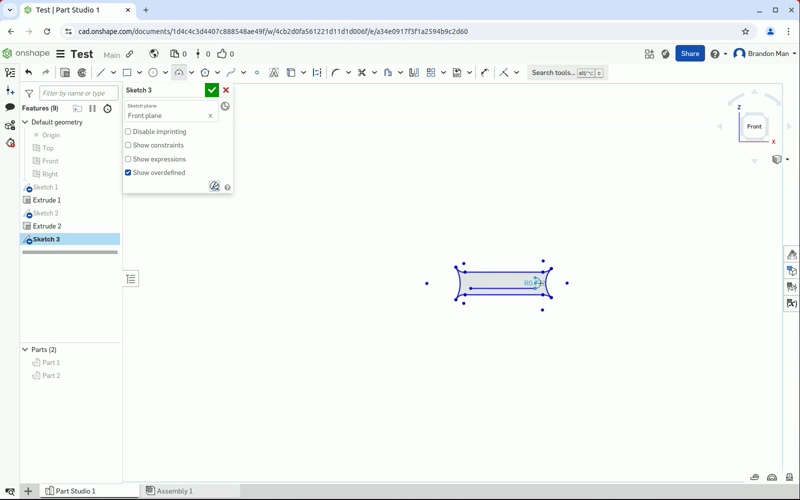
scroll(6)
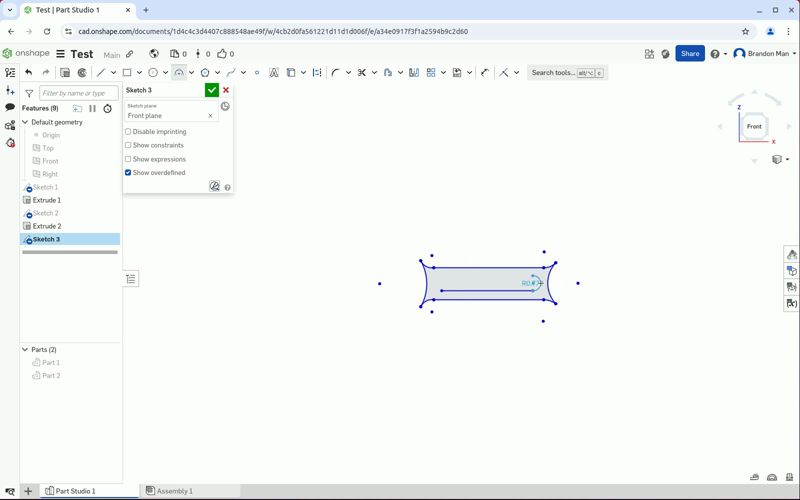
scroll(6)
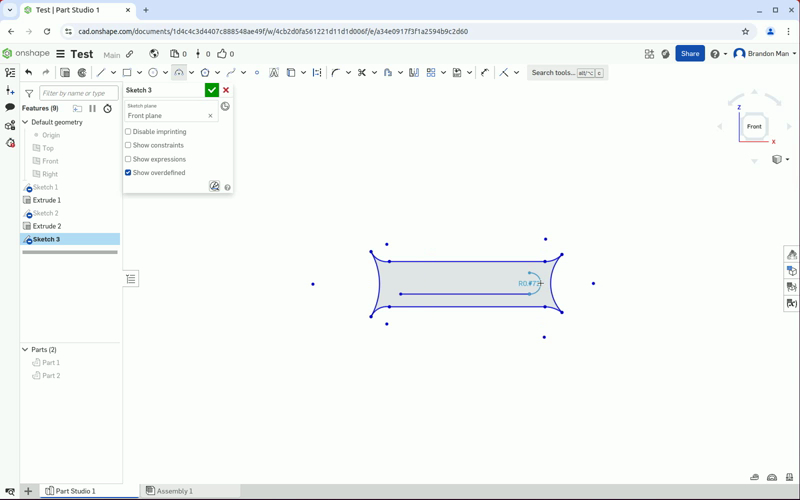
scroll(6)
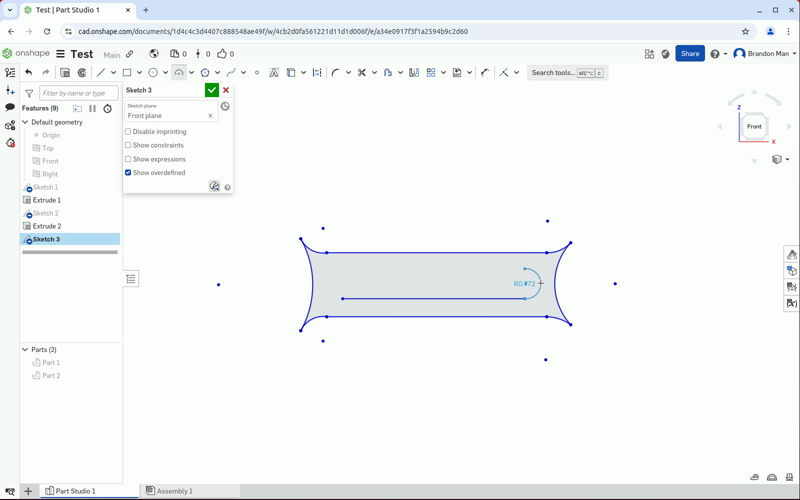
scroll(6)
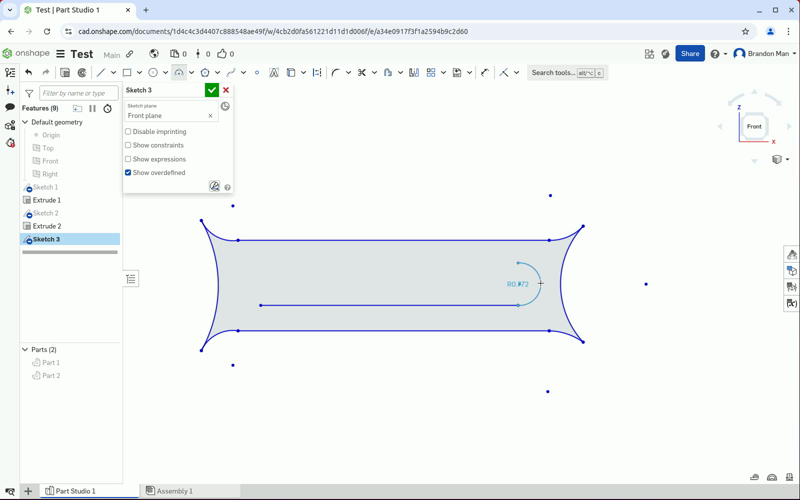
scroll(6)
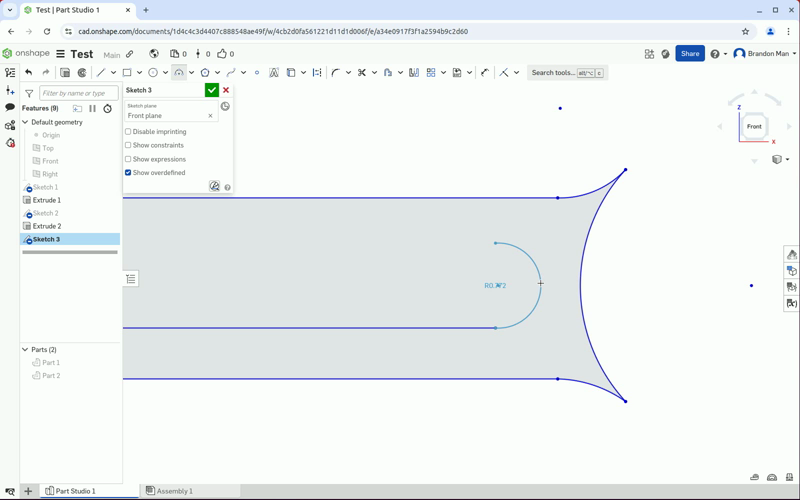
click(540, 282)
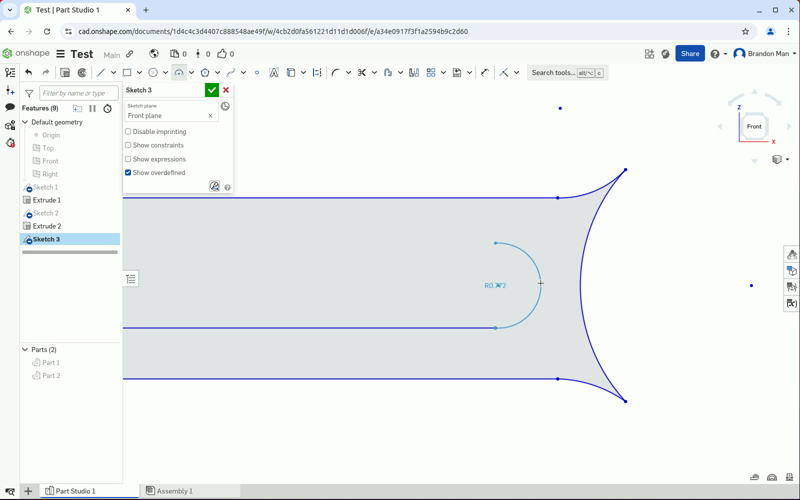
scroll(-6)
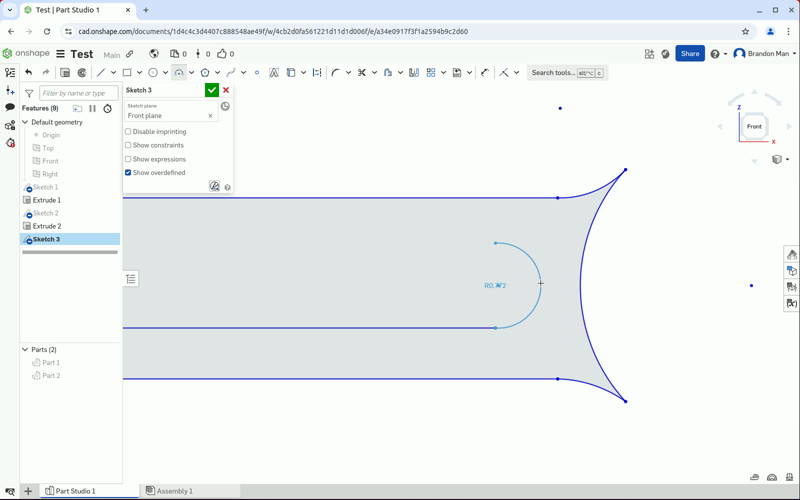
scroll(-6)
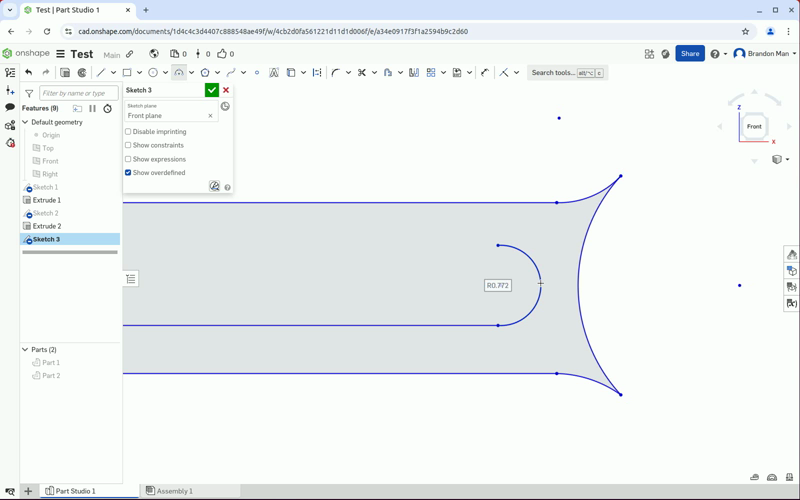
scroll(-6)
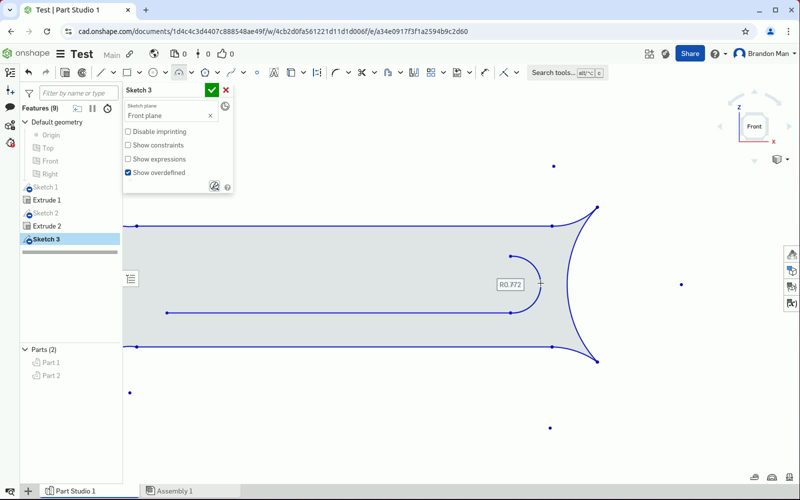
scroll(-6)
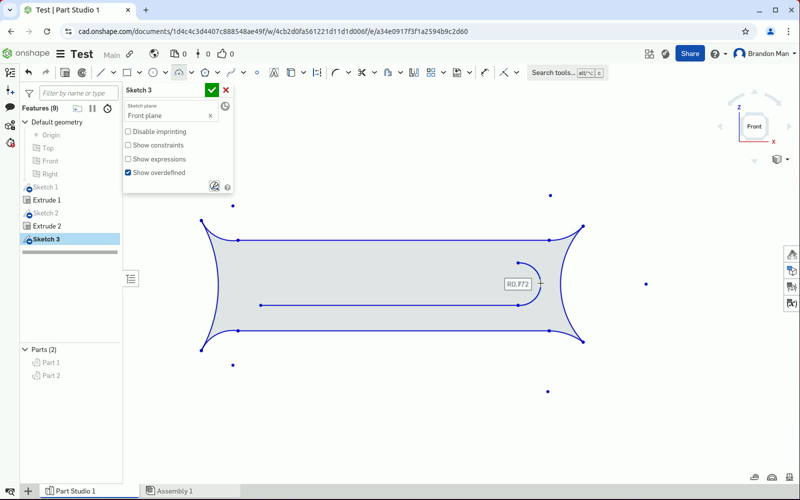
scroll(-6)
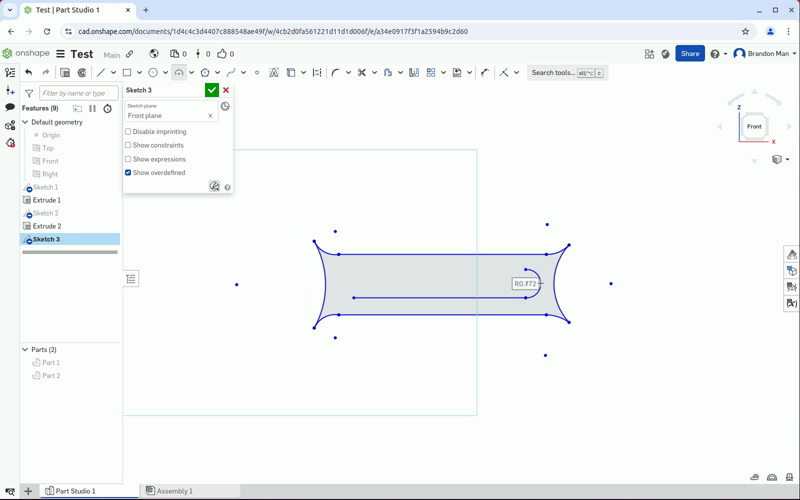
scroll(-6)
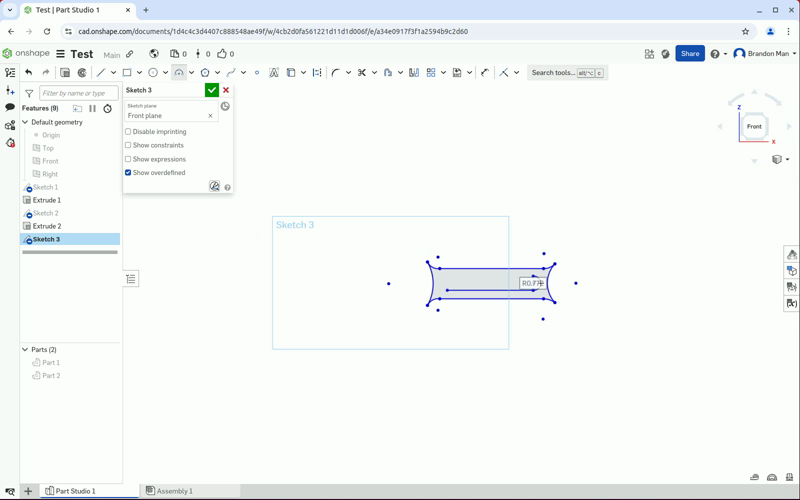
scroll(-6)
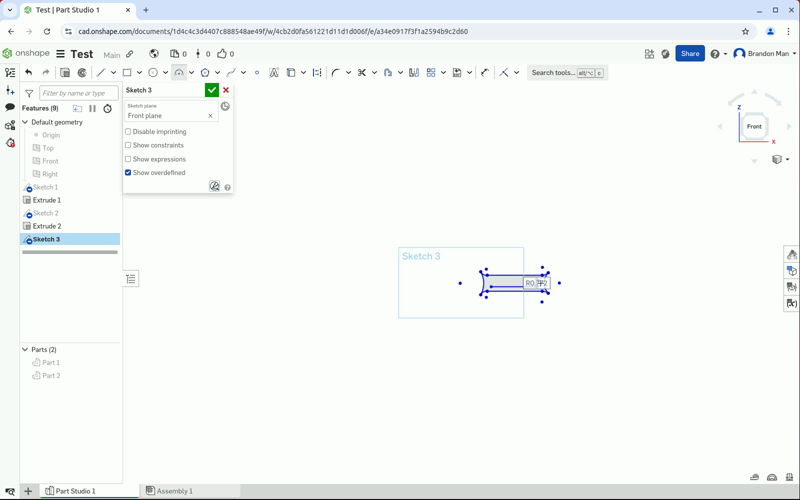
key_up(shift)
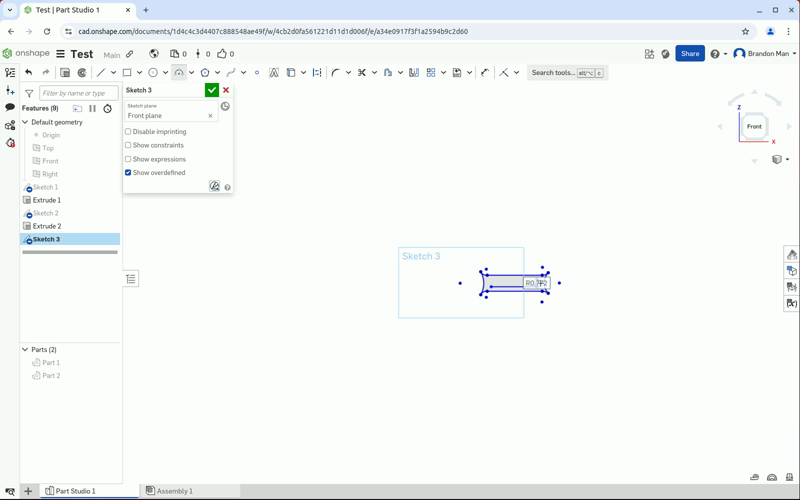
key(esc)
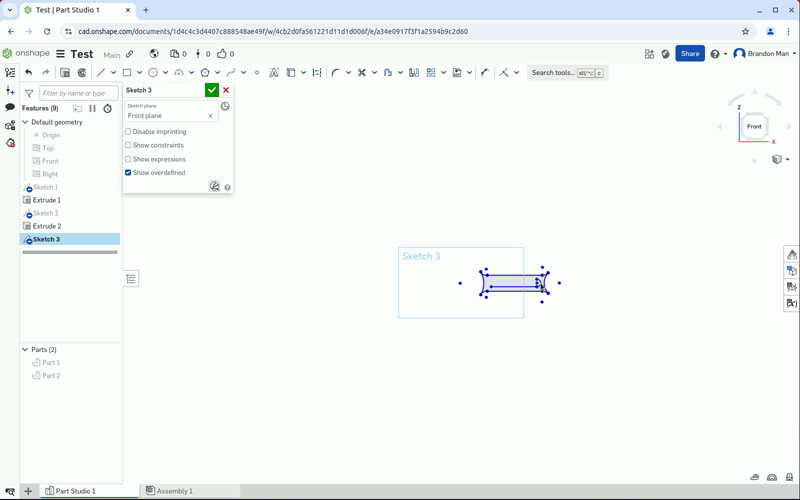
key(l)
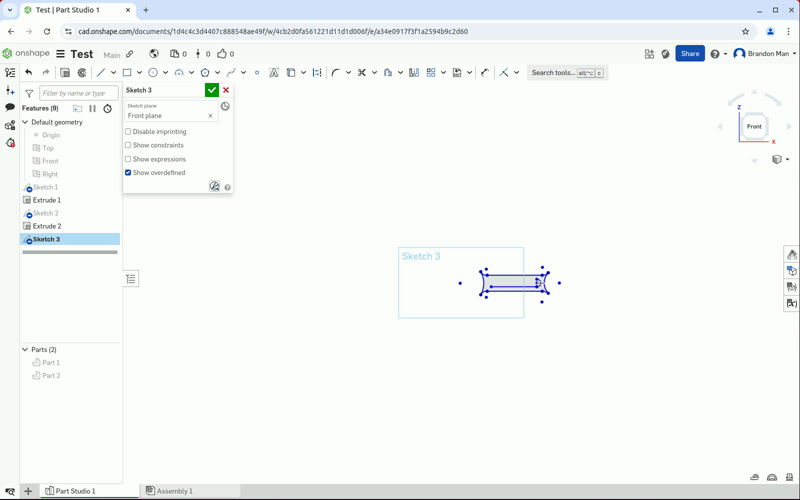
mouse_move(536, 279)
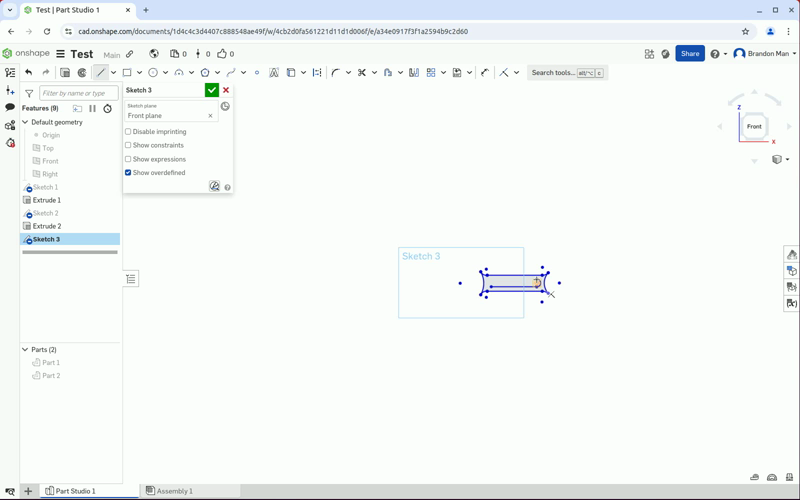
scroll(6)
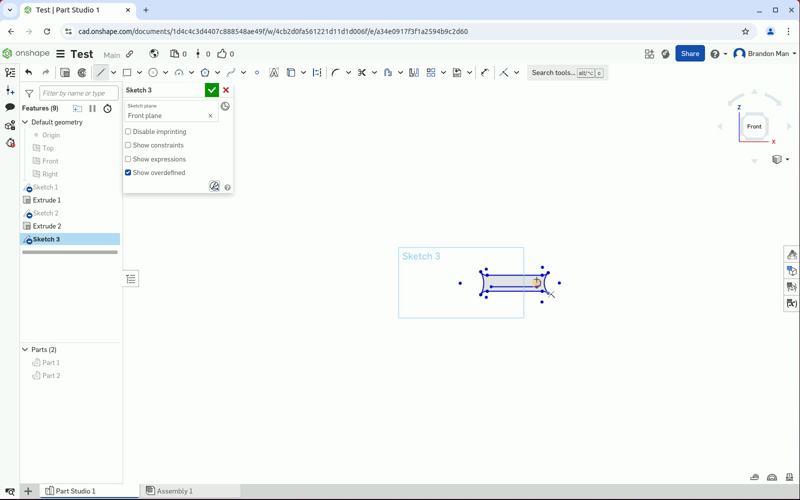
scroll(6)
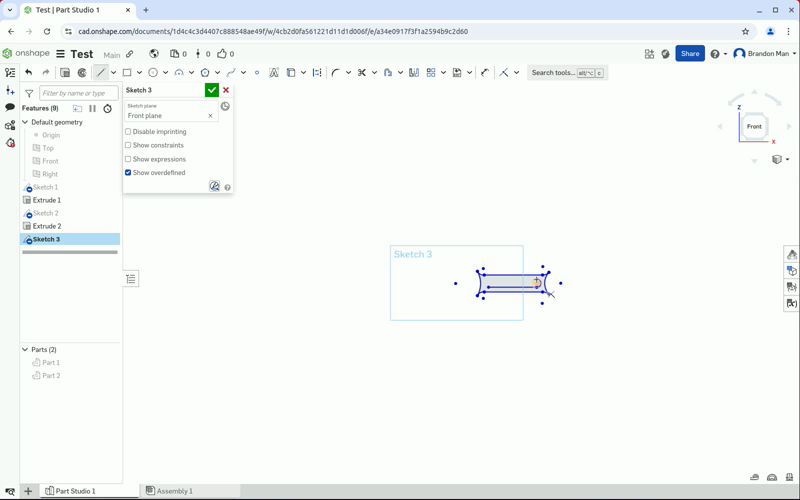
scroll(6)
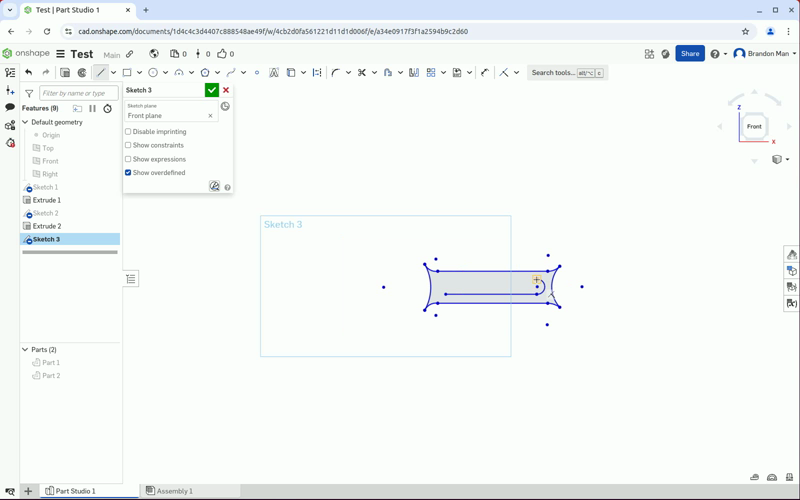
scroll(6)
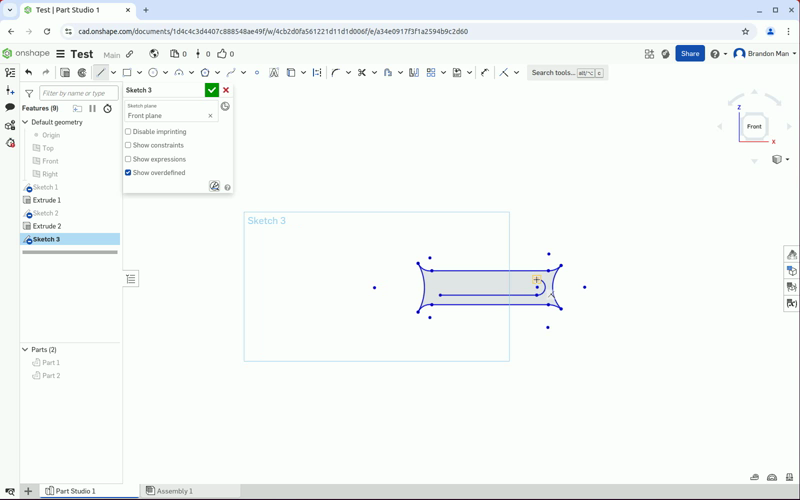
scroll(6)
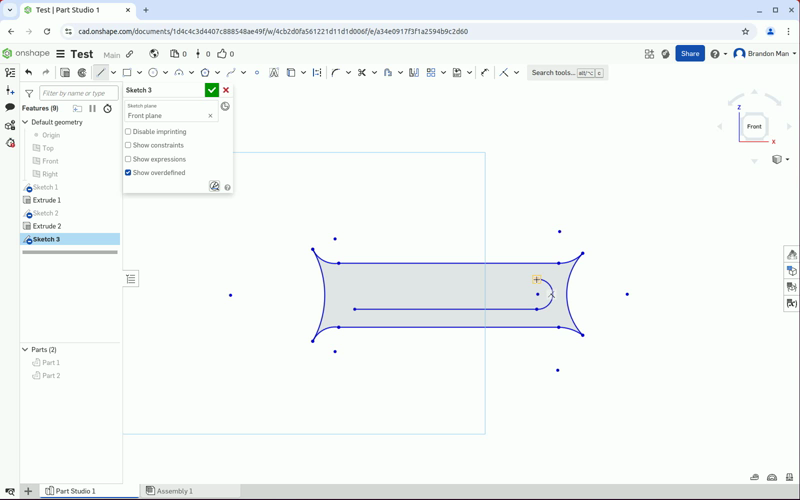
scroll(6)
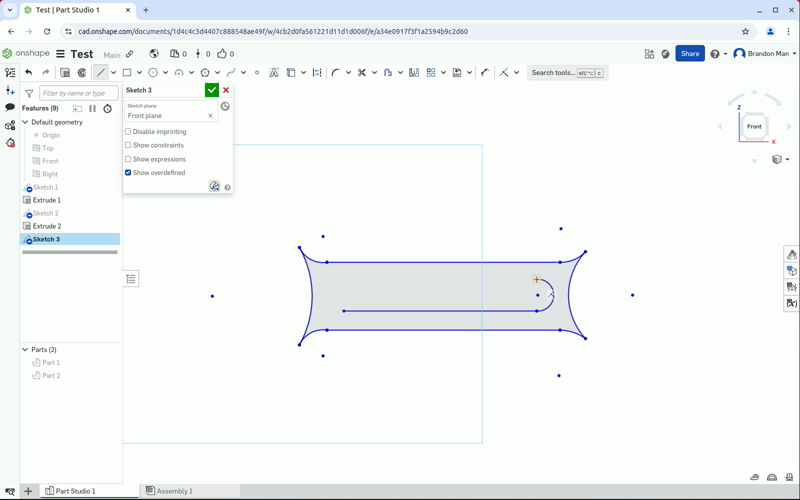
scroll(6)
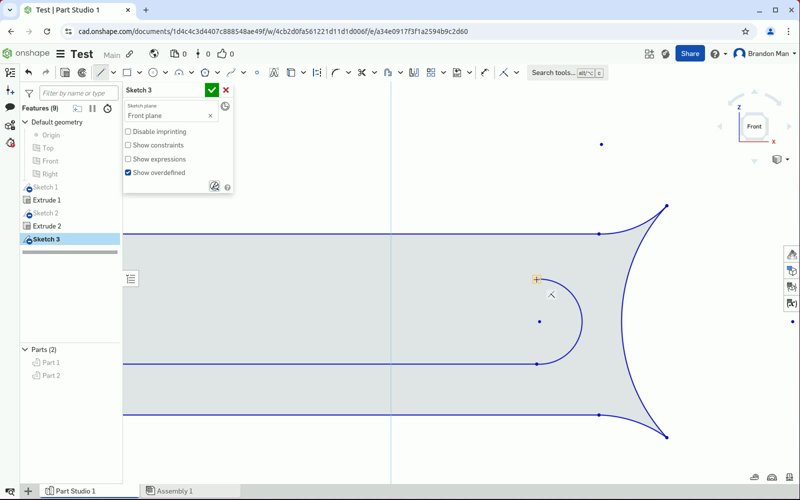
click(536, 279)
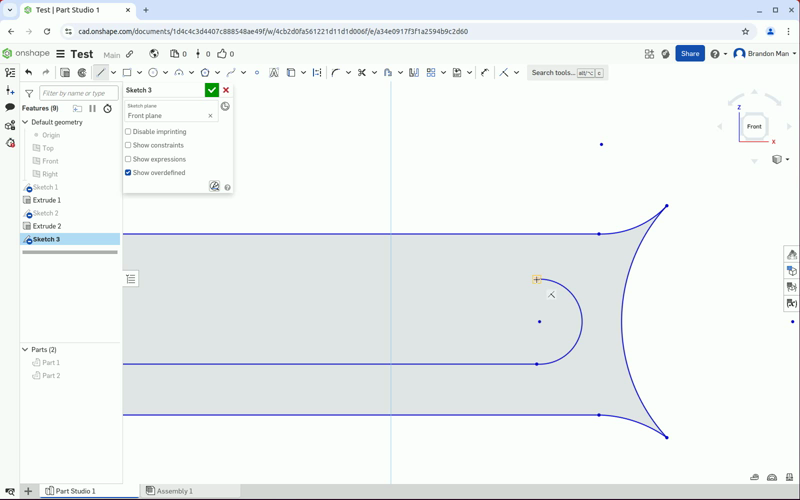
scroll(-6)
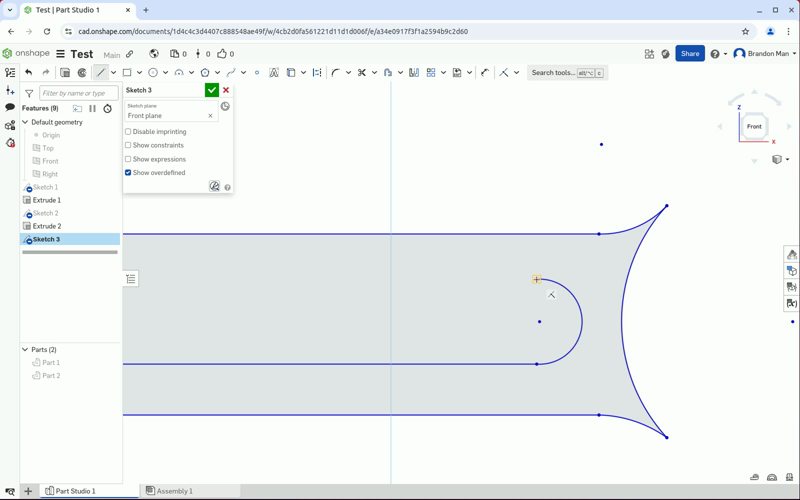
scroll(-6)
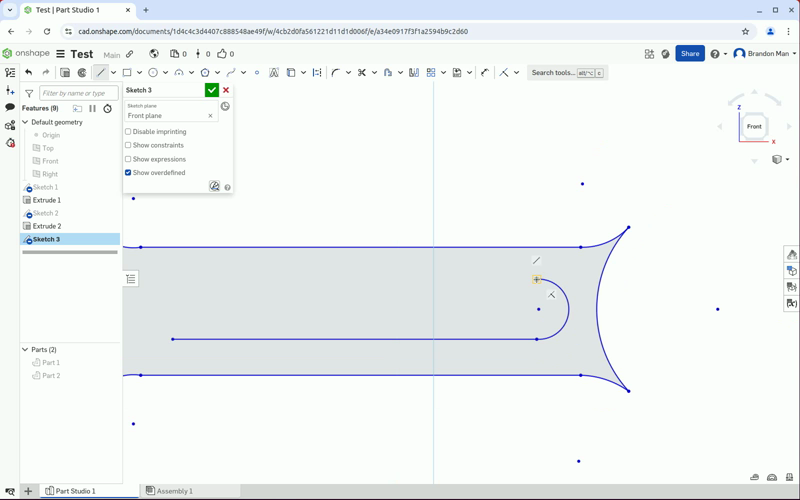
scroll(-6)
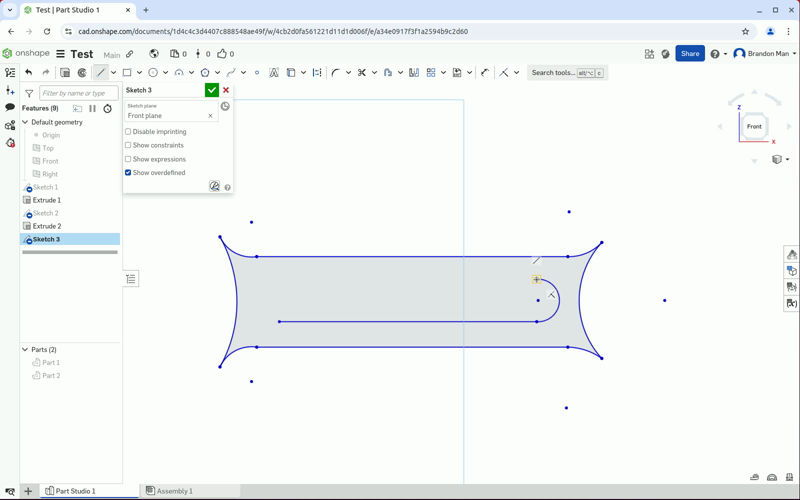
scroll(-6)
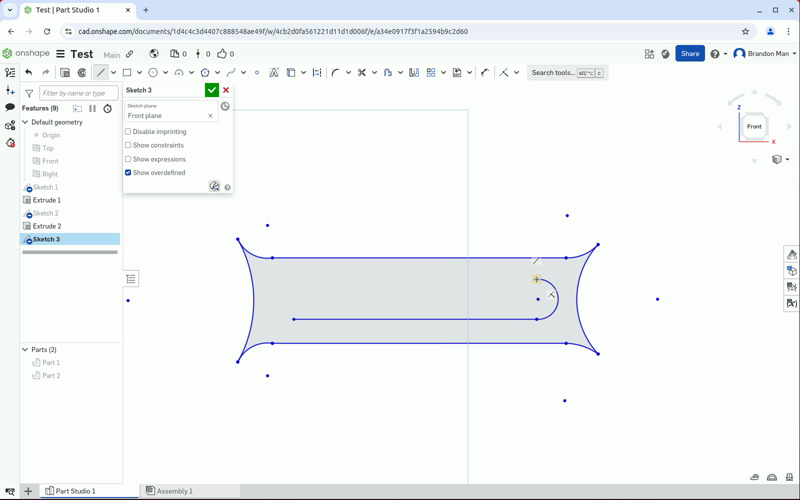
scroll(-6)
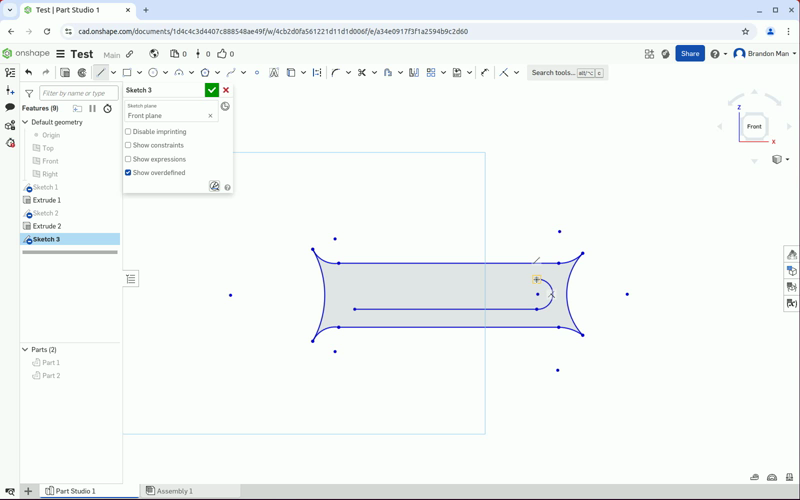
scroll(-6)
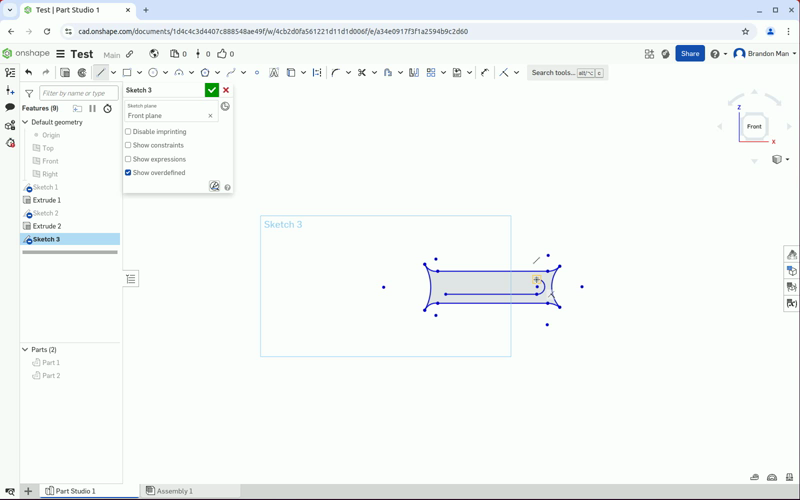
scroll(-6)
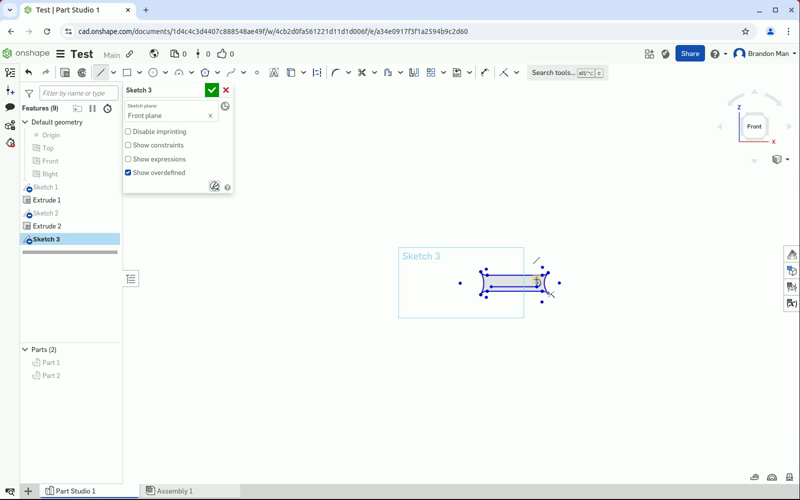
key_down(shift)
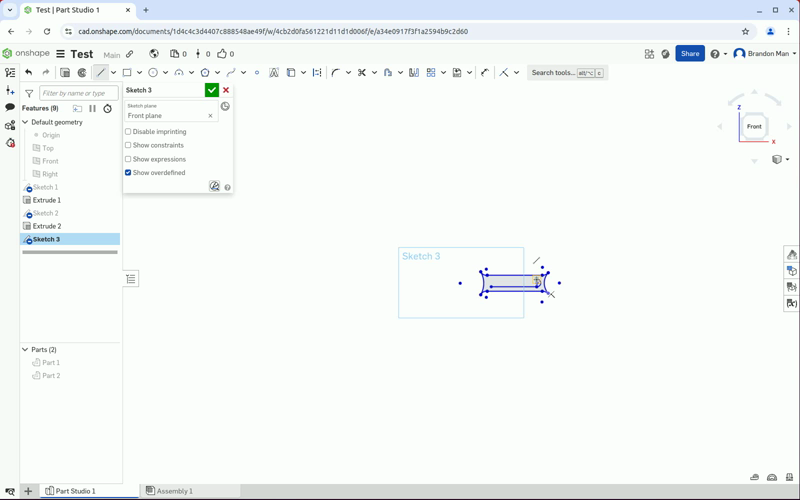
mouse_move(566, 279)
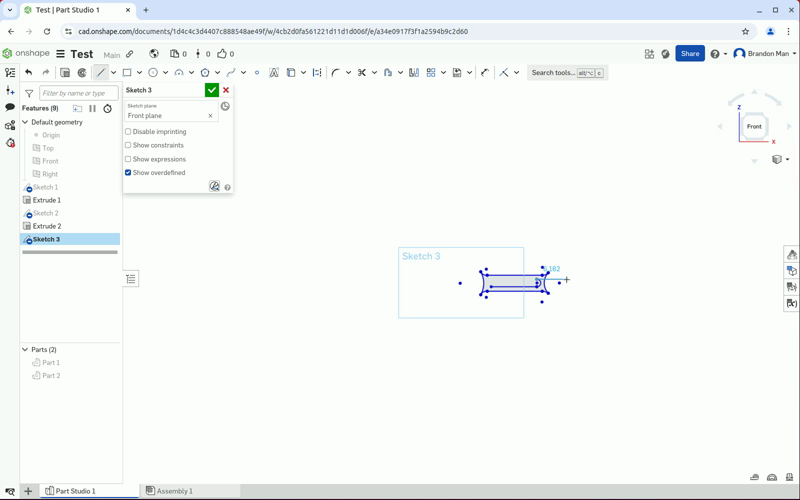
mouse_move(513, 279)
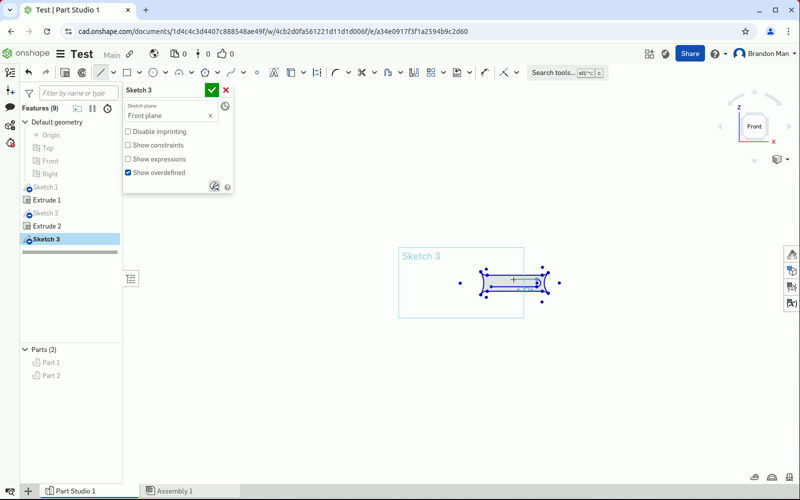
click(513, 279)
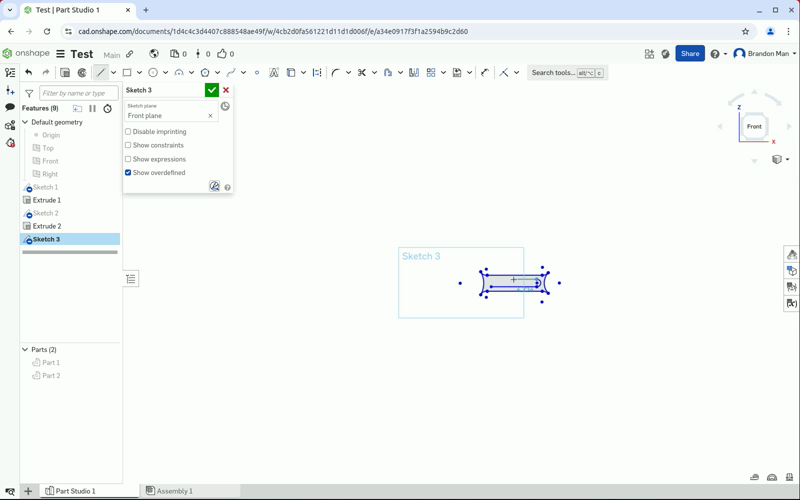
key_up(shift)
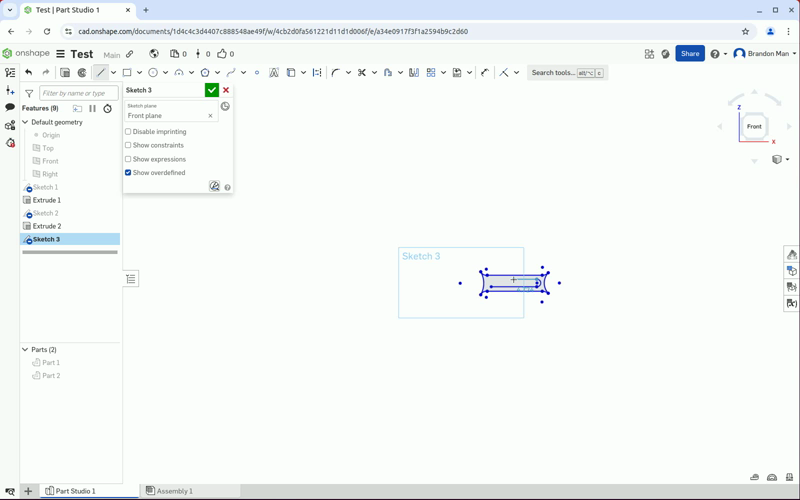
key_down(shift)
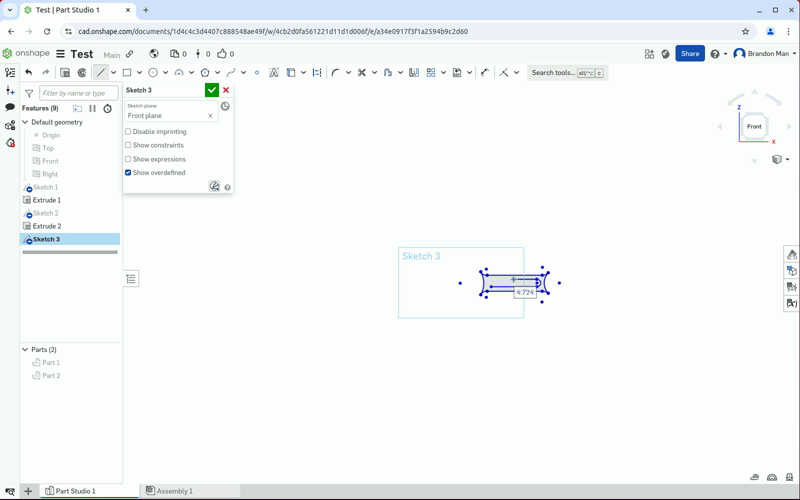
mouse_move(543, 279)
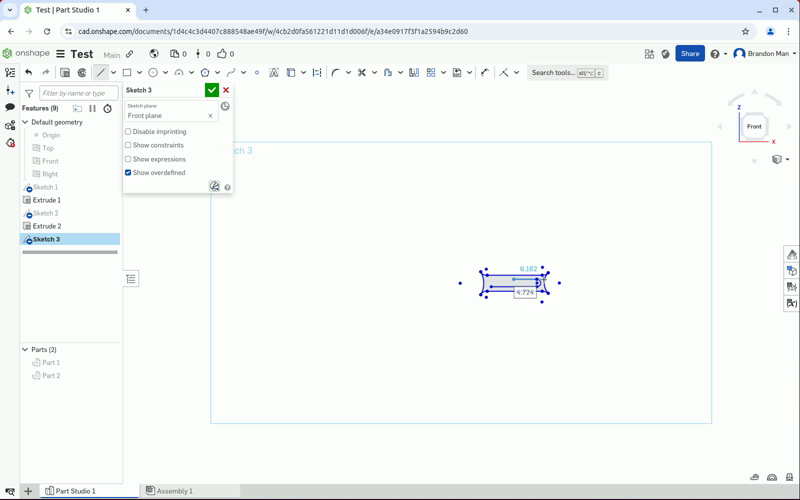
mouse_move(491, 279)
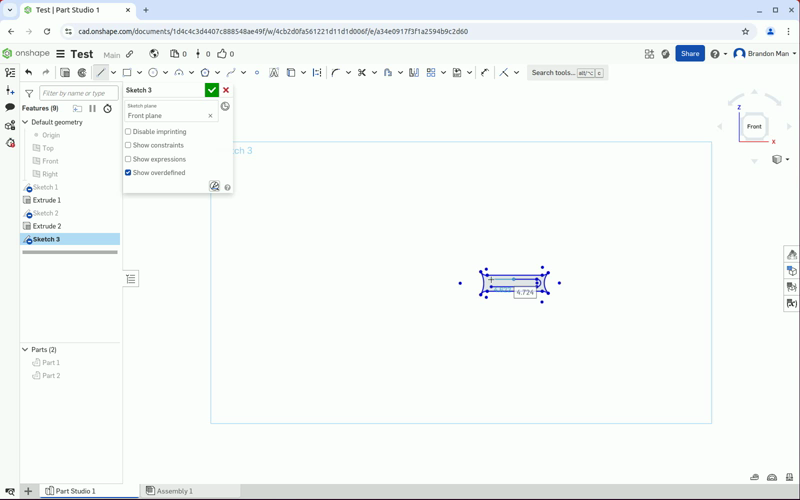
click(491, 279)
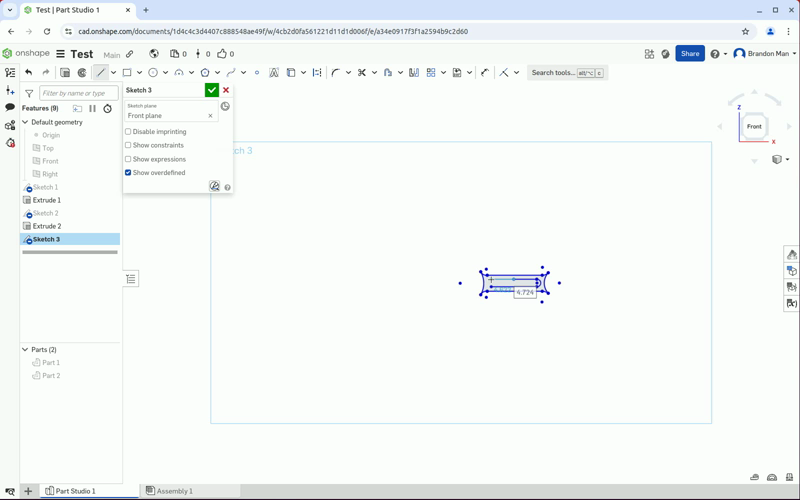
key_up(shift)
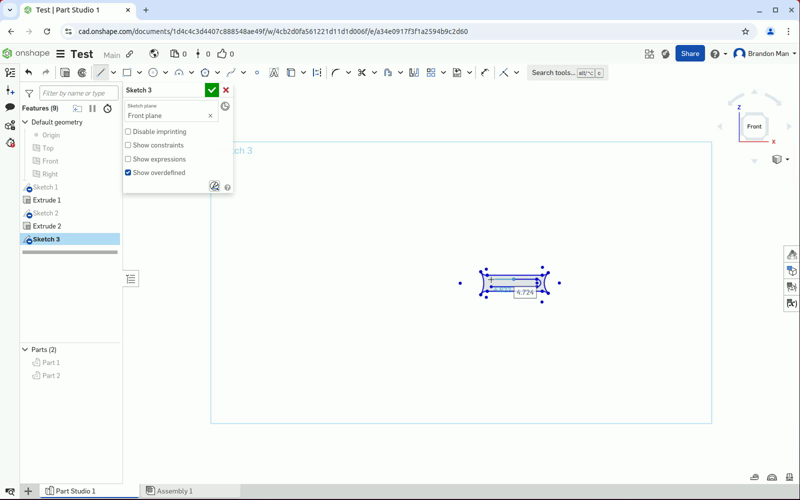
key(esc)
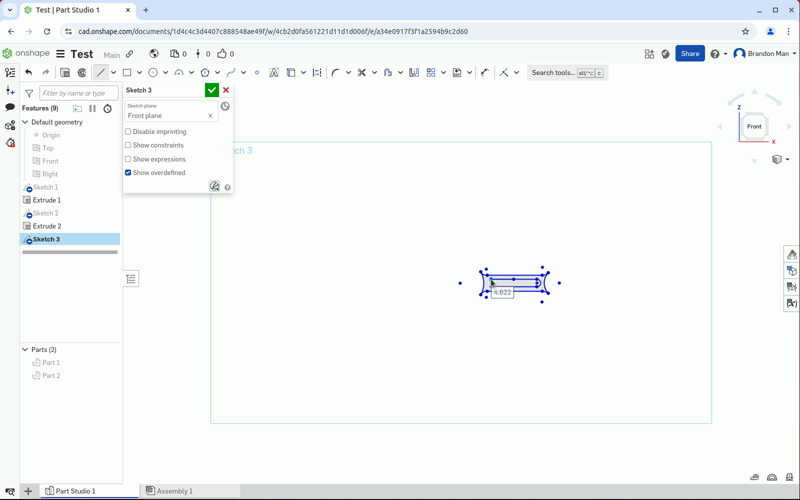
key(a)
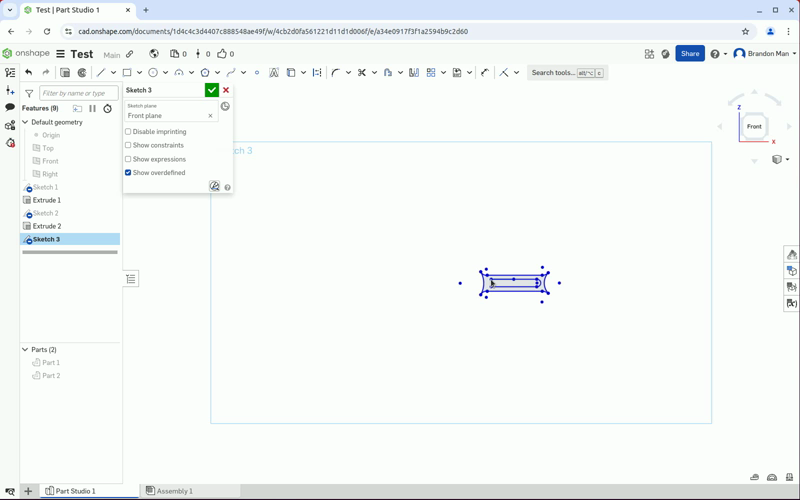
mouse_move(491, 279)
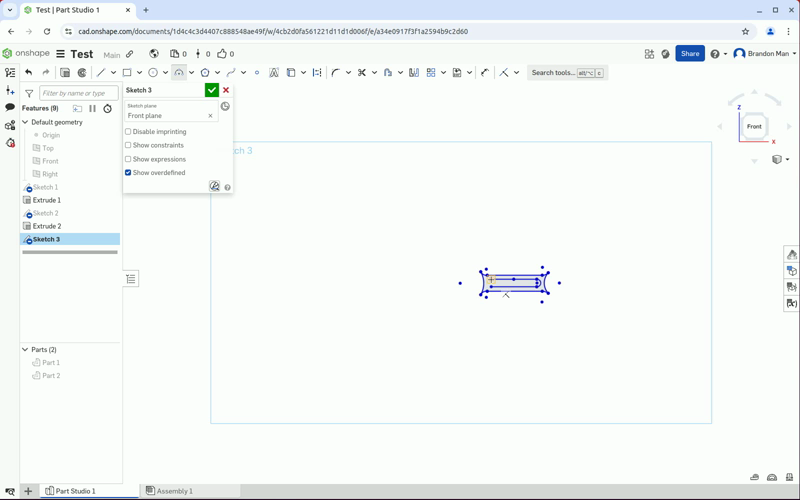
click(491, 279)
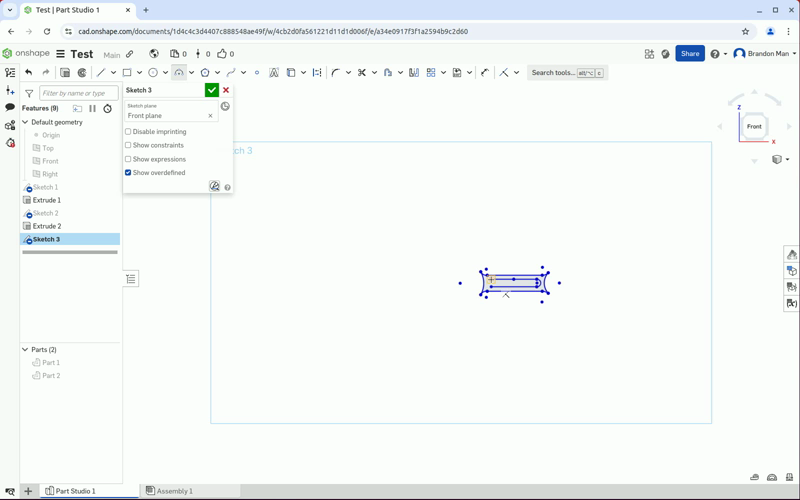
mouse_move(491, 286)
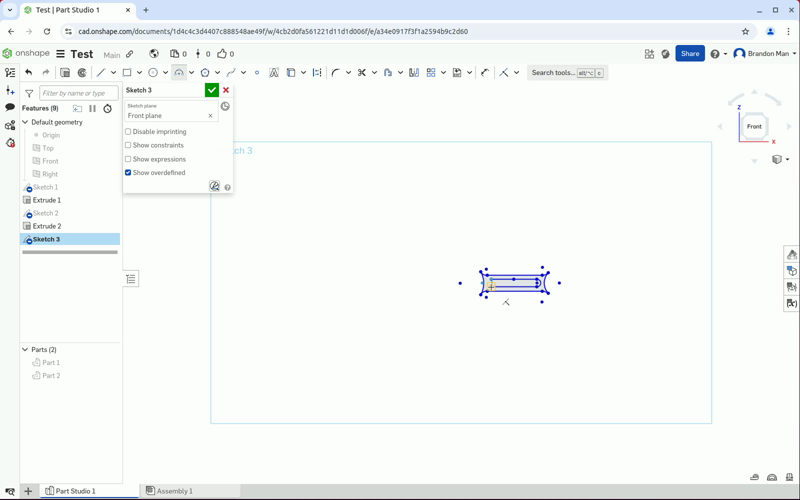
click(491, 286)
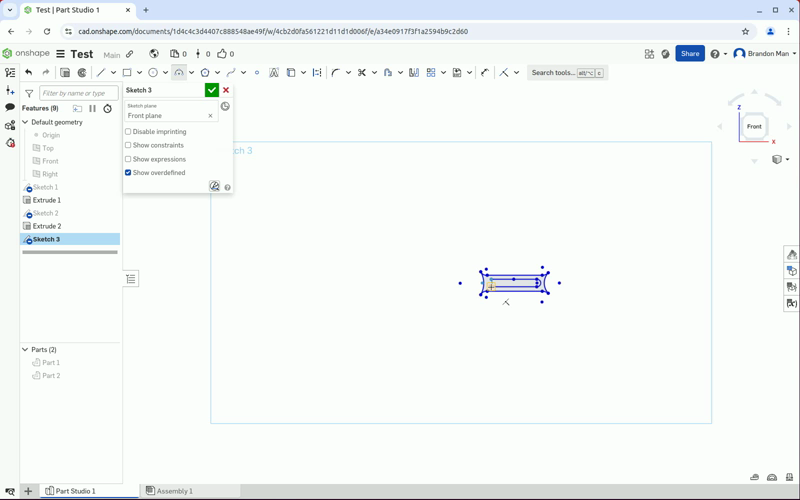
key_down(shift)
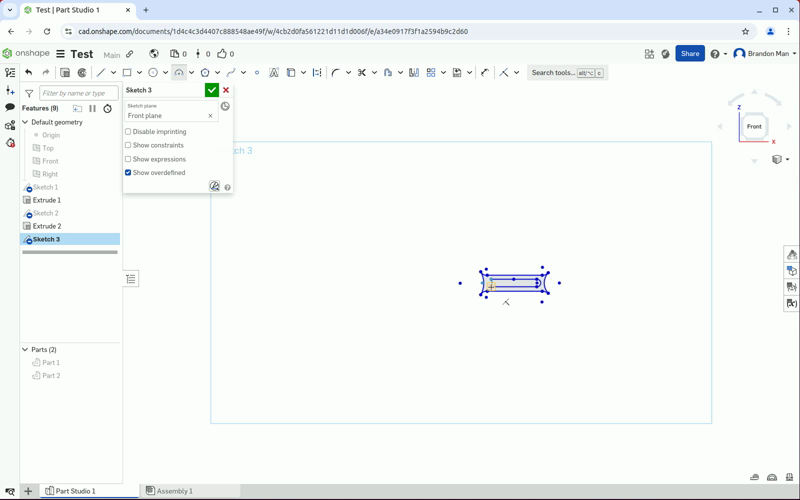
mouse_move(487, 282)
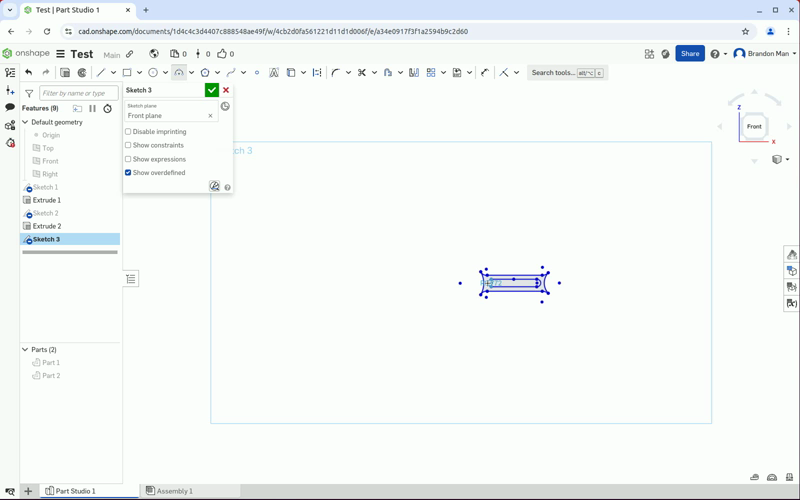
scroll(6)
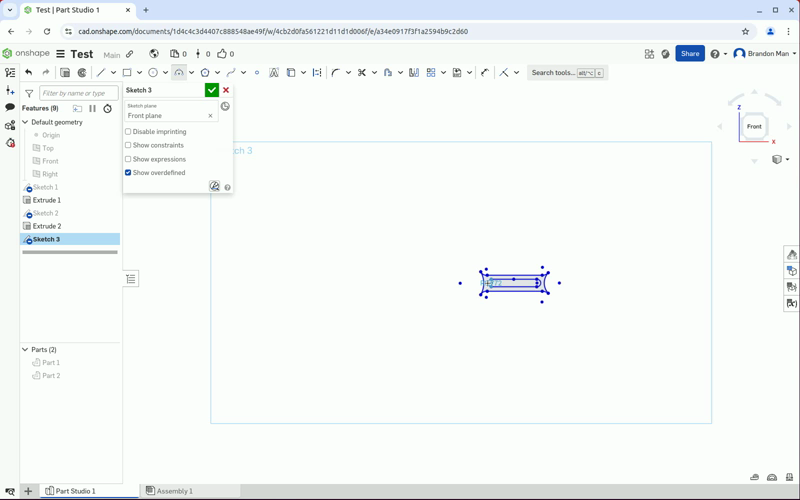
scroll(6)
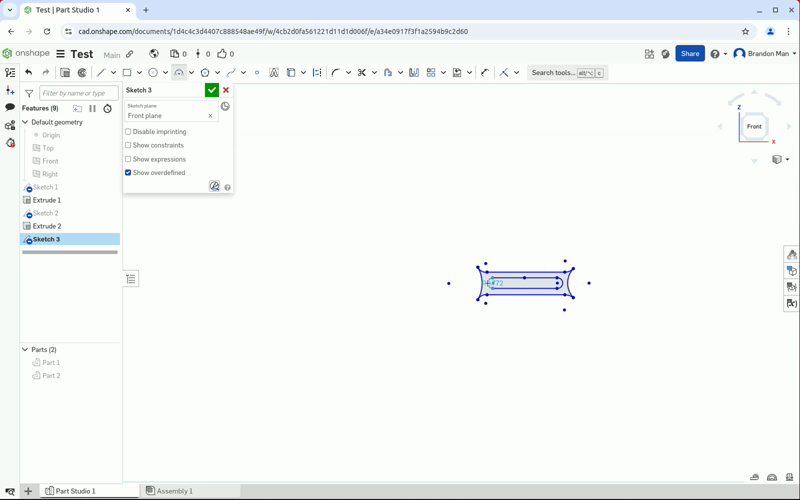
scroll(6)
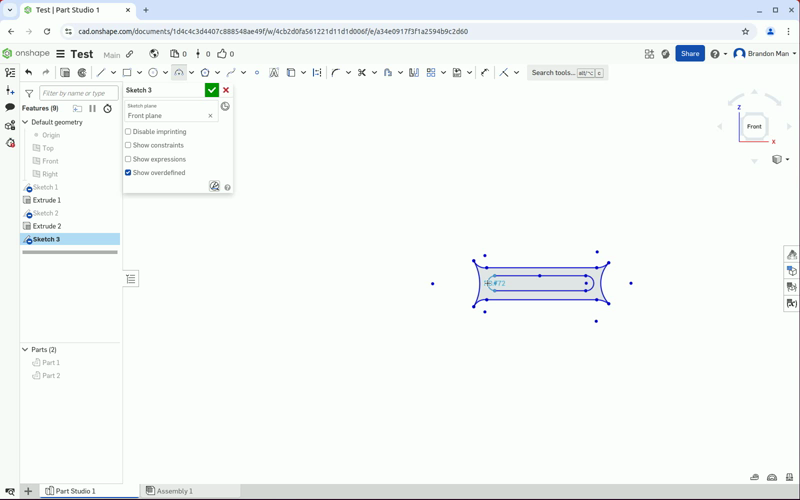
scroll(6)
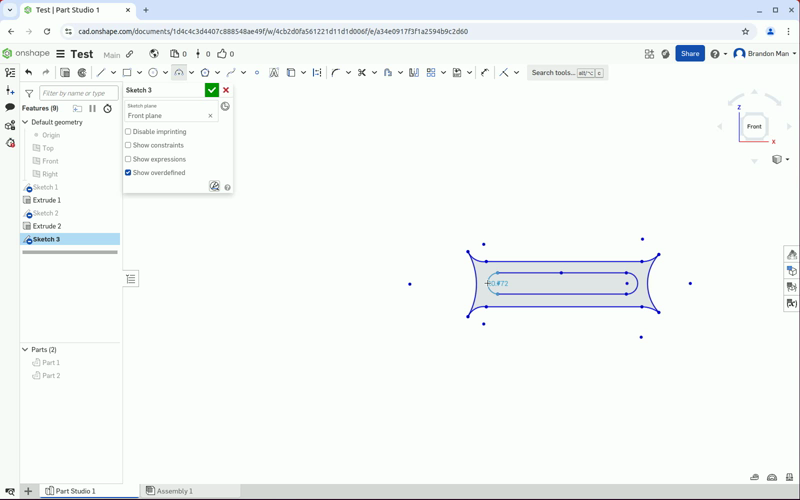
scroll(6)
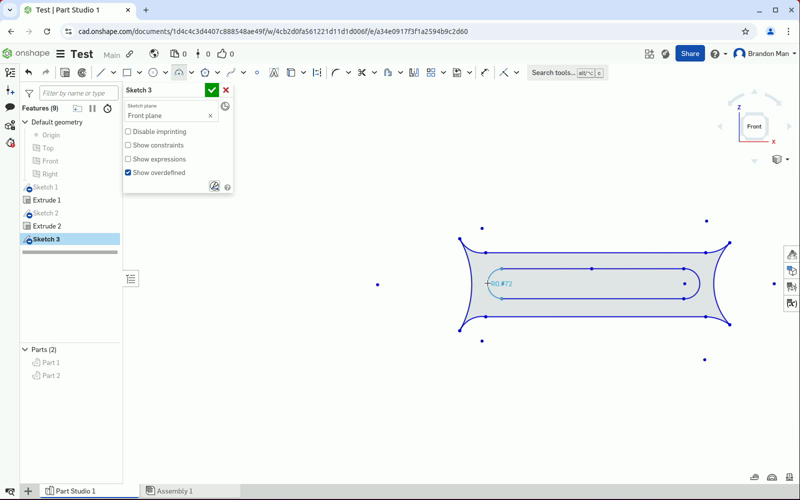
scroll(6)
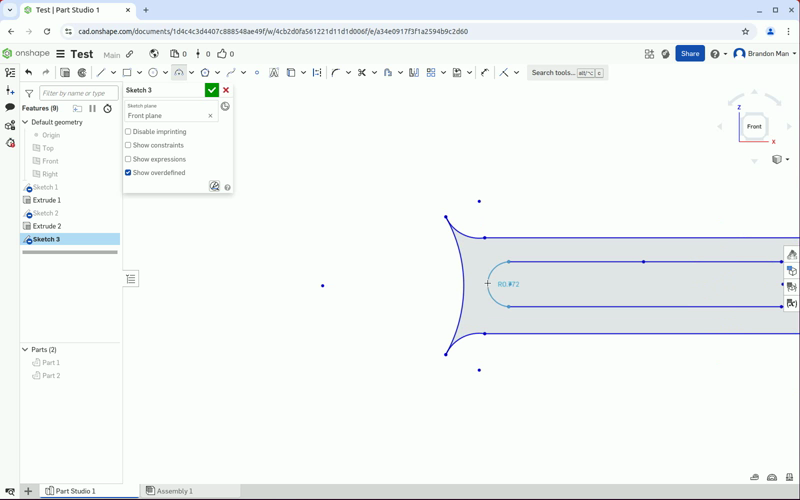
scroll(6)
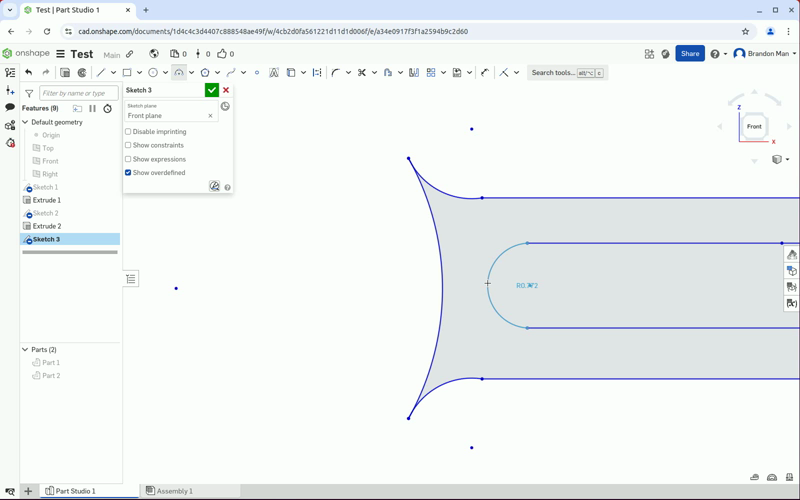
click(487, 282)
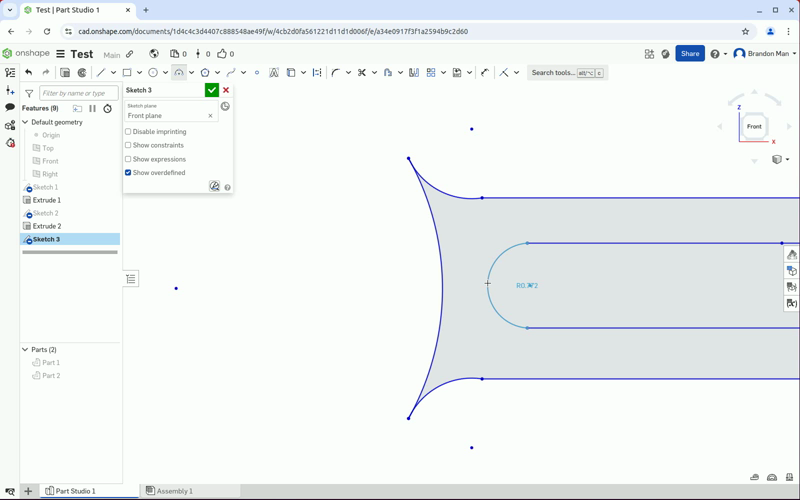
scroll(-6)
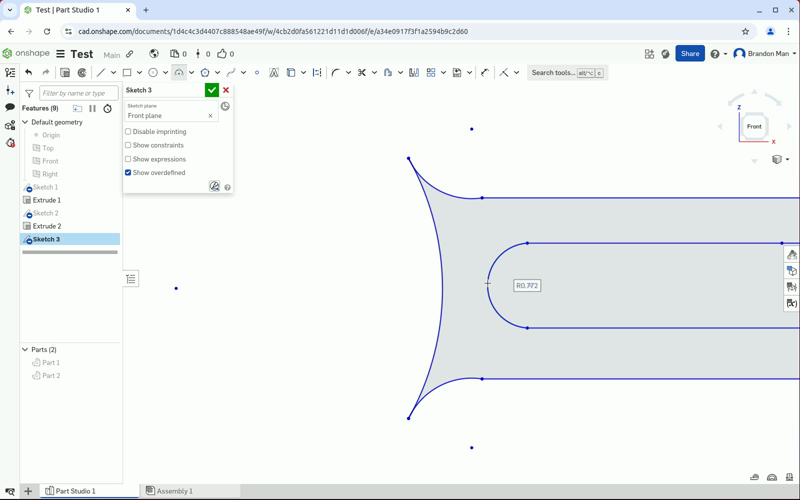
scroll(-6)
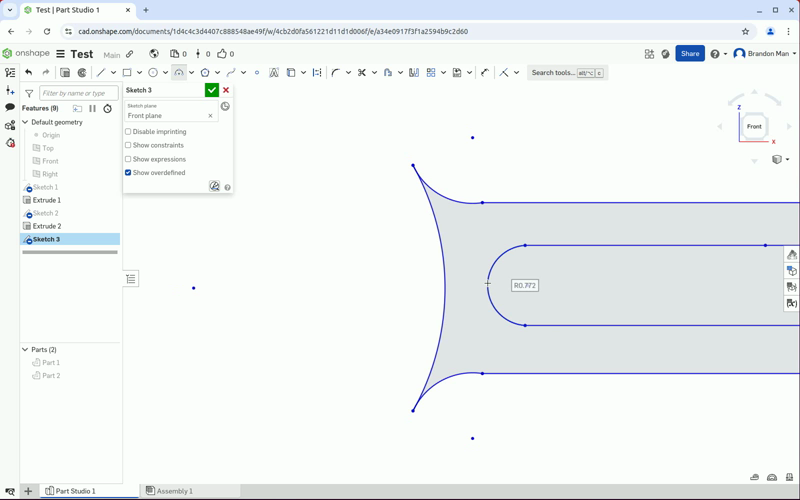
scroll(-6)
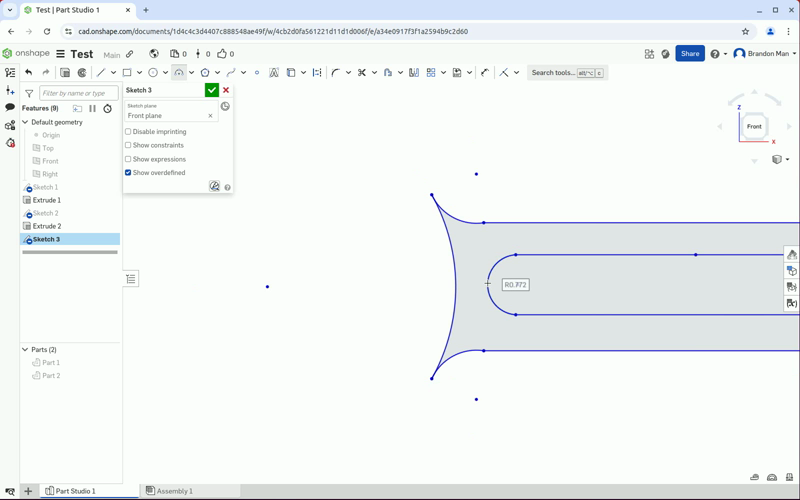
scroll(-6)
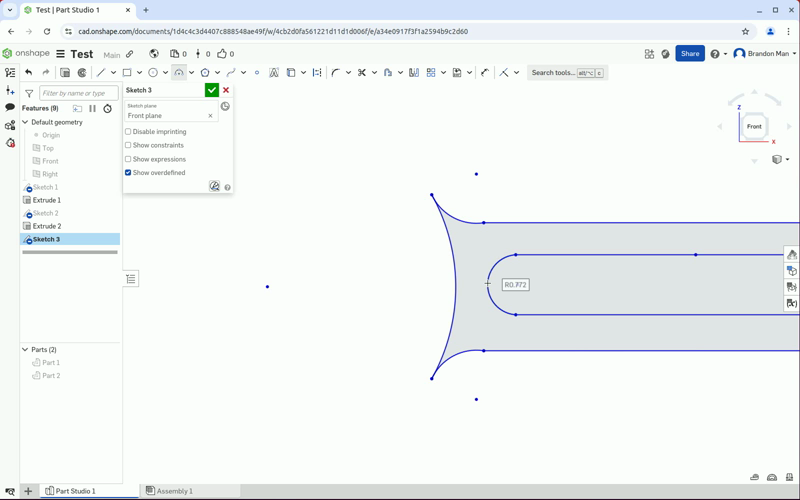
scroll(-6)
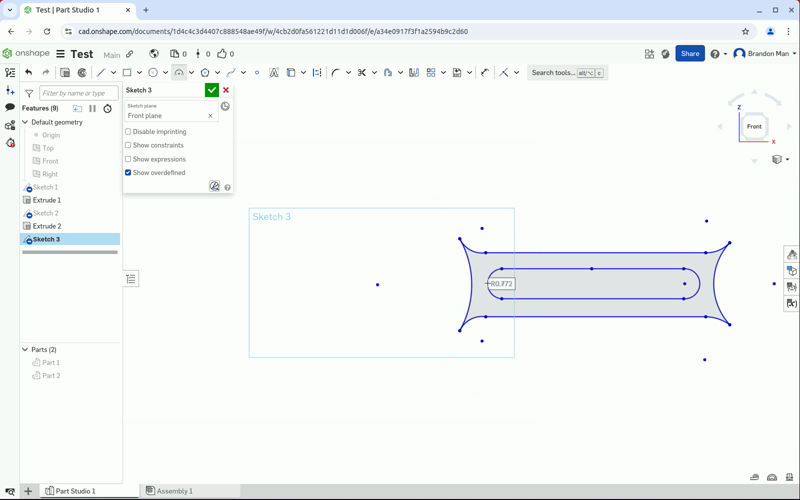
scroll(-6)
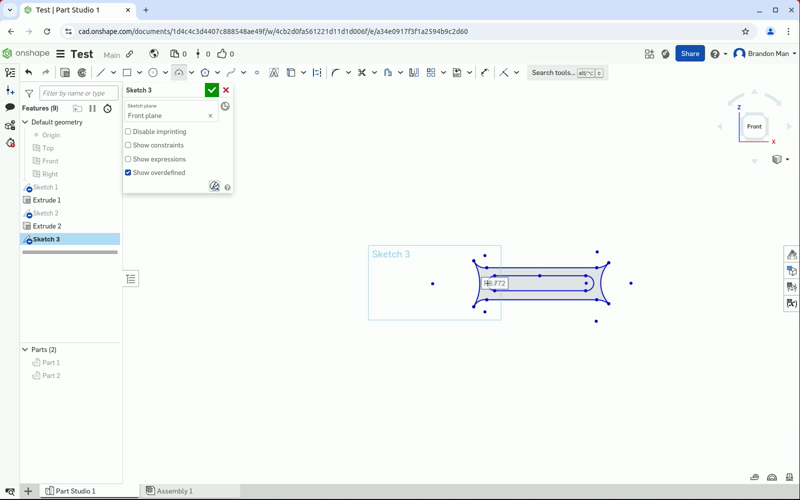
scroll(-6)
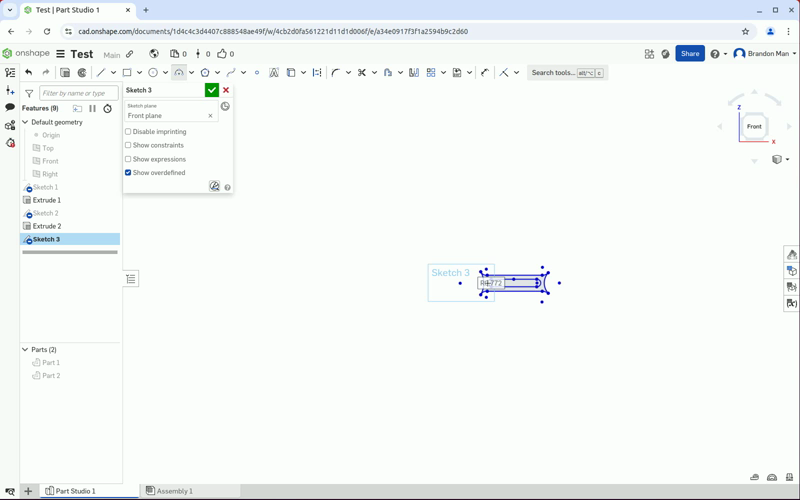
key_up(shift)
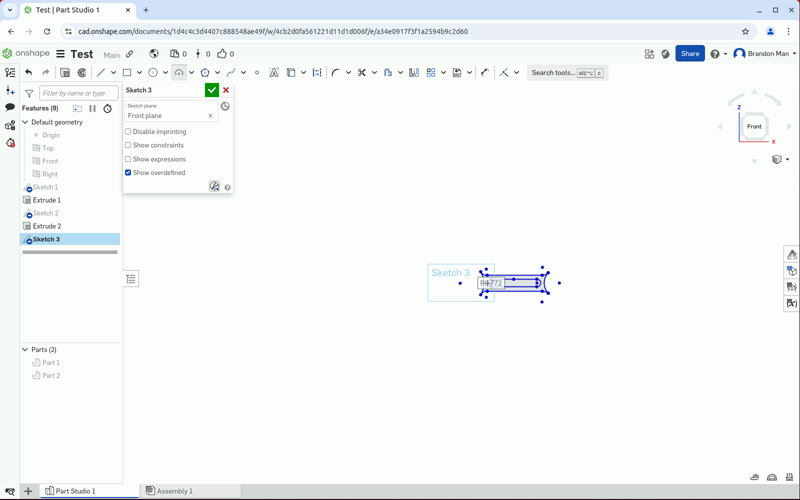
key(esc)
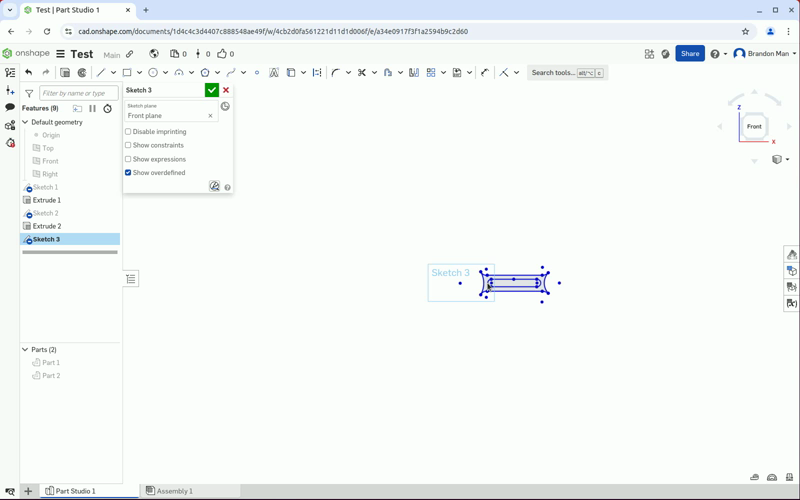
mouse_move(520, 277)
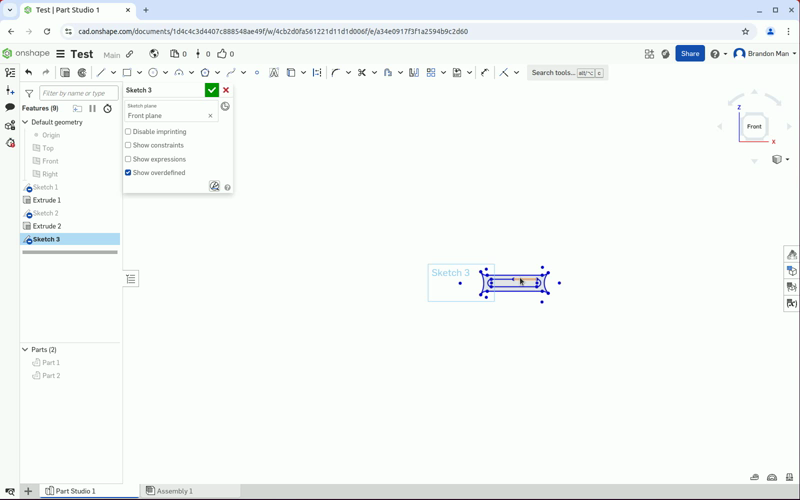
scroll(6)
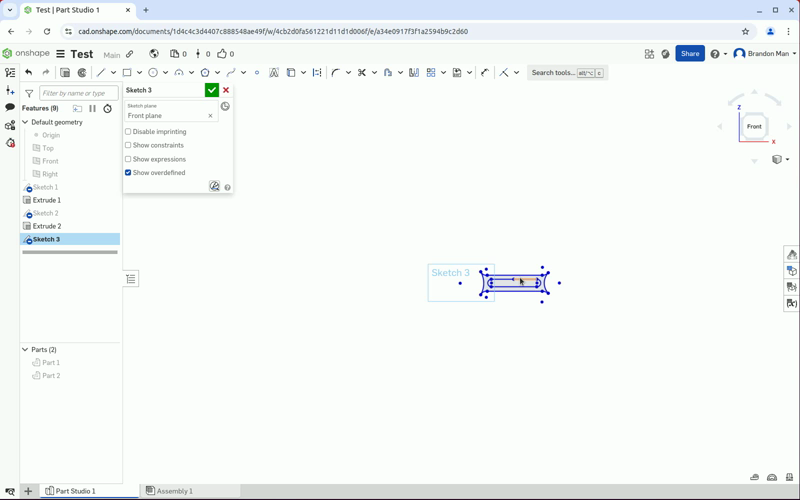
scroll(6)
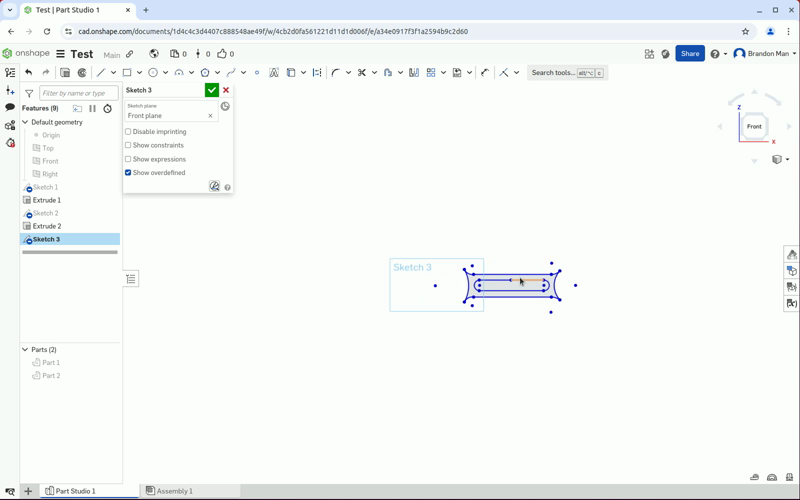
scroll(6)
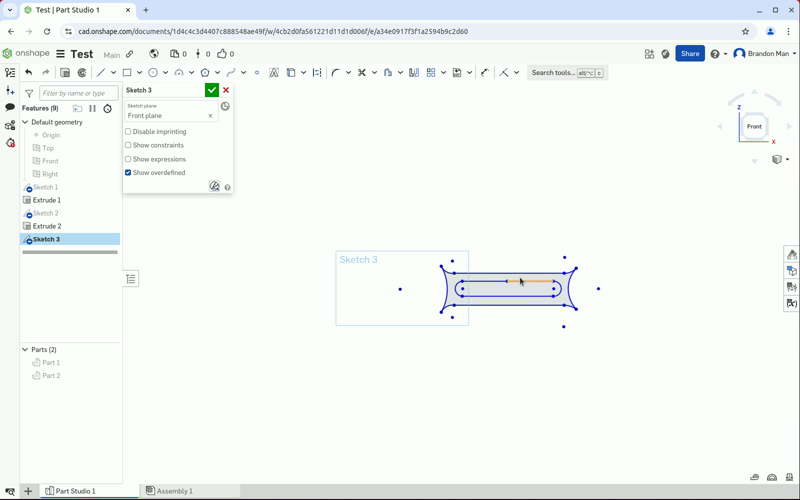
scroll(6)
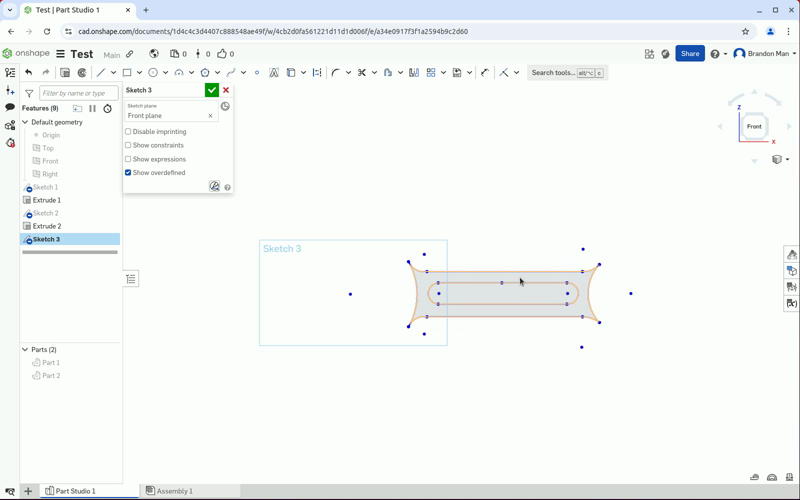
scroll(6)
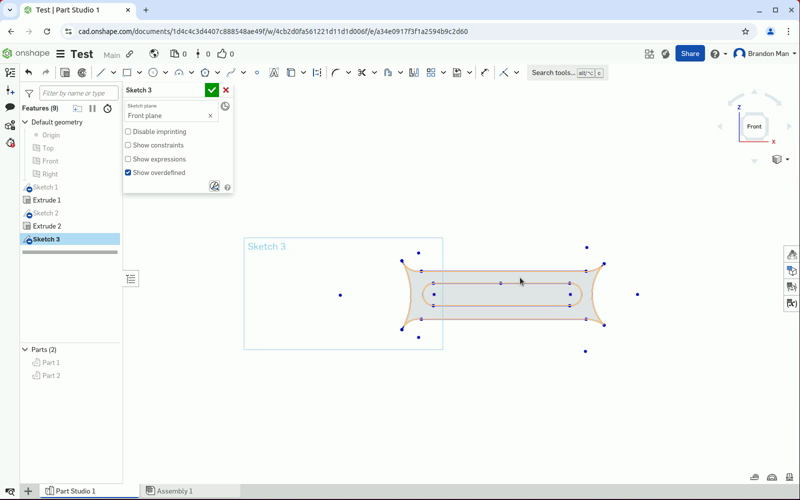
scroll(6)
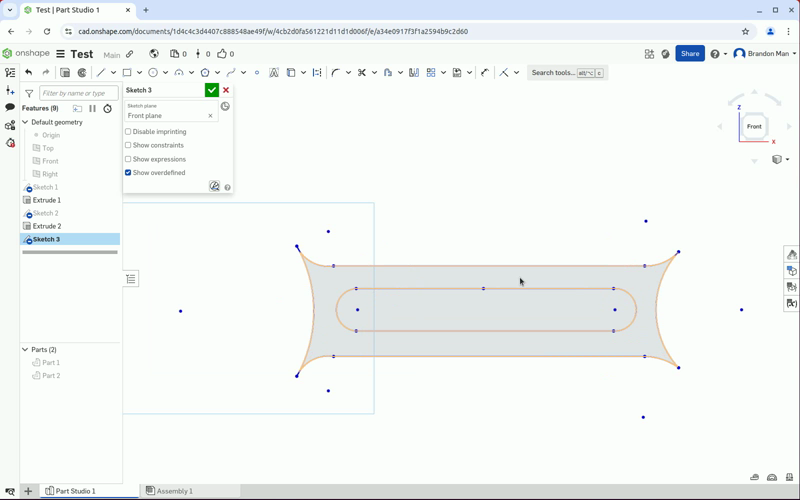
scroll(6)
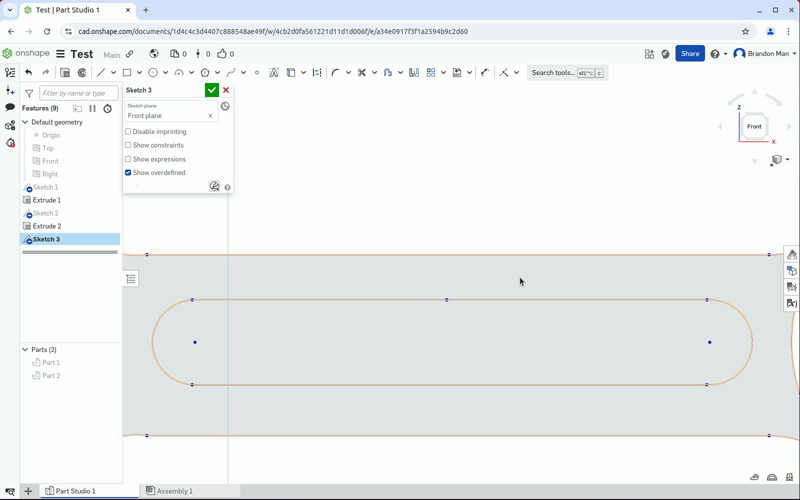
click(520, 277)
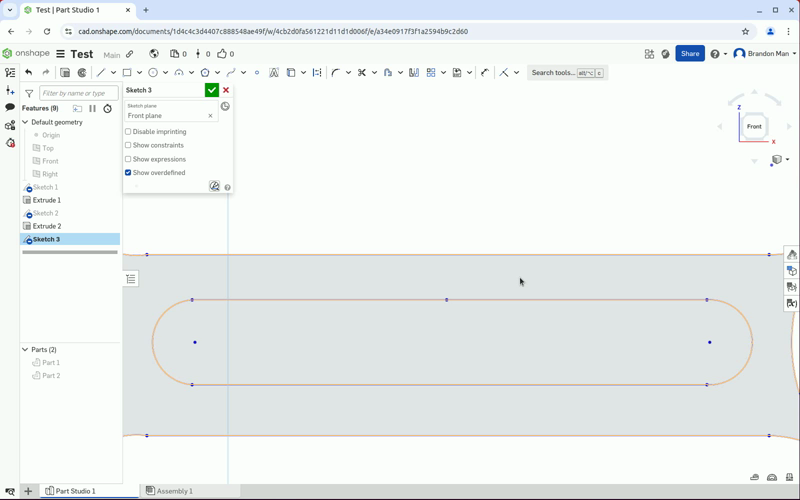
scroll(-6)
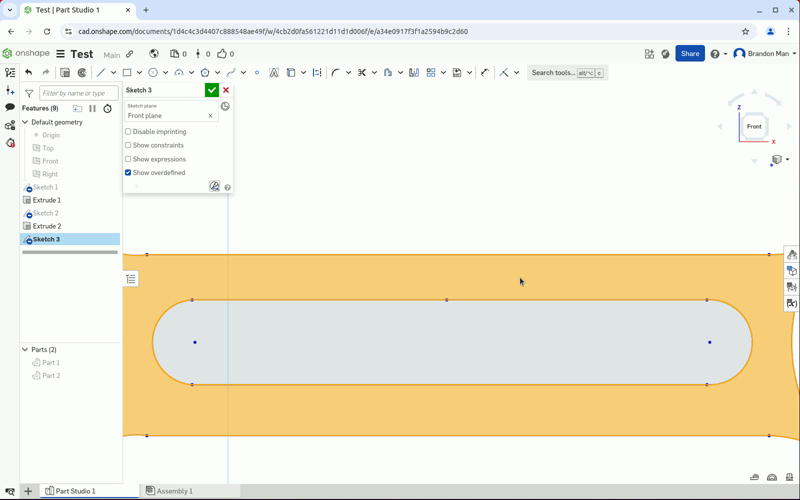
scroll(-6)
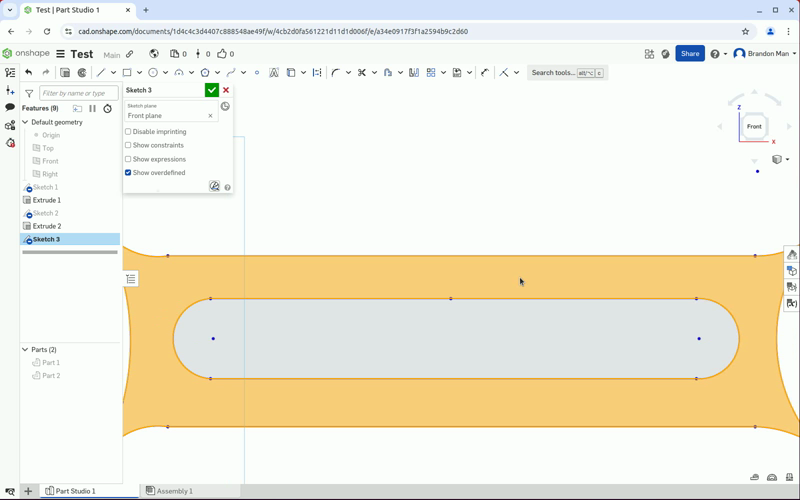
scroll(-6)
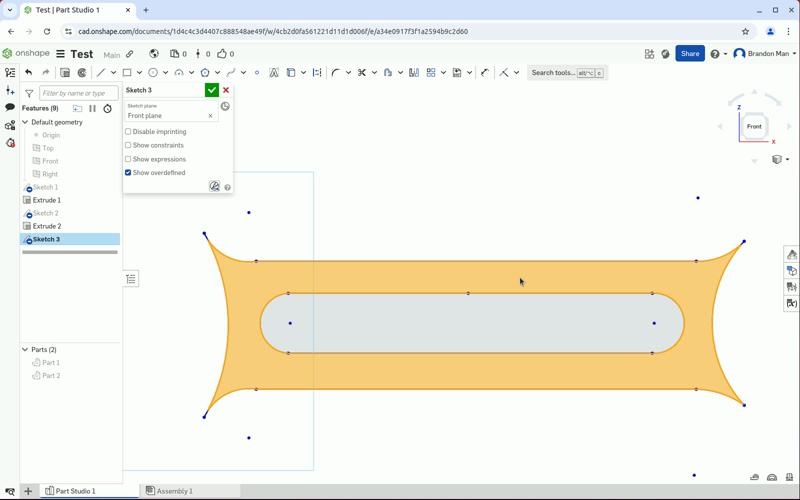
scroll(-6)
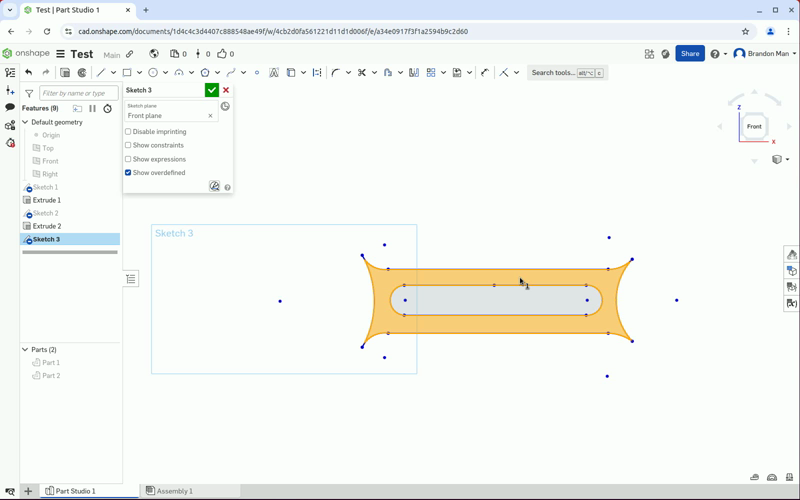
scroll(-6)
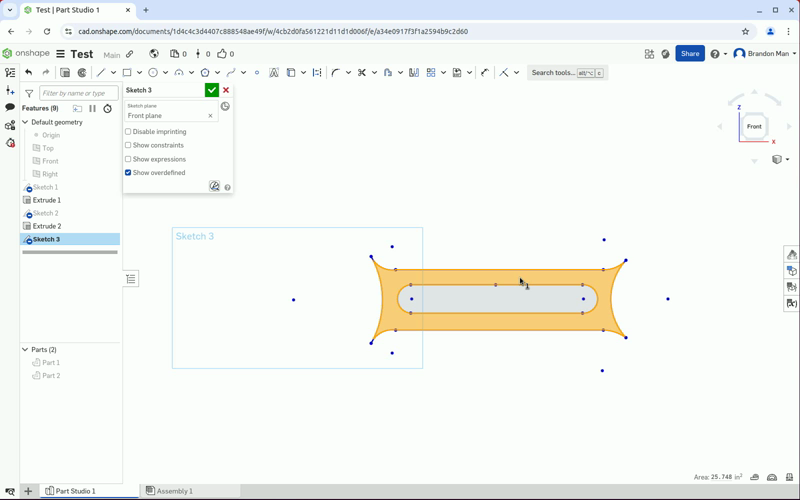
scroll(-6)
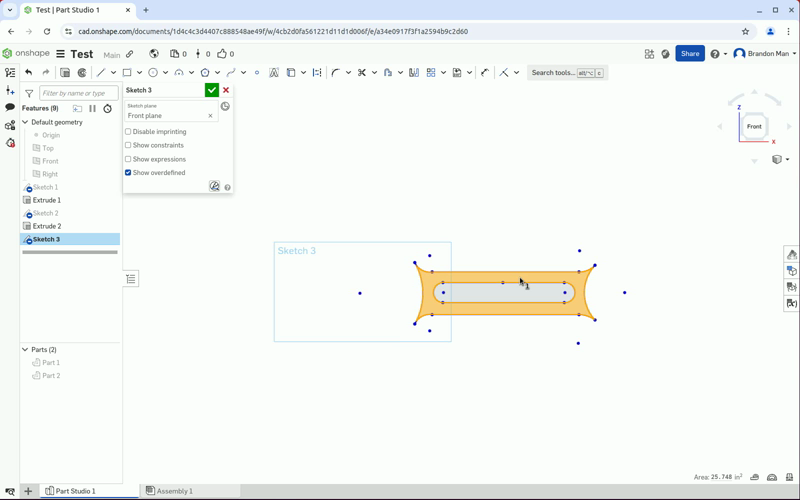
scroll(-6)
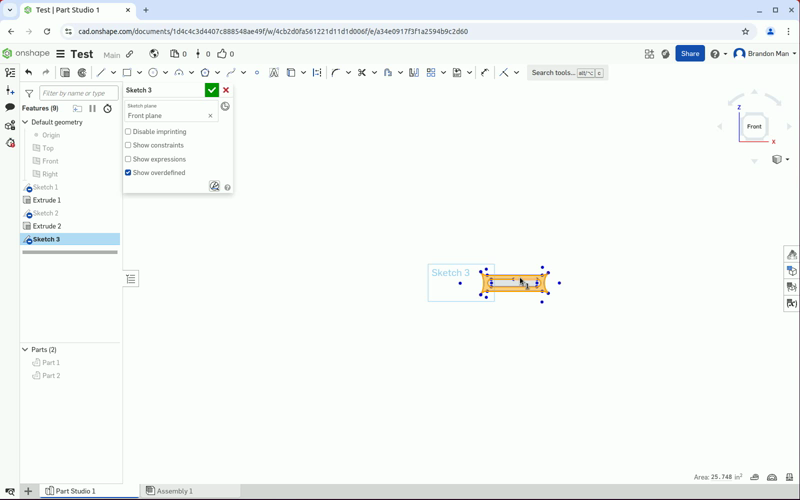
mouse_move(73, 352)
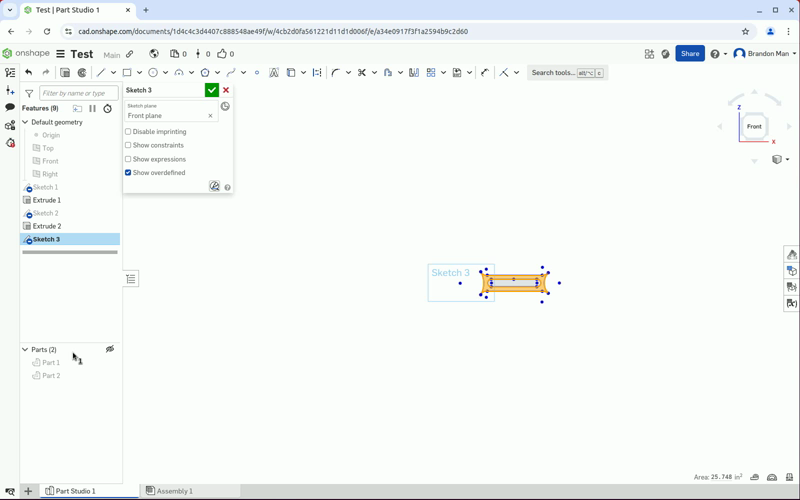
key(shift+y)
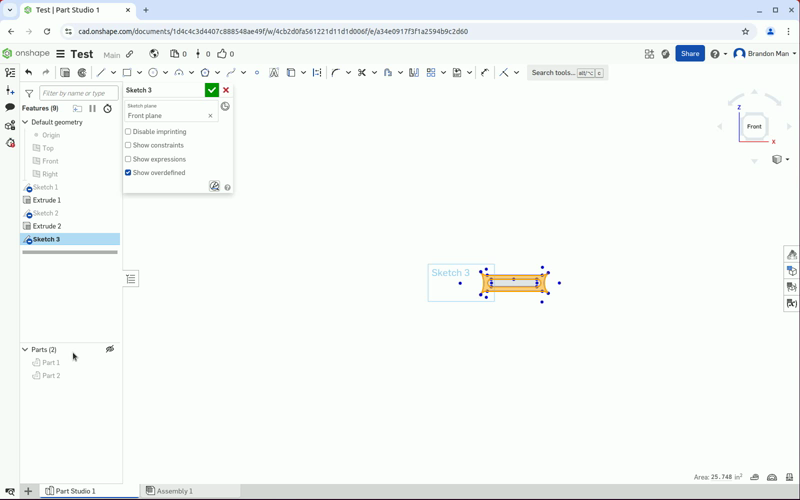
key(shift+e)
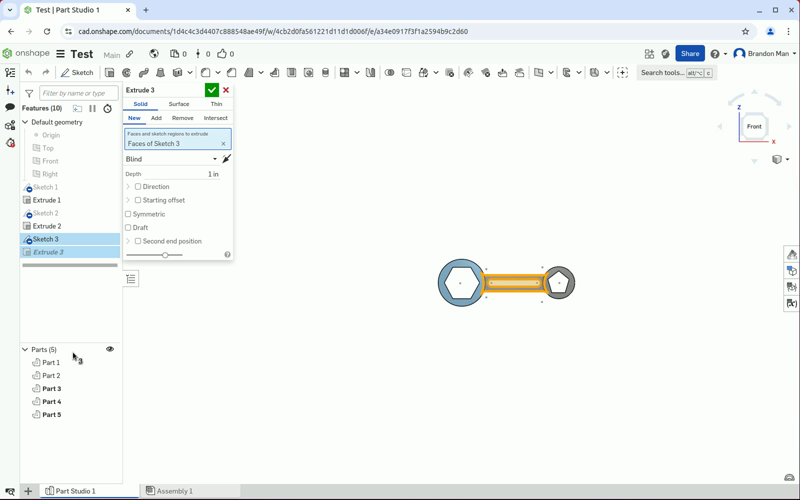
mouse_move(143, 106)
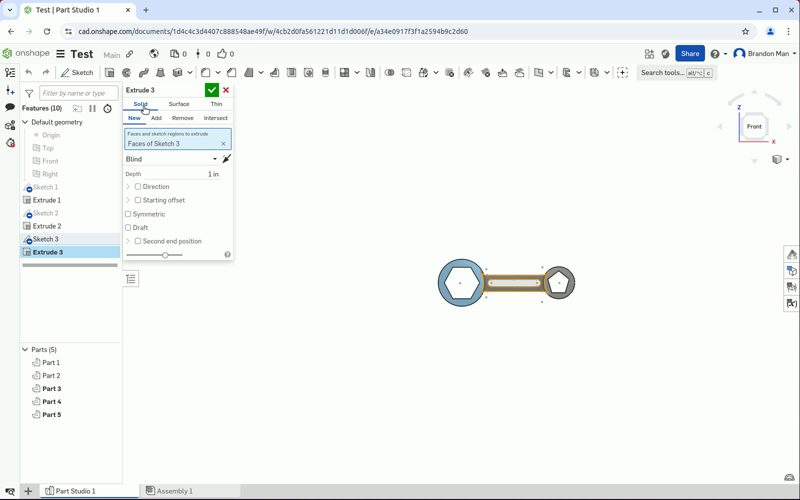
click(143, 106)
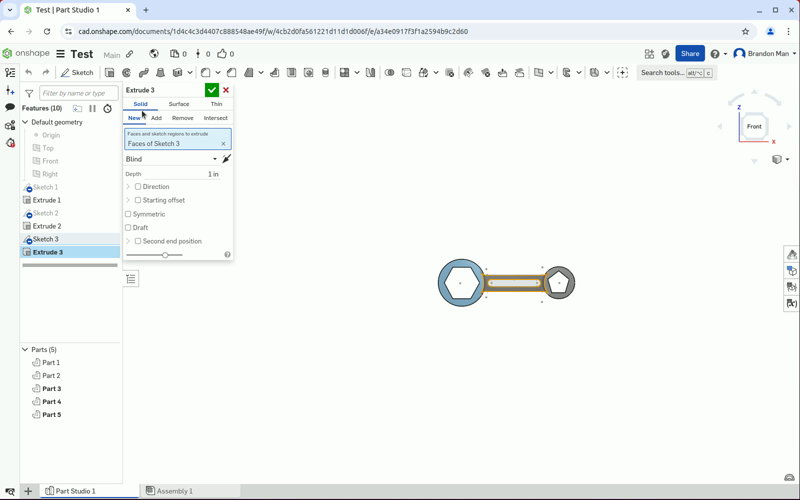
mouse_move(137, 120)
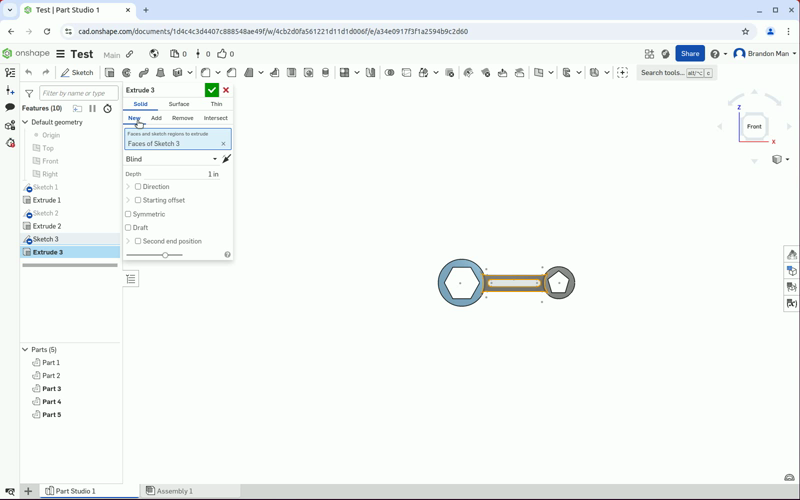
click(137, 120)
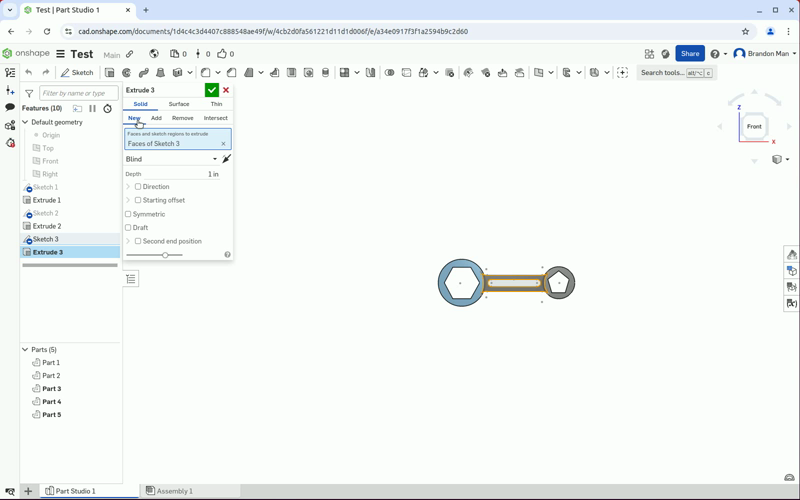
key(tab, 4)
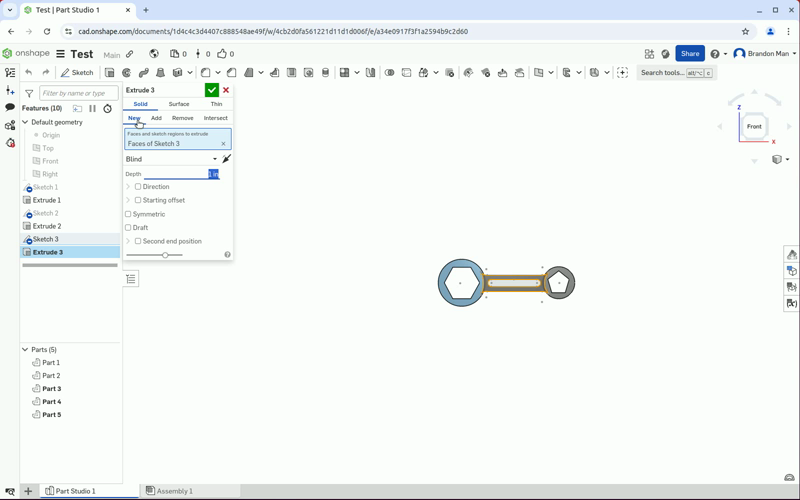
text(0.962)
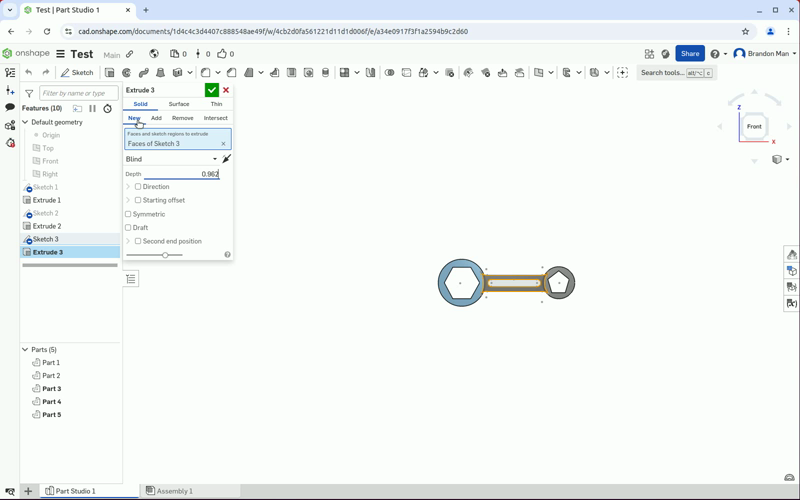
key(tab, 3)
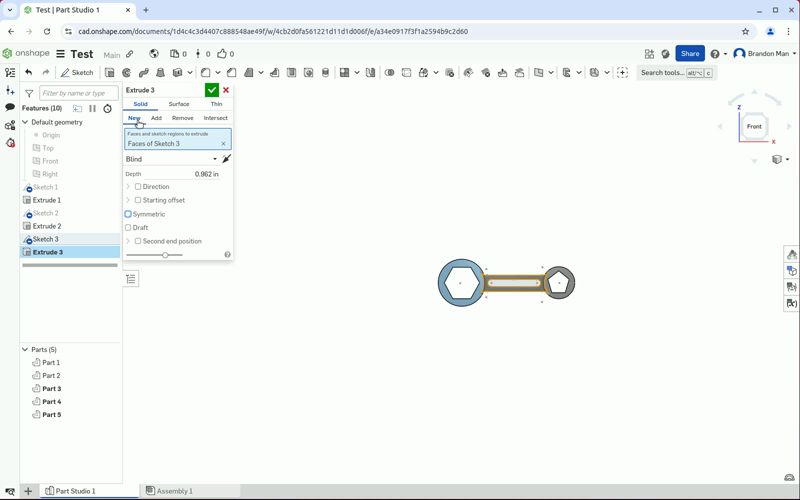
key(space)
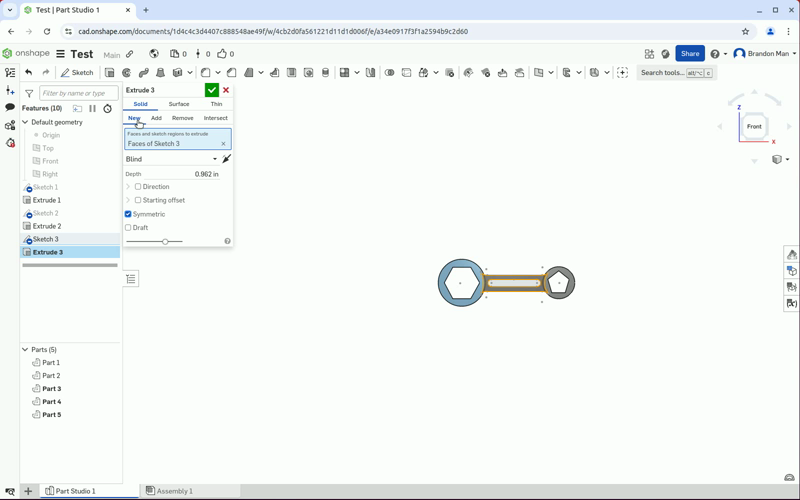
key(enter)
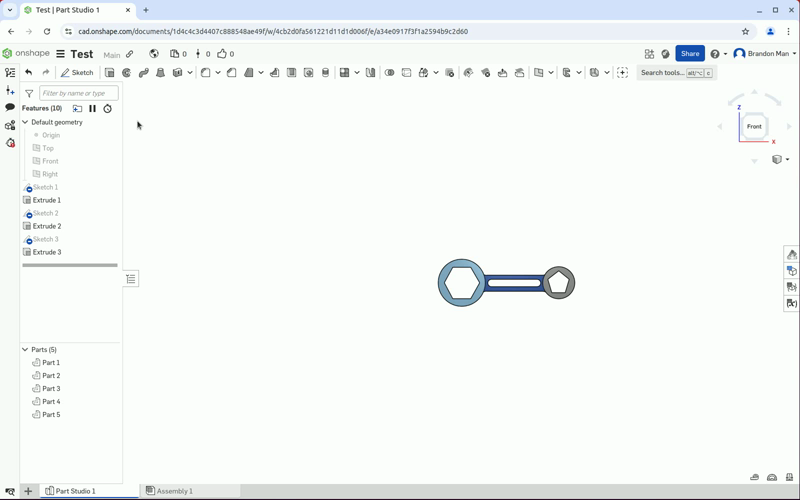
key(shift+h)
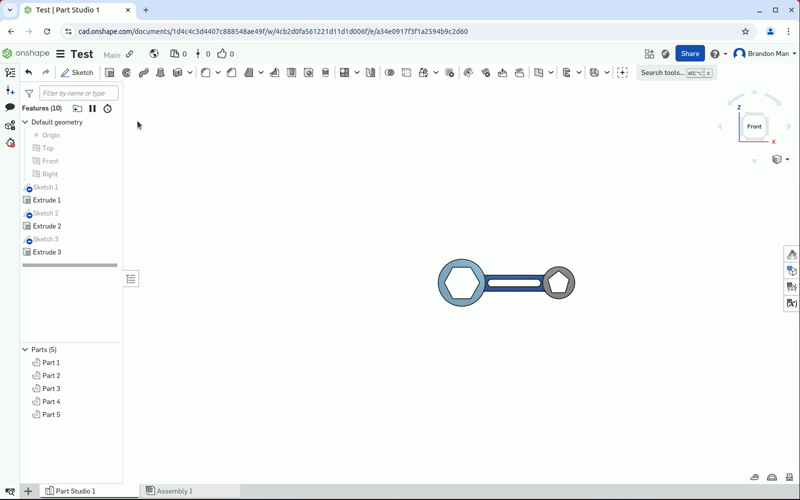
key(shift+h)
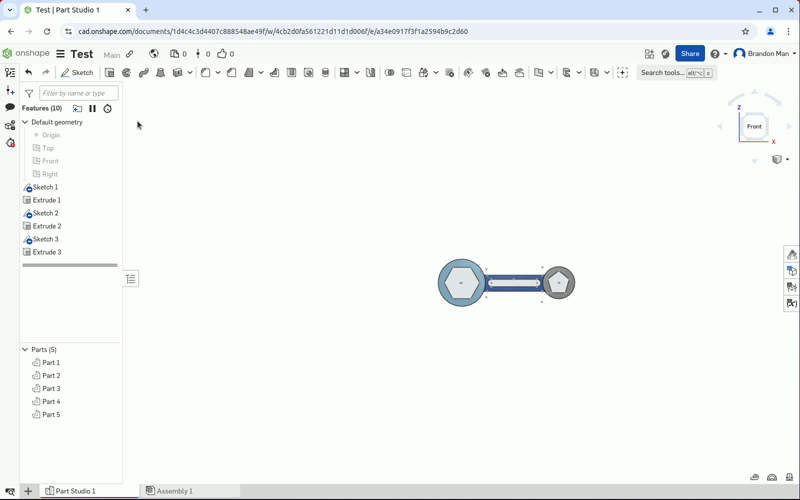
key(shift+7)
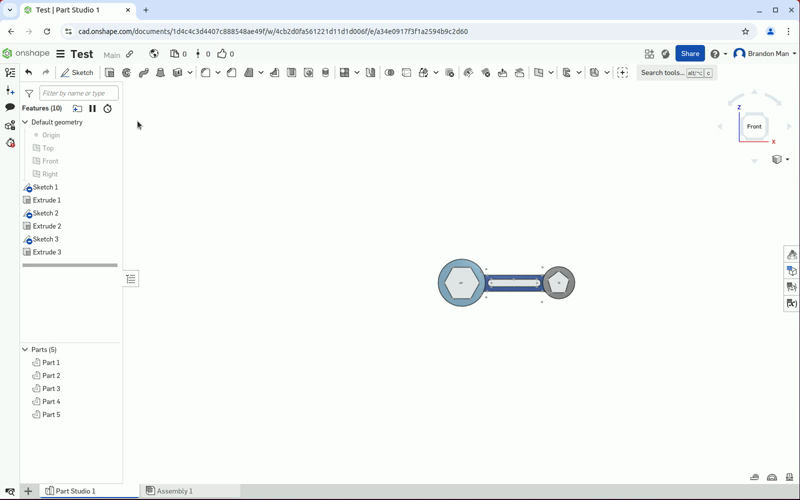
key(left, 2)
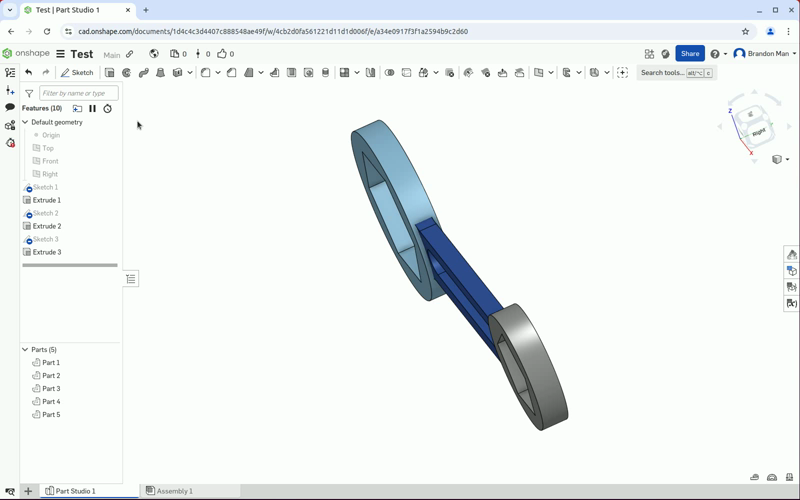
key(down, 2)
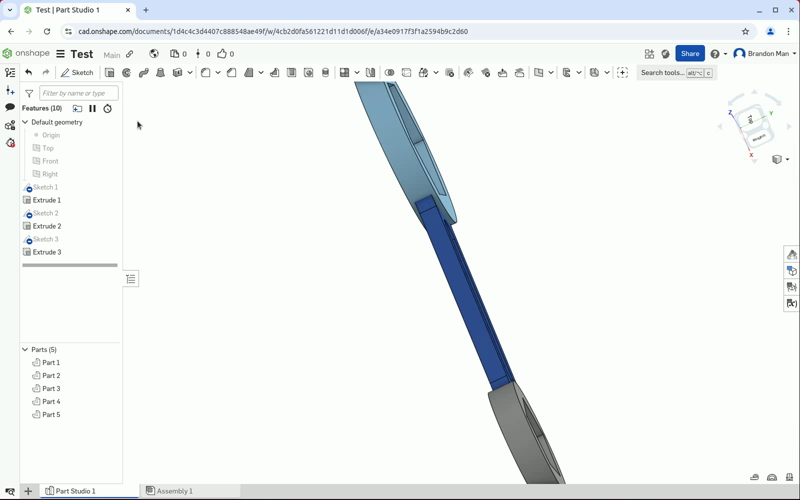
key(up, 2)
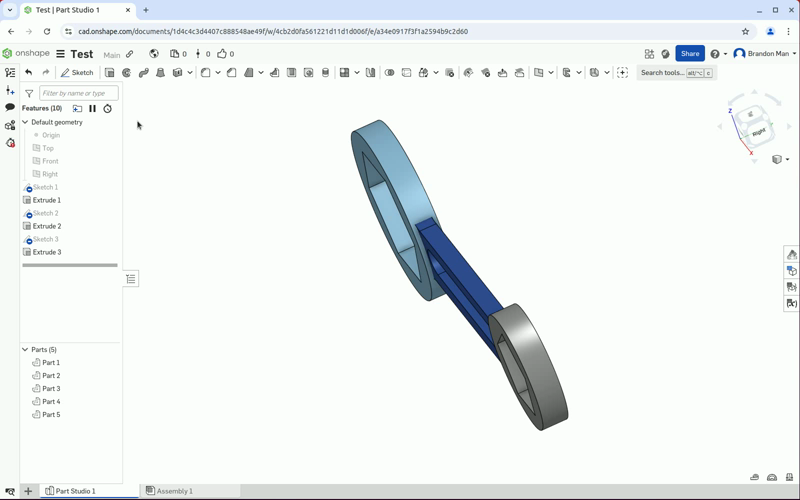
key(right, 2)
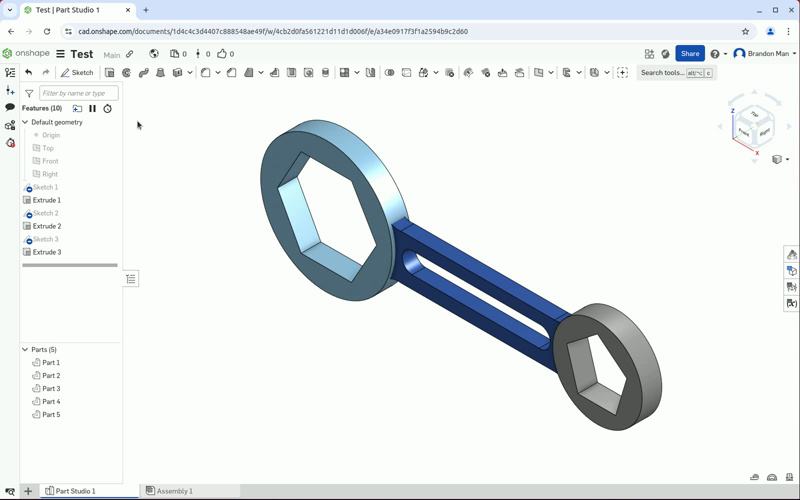
mouse_move(73, 189)
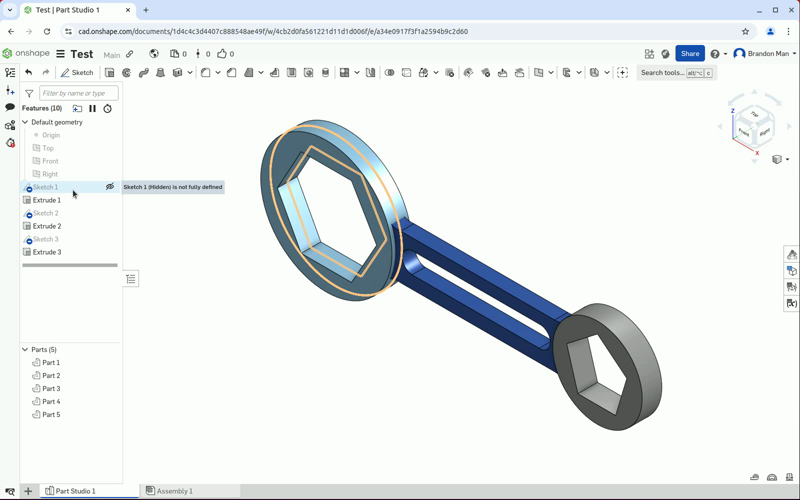
click(73, 189)